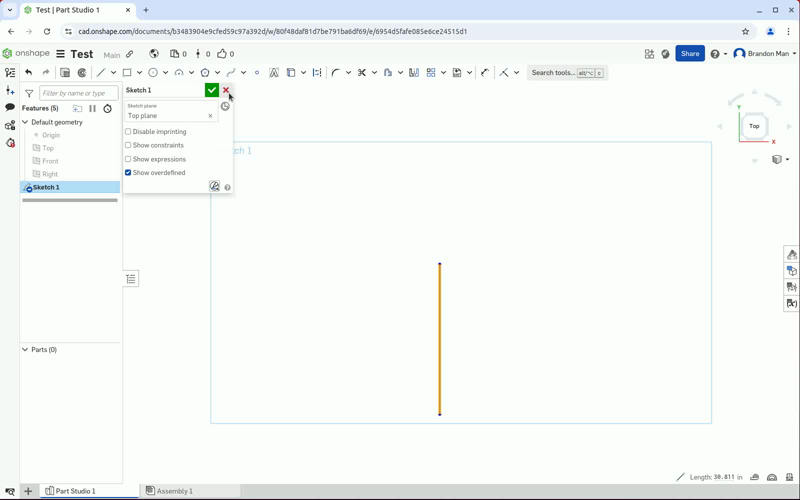
key(shift+h)
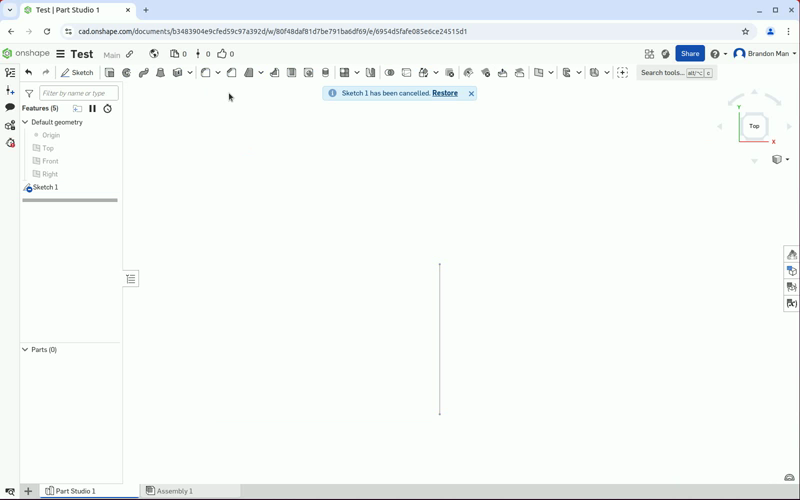
key(shift+s)
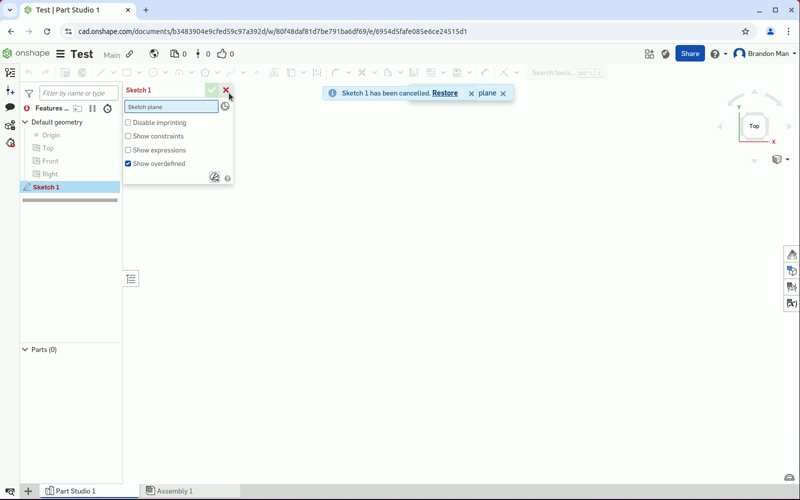
mouse_move(73, 150)
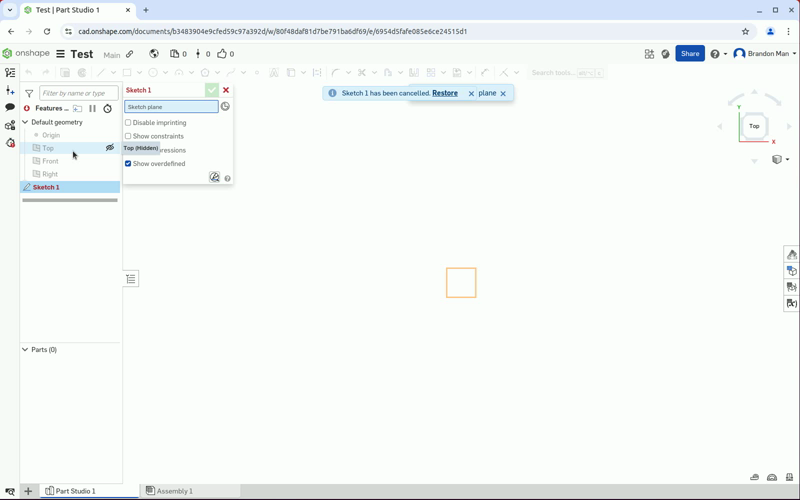
click(73, 150)
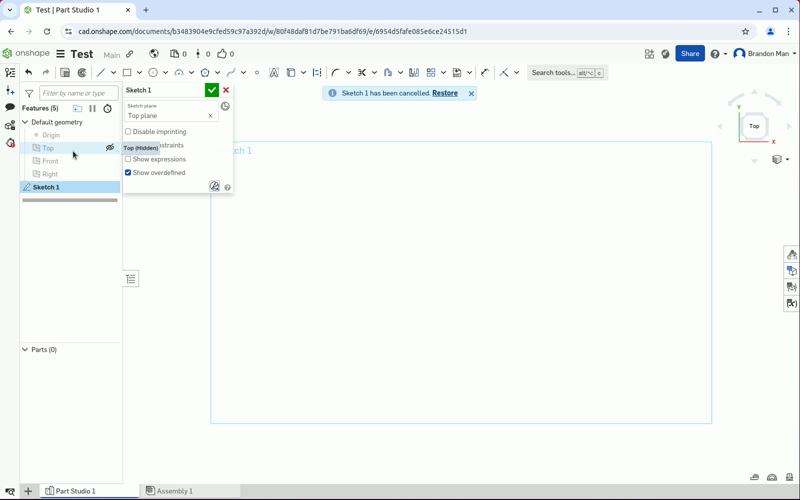
mouse_move(73, 352)
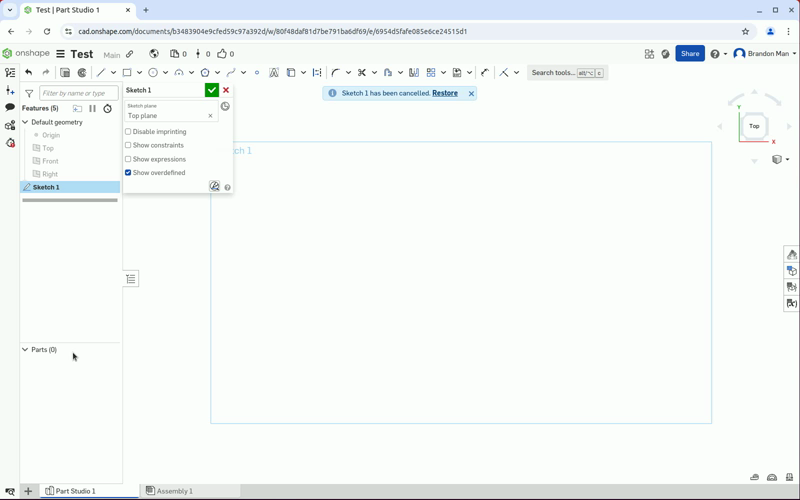
key(y)
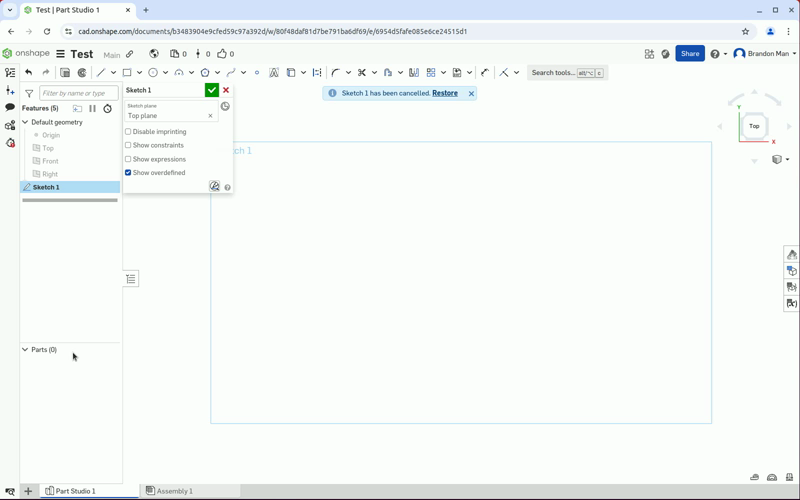
key(l)
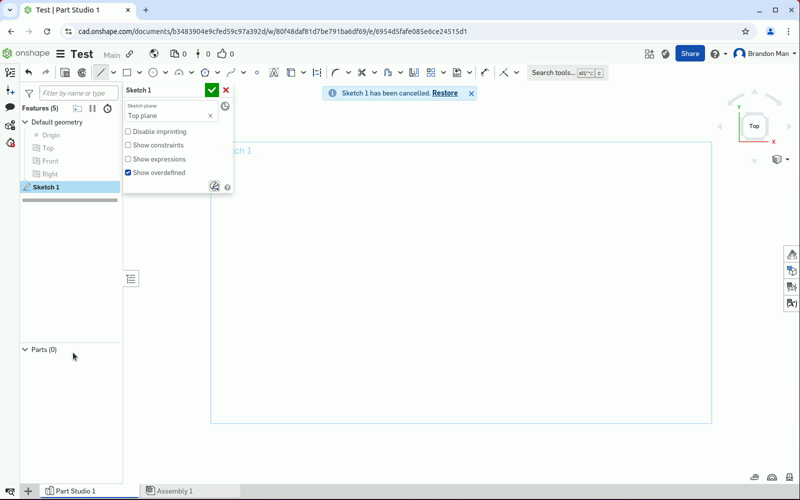
key_down(shift)
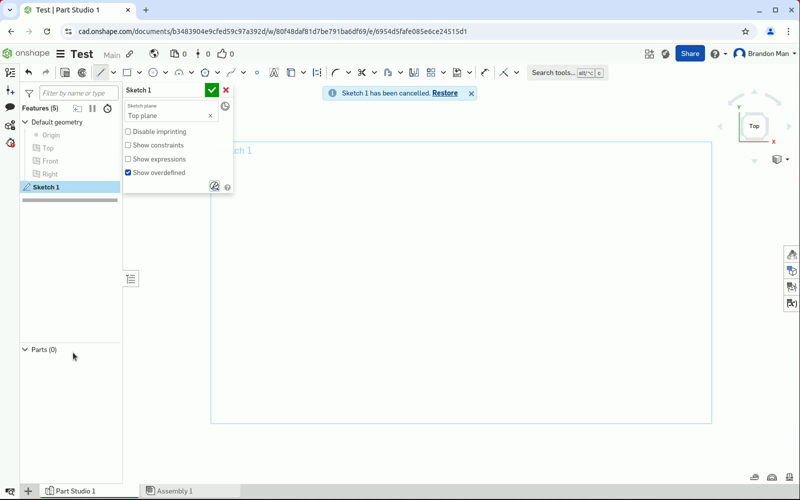
mouse_move(399, 334)
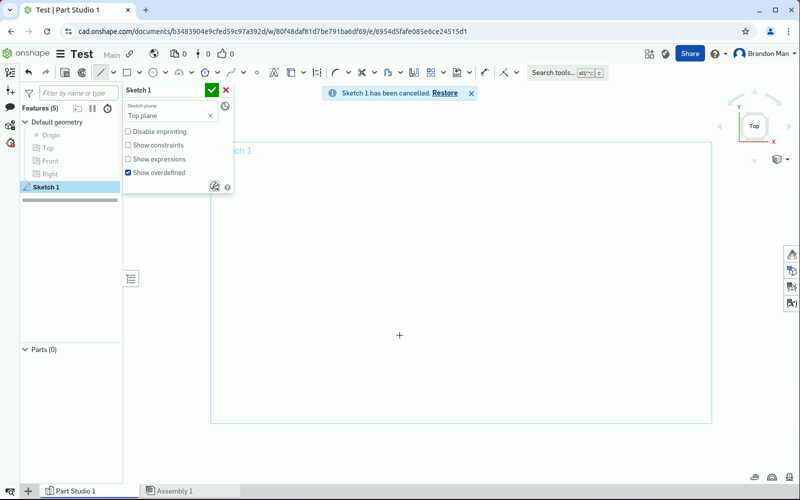
click(399, 334)
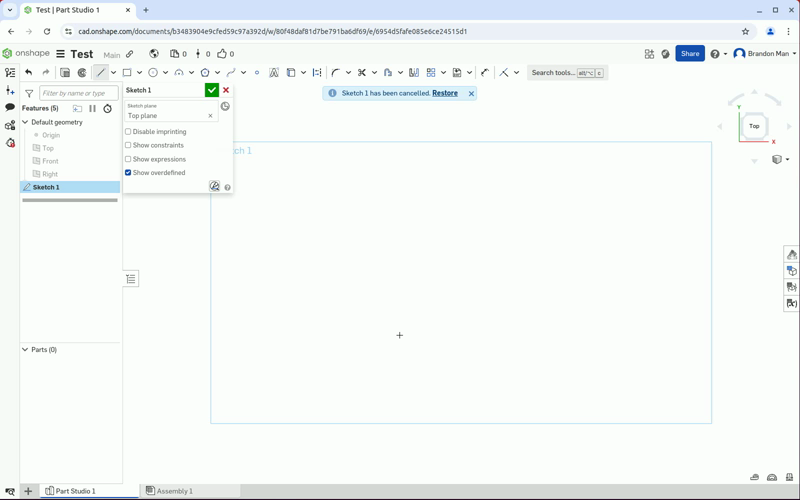
key_up(shift)
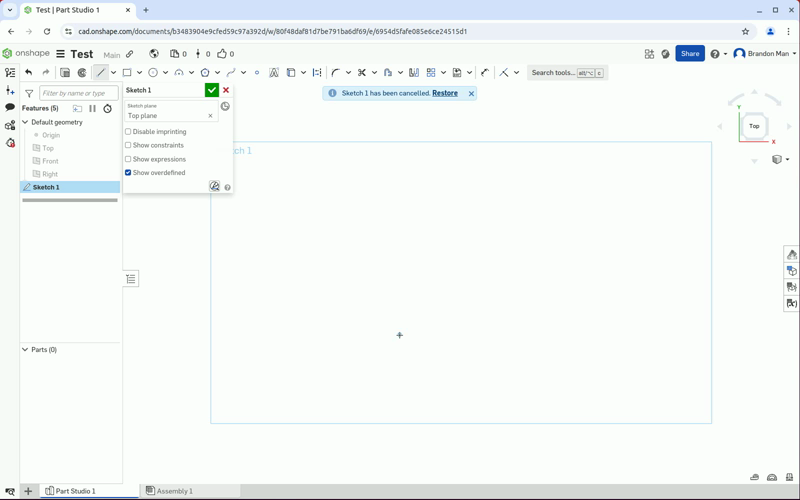
key_down(shift)
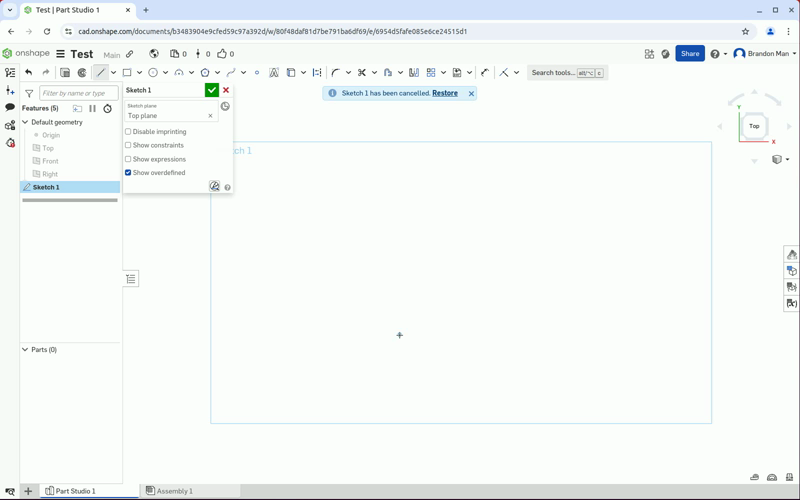
mouse_move(522, 334)
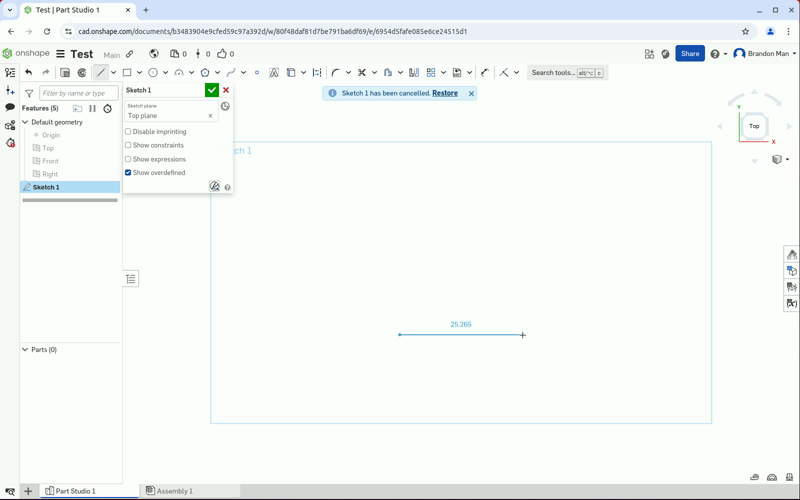
click(522, 334)
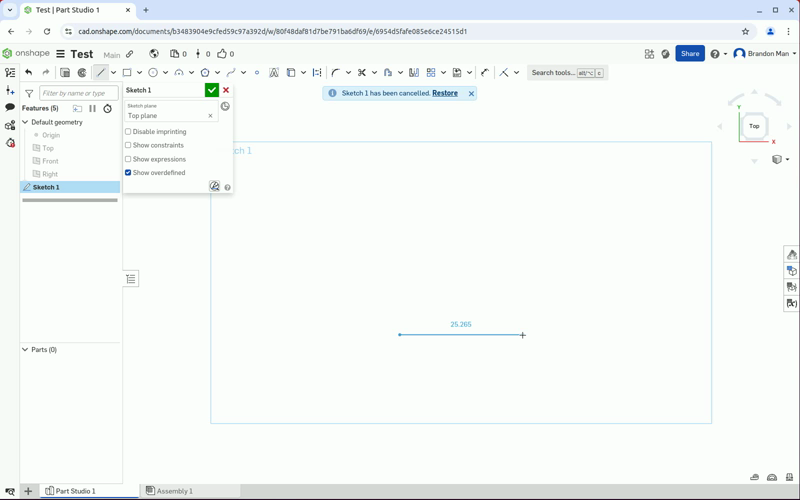
key_up(shift)
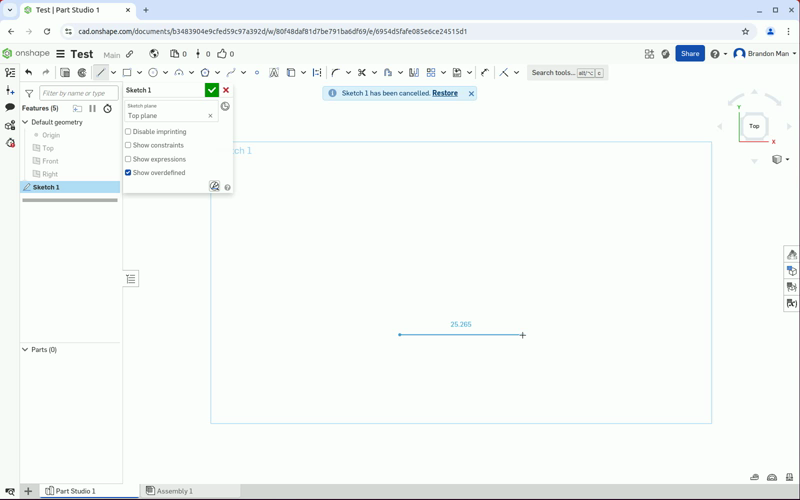
key_down(shift)
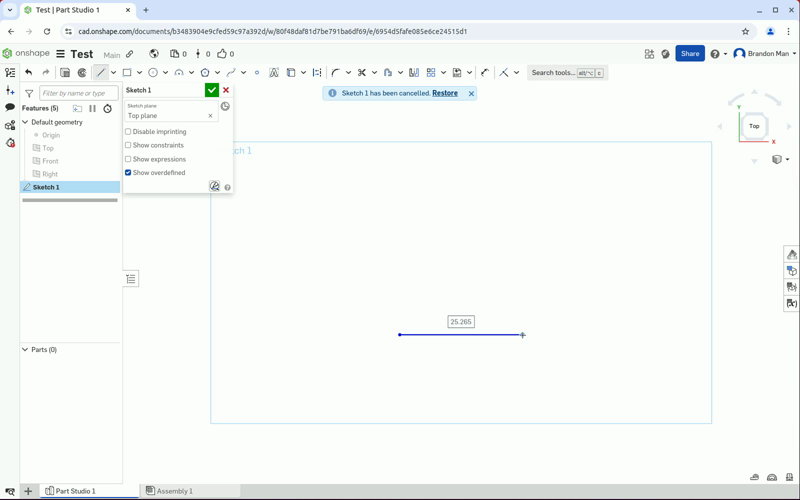
mouse_move(522, 232)
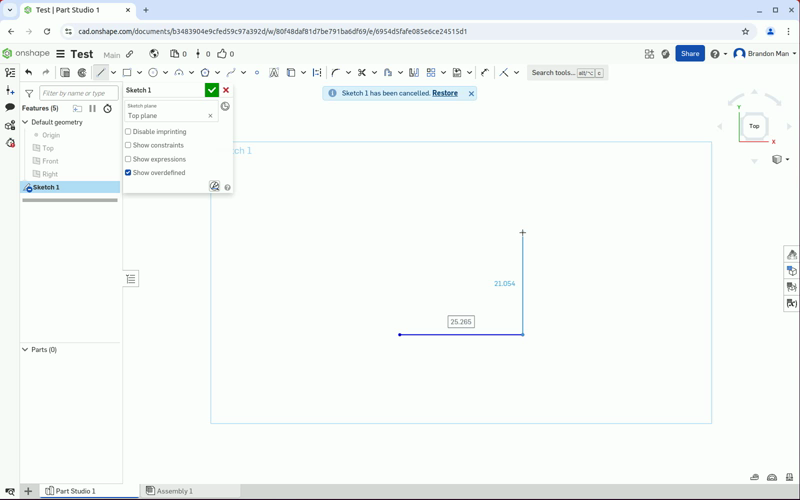
click(522, 232)
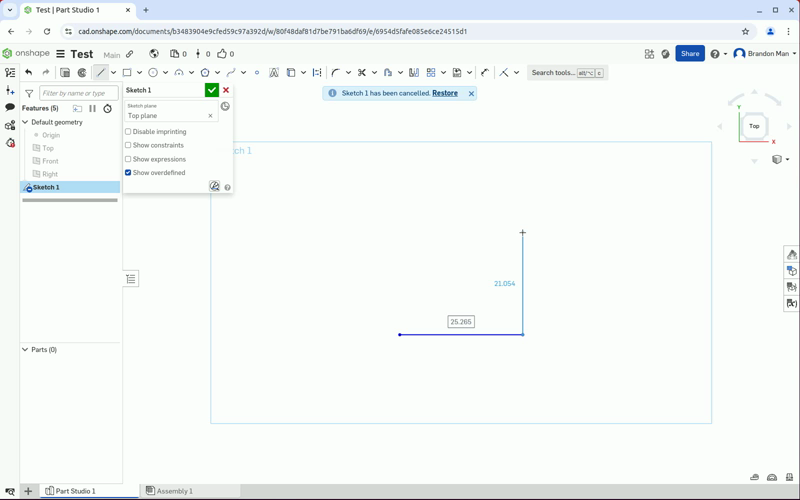
key_up(shift)
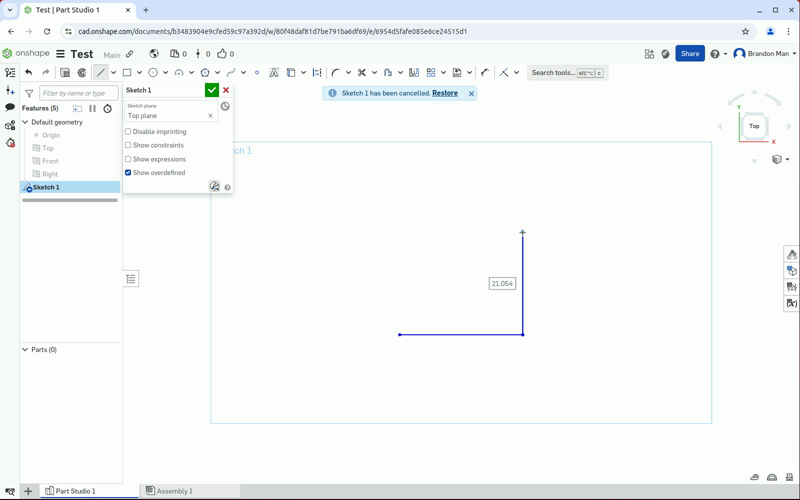
key_down(shift)
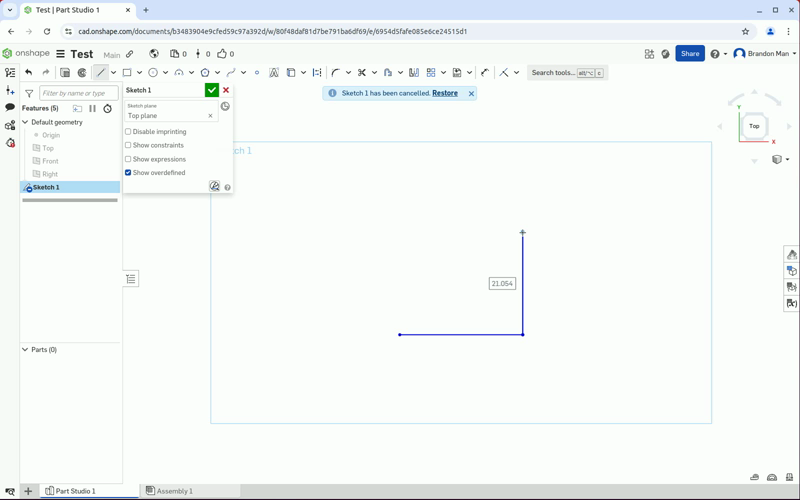
mouse_move(399, 232)
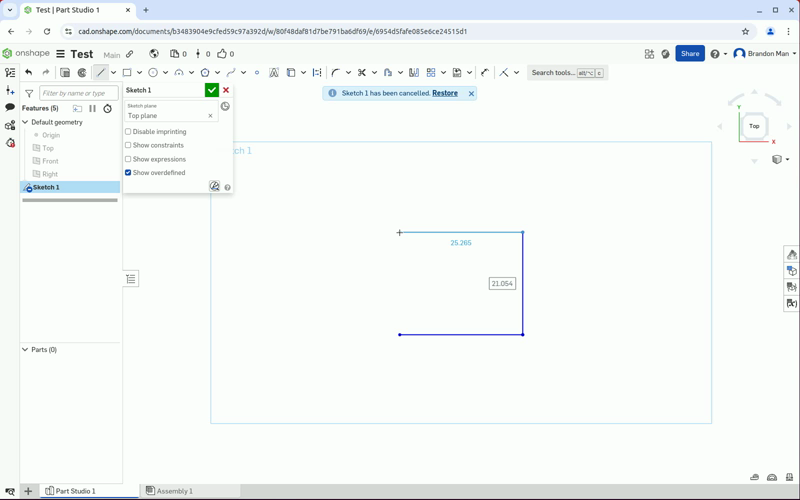
click(399, 232)
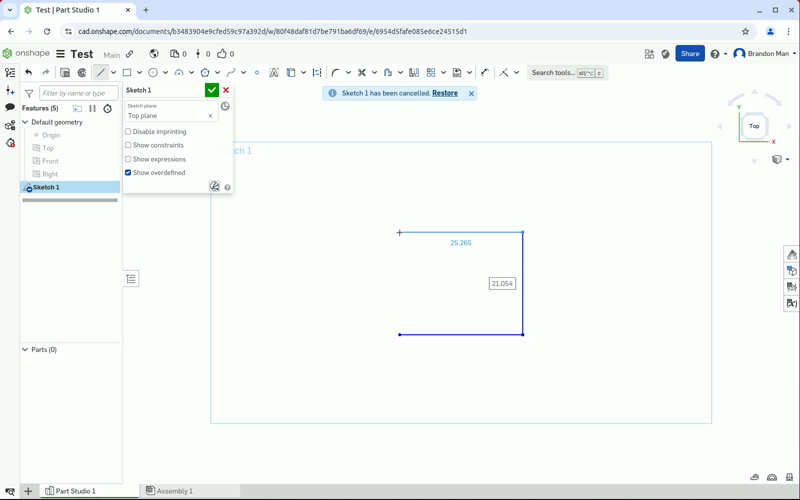
key_up(shift)
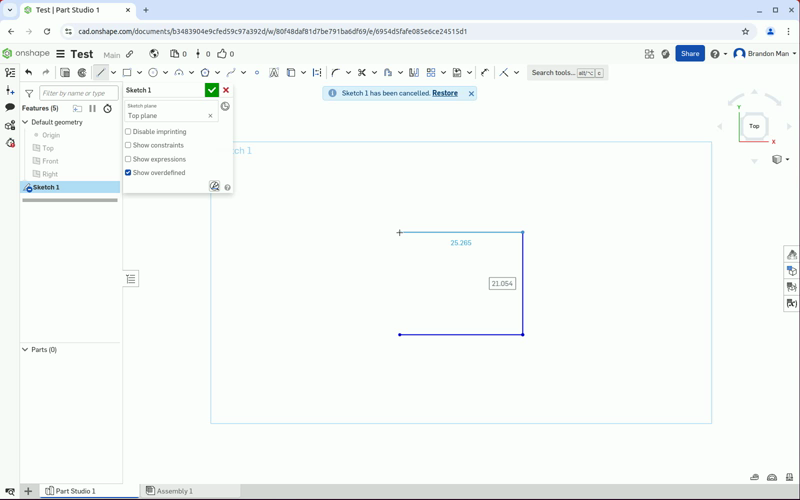
key(esc)
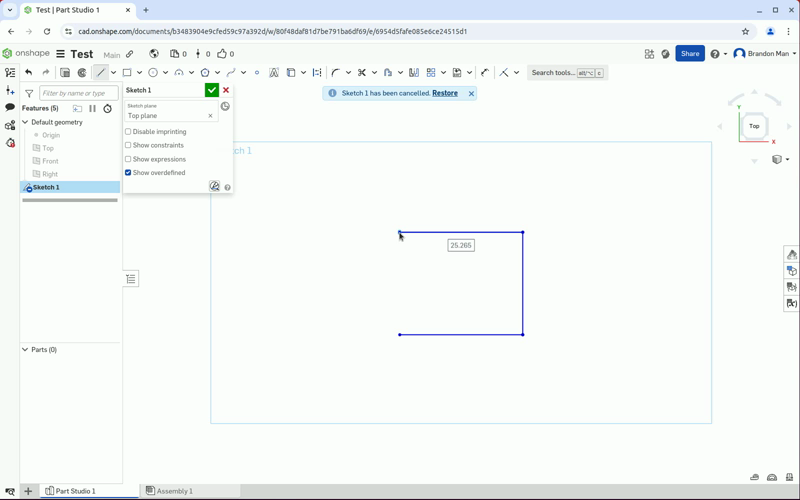
key(a)
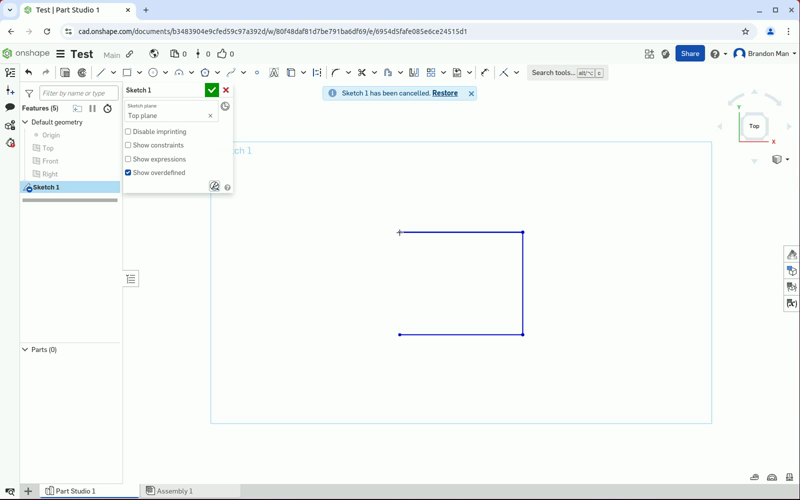
mouse_move(399, 232)
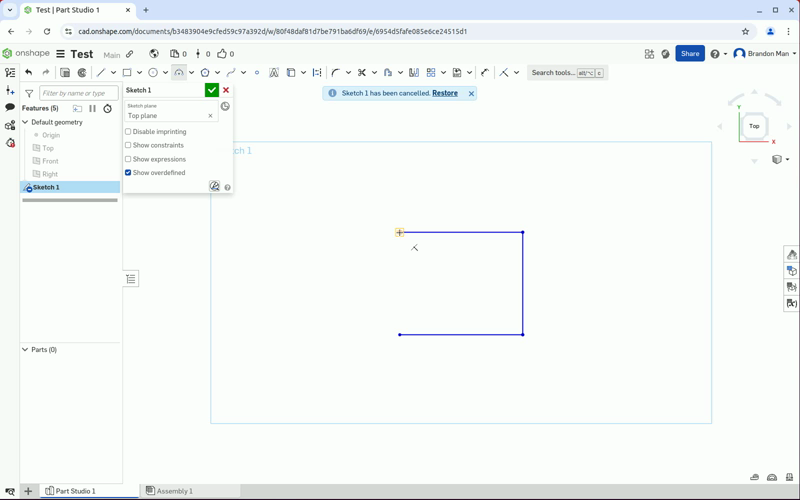
click(399, 232)
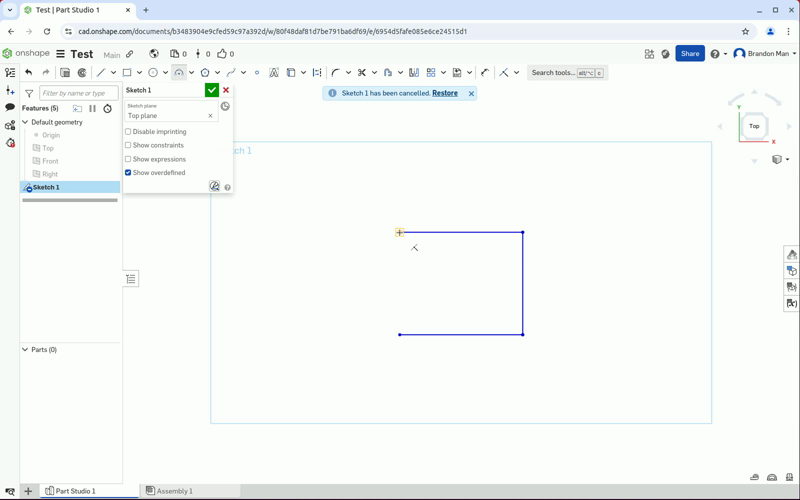
mouse_move(399, 334)
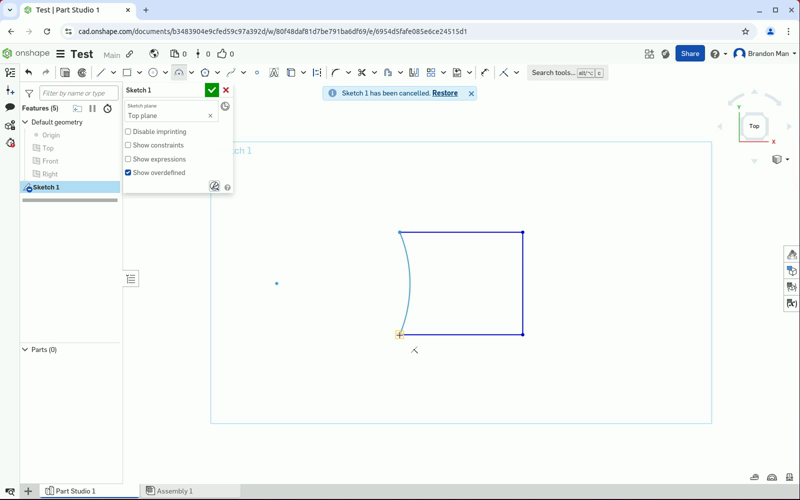
click(399, 334)
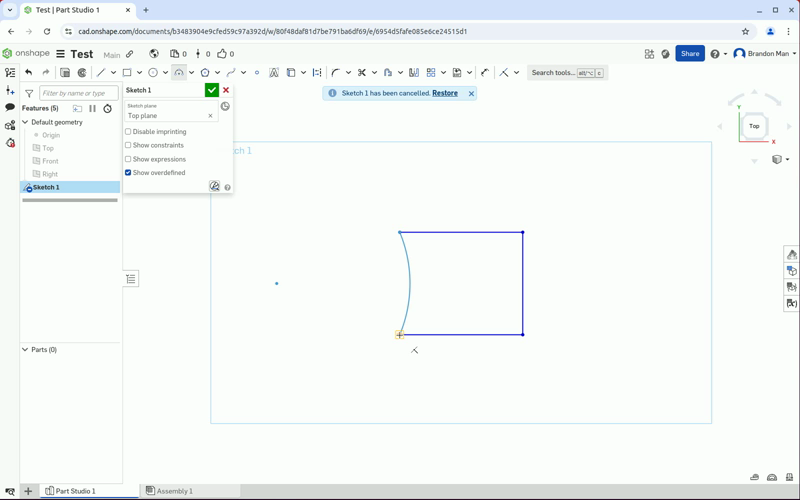
key_down(shift)
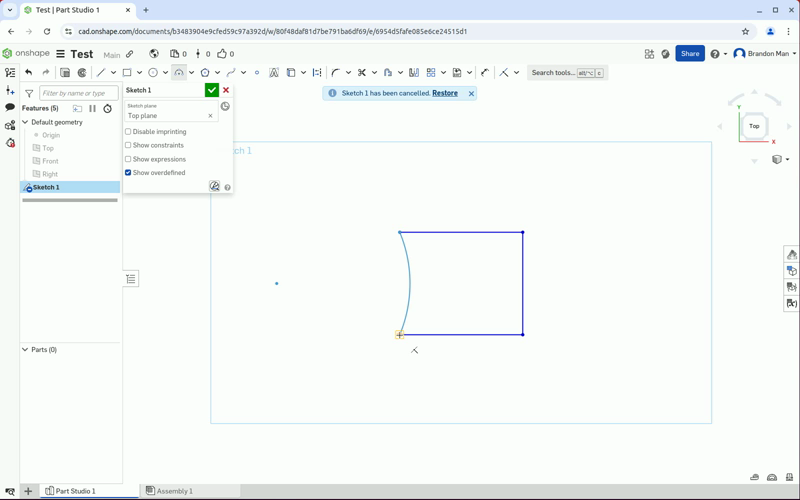
mouse_move(450, 283)
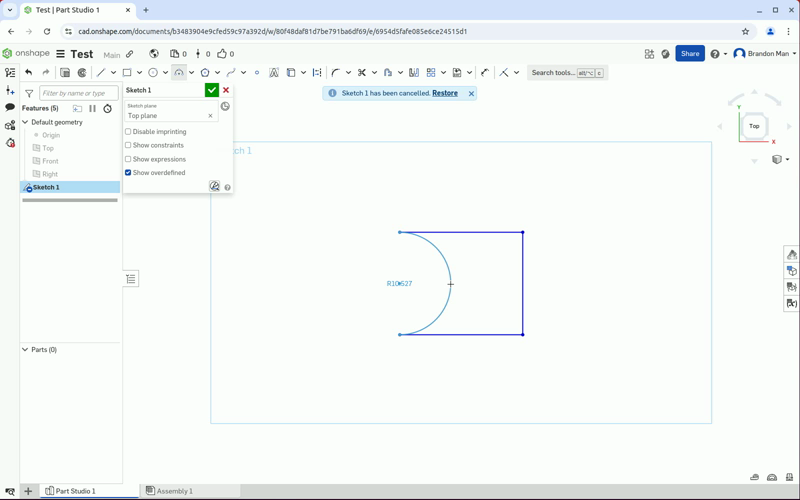
click(450, 283)
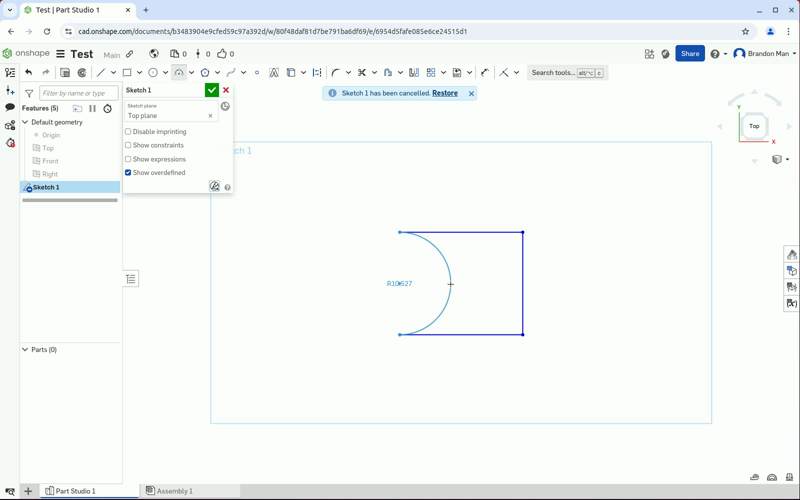
key_up(shift)
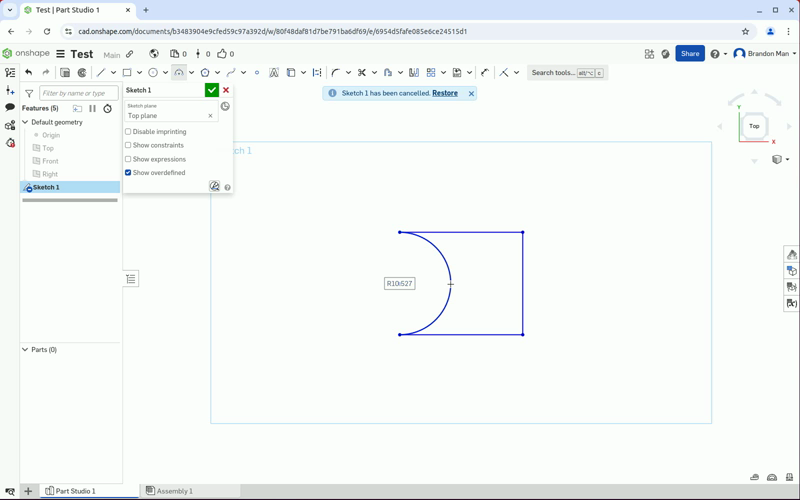
key(esc)
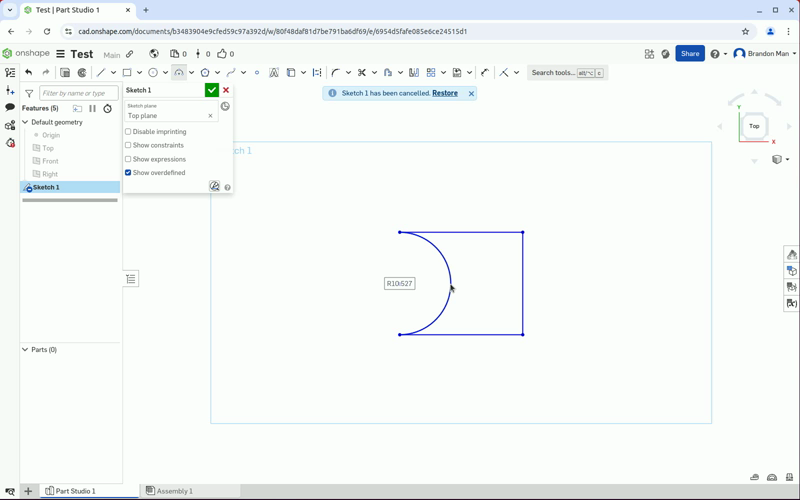
mouse_move(465, 283)
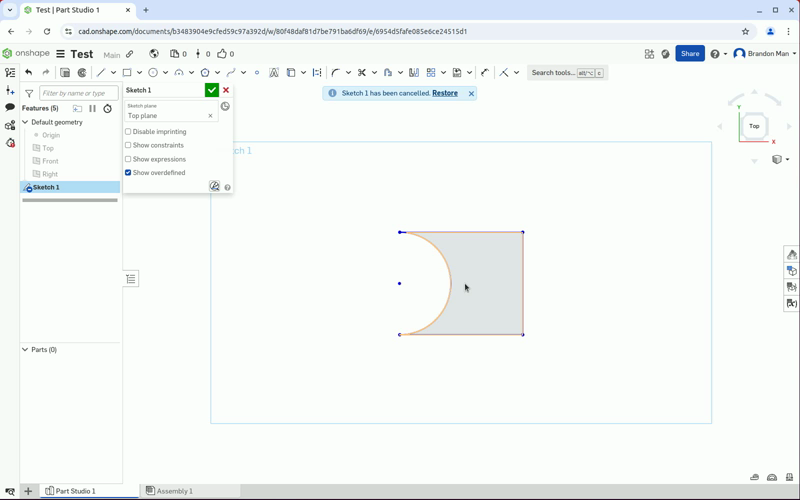
scroll(6)
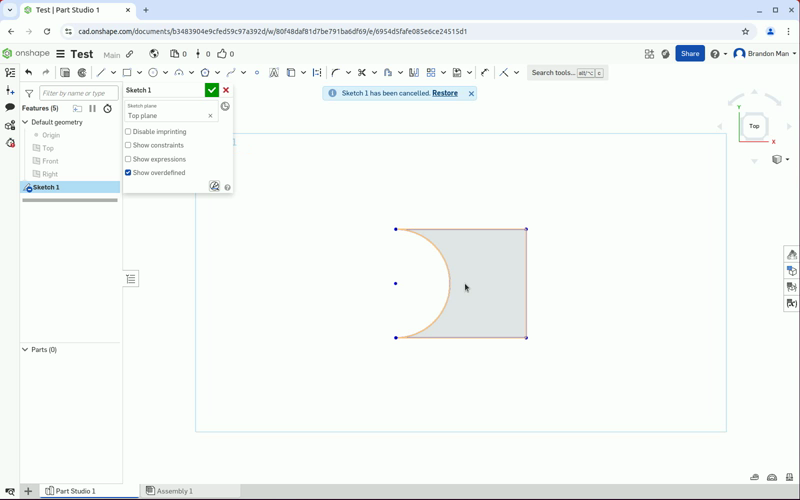
scroll(6)
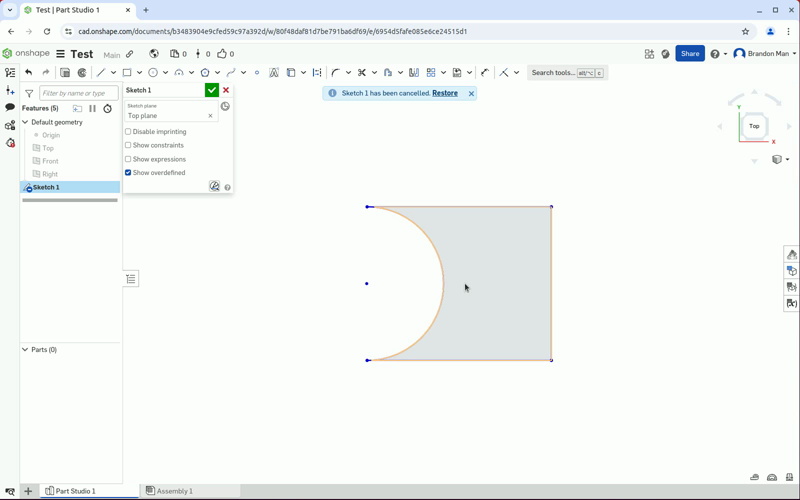
scroll(6)
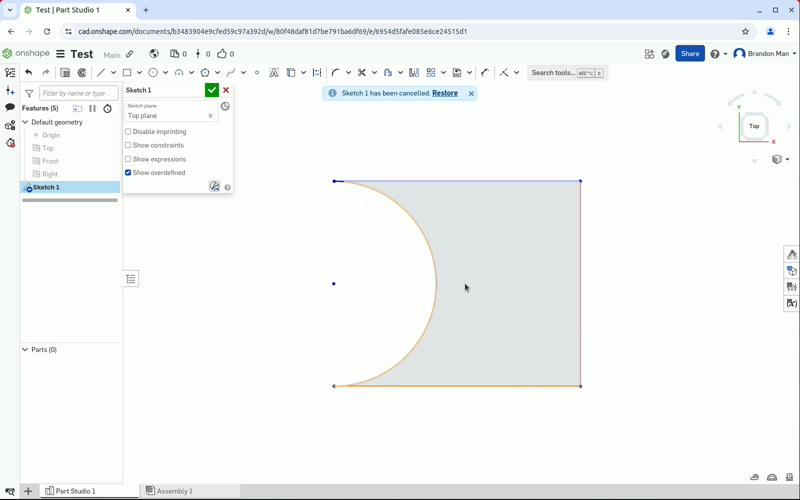
scroll(6)
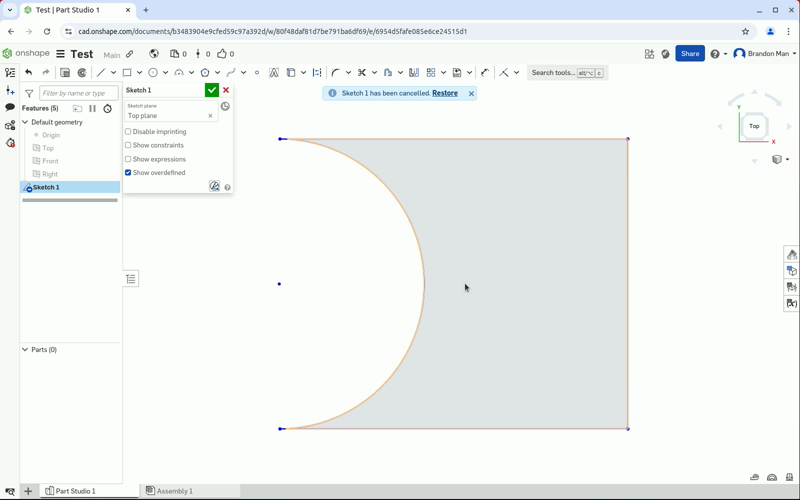
scroll(6)
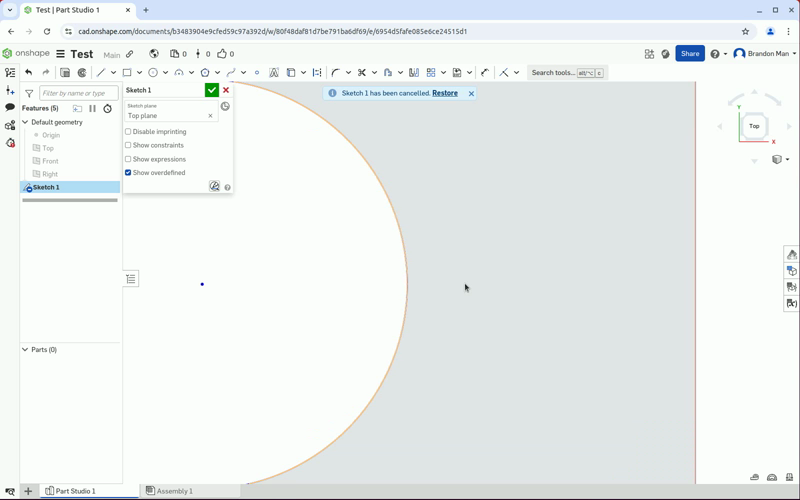
scroll(6)
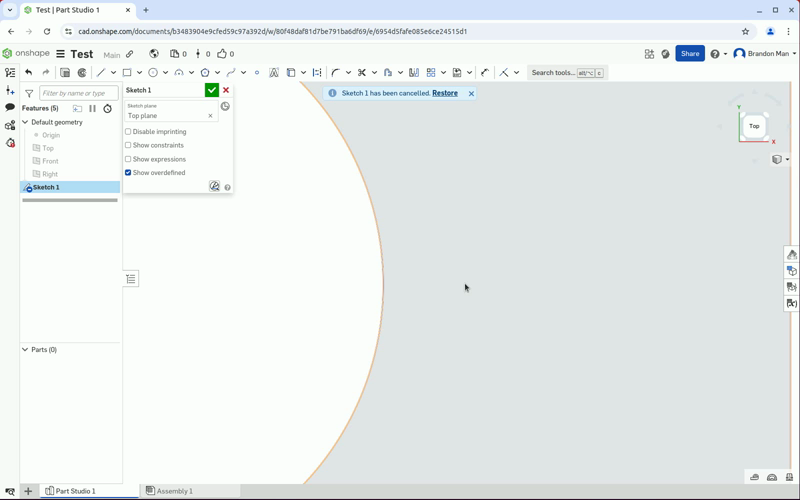
scroll(6)
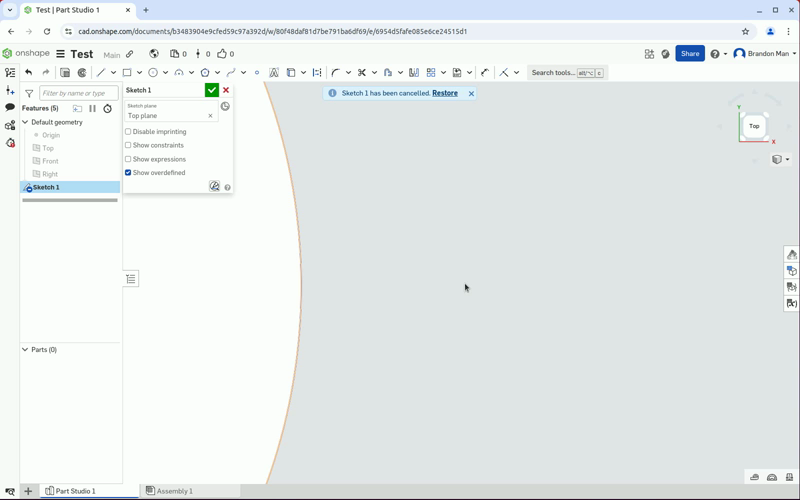
click(465, 283)
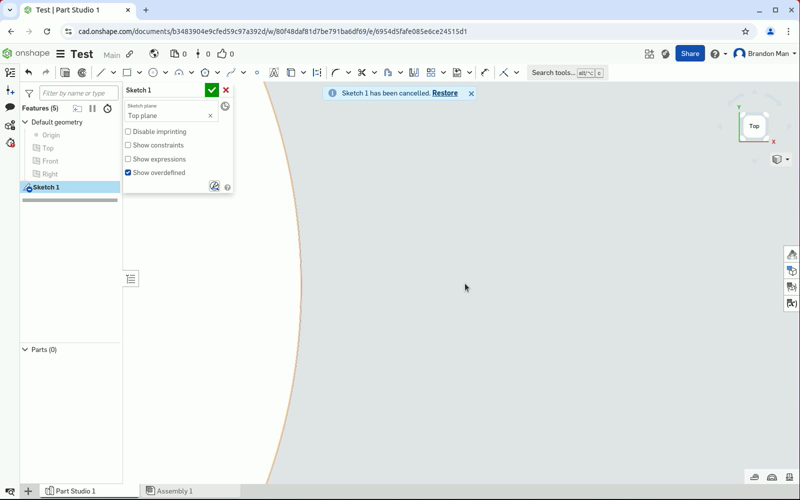
scroll(-6)
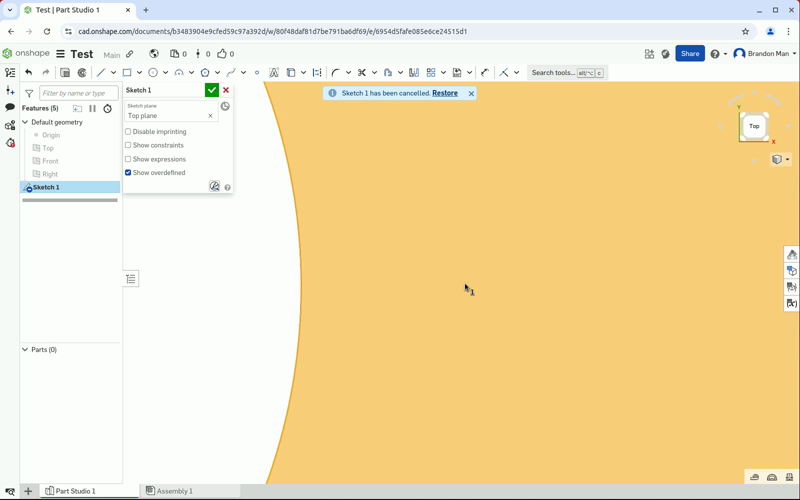
scroll(-6)
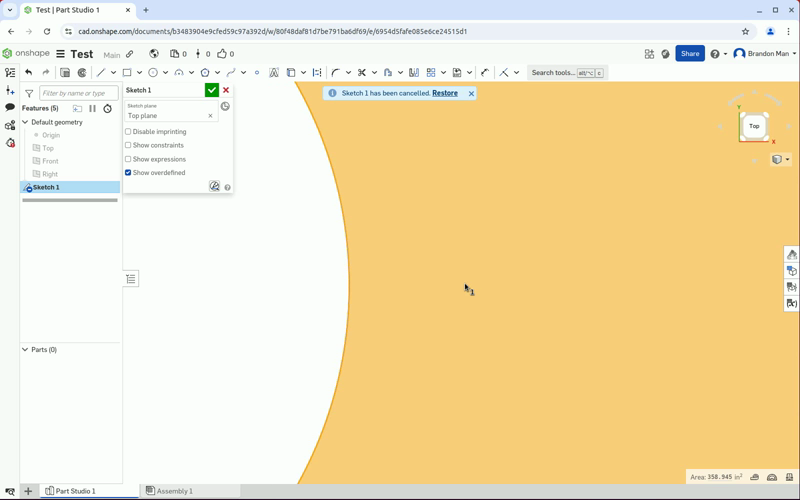
scroll(-6)
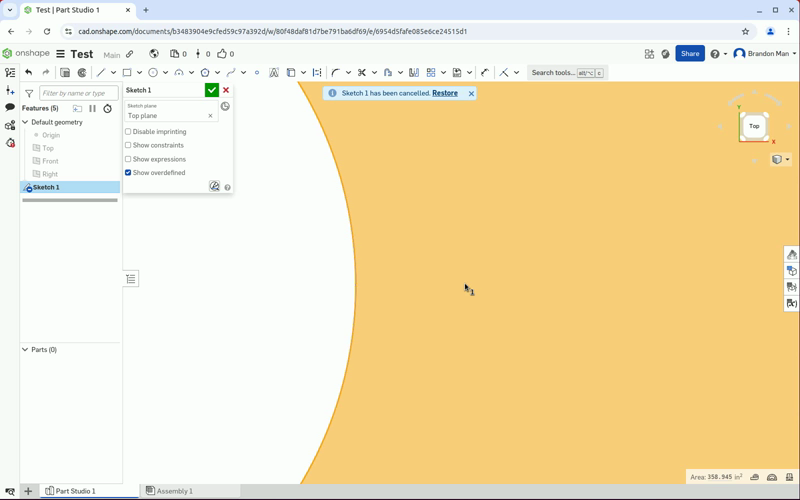
scroll(-6)
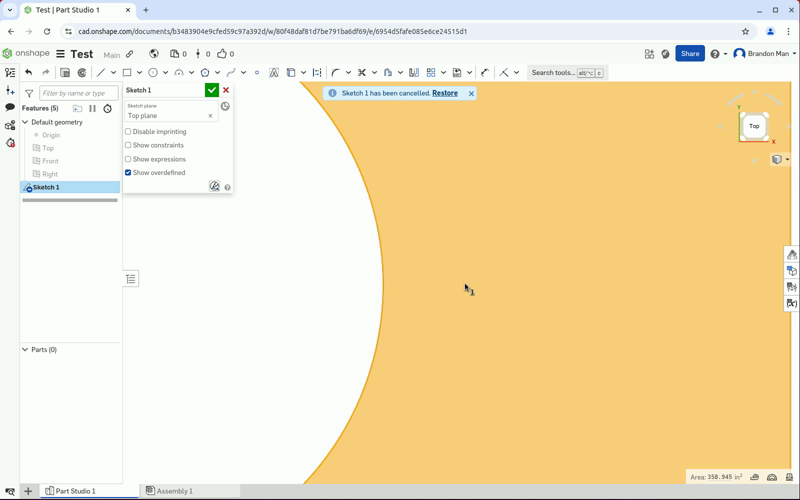
scroll(-6)
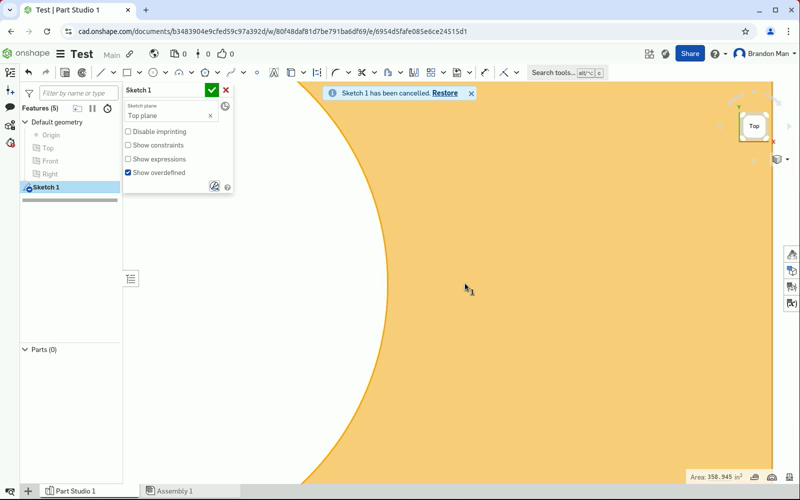
scroll(-6)
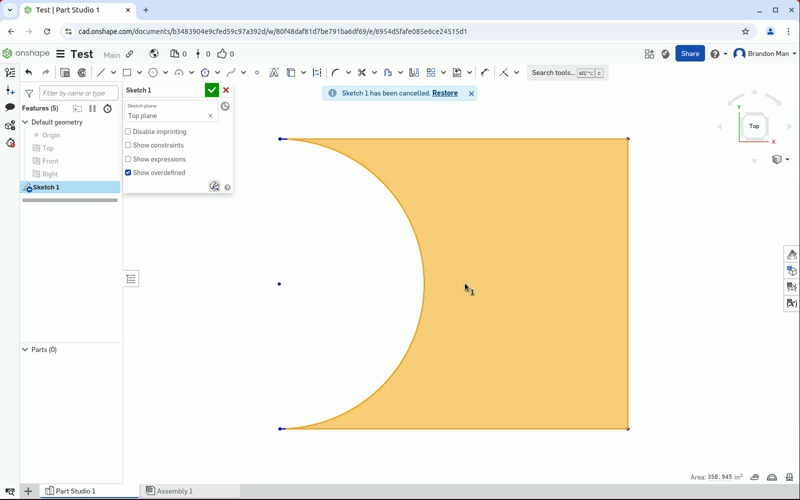
scroll(-6)
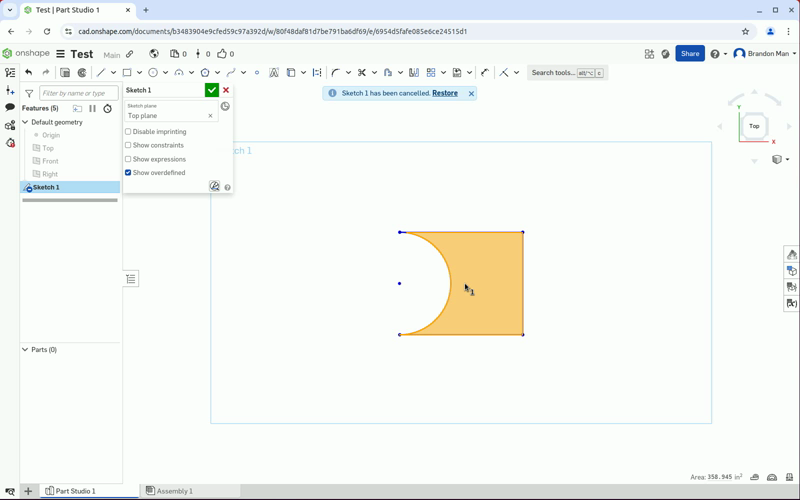
mouse_move(73, 352)
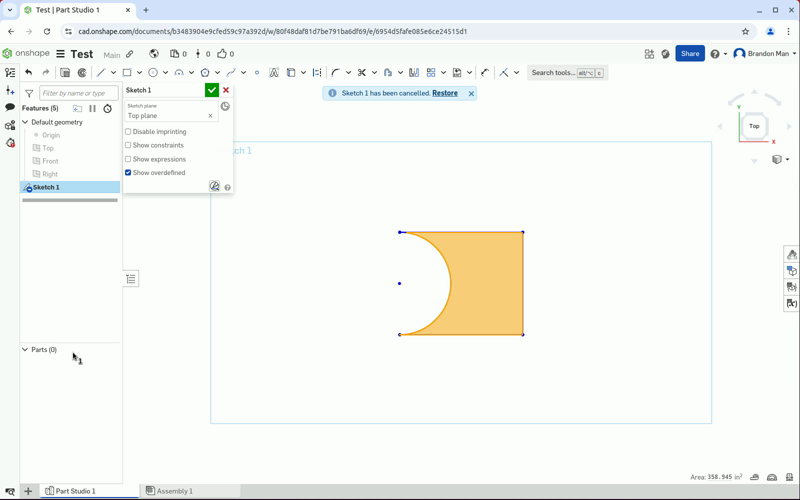
key(shift+y)
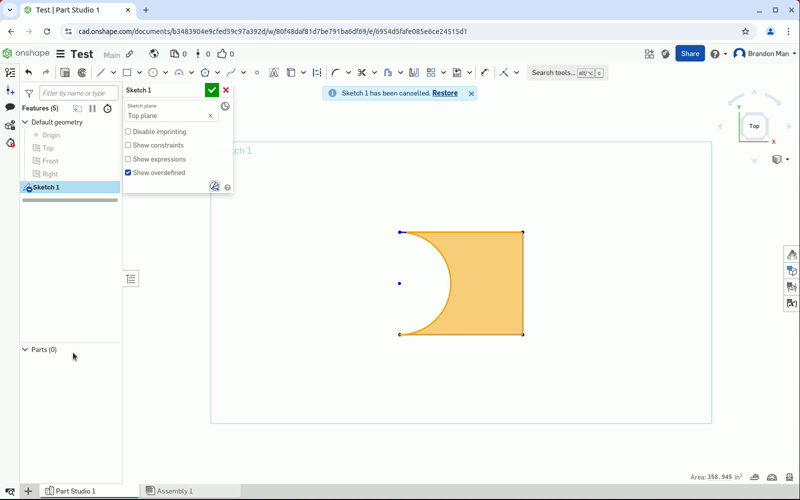
key(shift+e)
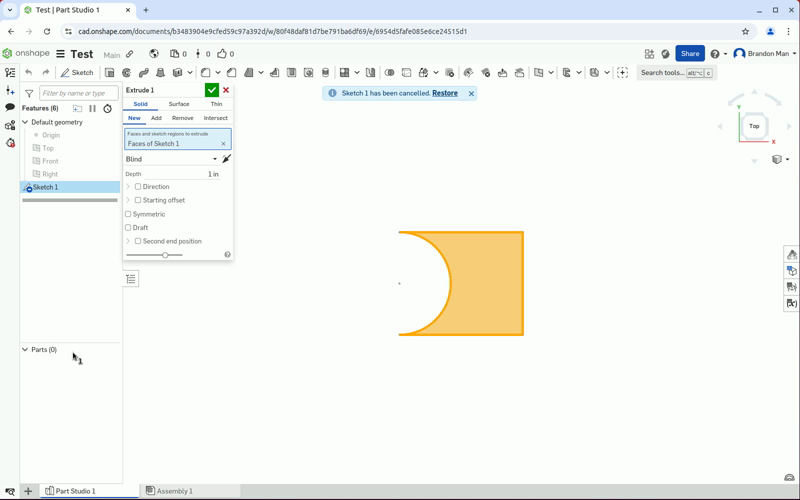
mouse_move(143, 106)
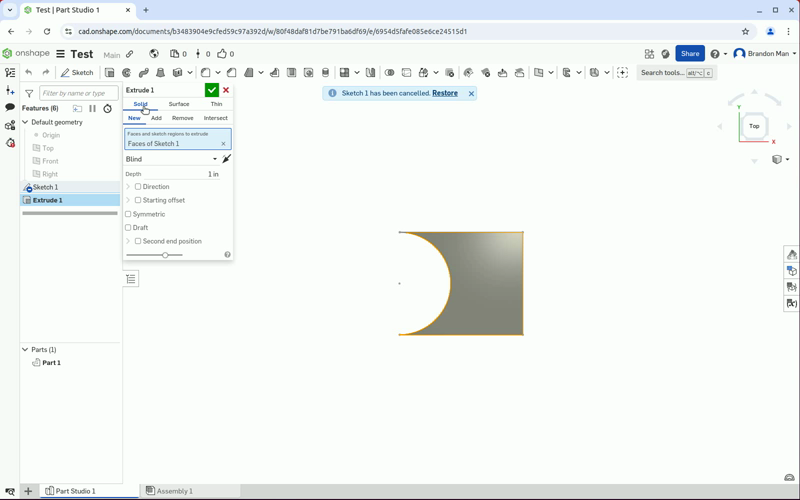
click(143, 106)
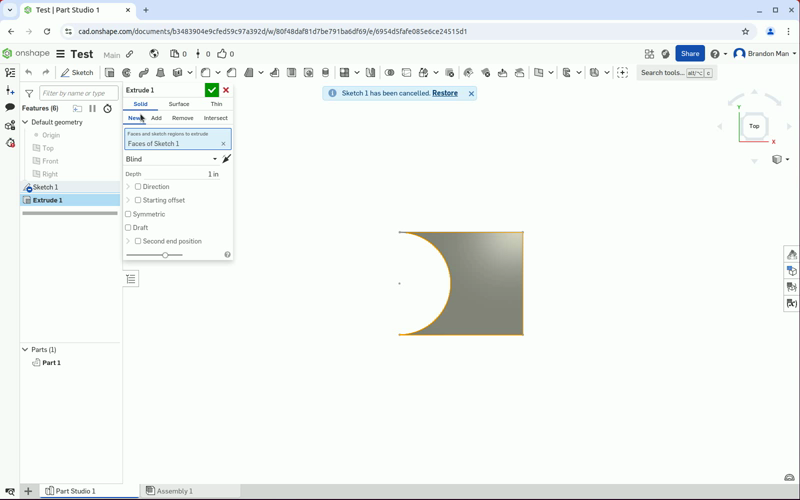
mouse_move(137, 120)
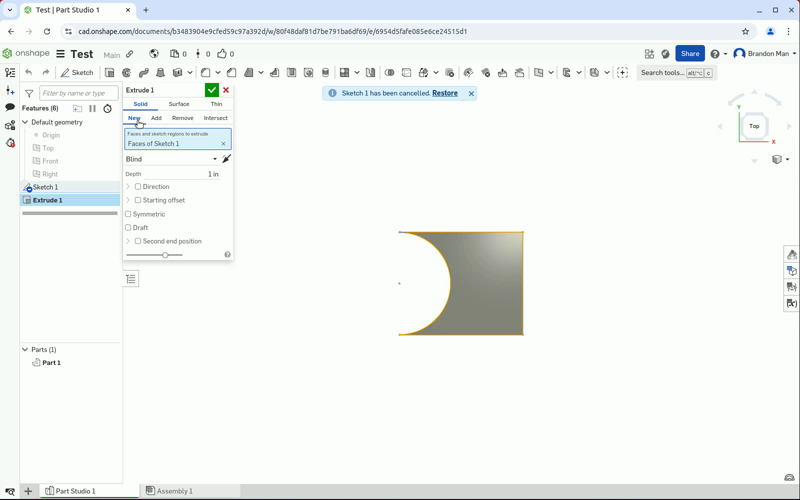
click(137, 120)
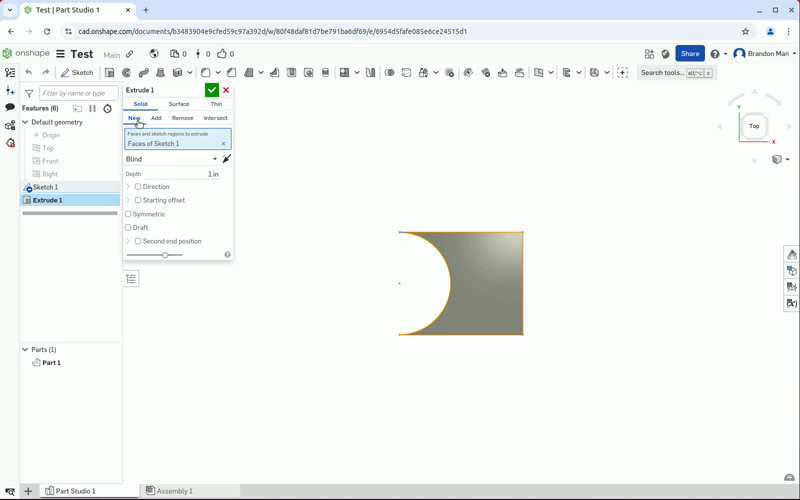
key(tab, 4)
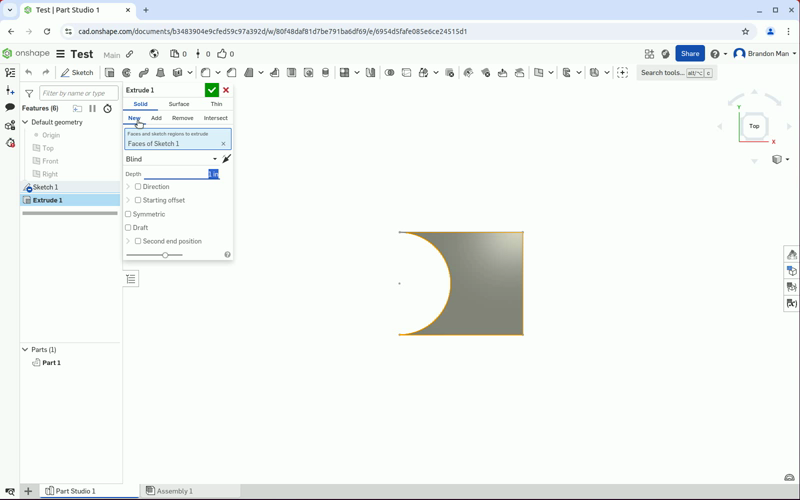
text(4.092)
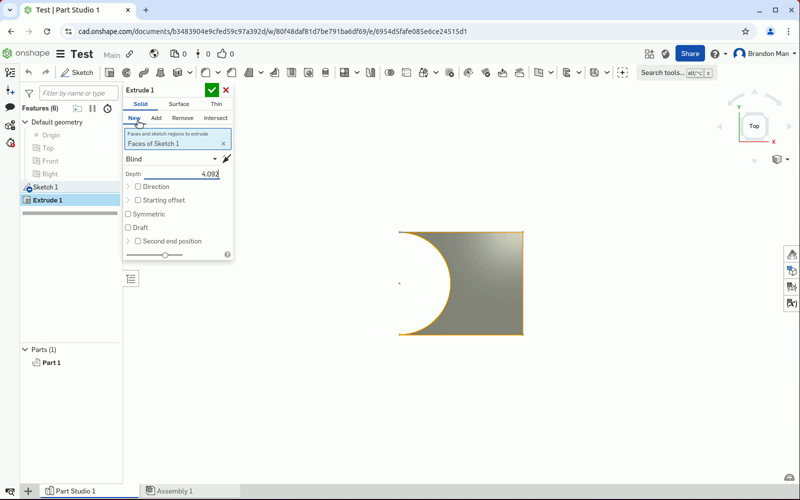
key(enter)
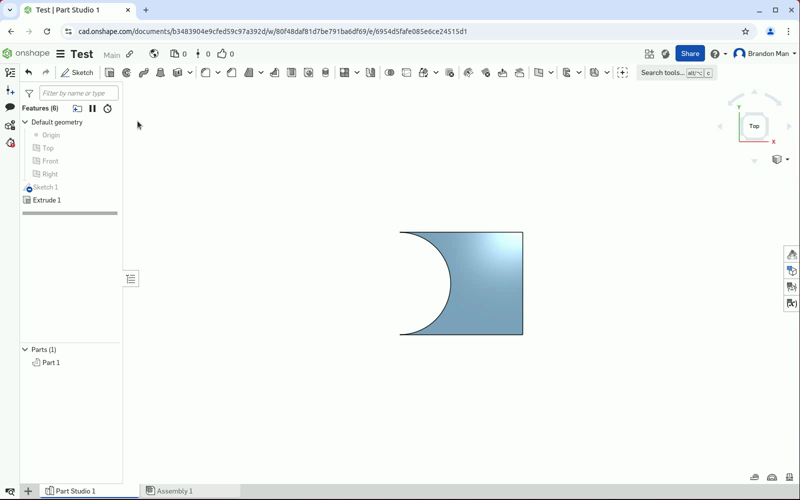
key(shift+h)
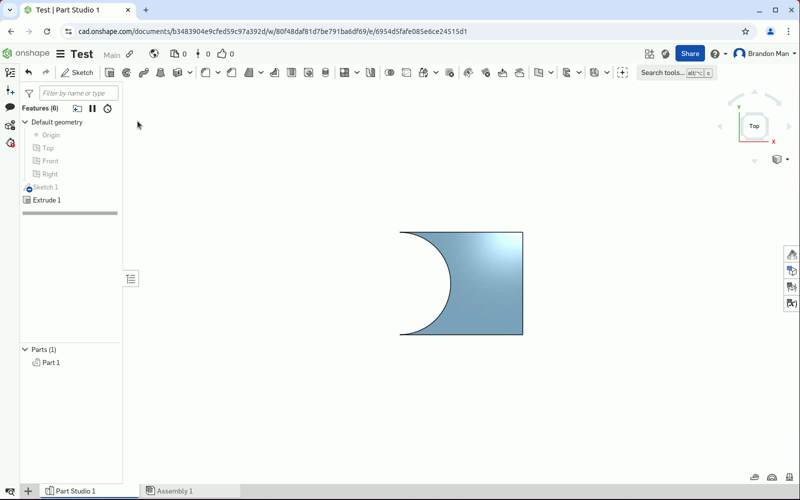
key(shift+h)
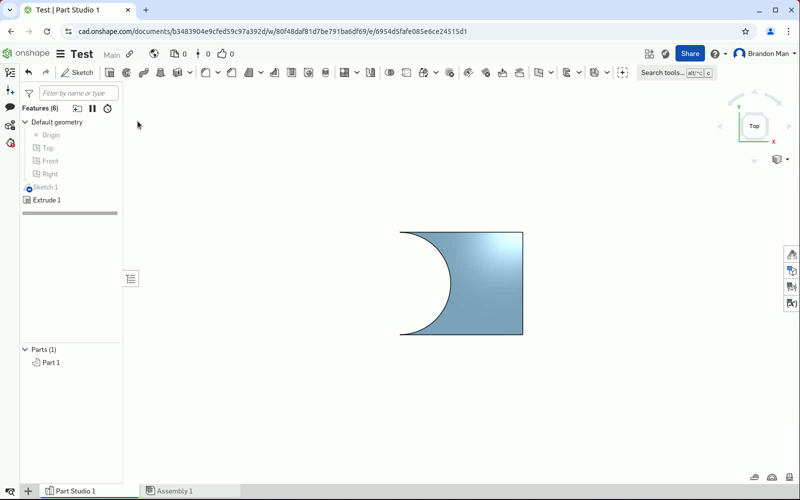
mouse_move(73, 189)
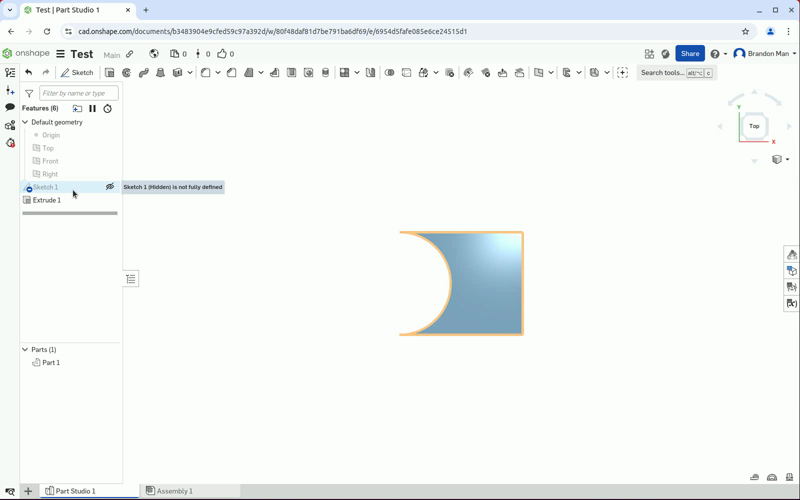
click(73, 189)
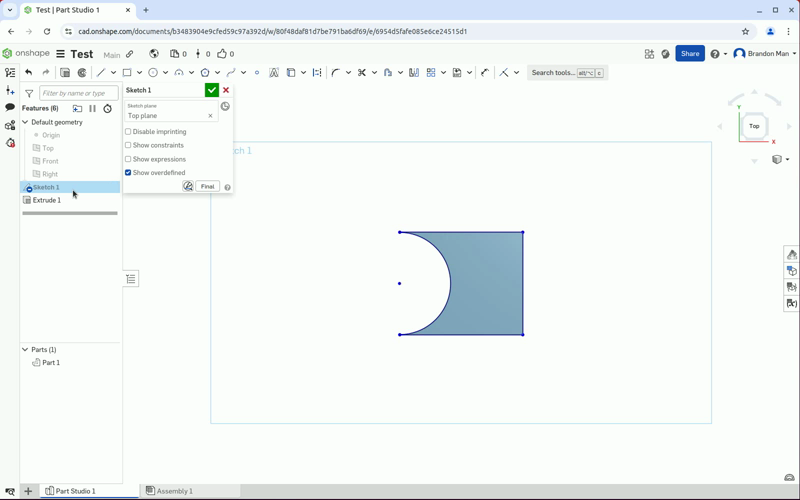
mouse_move(229, 92)
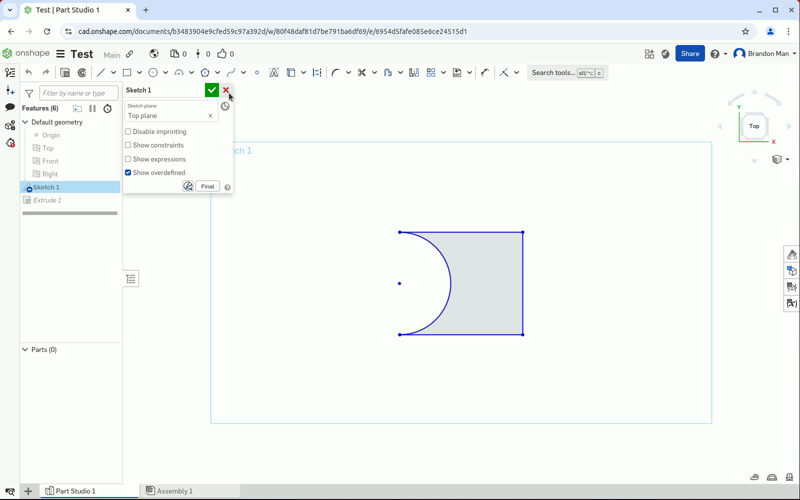
click(229, 92)
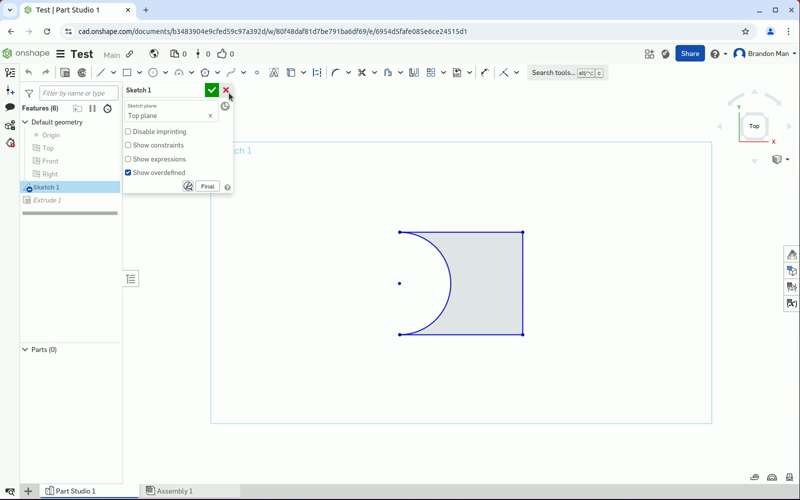
key(shift+s)
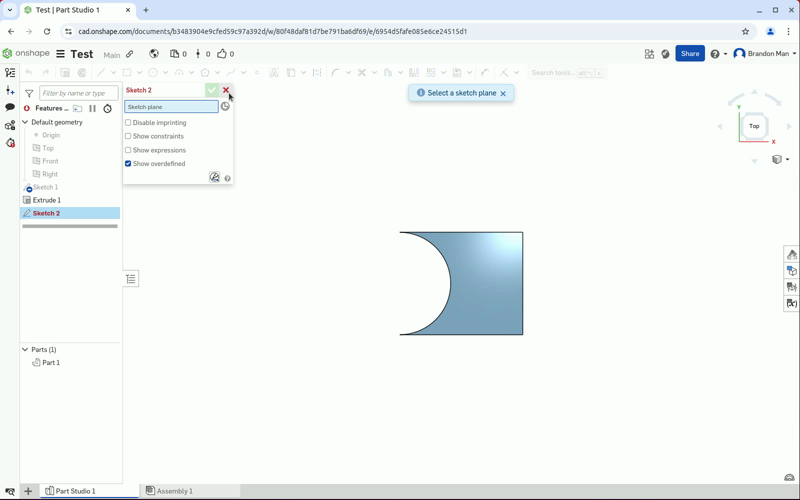
mouse_move(73, 150)
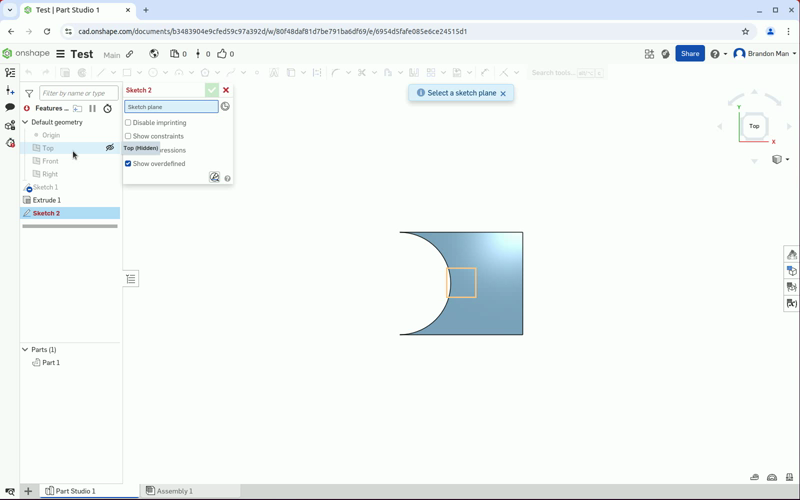
click(73, 150)
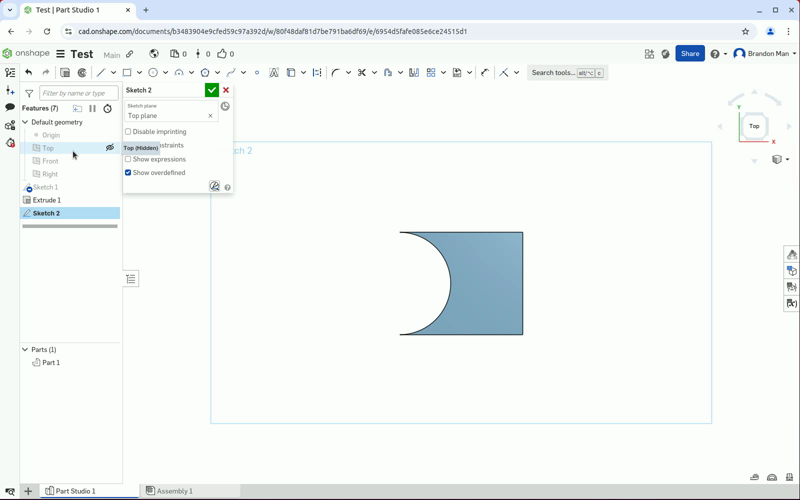
mouse_move(73, 352)
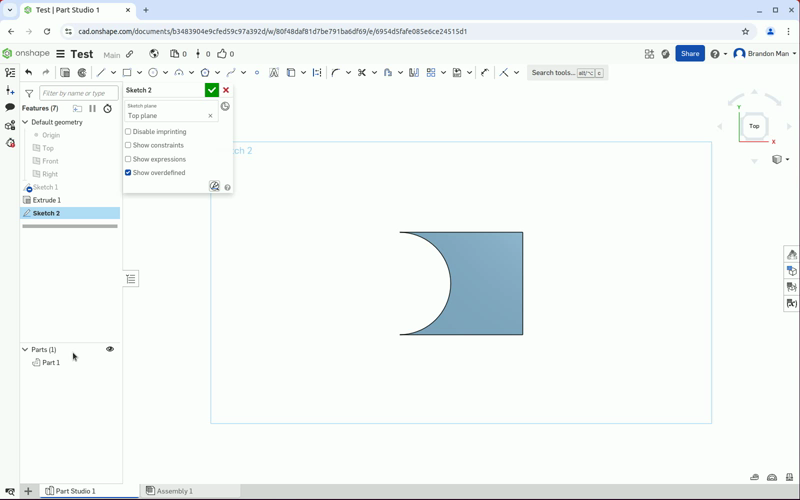
key(y)
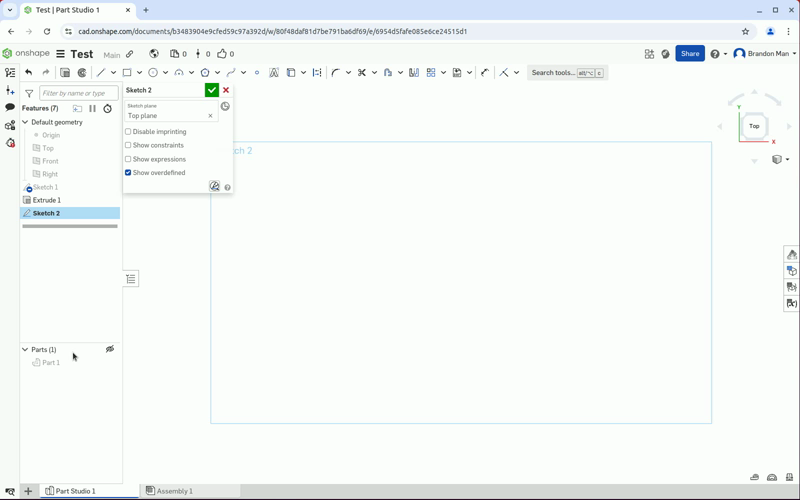
key(l)
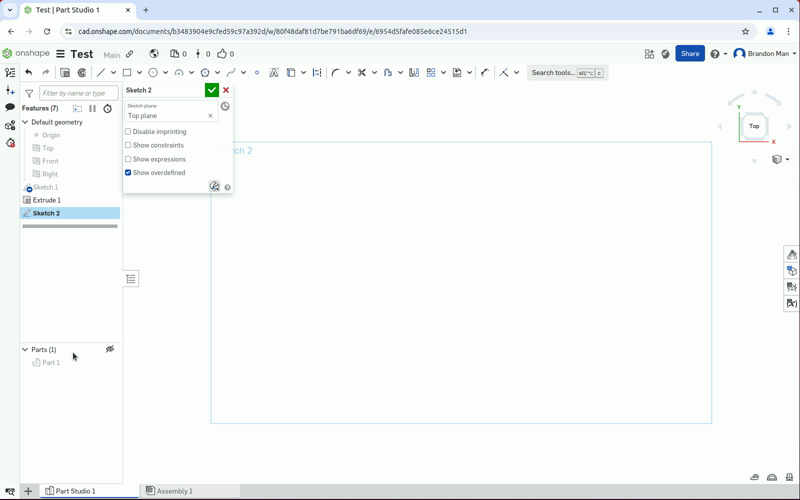
key_down(shift)
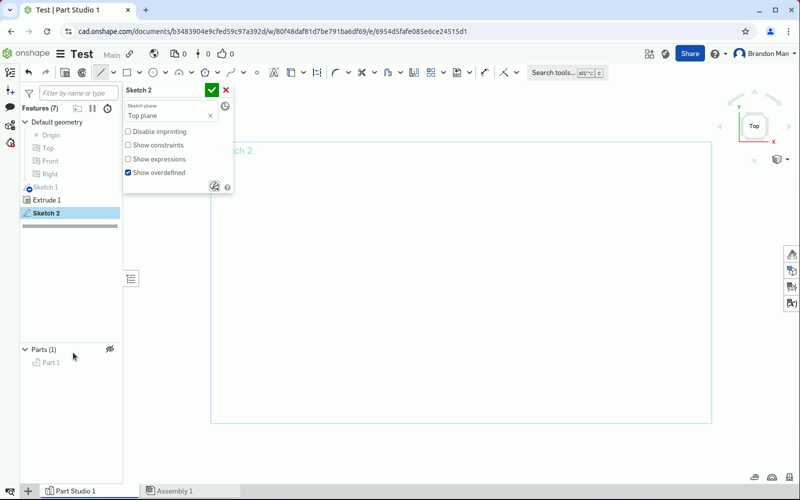
mouse_move(399, 334)
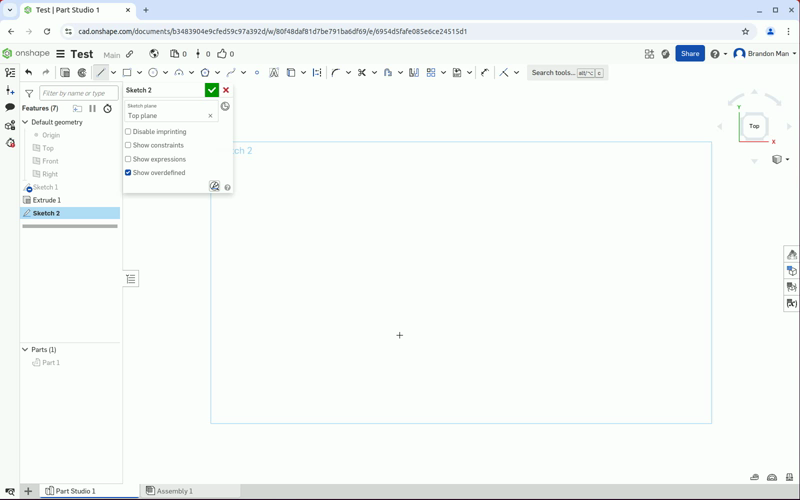
click(399, 334)
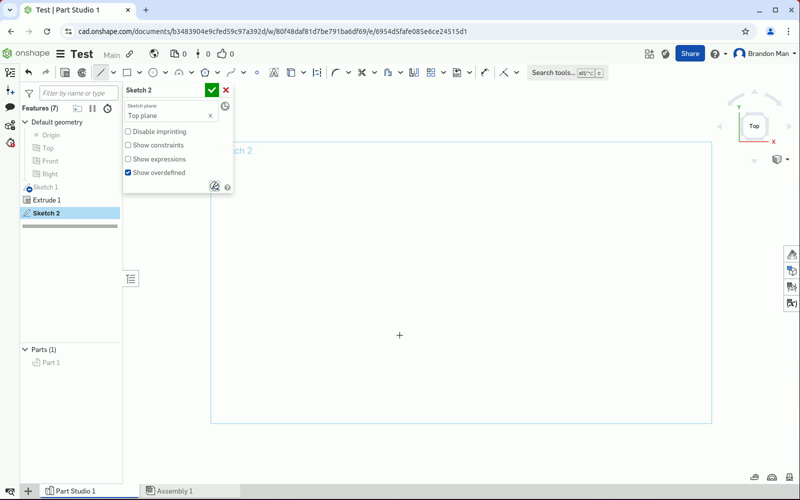
key_up(shift)
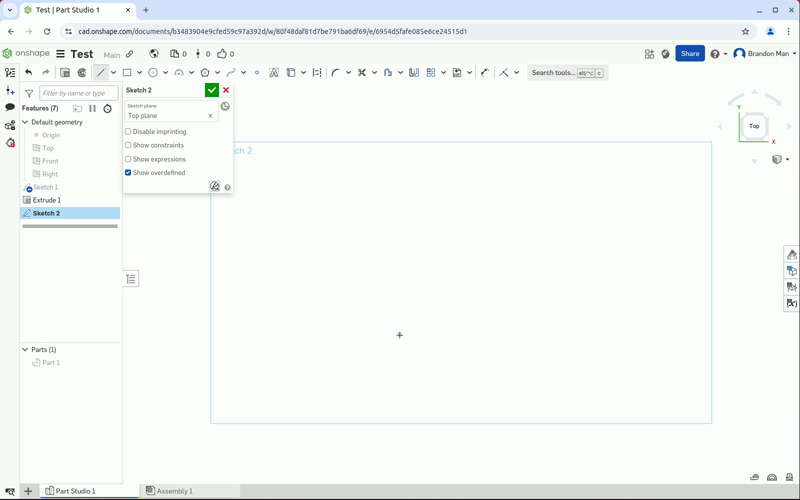
key_down(shift)
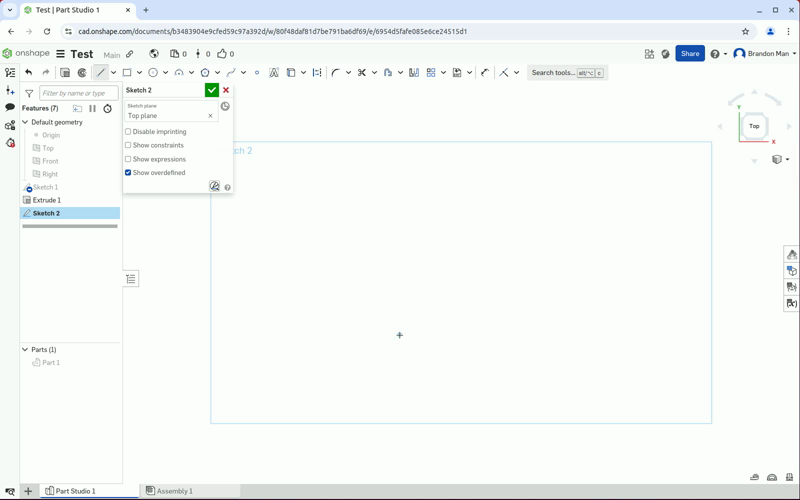
mouse_move(429, 334)
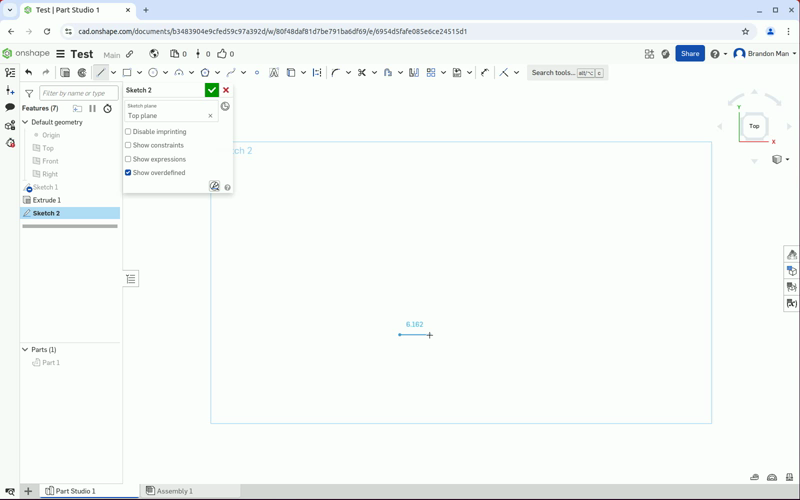
mouse_move(399, 304)
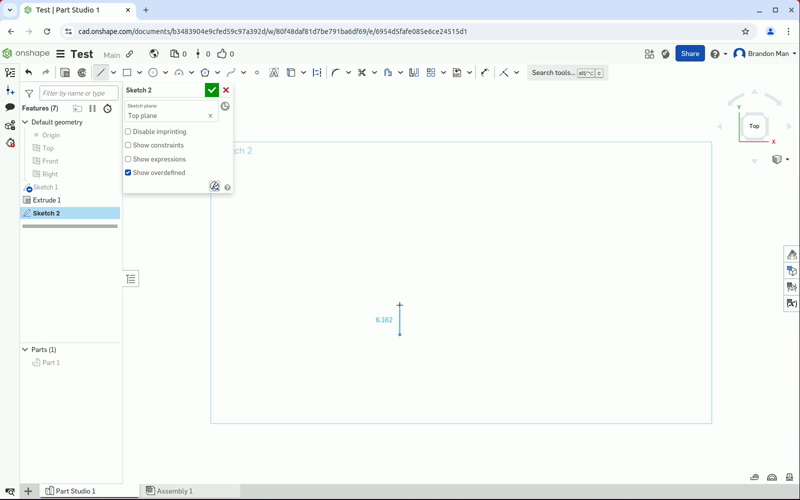
click(399, 304)
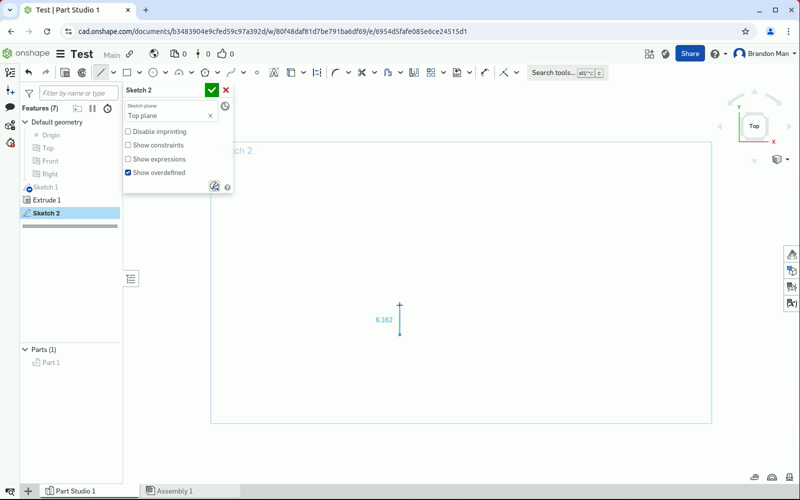
key_up(shift)
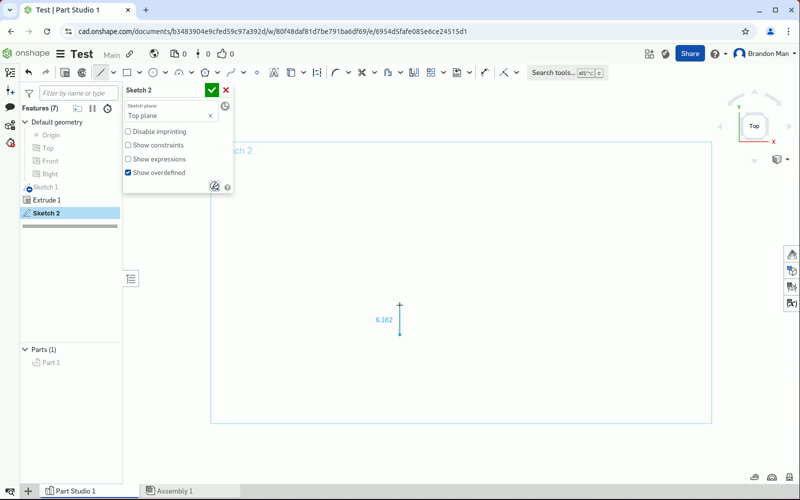
key(esc)
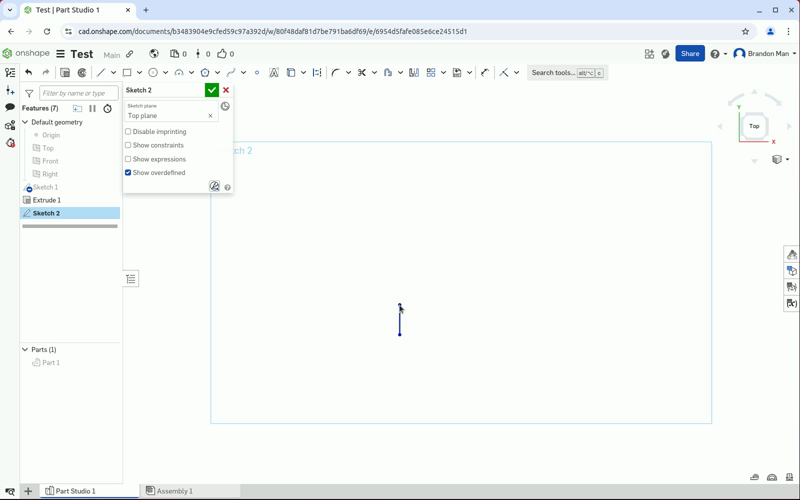
key(a)
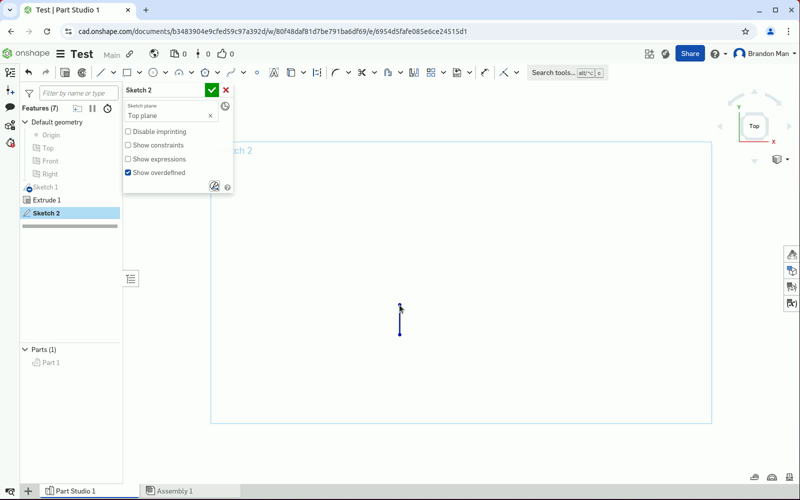
mouse_move(399, 304)
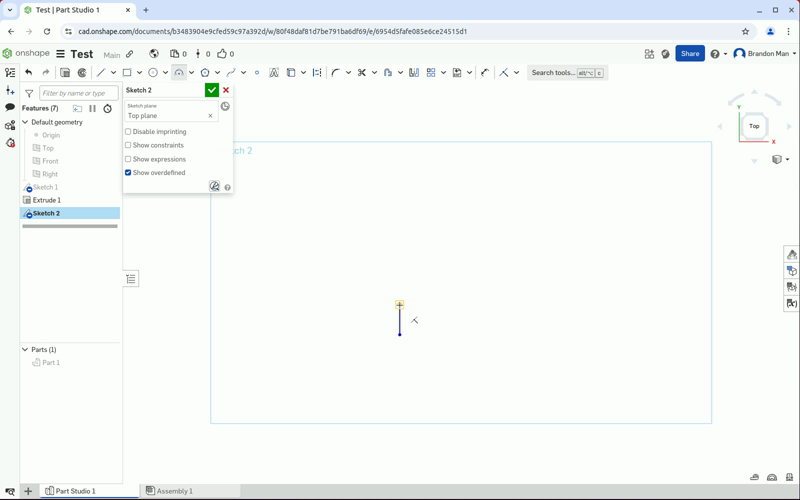
click(399, 304)
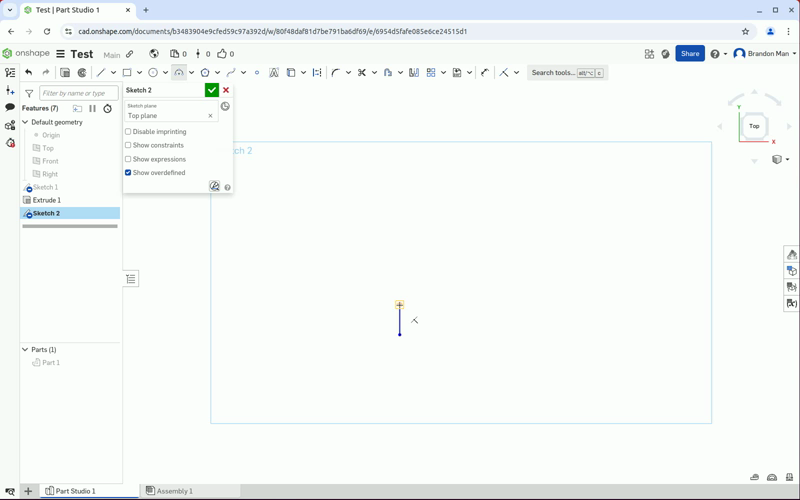
key_down(shift)
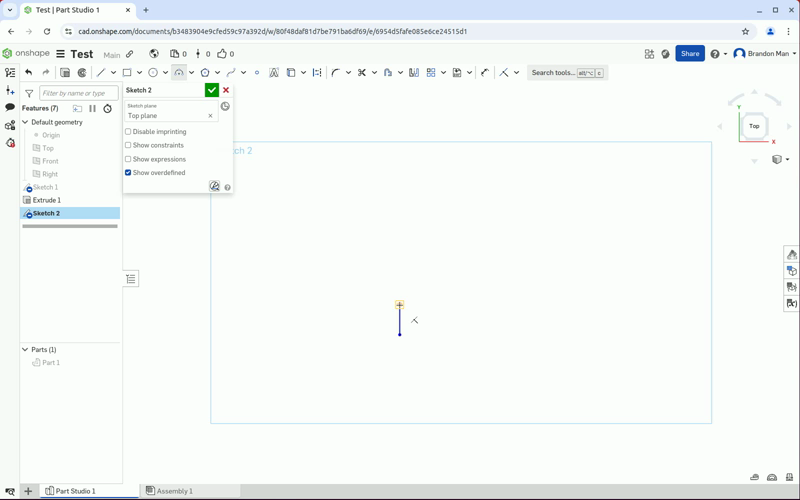
mouse_move(399, 263)
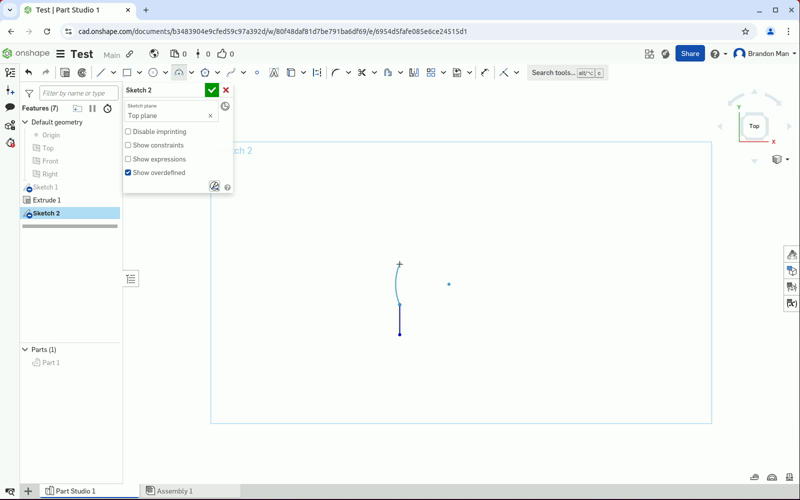
click(399, 263)
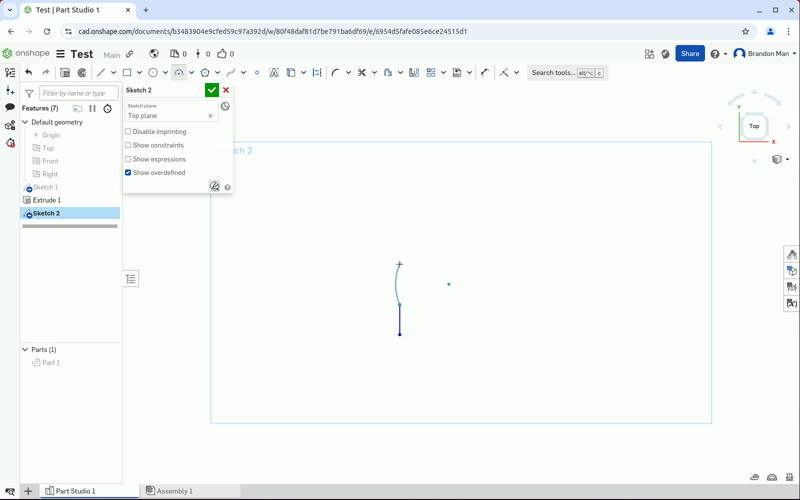
mouse_move(379, 284)
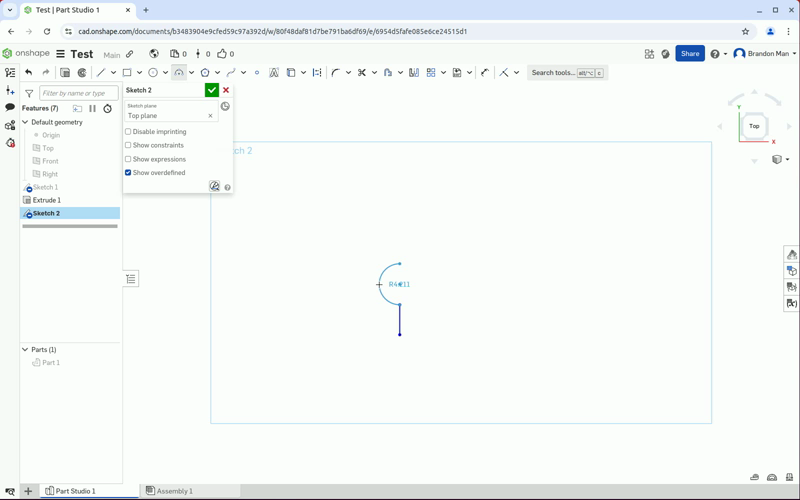
click(379, 284)
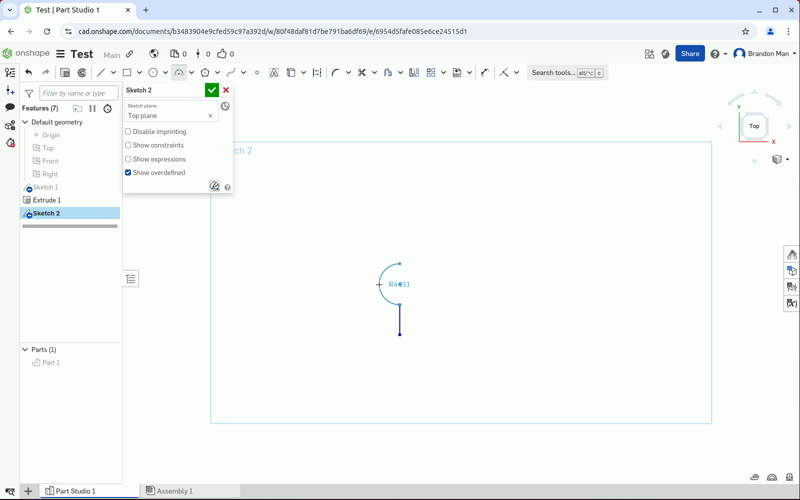
key_up(shift)
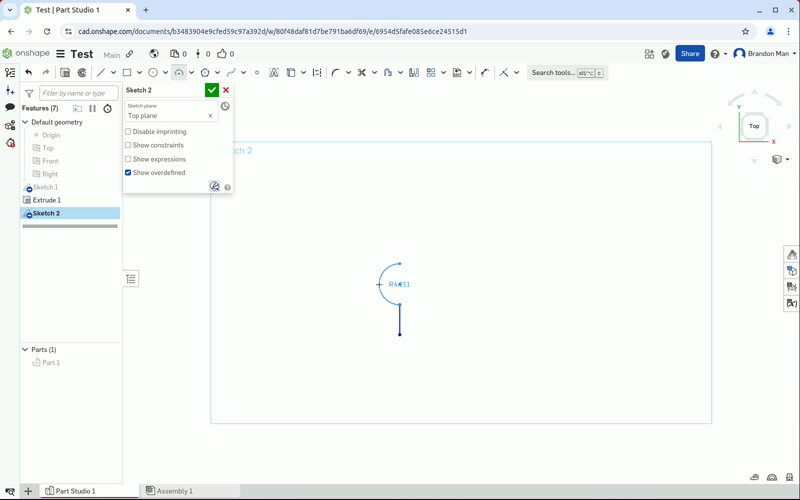
key(esc)
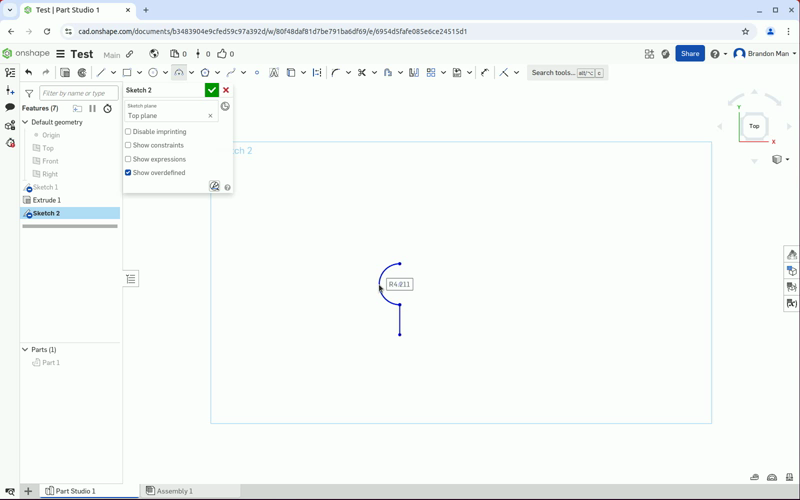
key(l)
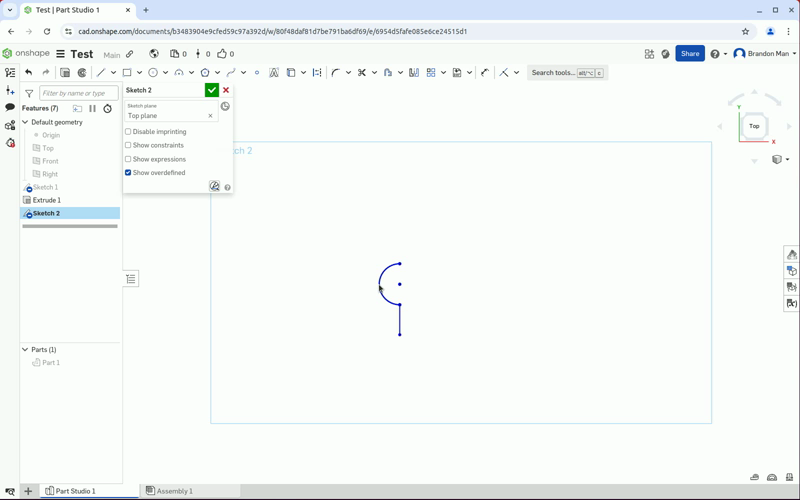
mouse_move(399, 263)
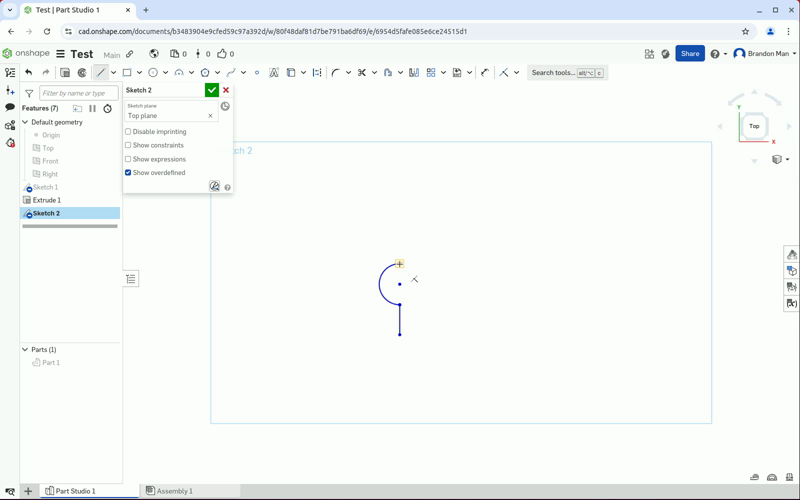
click(399, 263)
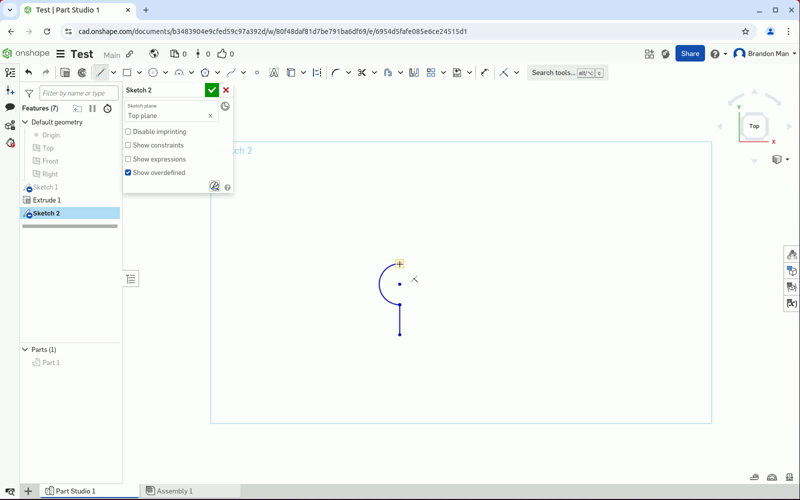
key_down(shift)
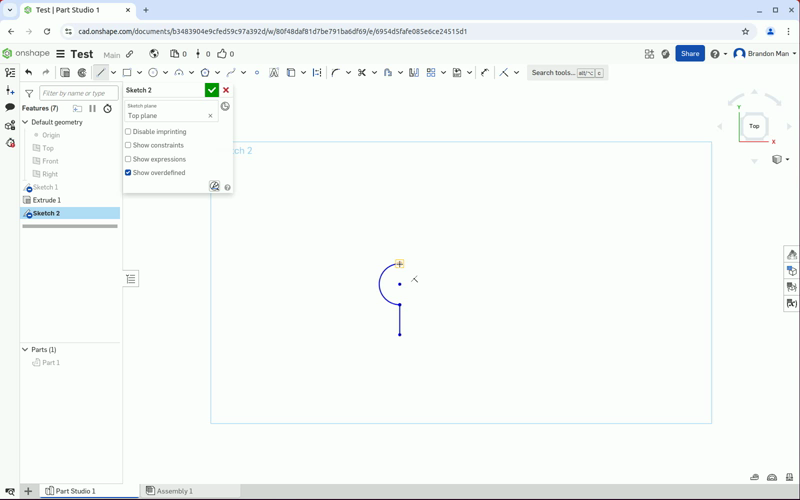
mouse_move(429, 263)
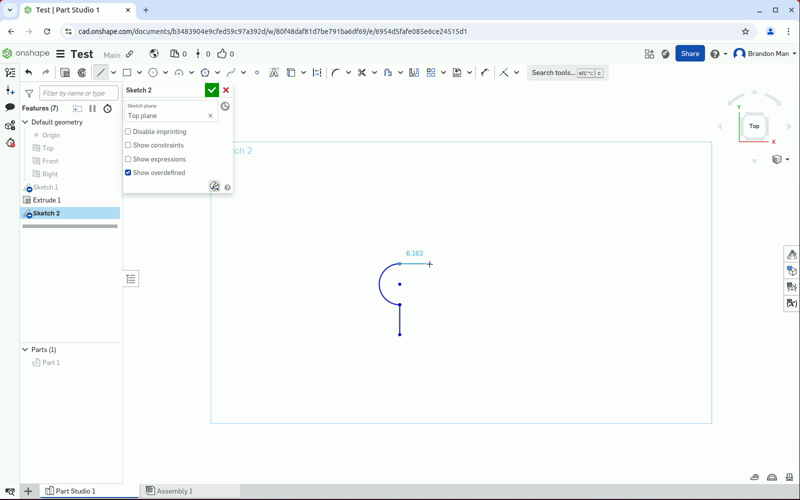
mouse_move(399, 232)
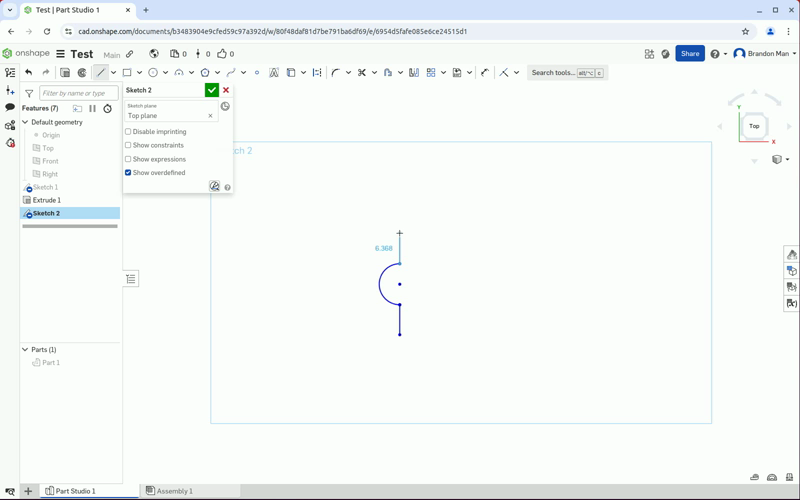
click(399, 232)
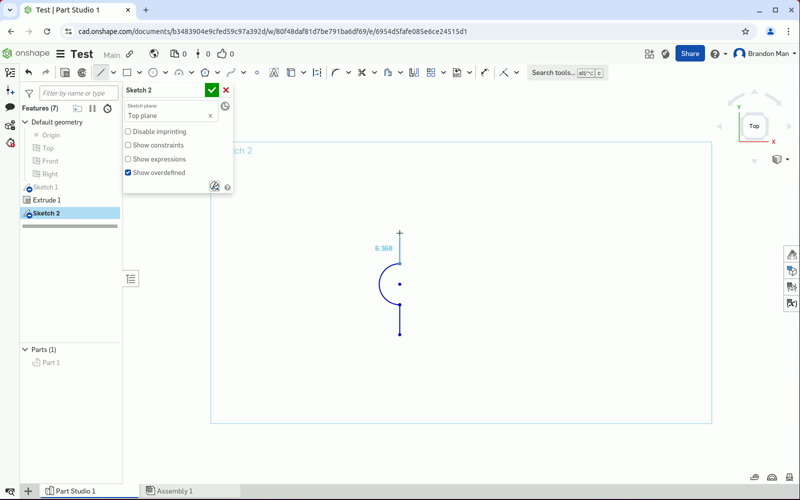
key_up(shift)
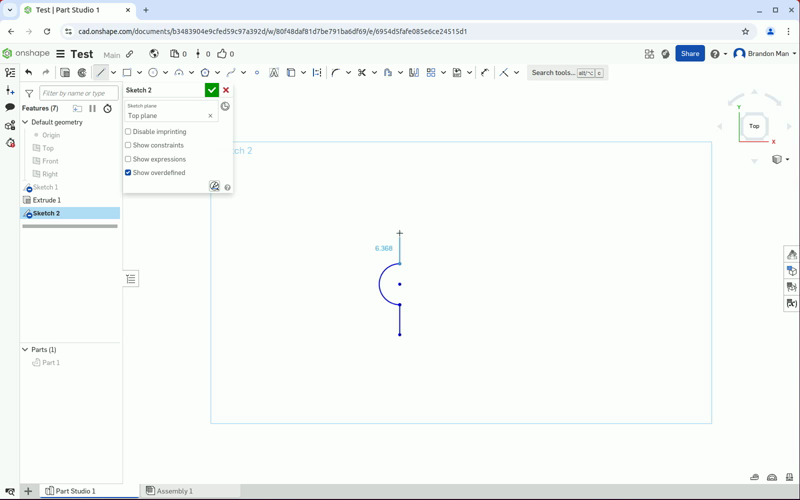
key(esc)
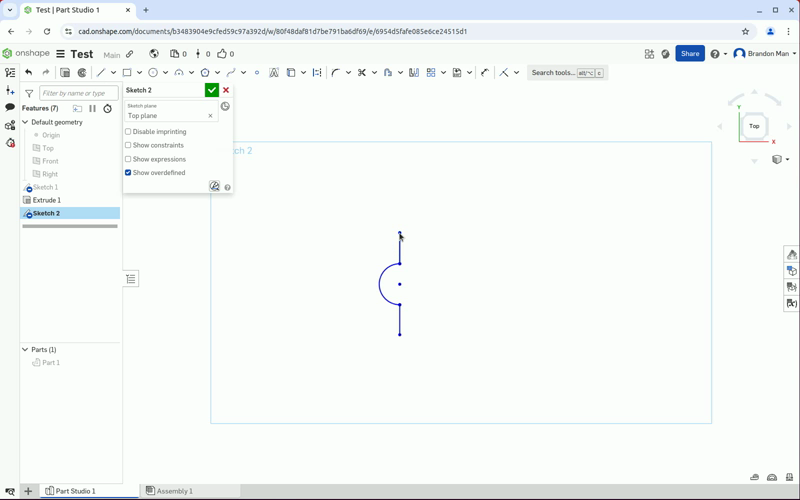
key(a)
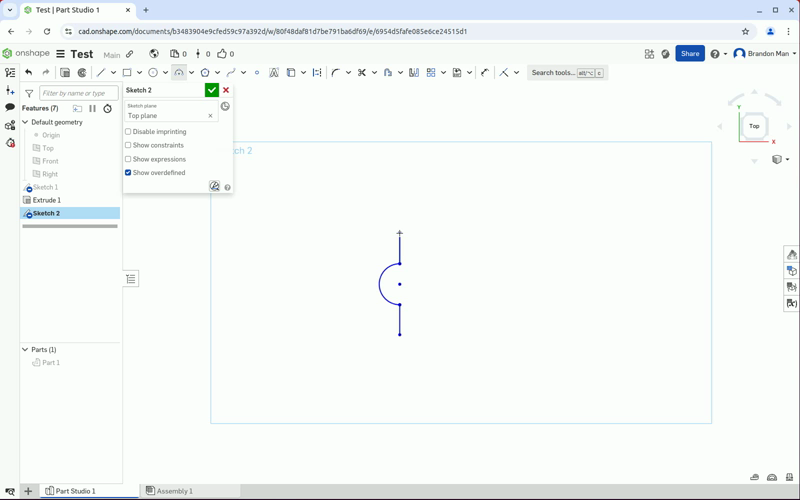
mouse_move(399, 232)
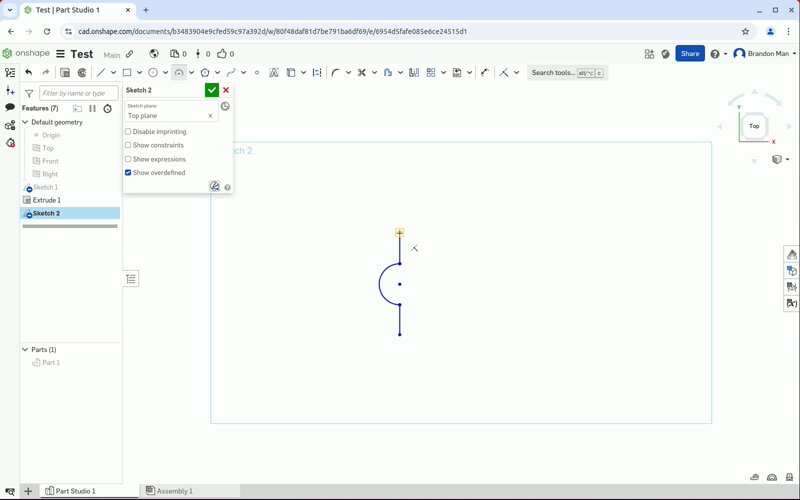
click(399, 232)
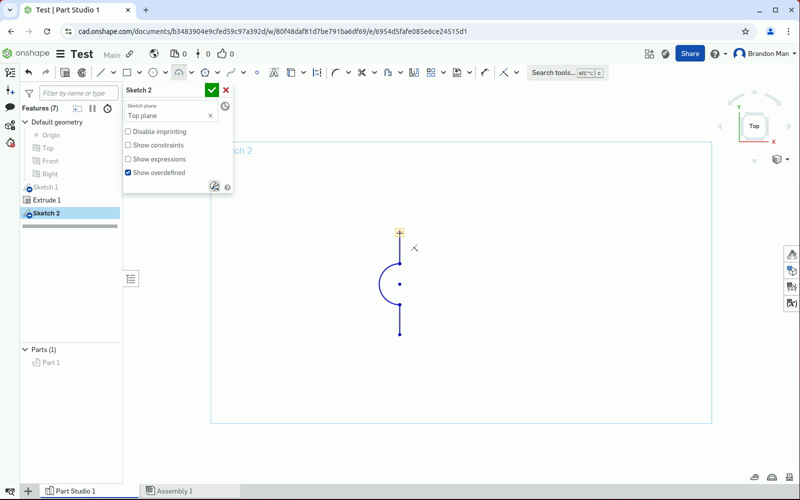
mouse_move(399, 334)
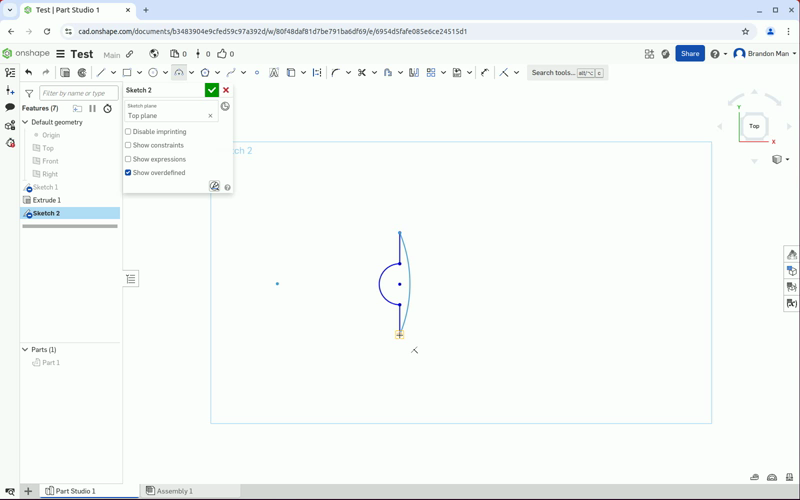
click(399, 334)
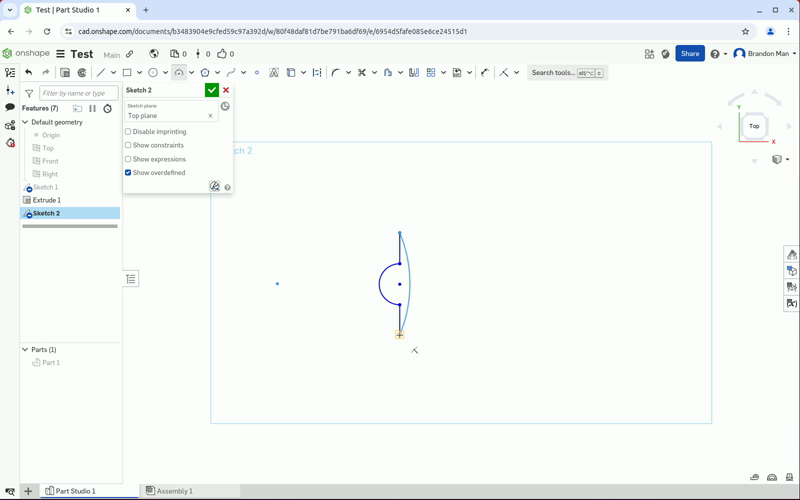
key_down(shift)
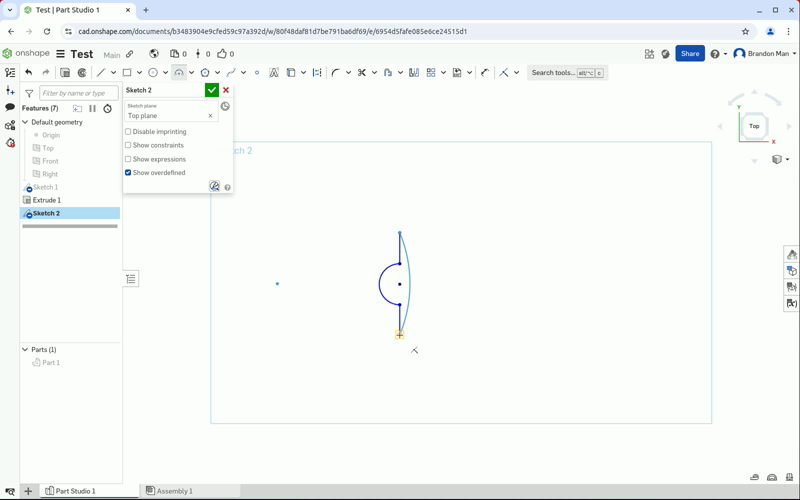
mouse_move(348, 283)
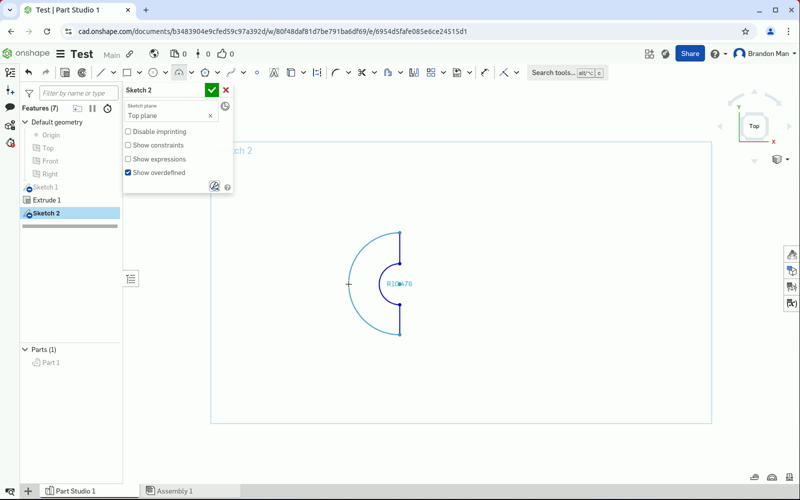
click(348, 283)
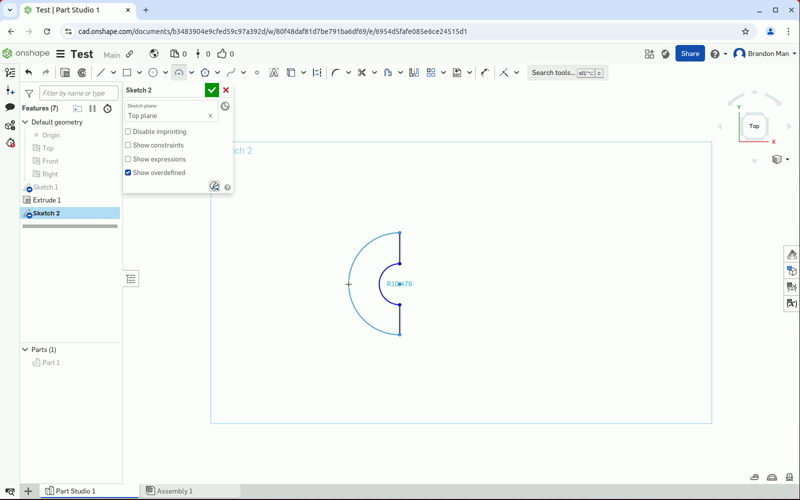
key_up(shift)
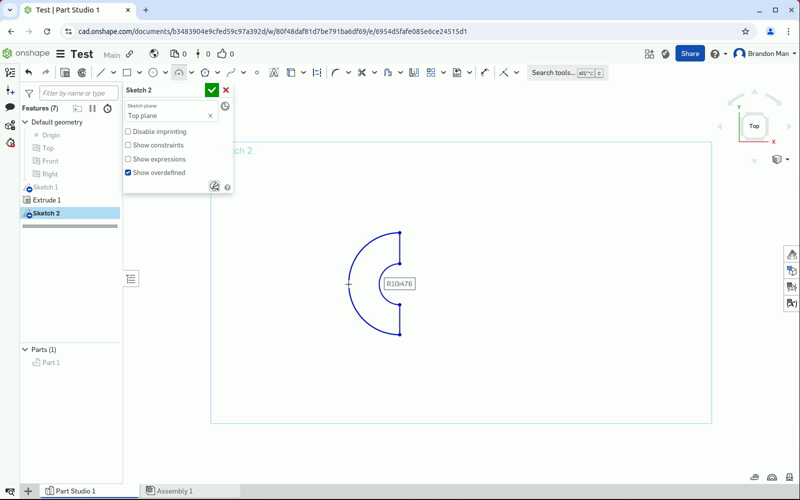
key(esc)
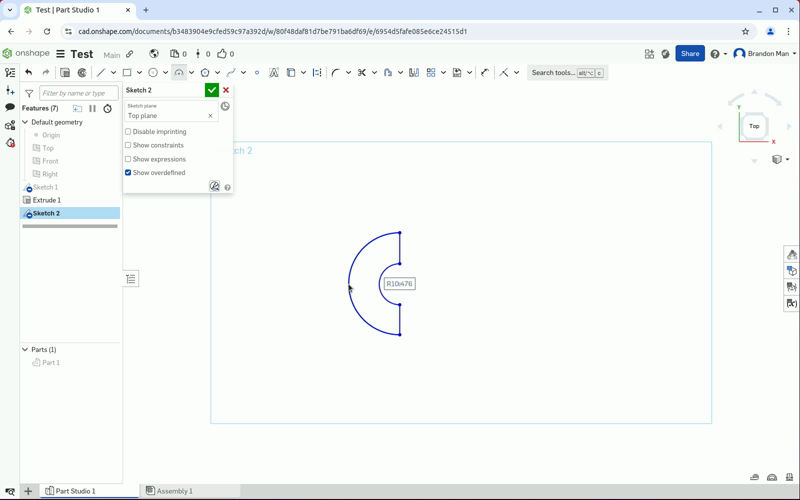
mouse_move(364, 272)
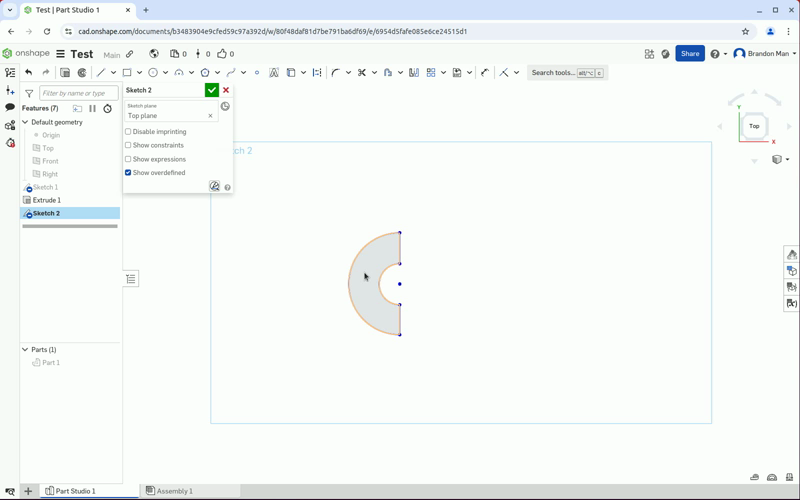
scroll(6)
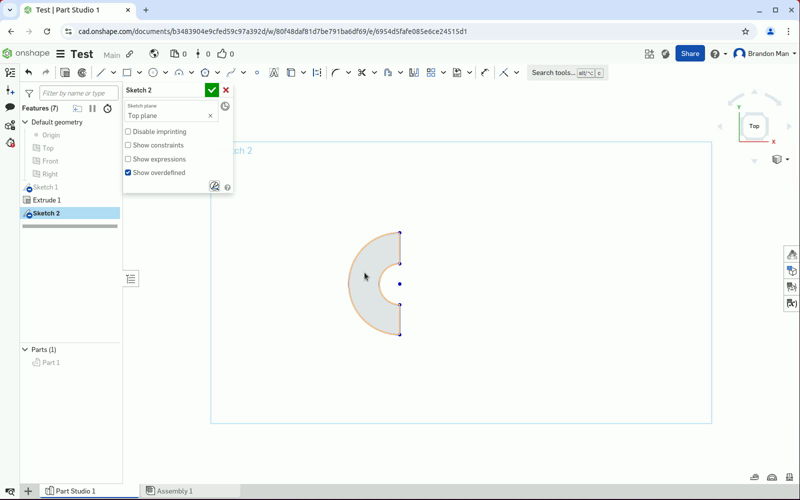
scroll(6)
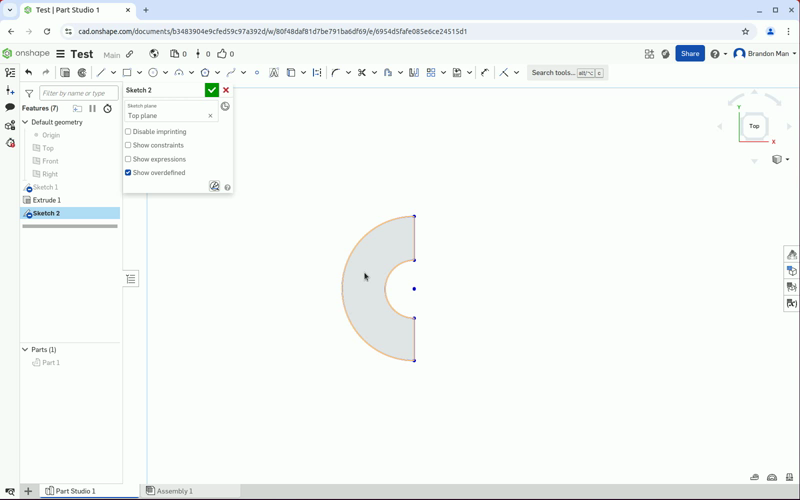
scroll(6)
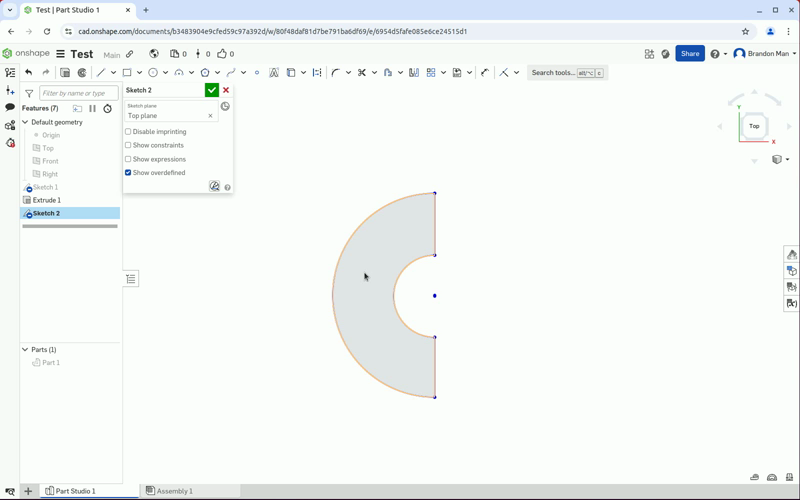
scroll(6)
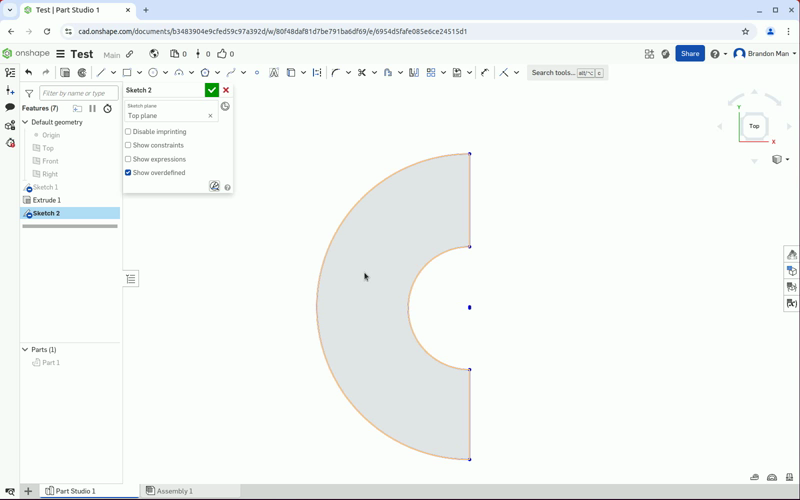
scroll(6)
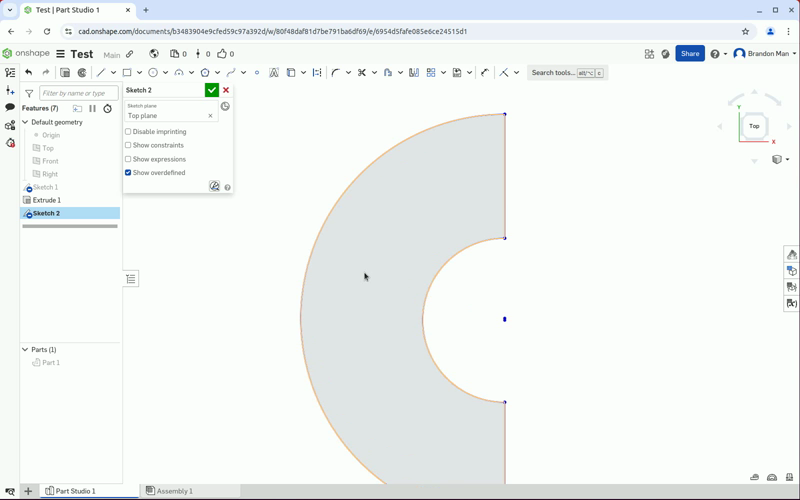
scroll(6)
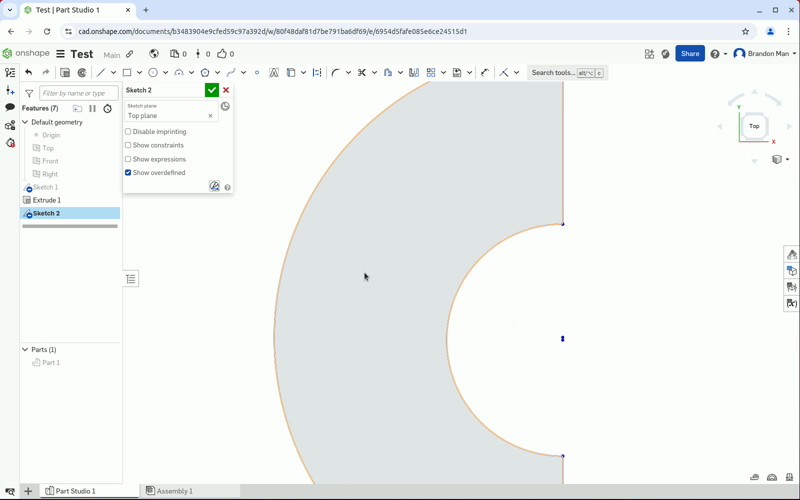
scroll(6)
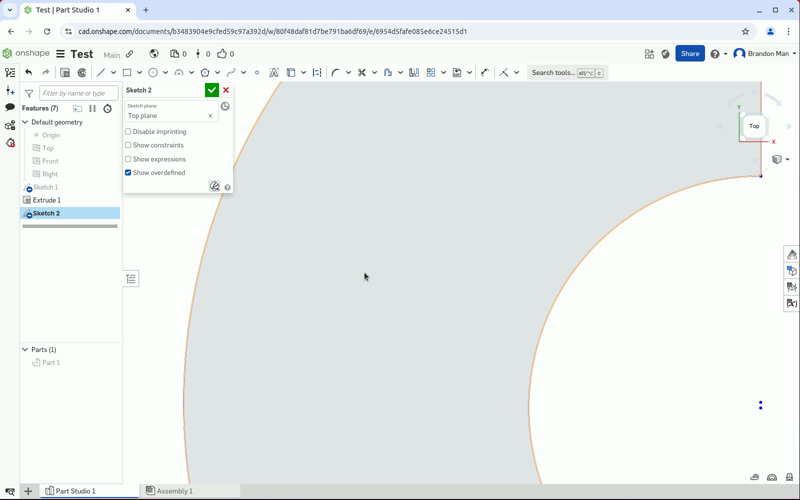
click(364, 272)
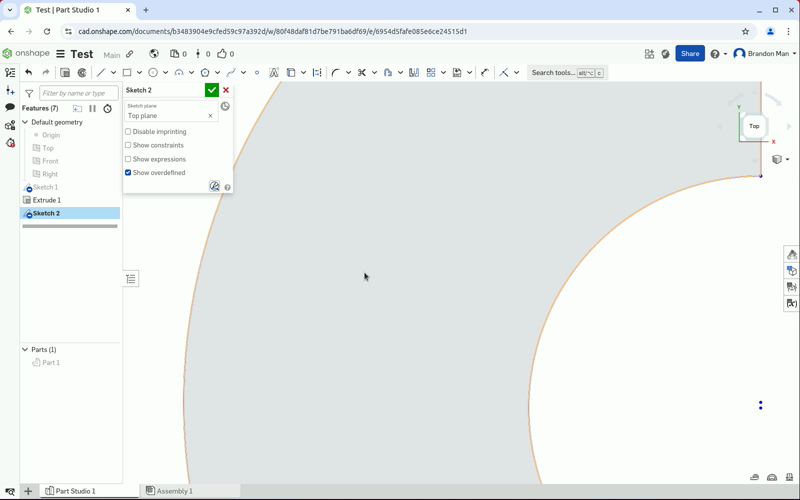
scroll(-6)
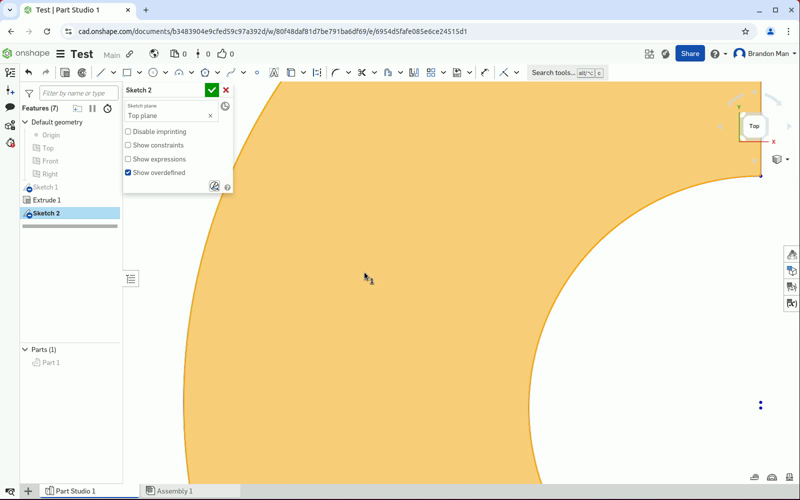
scroll(-6)
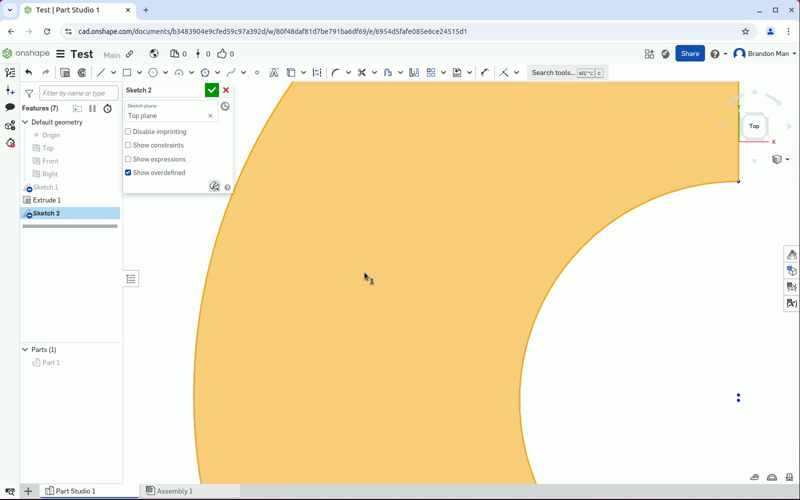
scroll(-6)
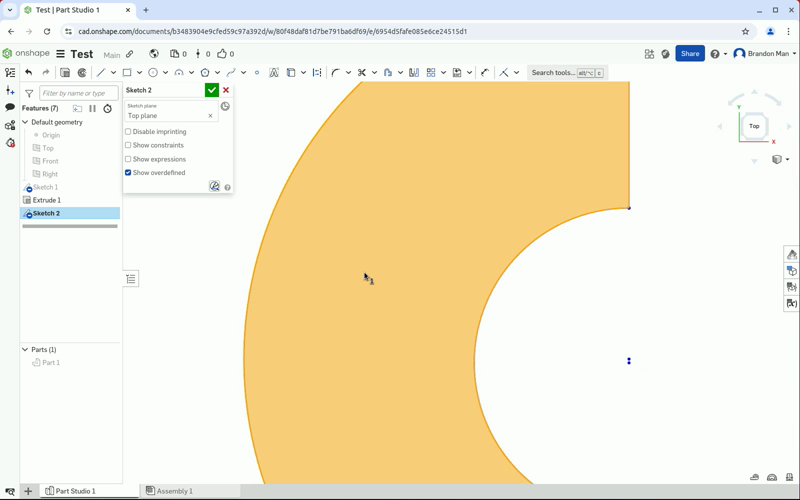
scroll(-6)
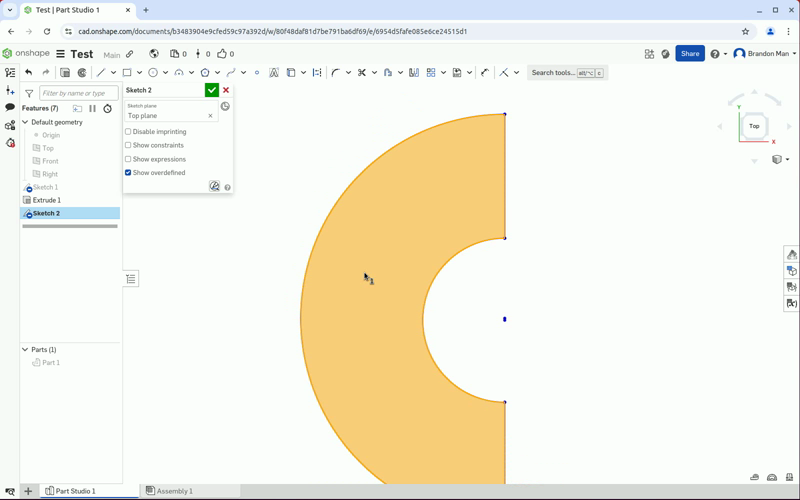
scroll(-6)
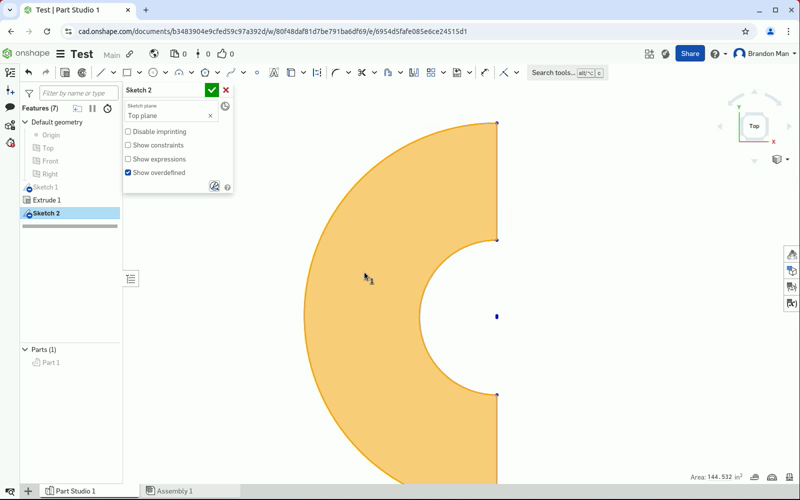
scroll(-6)
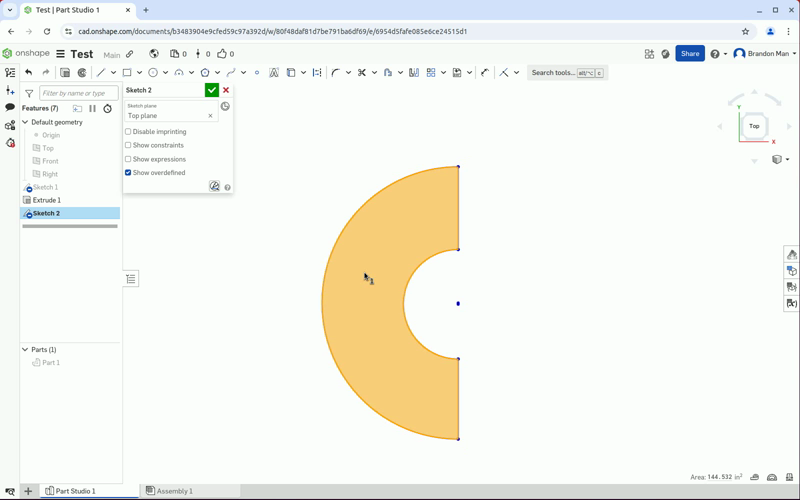
scroll(-6)
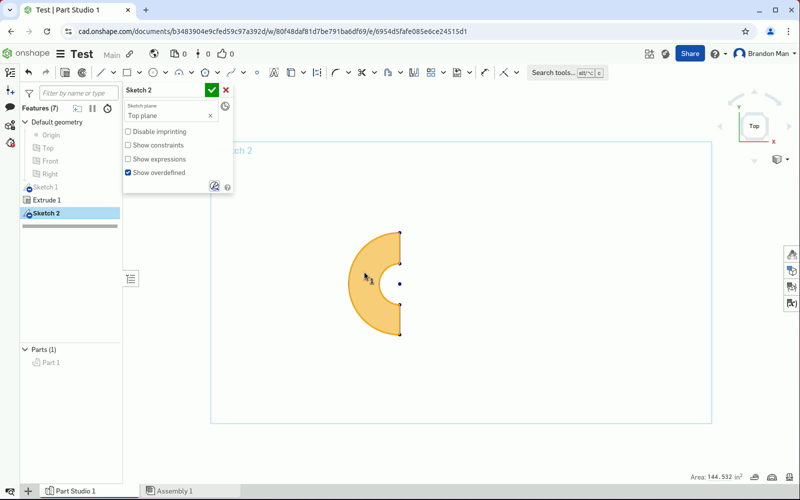
mouse_move(73, 352)
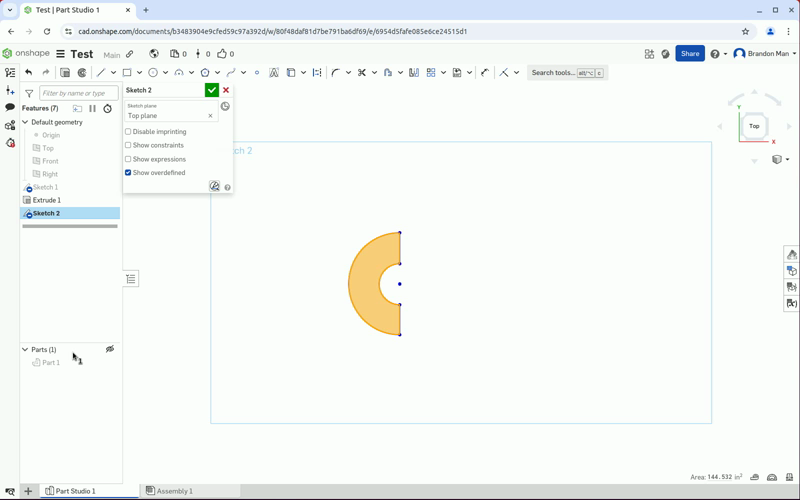
key(shift+y)
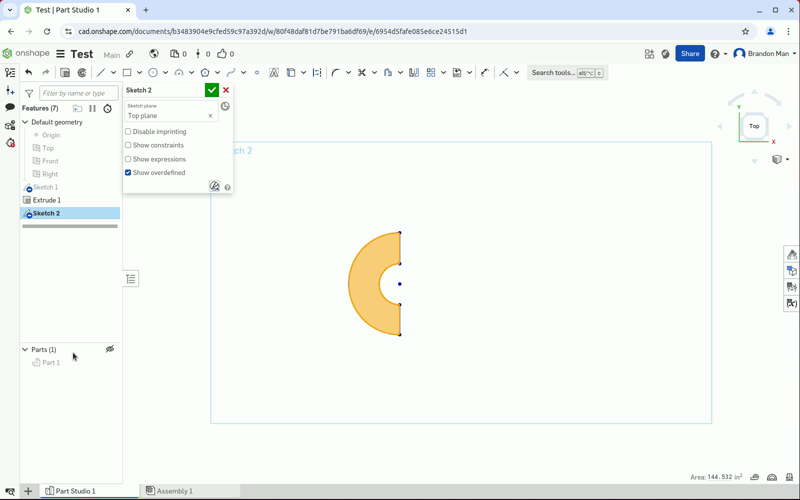
key(shift+e)
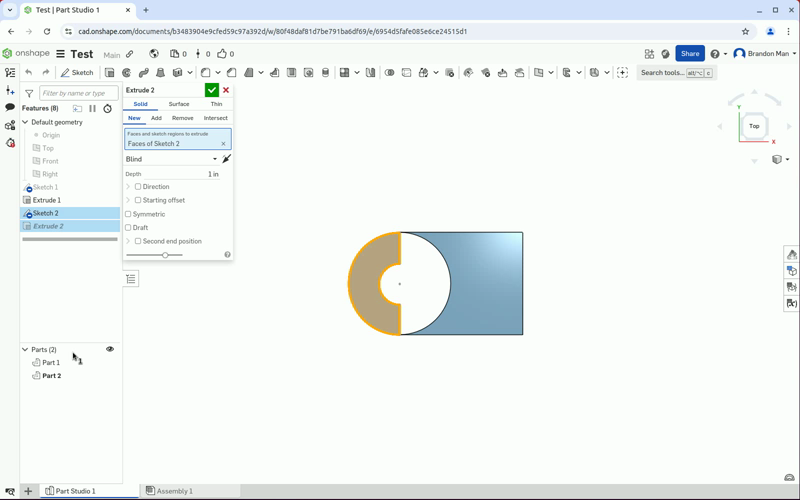
mouse_move(143, 106)
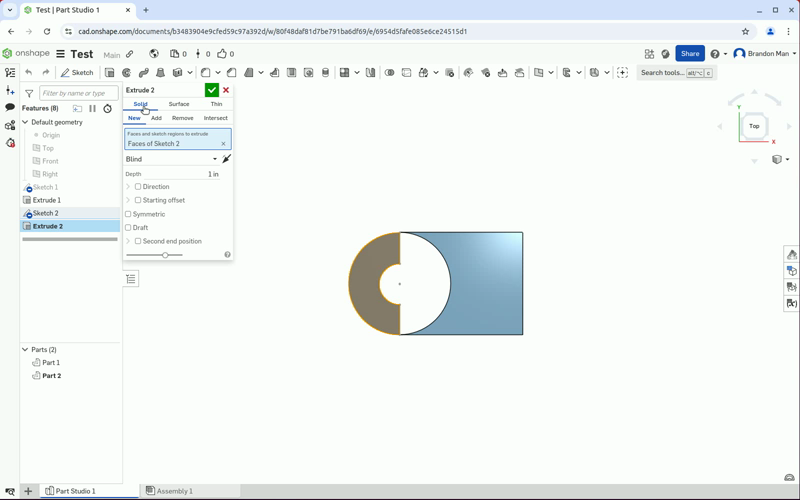
click(143, 106)
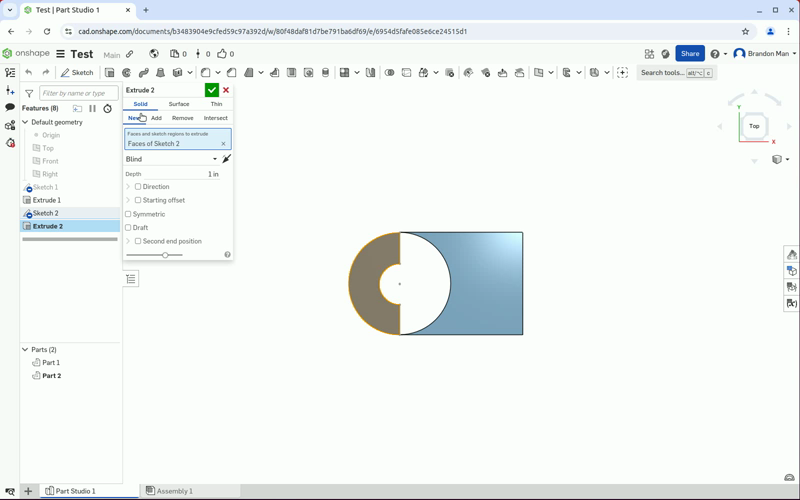
mouse_move(137, 120)
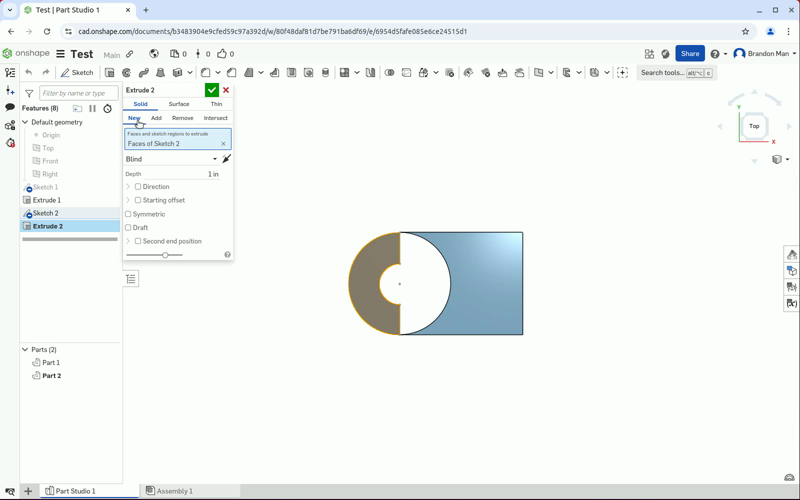
click(137, 120)
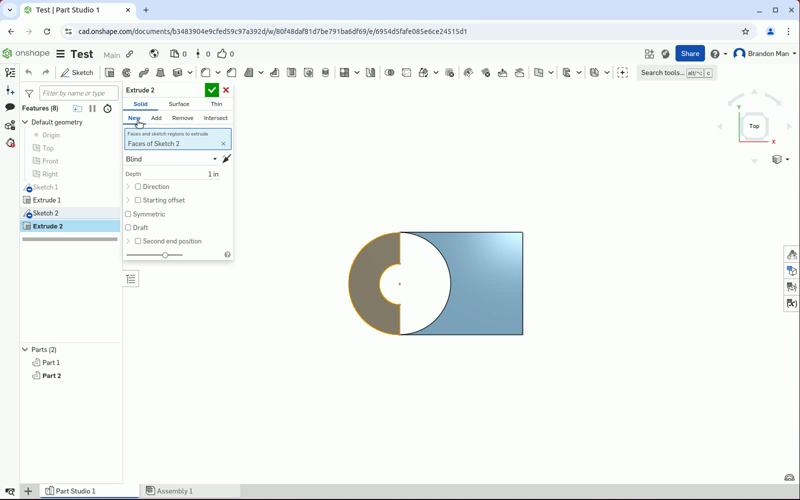
key(tab, 4)
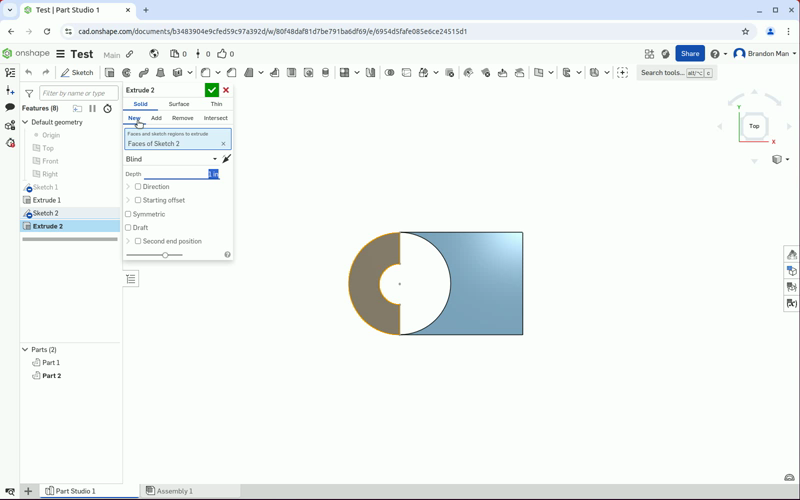
text(4.092)
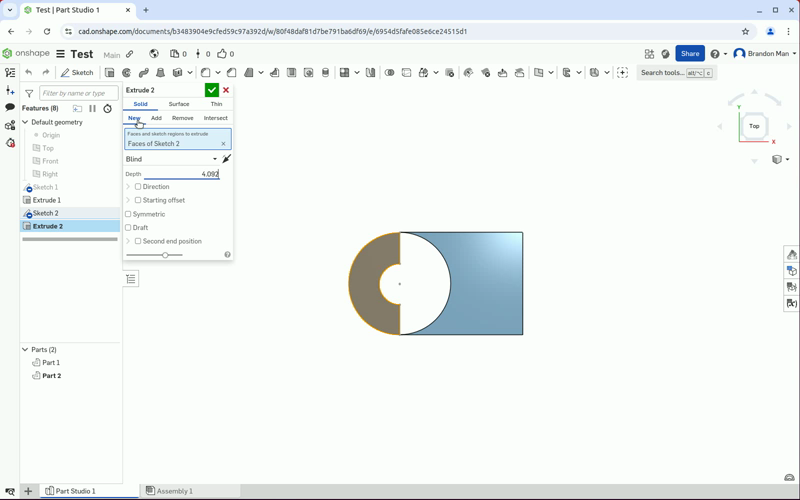
key(enter)
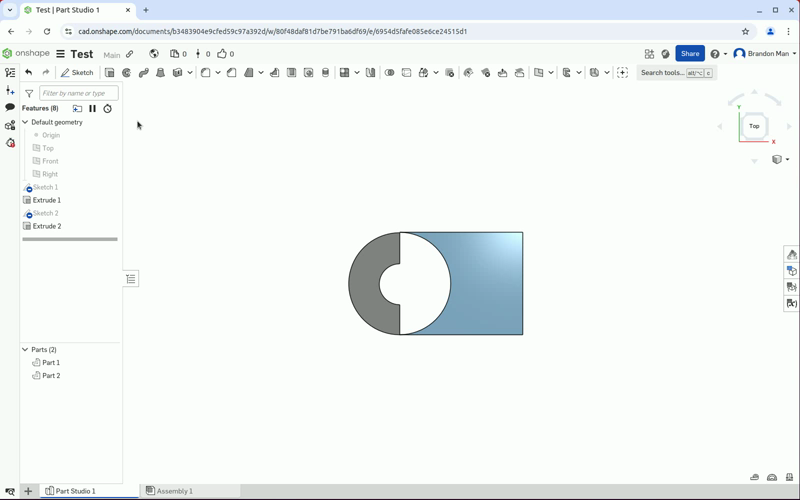
key(shift+h)
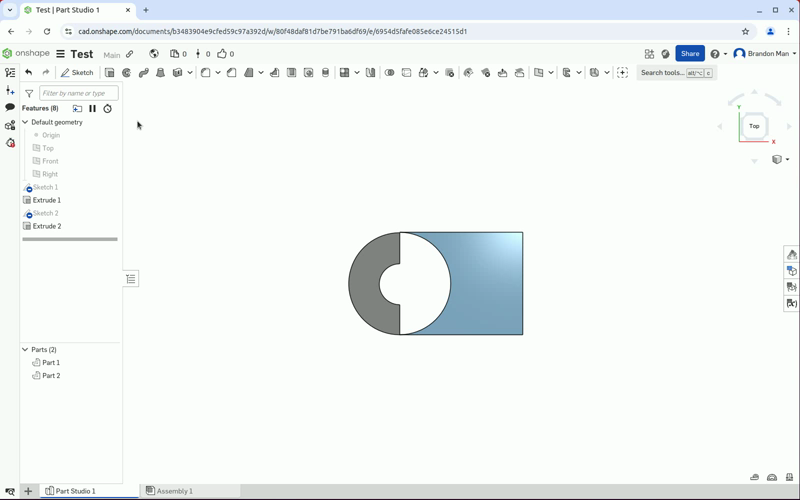
key(shift+h)
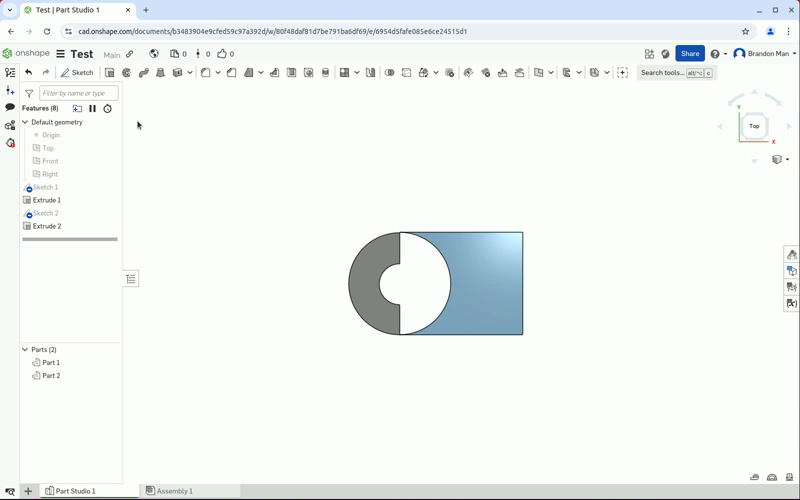
mouse_move(73, 189)
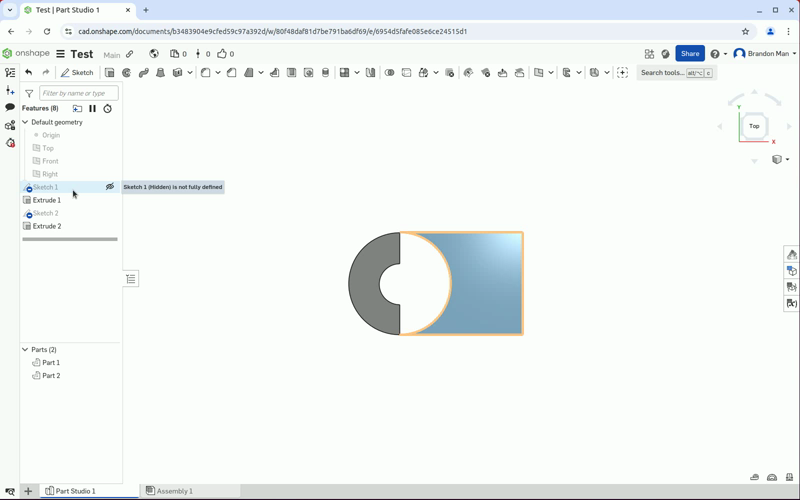
click(73, 189)
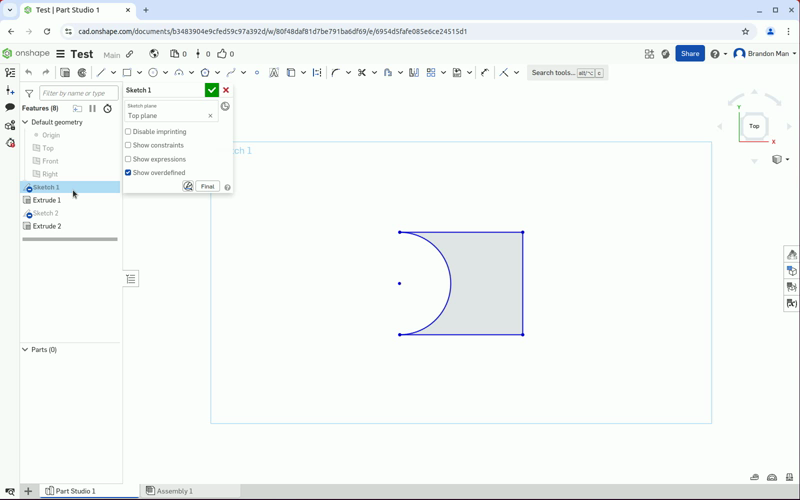
mouse_move(229, 92)
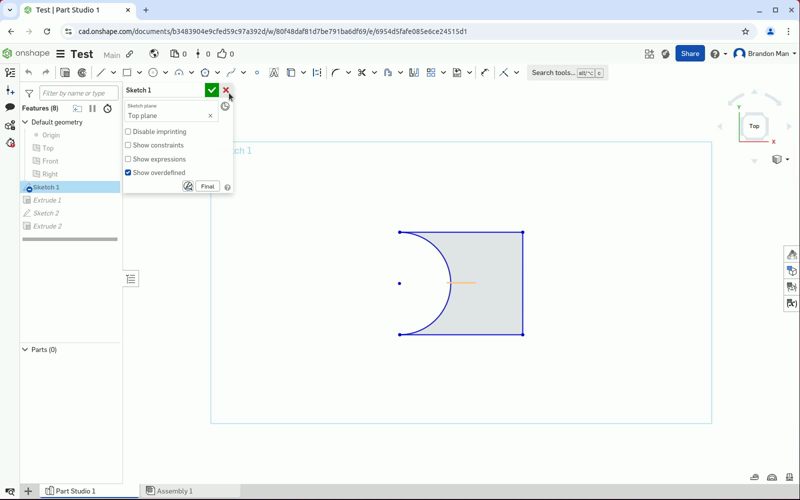
click(229, 92)
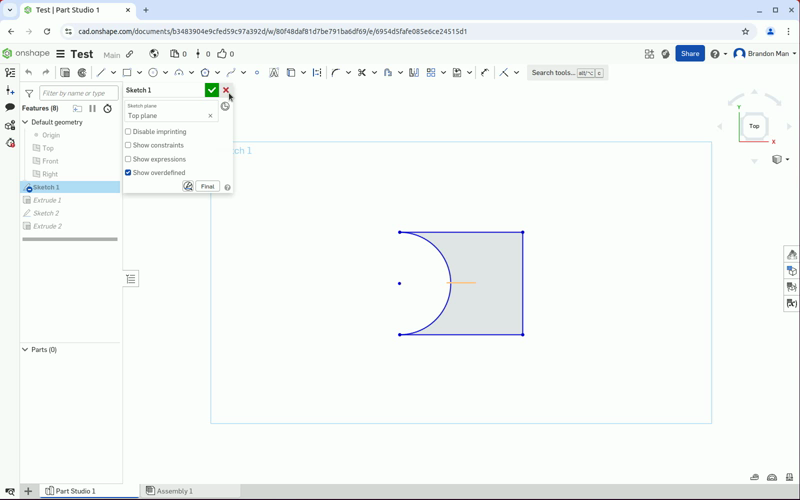
key(shift+s)
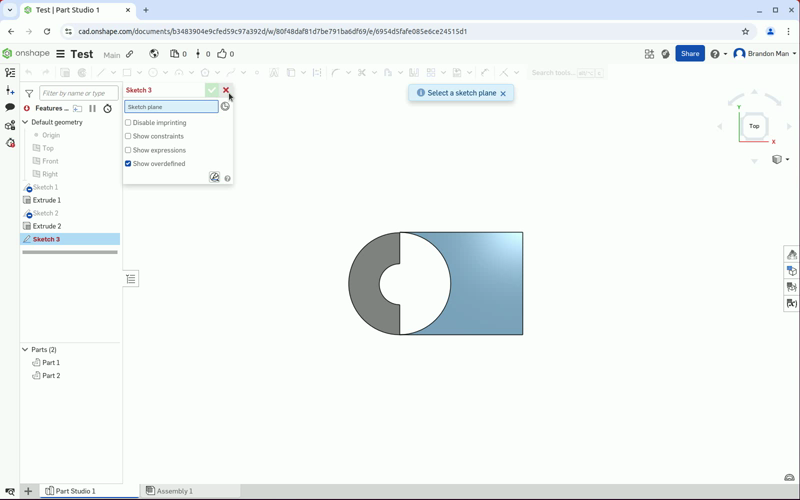
mouse_move(73, 150)
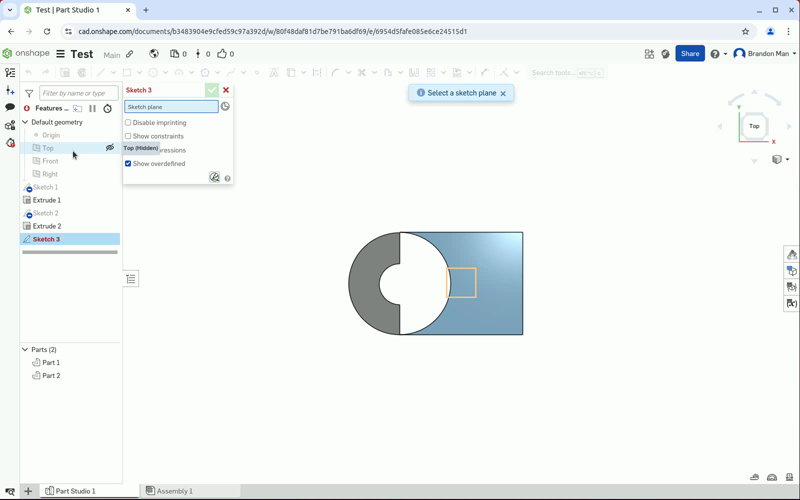
click(73, 150)
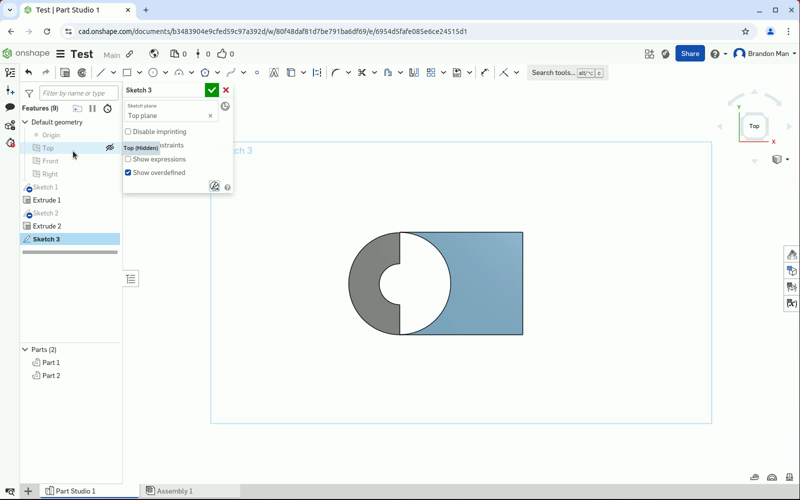
mouse_move(73, 352)
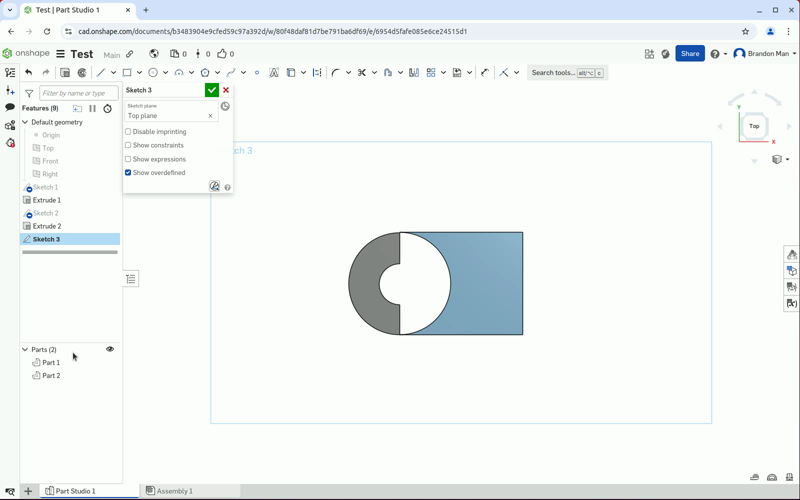
key(y)
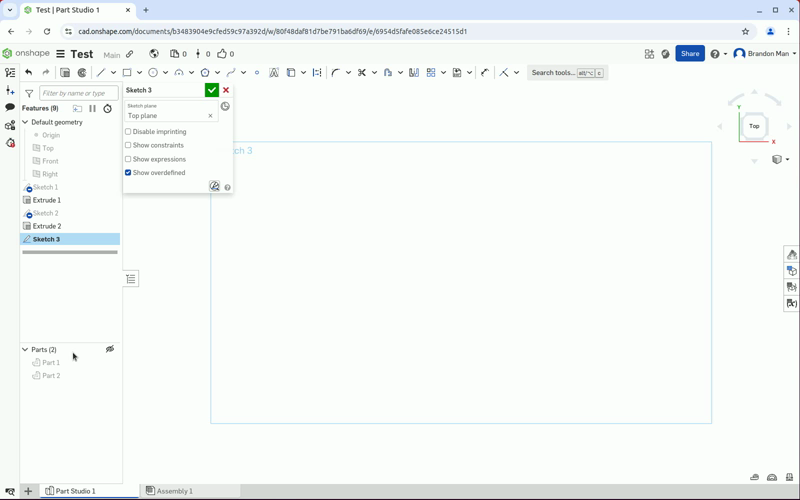
key(a)
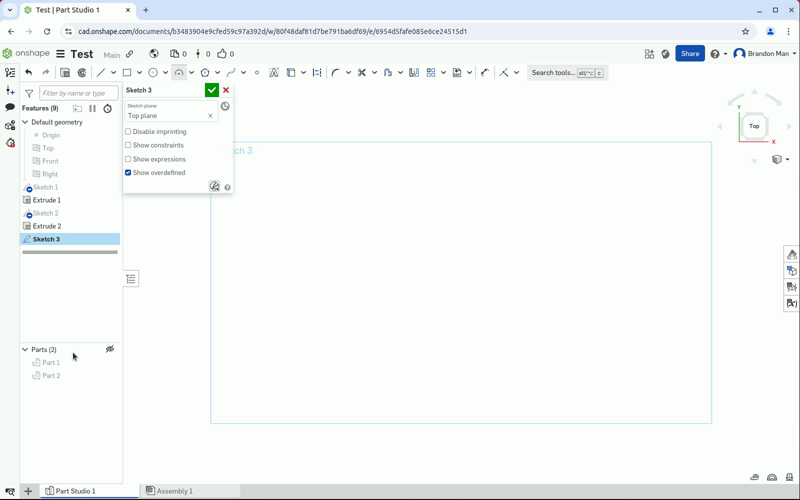
key_down(shift)
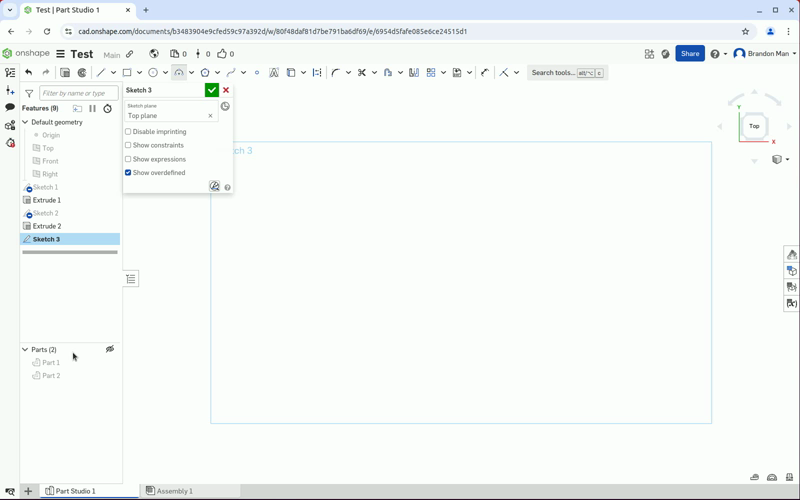
mouse_move(399, 334)
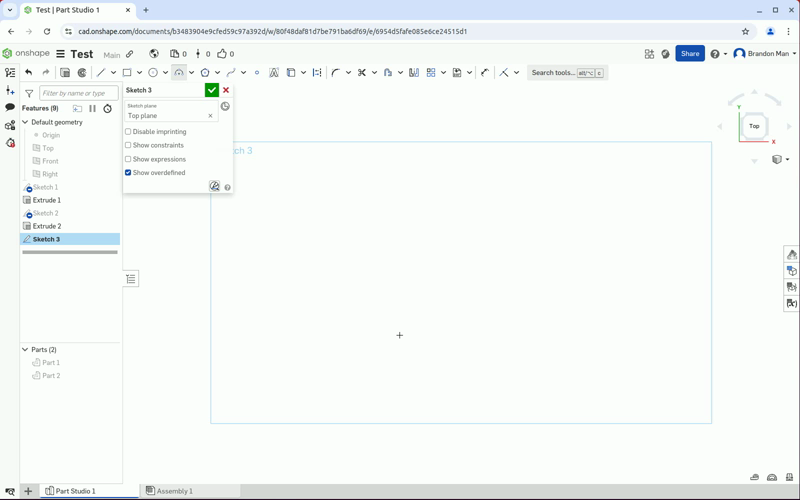
click(399, 334)
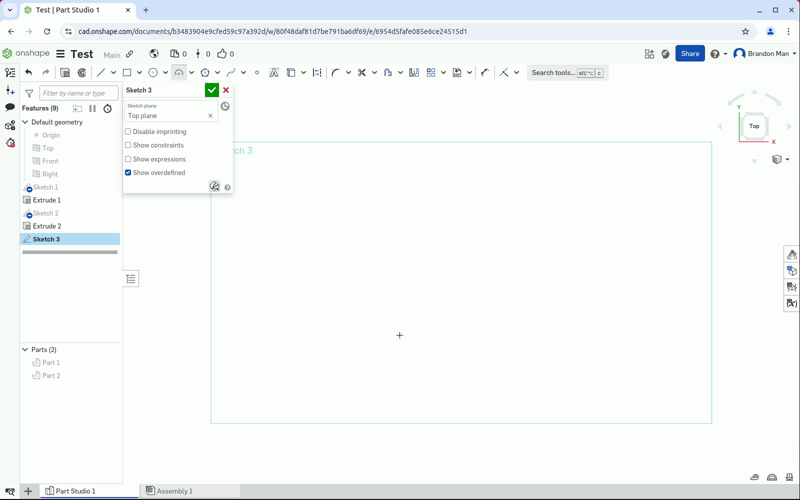
key_up(shift)
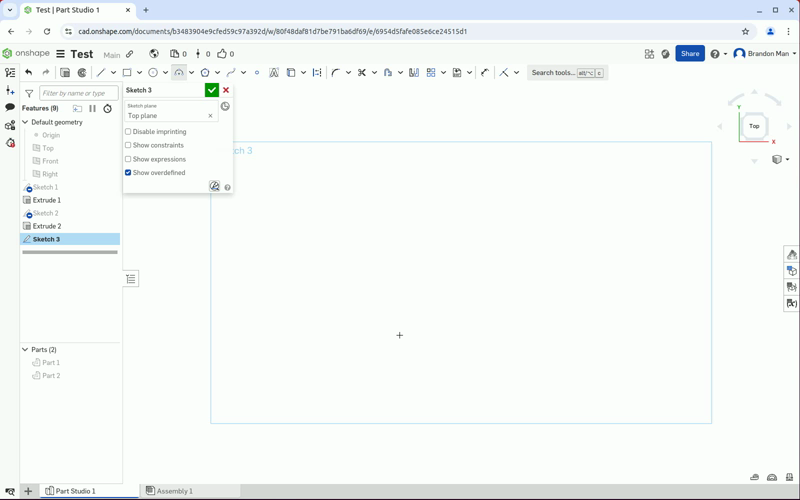
key_down(shift)
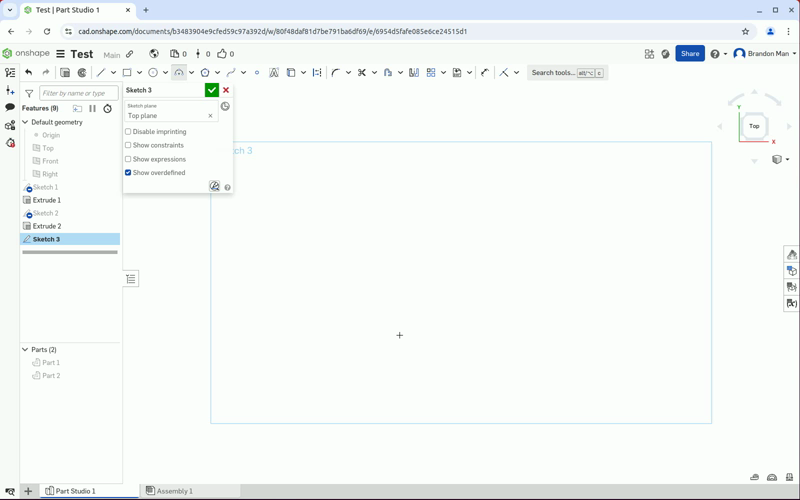
mouse_move(399, 232)
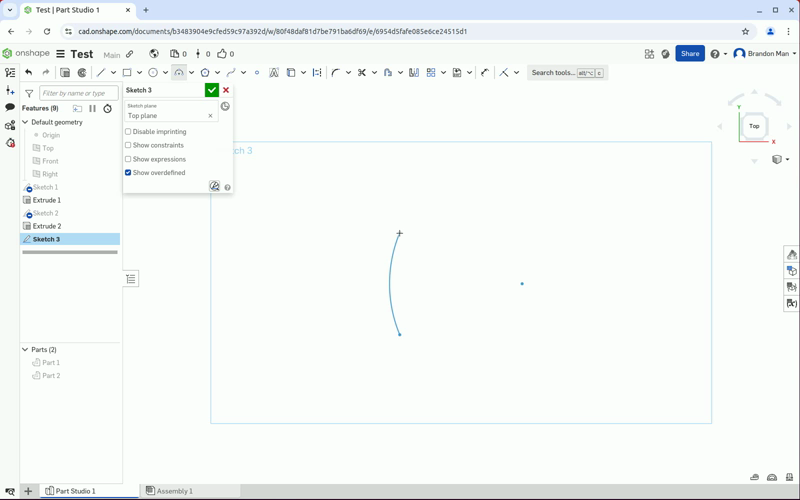
click(399, 232)
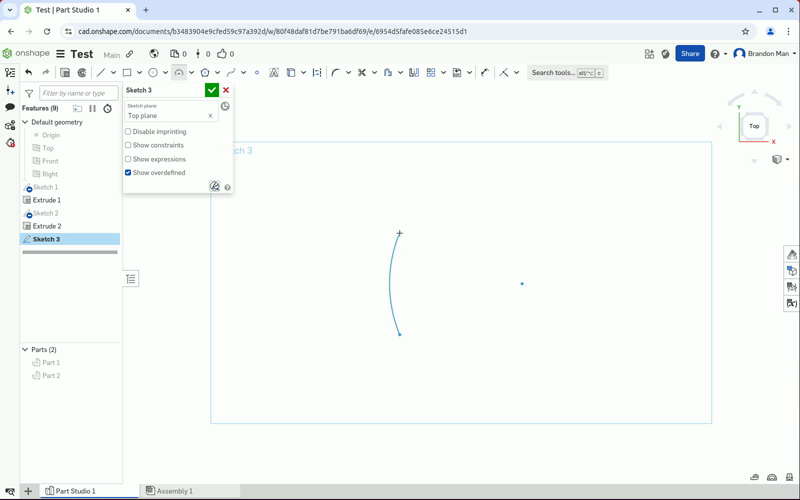
mouse_move(450, 283)
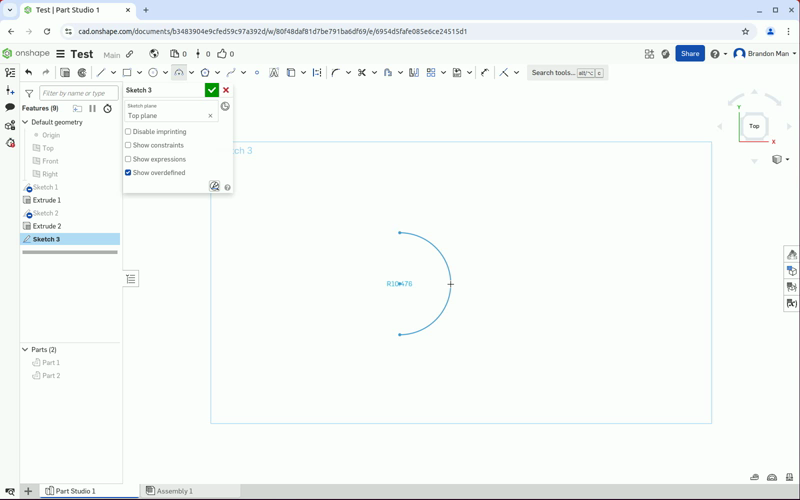
click(450, 283)
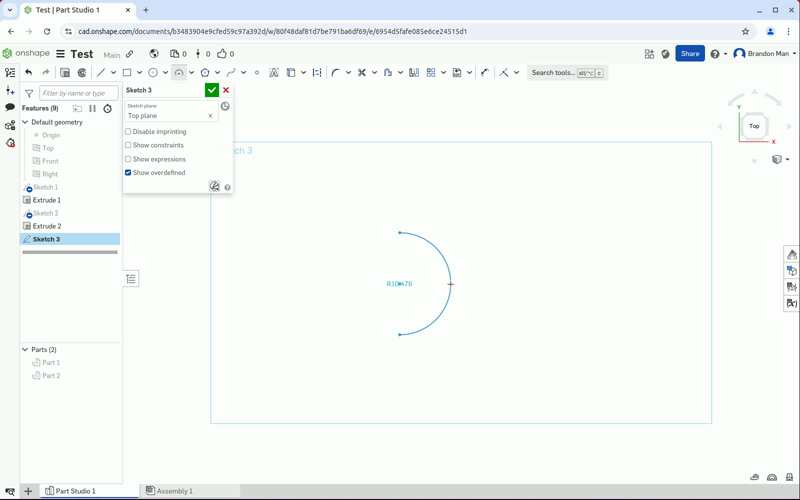
key_up(shift)
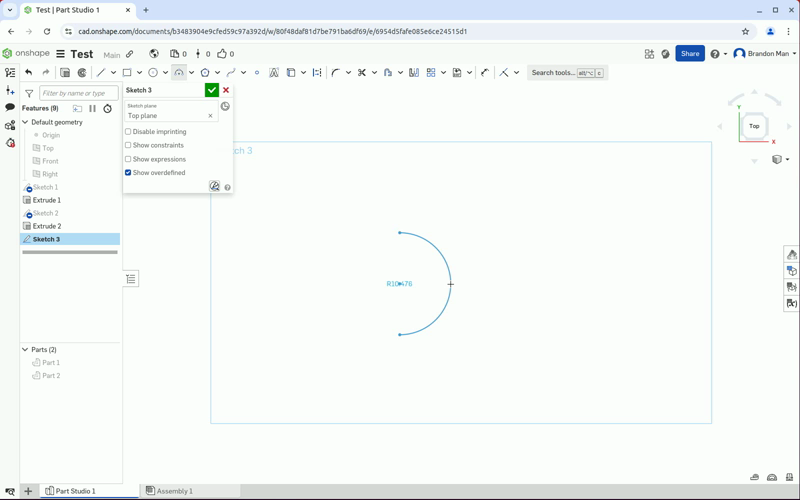
key(esc)
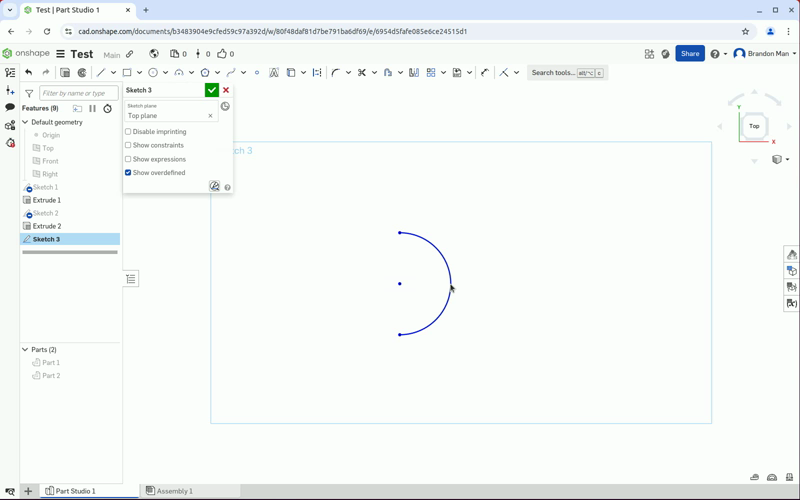
key(l)
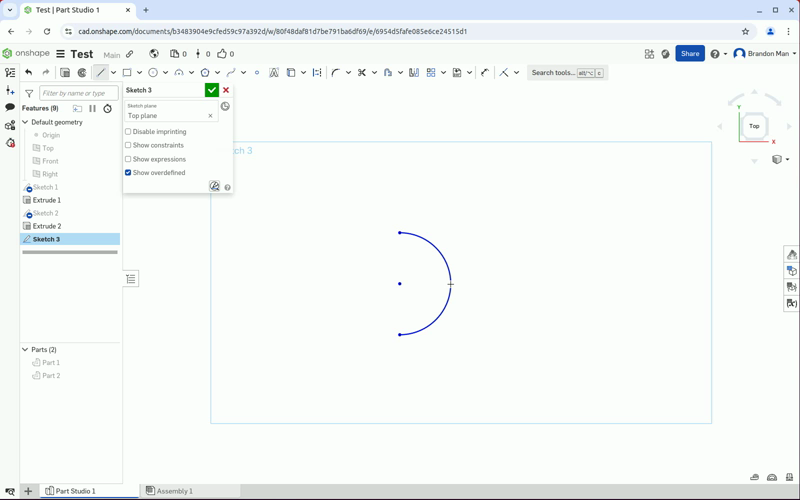
mouse_move(399, 232)
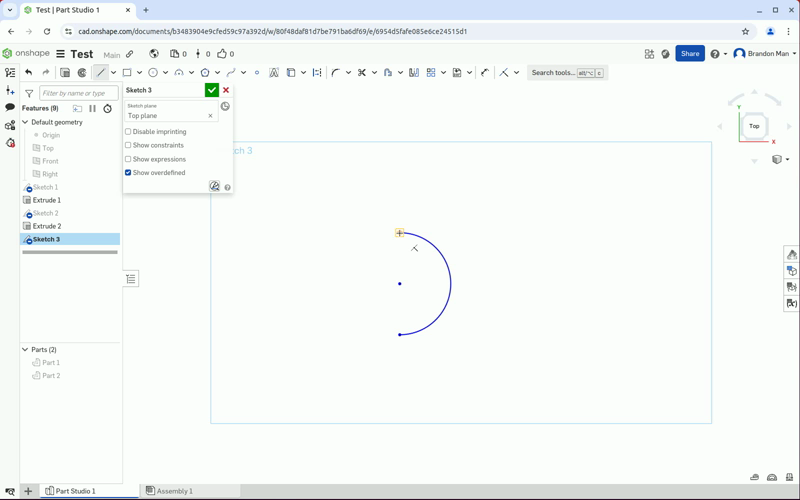
click(399, 232)
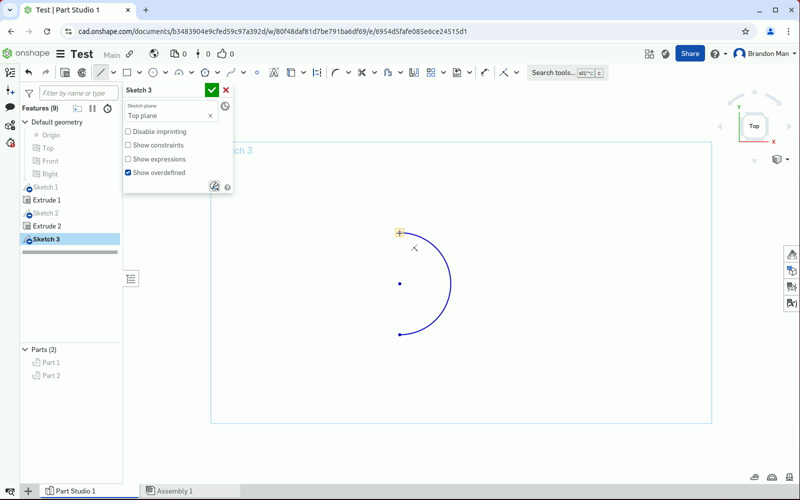
key_down(shift)
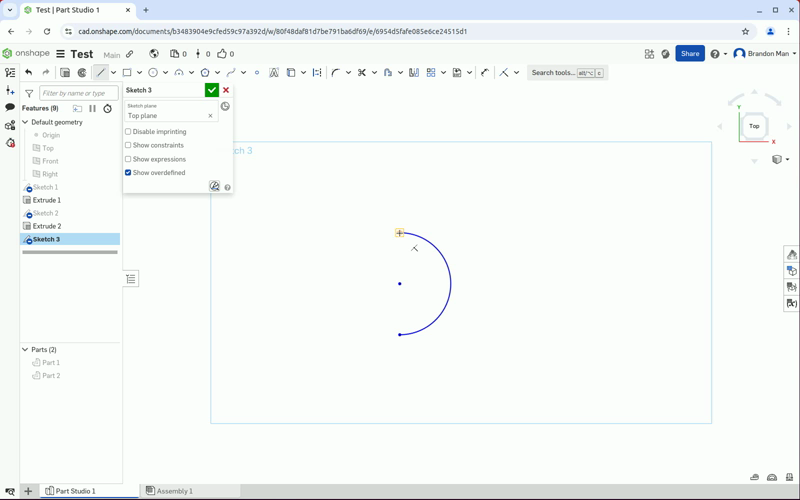
mouse_move(429, 232)
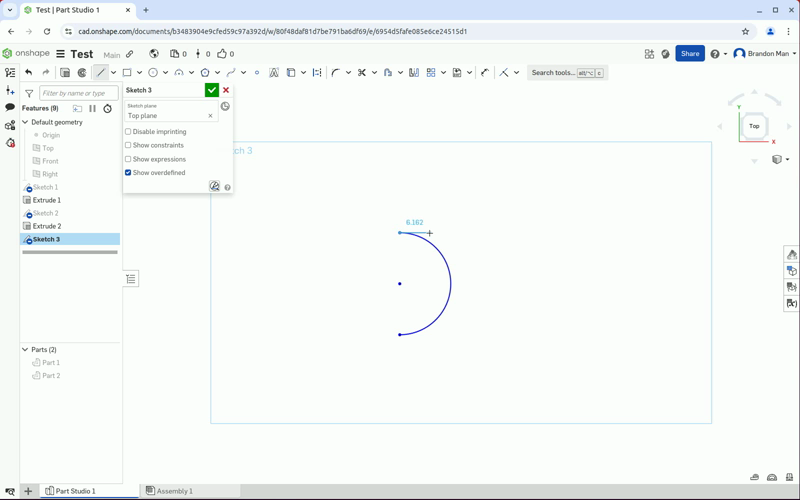
mouse_move(399, 263)
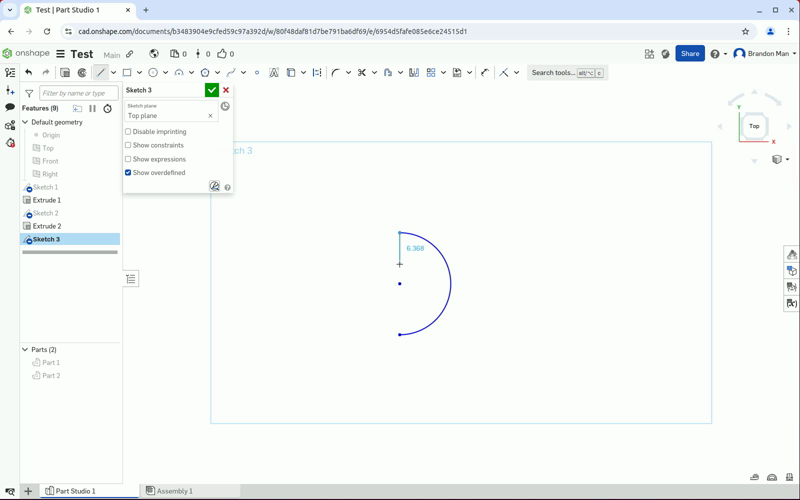
click(399, 263)
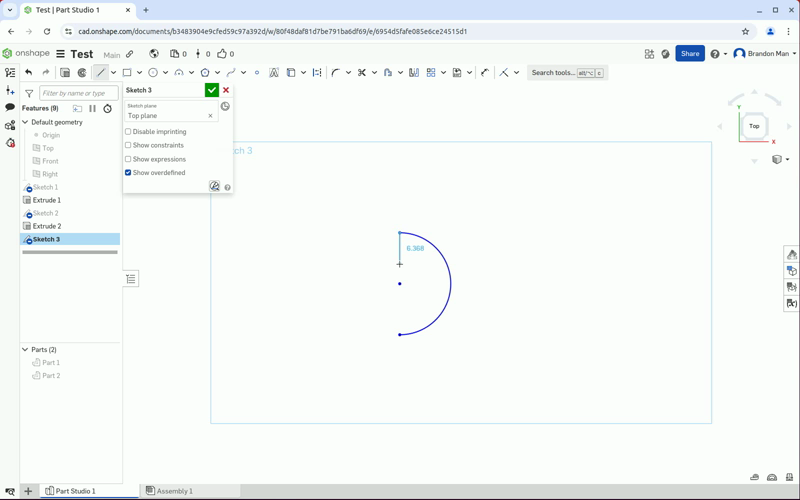
key_up(shift)
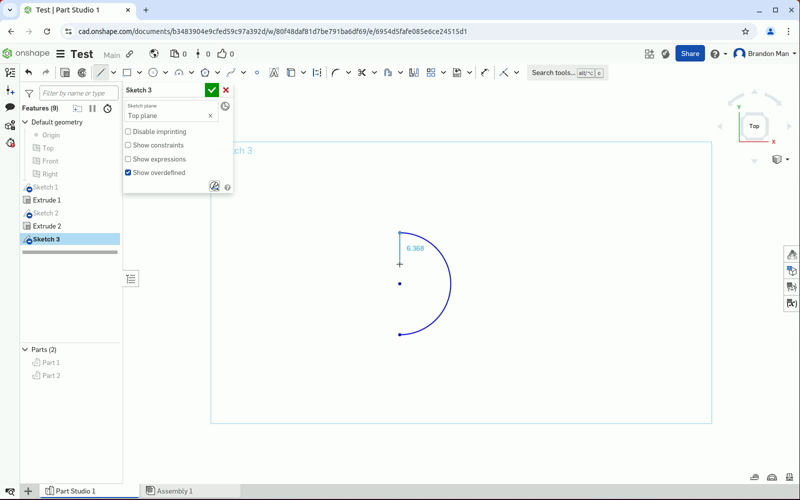
key(esc)
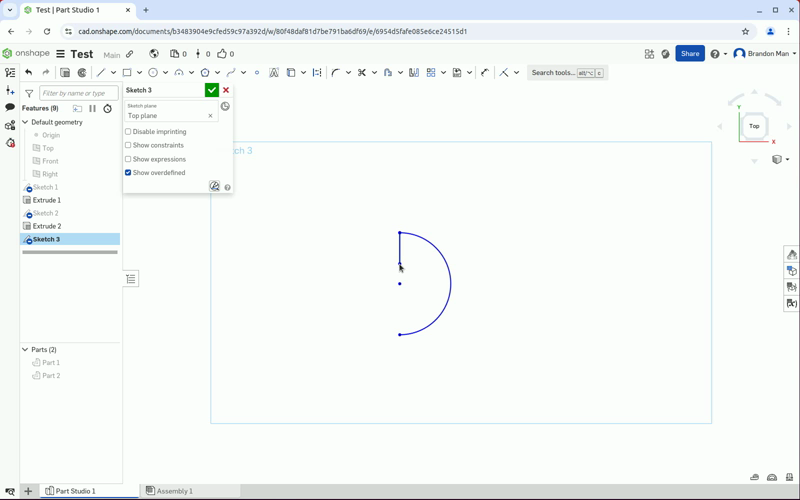
key(a)
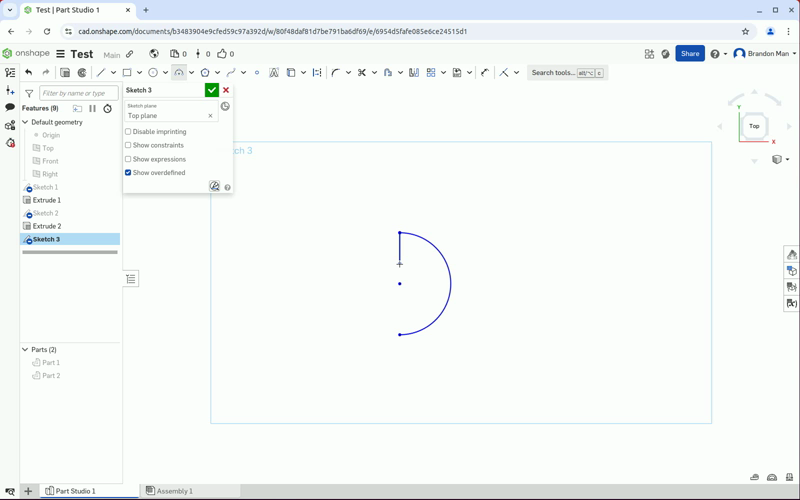
mouse_move(399, 263)
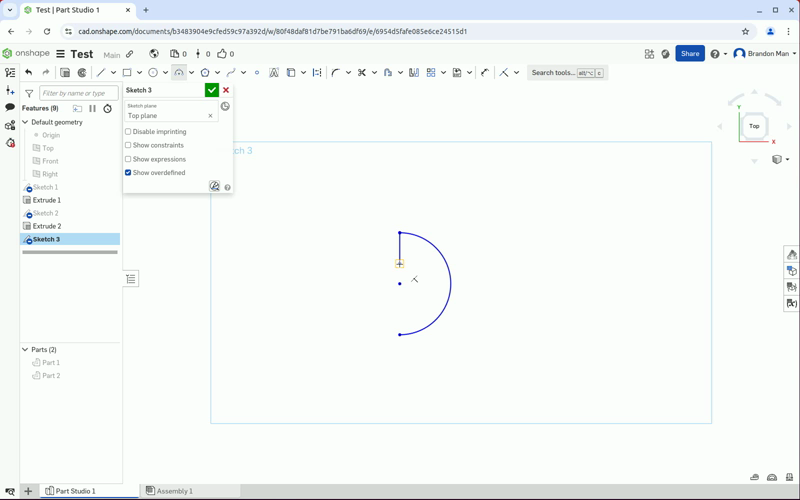
click(399, 263)
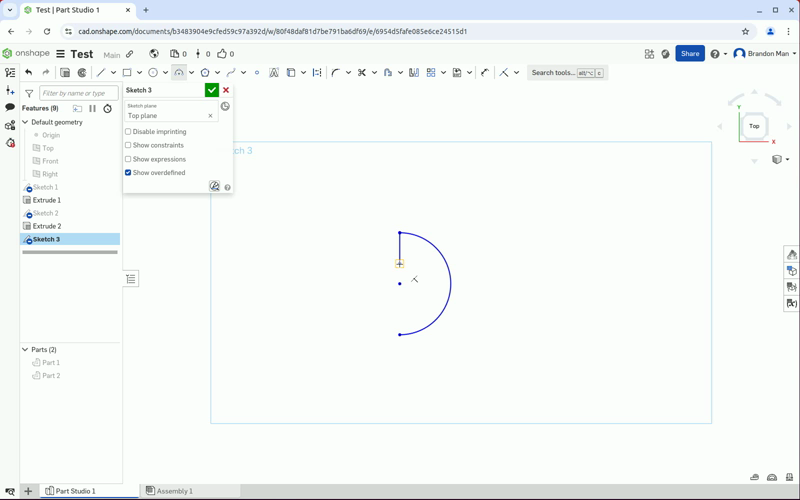
key_down(shift)
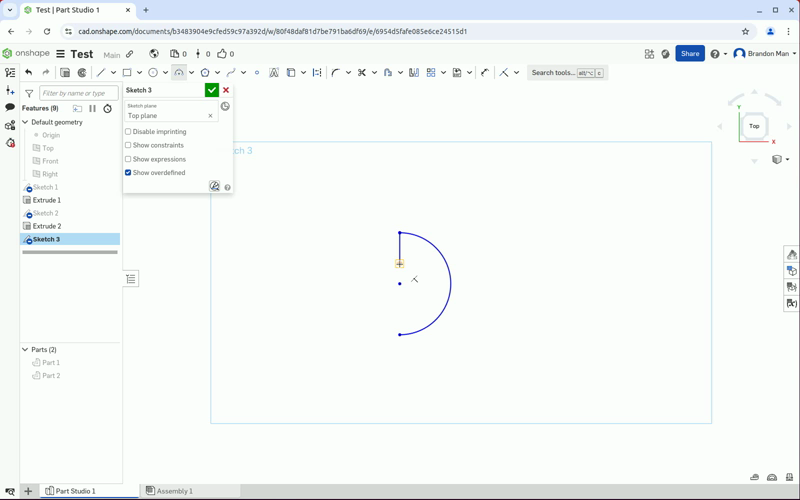
mouse_move(399, 304)
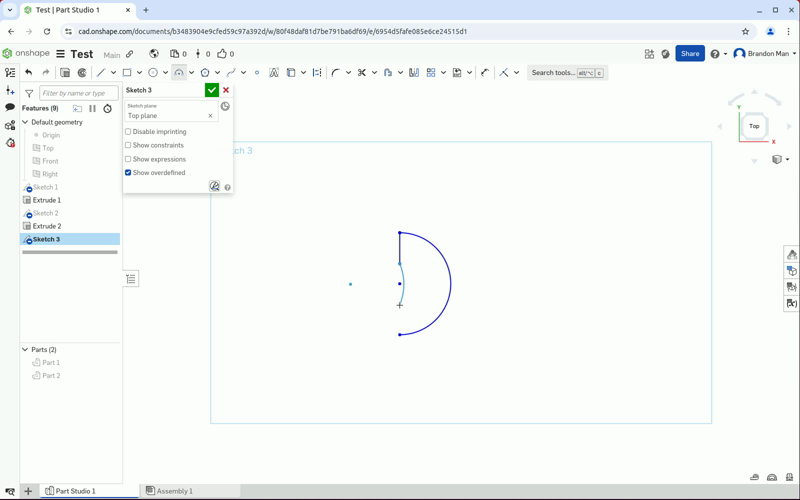
click(399, 304)
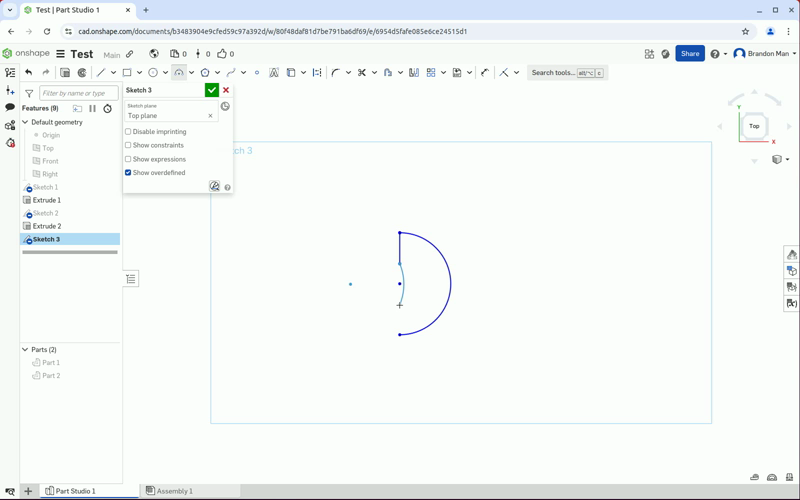
mouse_move(420, 284)
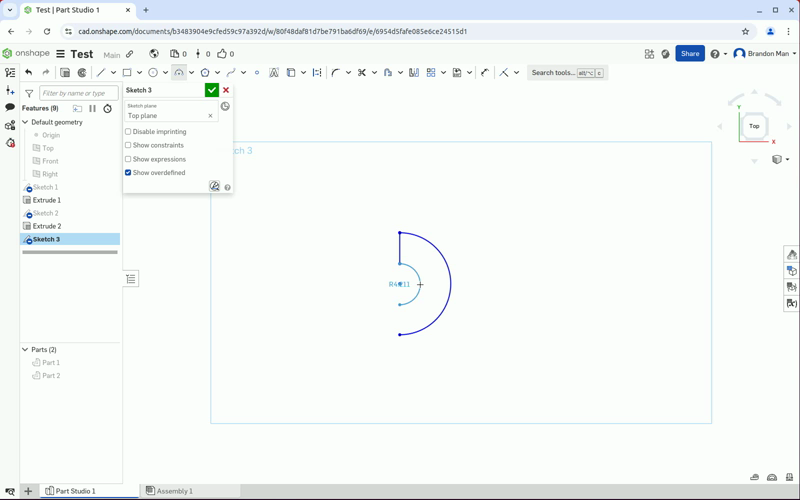
click(420, 284)
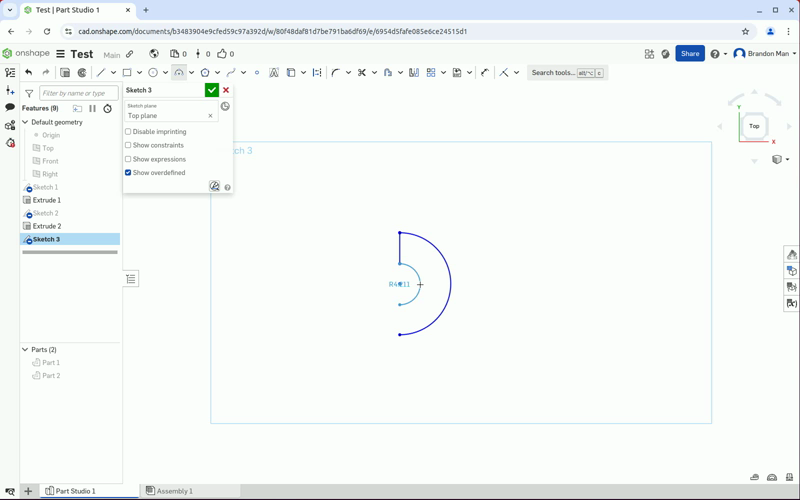
key_up(shift)
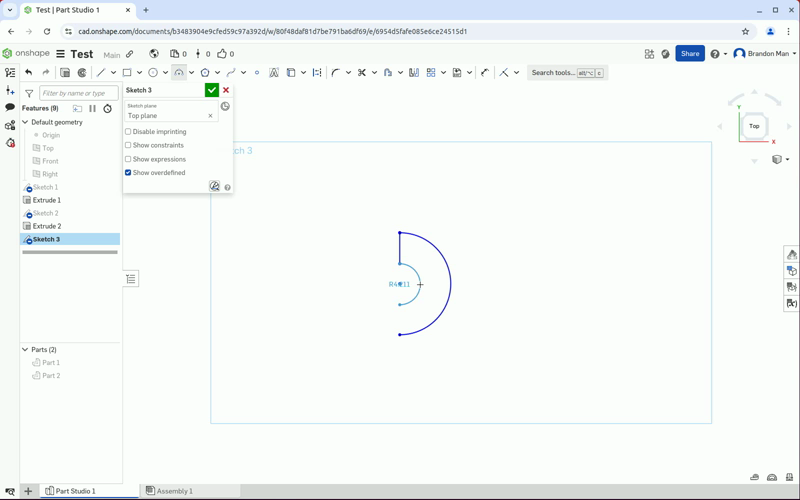
key(esc)
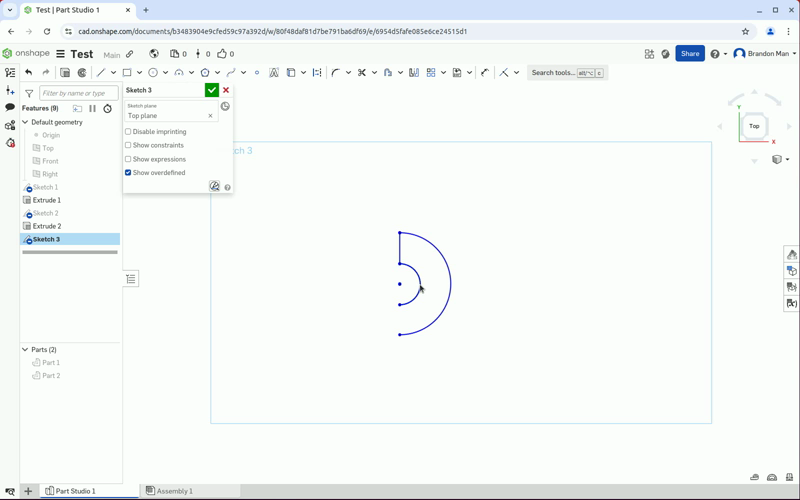
key(l)
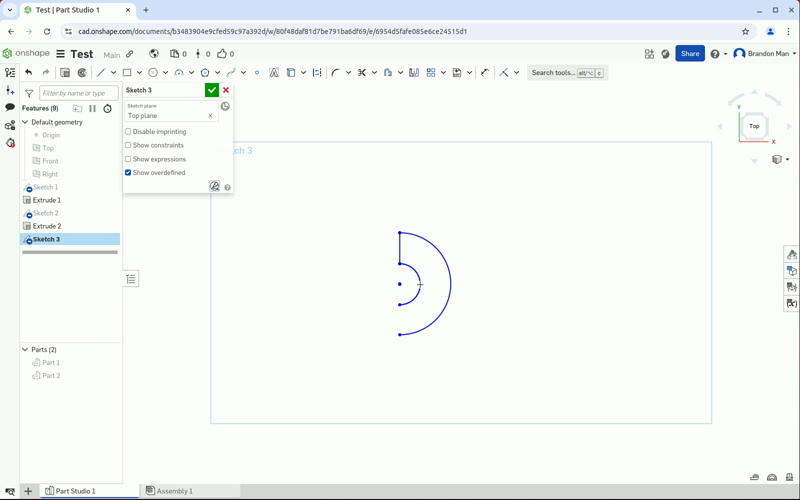
mouse_move(399, 304)
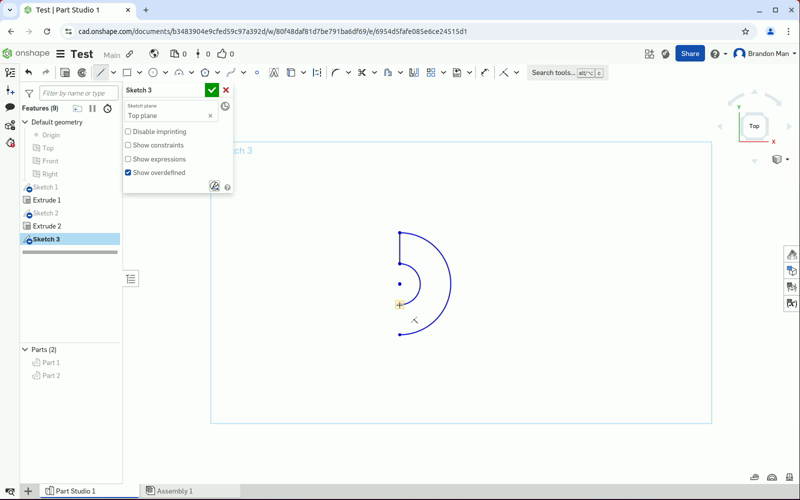
click(399, 304)
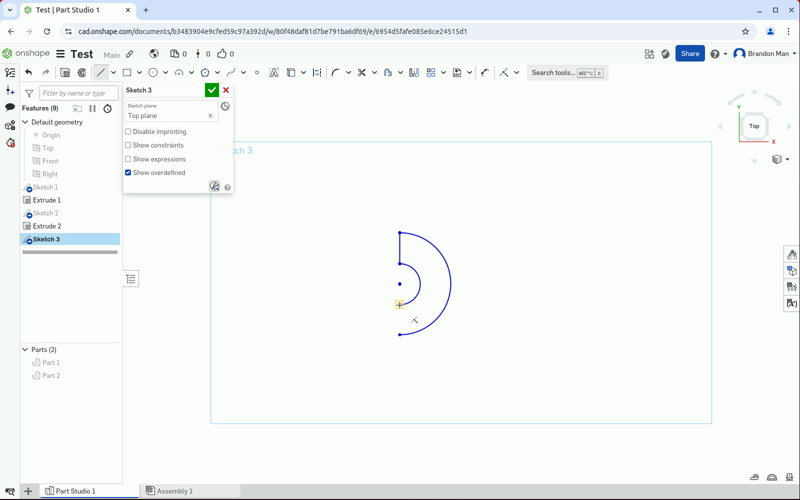
mouse_move(429, 304)
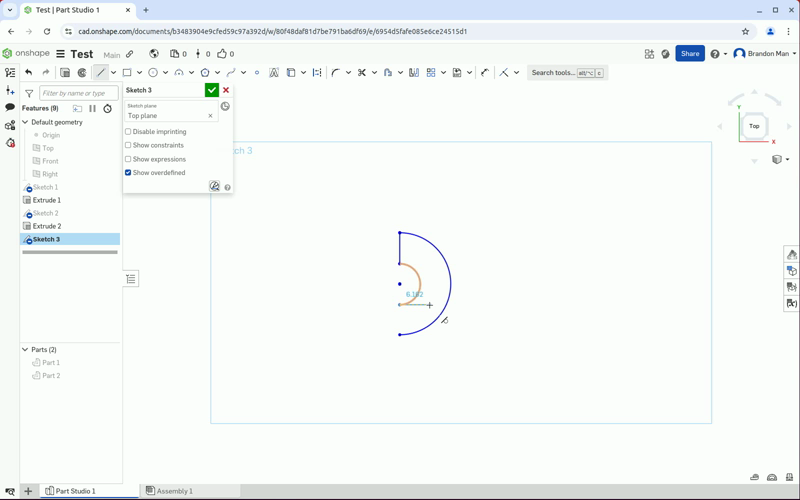
key_down(shift)
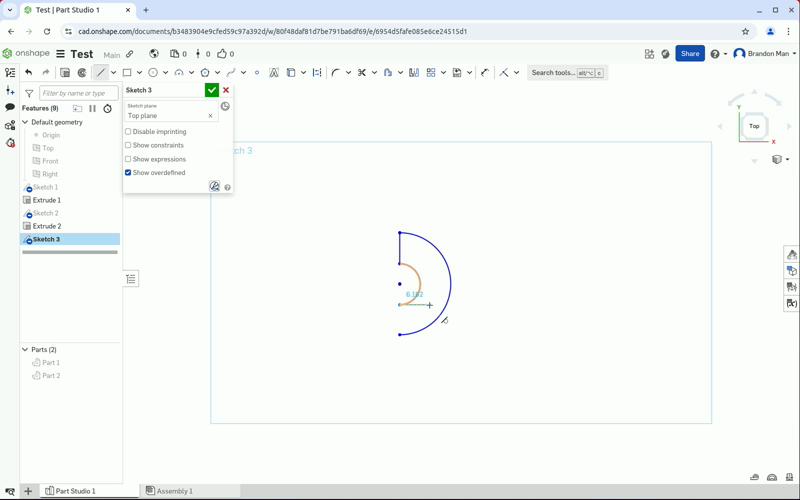
mouse_move(399, 334)
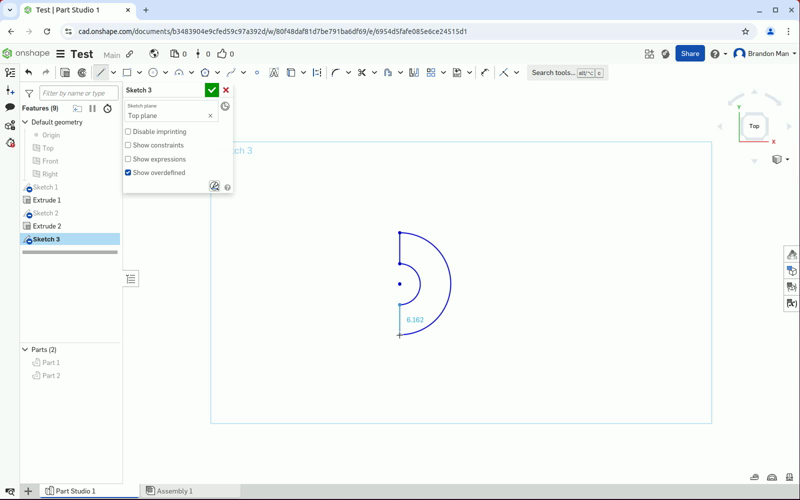
key_up(shift)
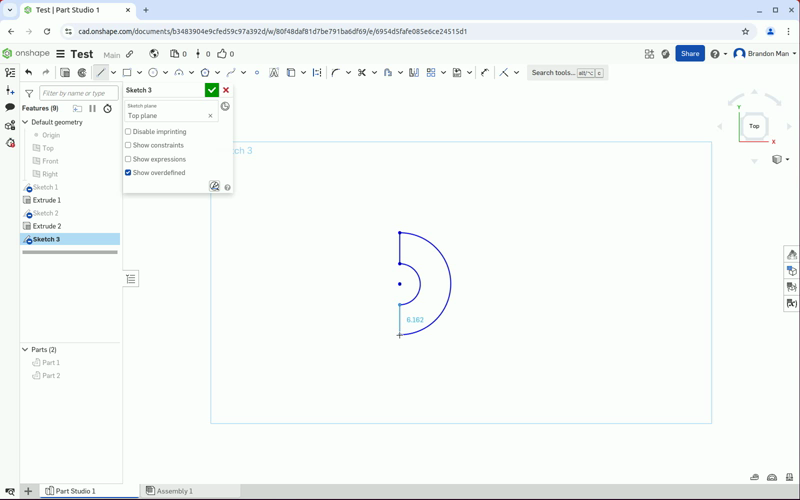
click(399, 334)
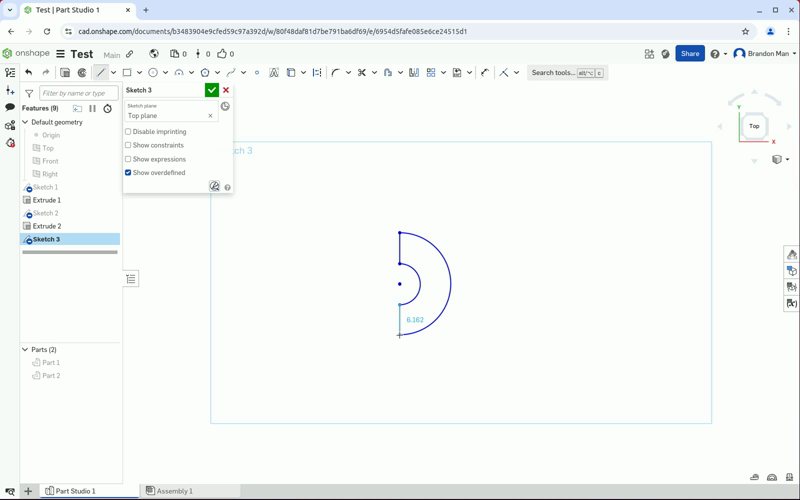
key(esc)
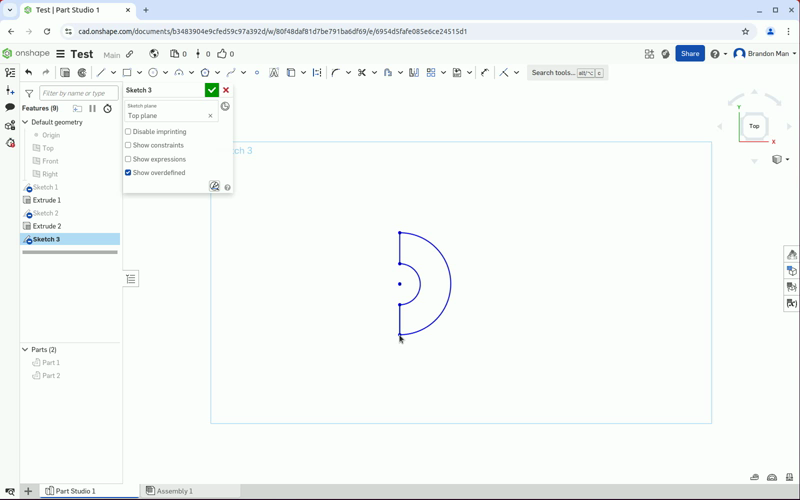
mouse_move(443, 268)
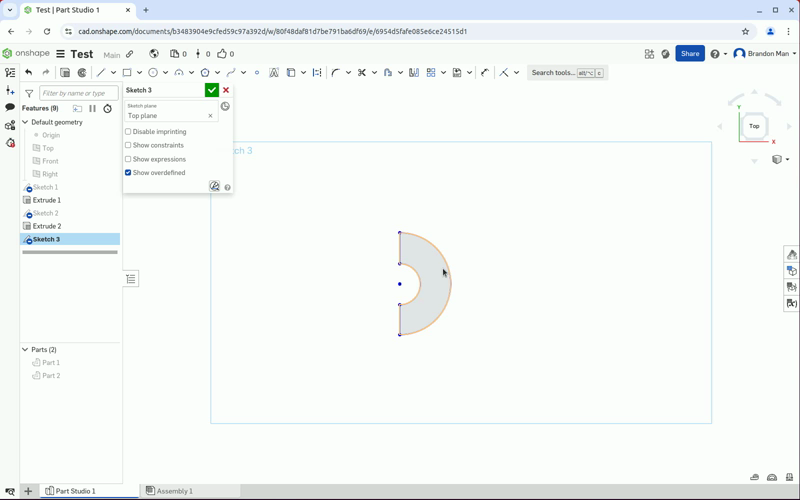
scroll(6)
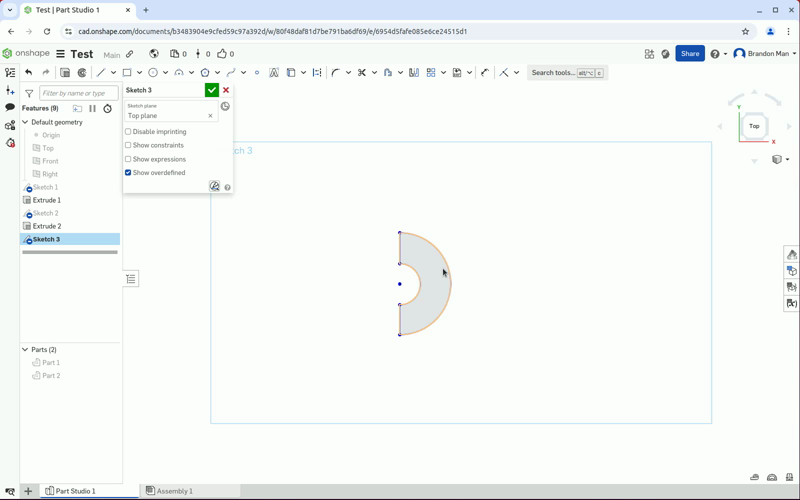
scroll(6)
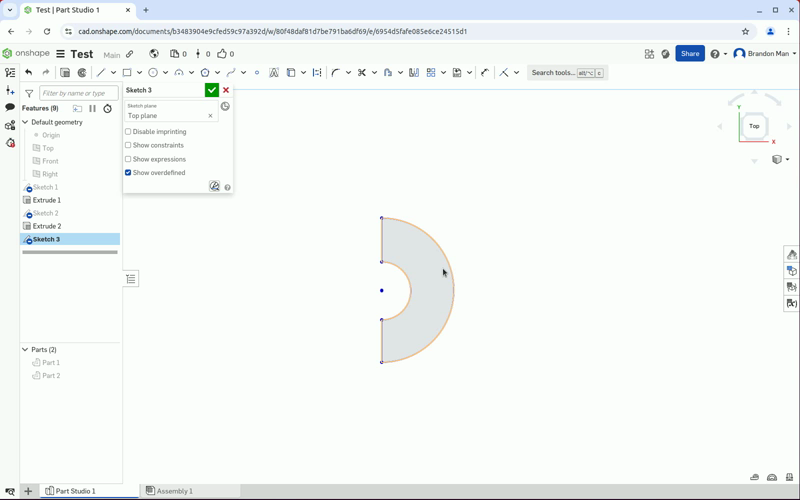
scroll(6)
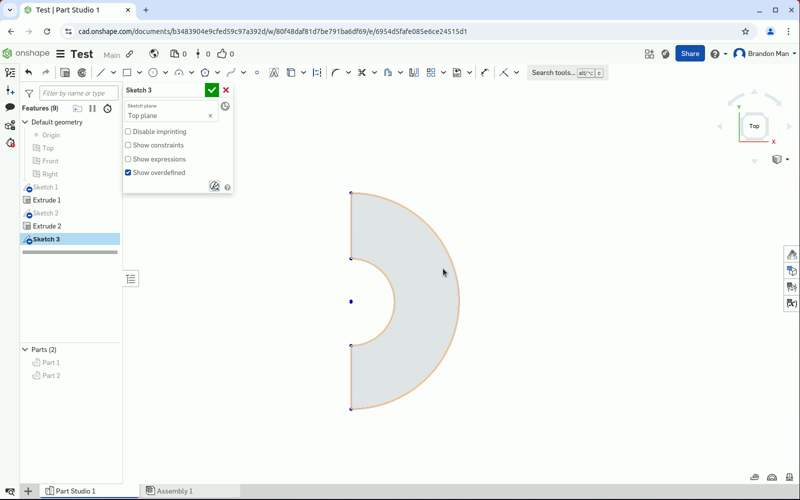
scroll(6)
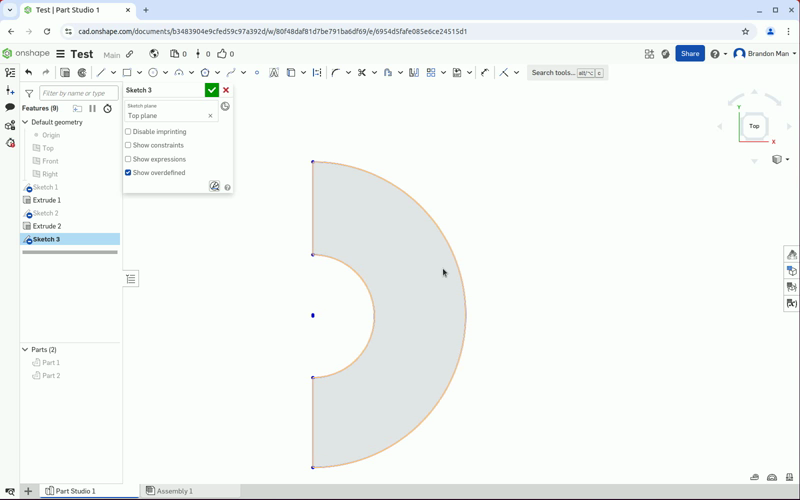
scroll(6)
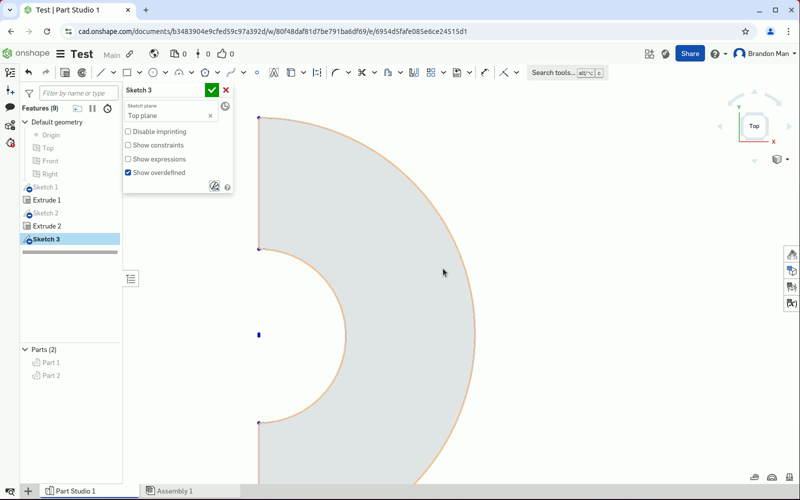
scroll(6)
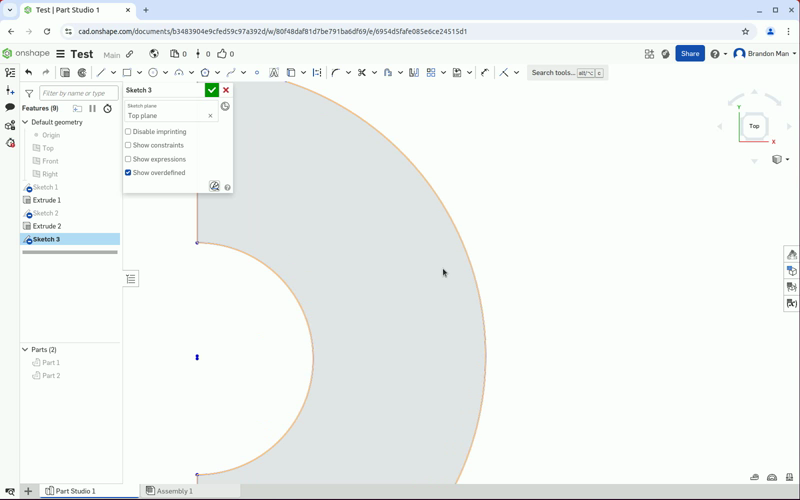
scroll(6)
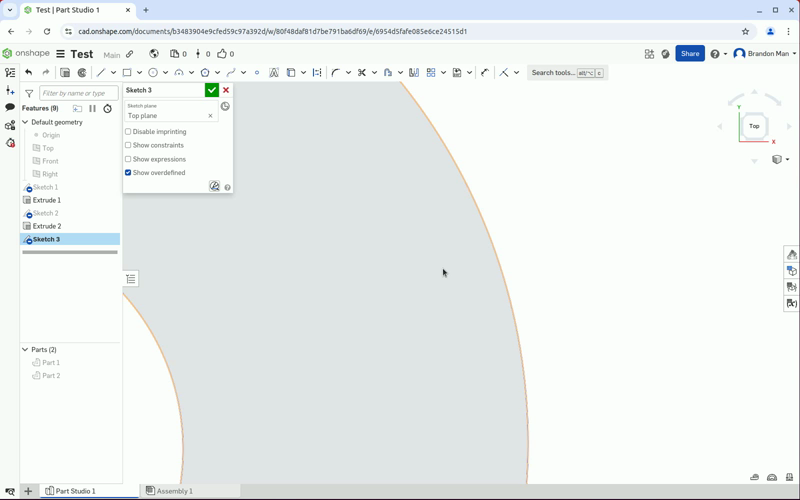
click(443, 268)
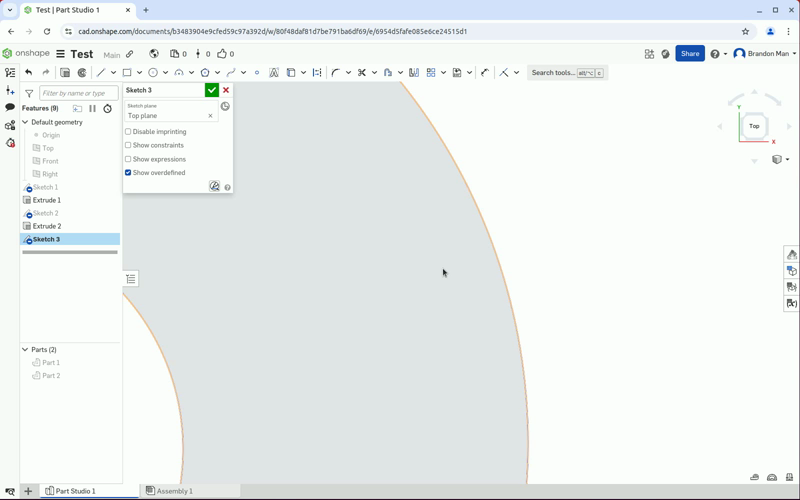
scroll(-6)
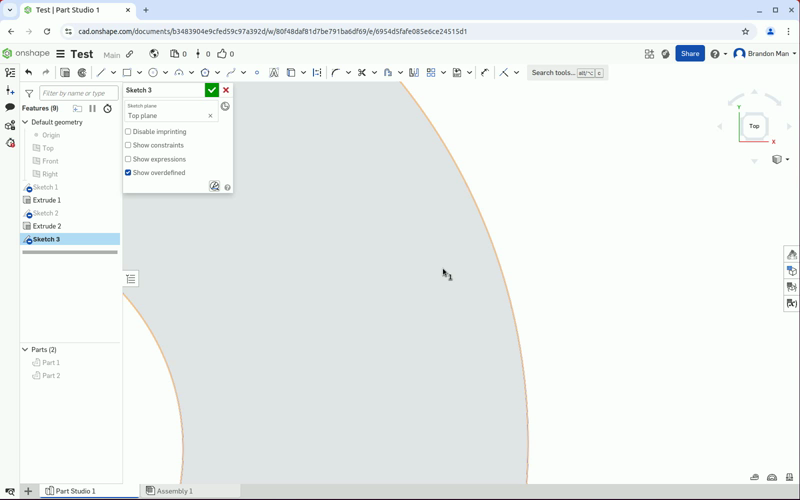
scroll(-6)
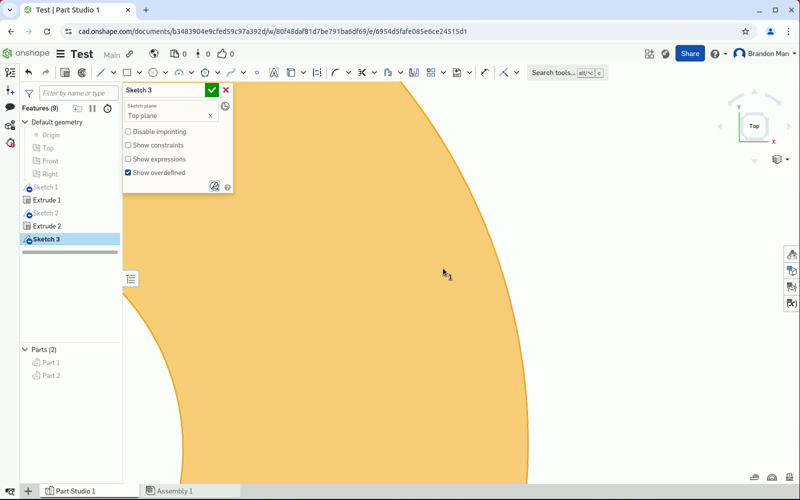
scroll(-6)
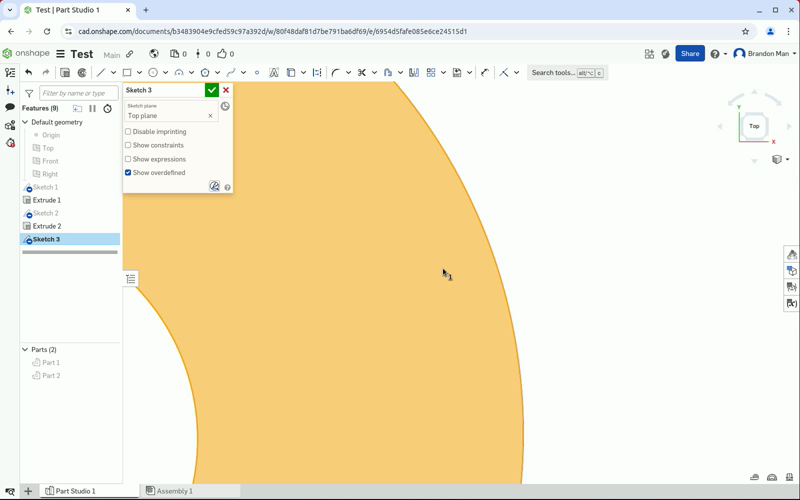
scroll(-6)
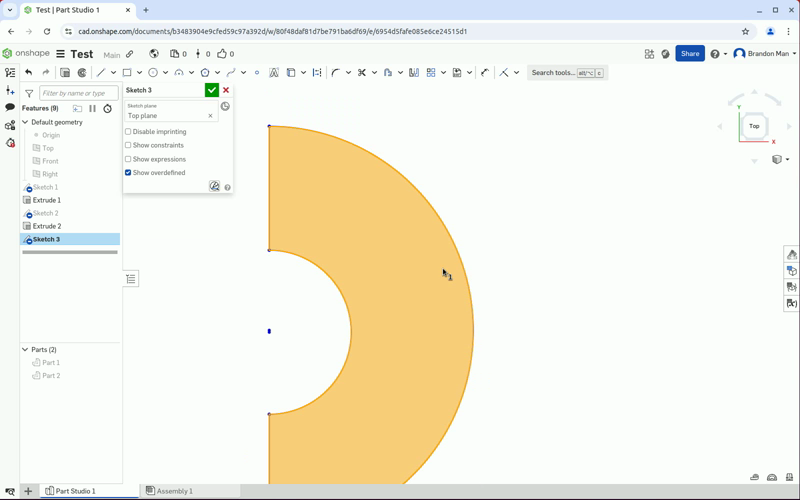
scroll(-6)
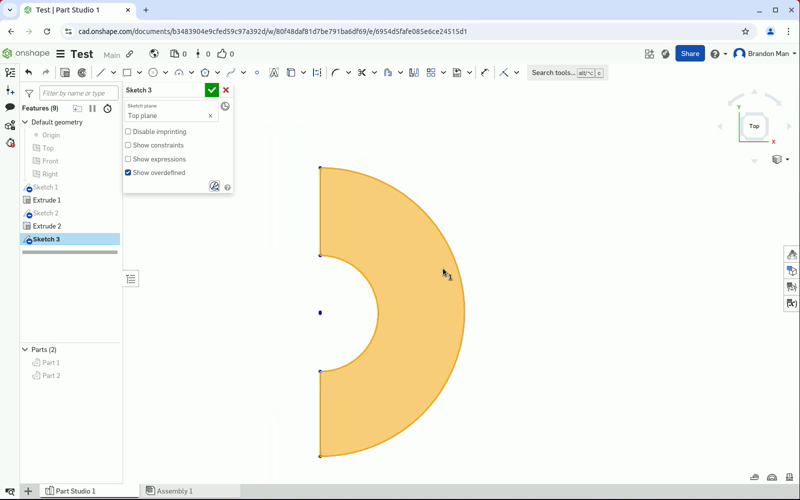
scroll(-6)
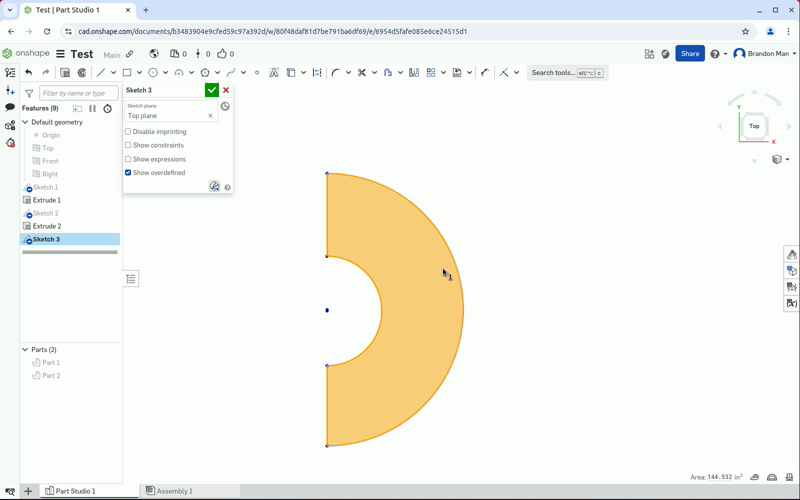
scroll(-6)
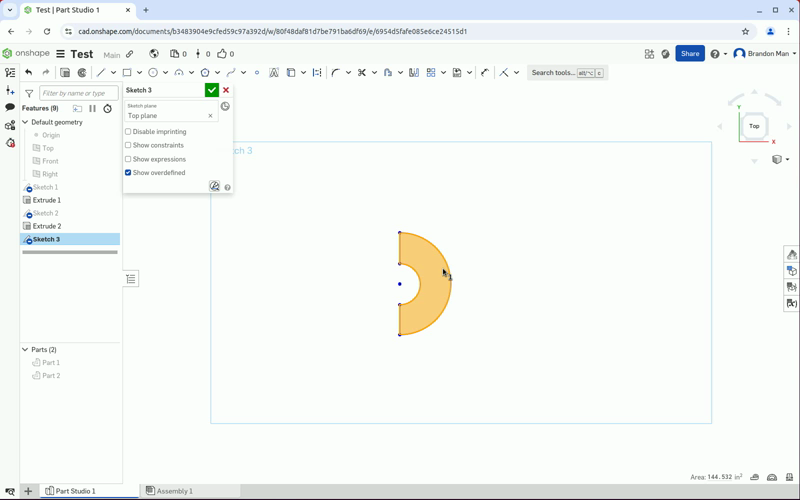
mouse_move(73, 352)
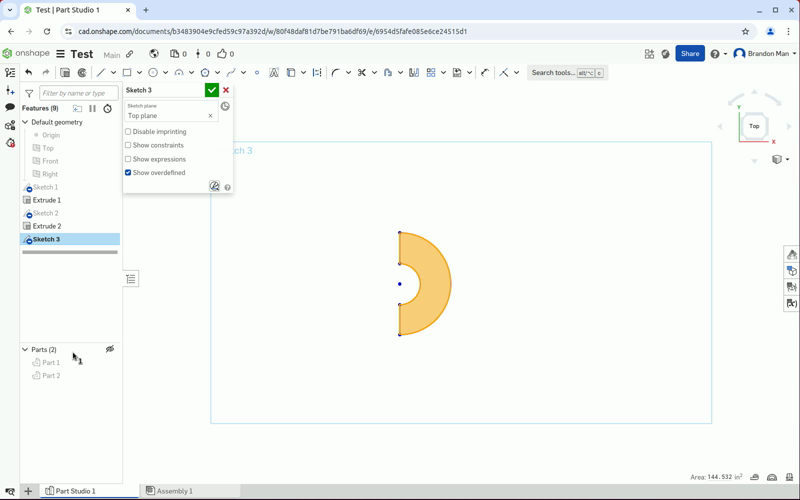
key(shift+y)
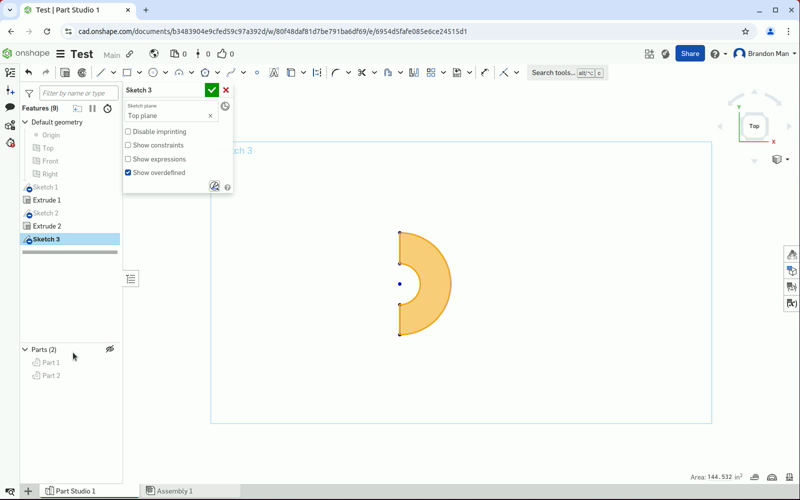
key(shift+e)
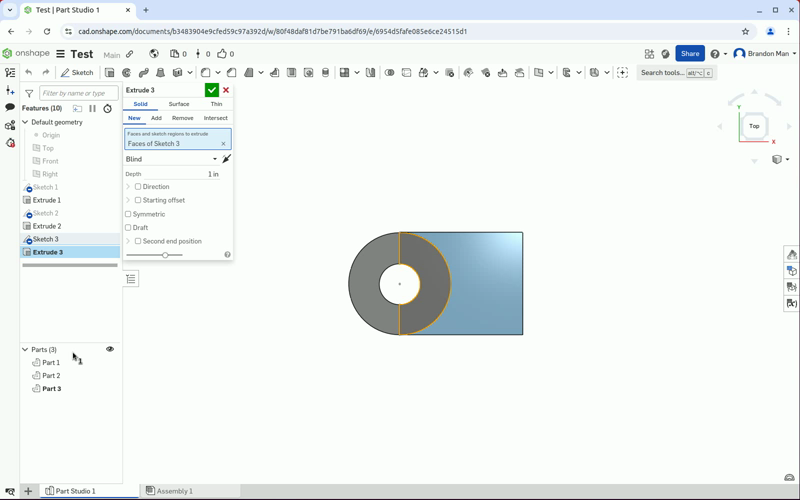
mouse_move(143, 106)
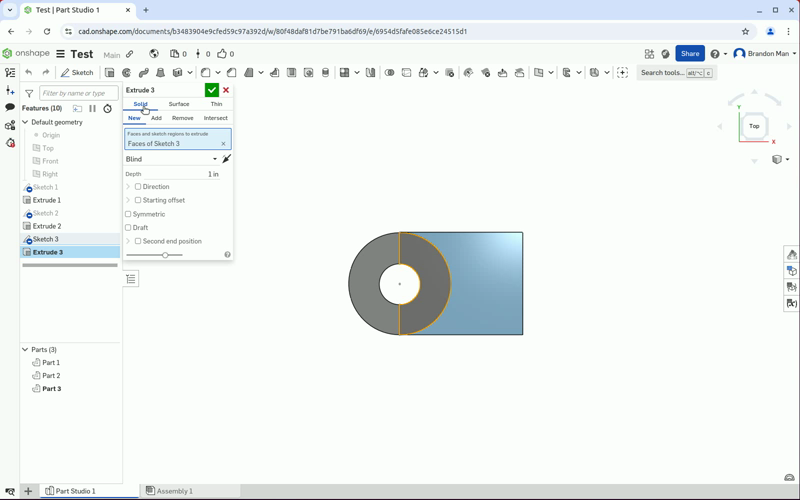
click(143, 106)
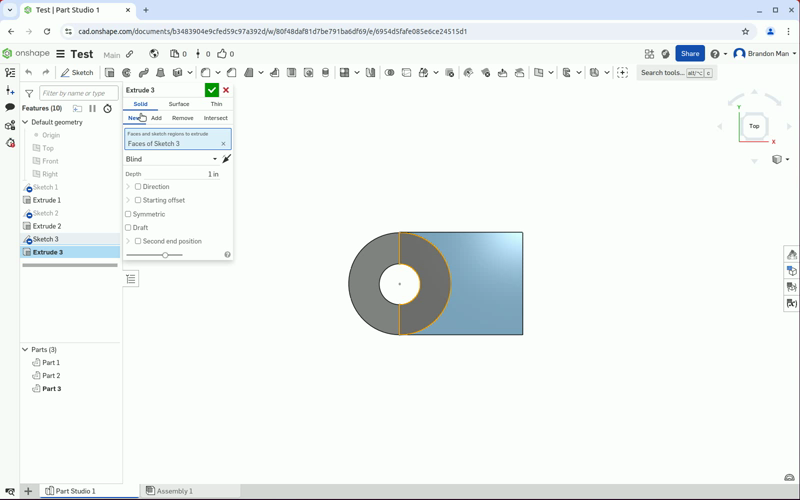
mouse_move(137, 120)
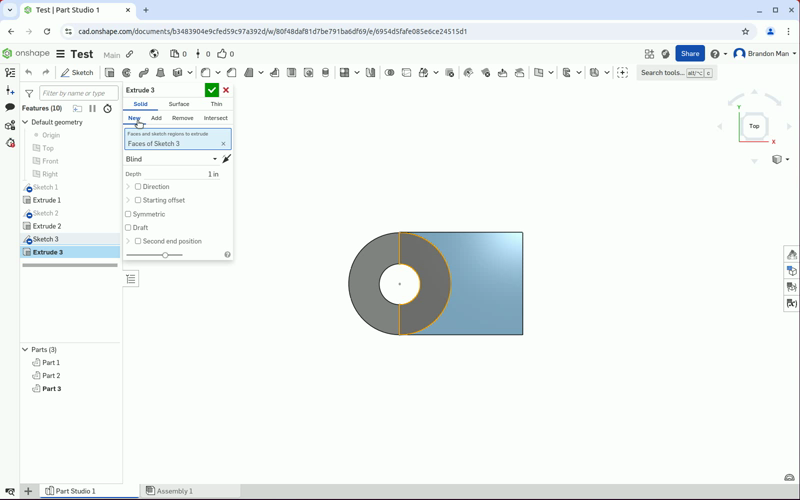
click(137, 120)
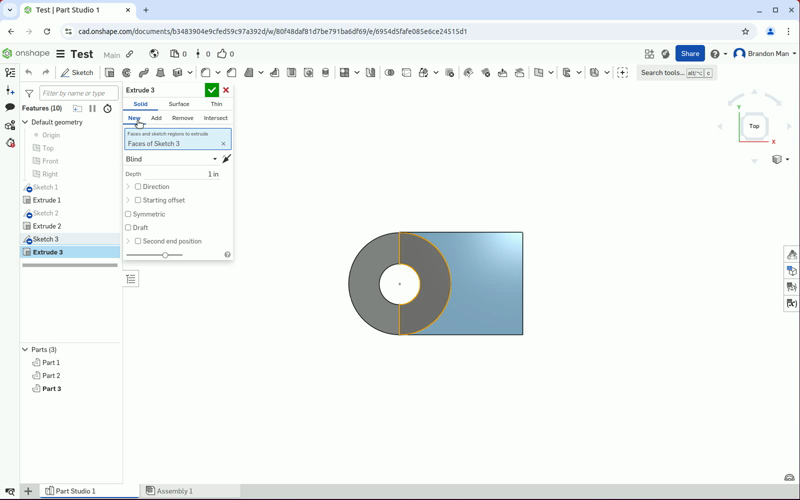
key(tab, 4)
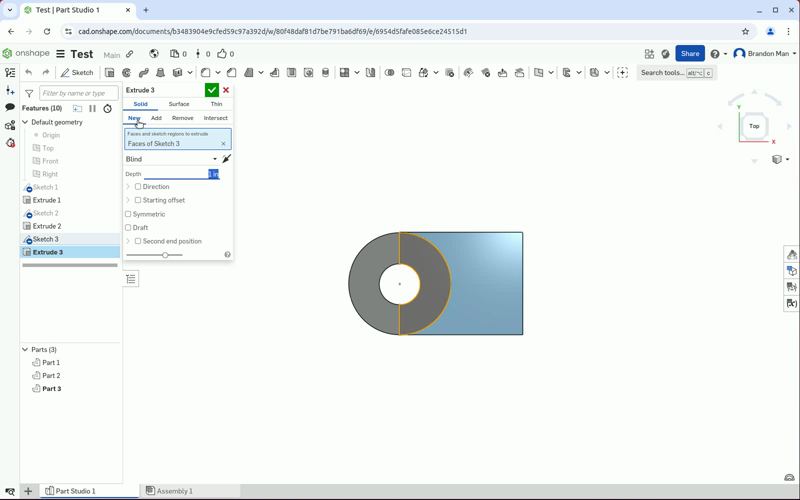
text(4.092)
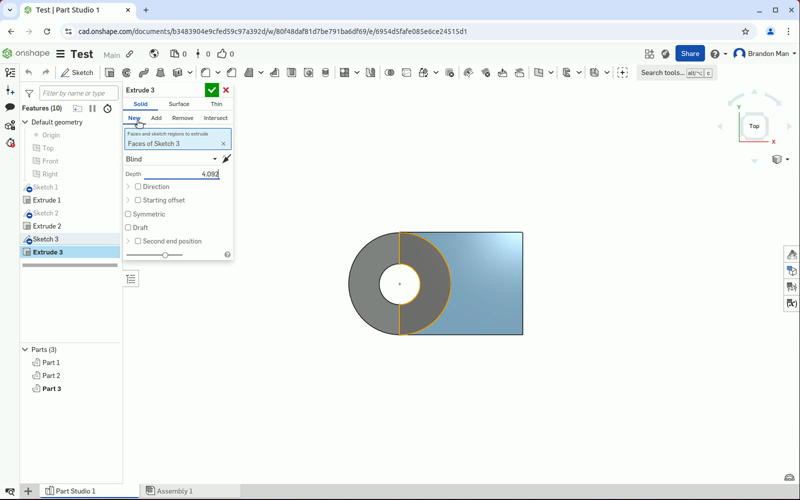
key(enter)
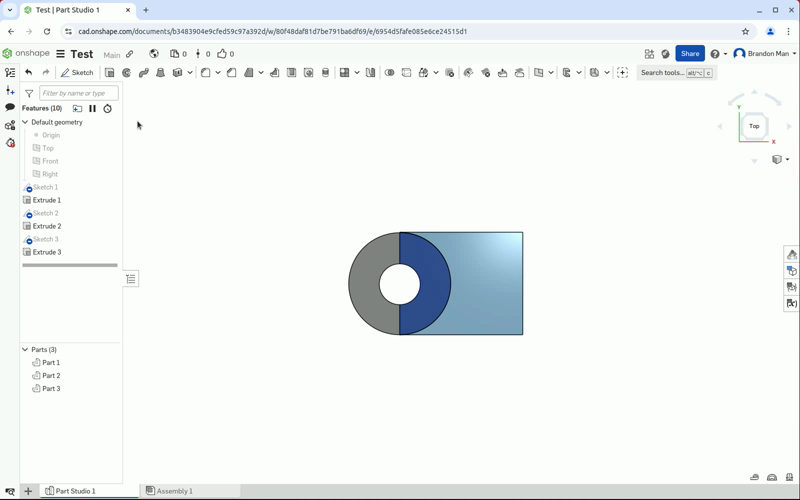
key(shift+h)
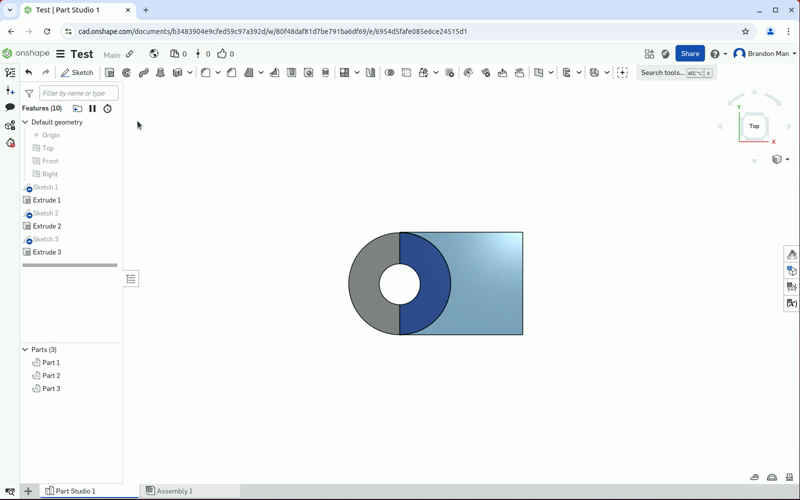
key(shift+h)
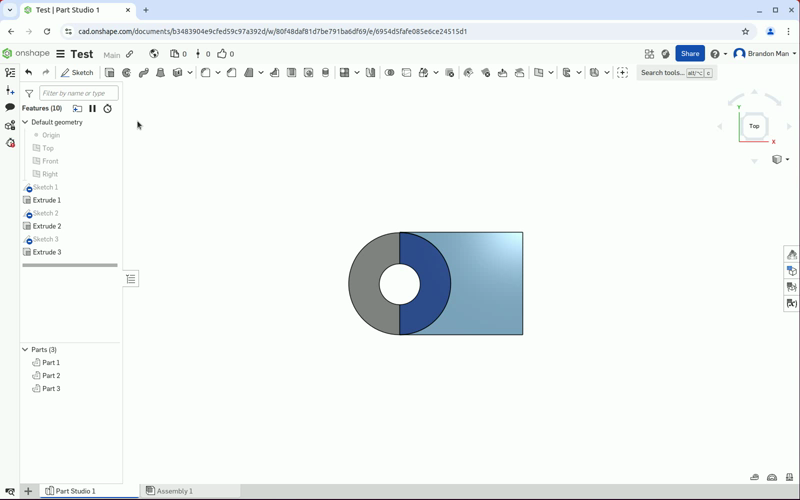
mouse_move(73, 189)
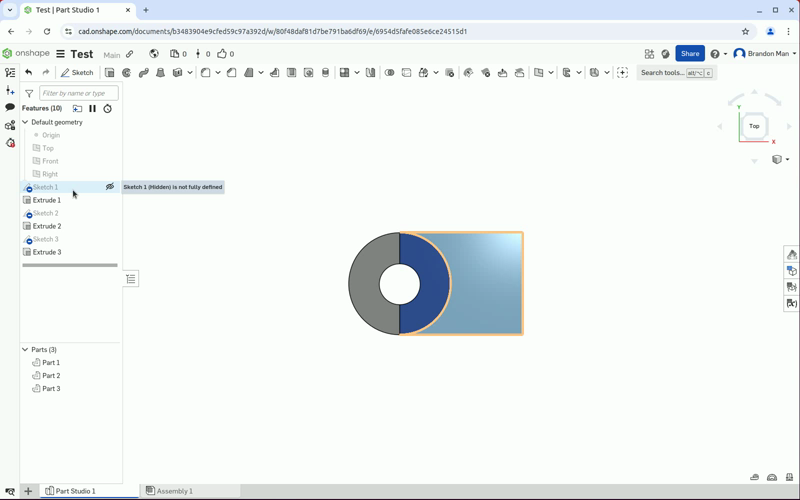
click(73, 189)
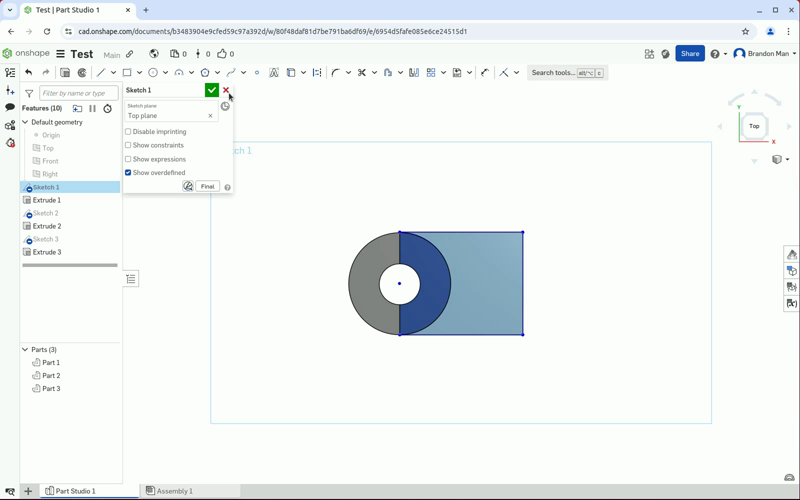
mouse_move(229, 92)
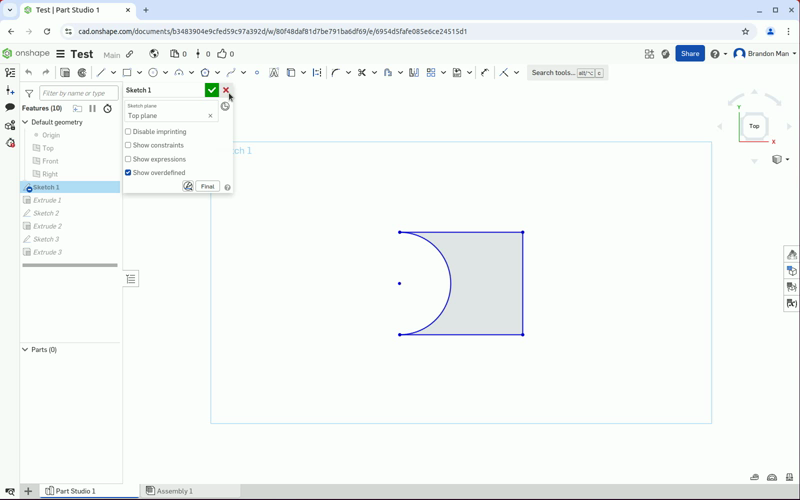
click(229, 92)
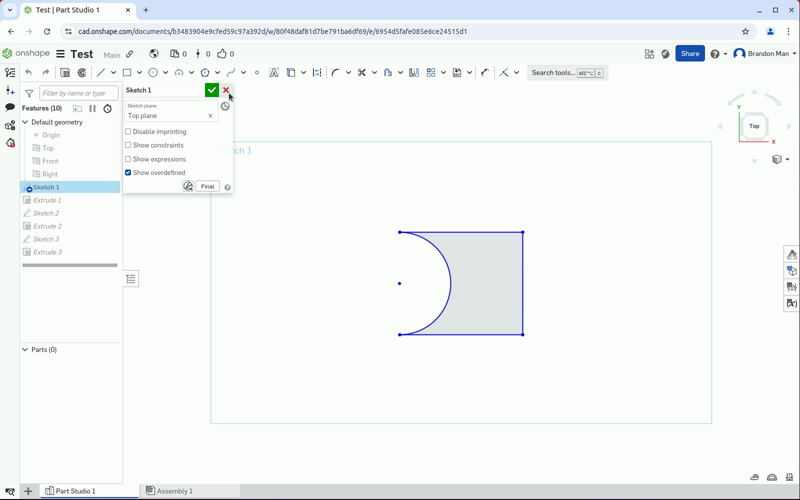
key(shift+s)
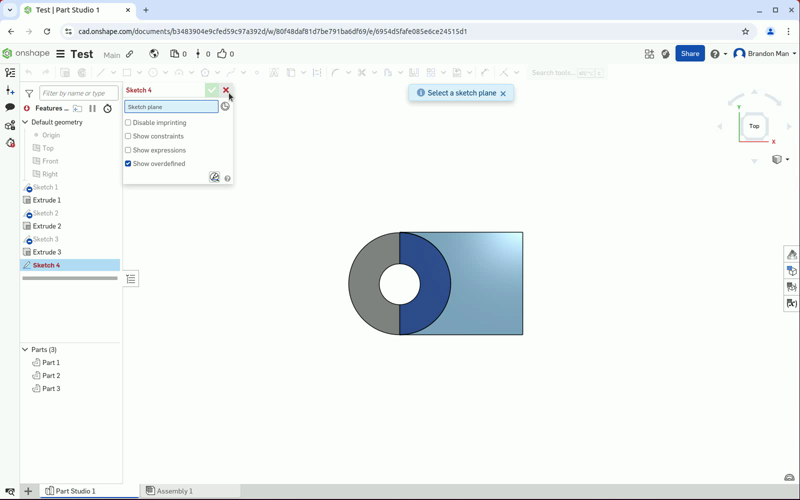
mouse_move(73, 150)
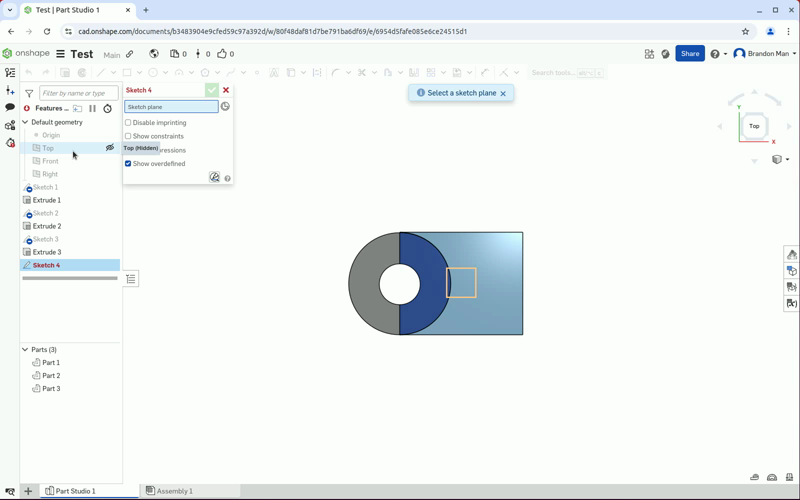
click(73, 150)
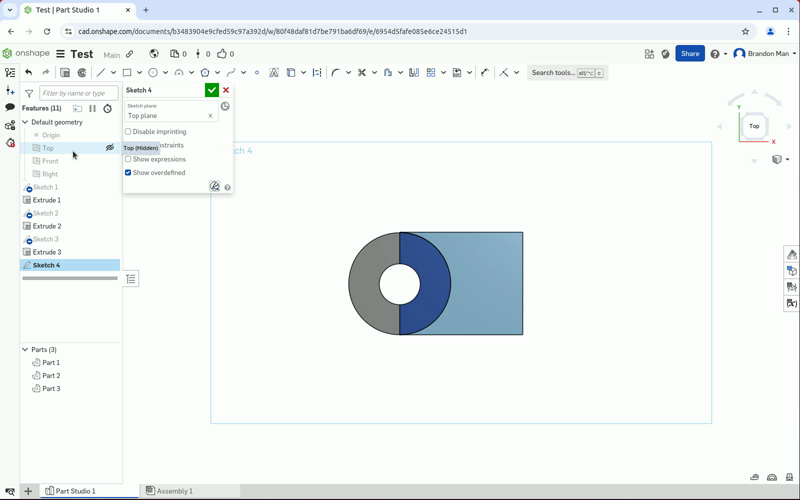
mouse_move(73, 352)
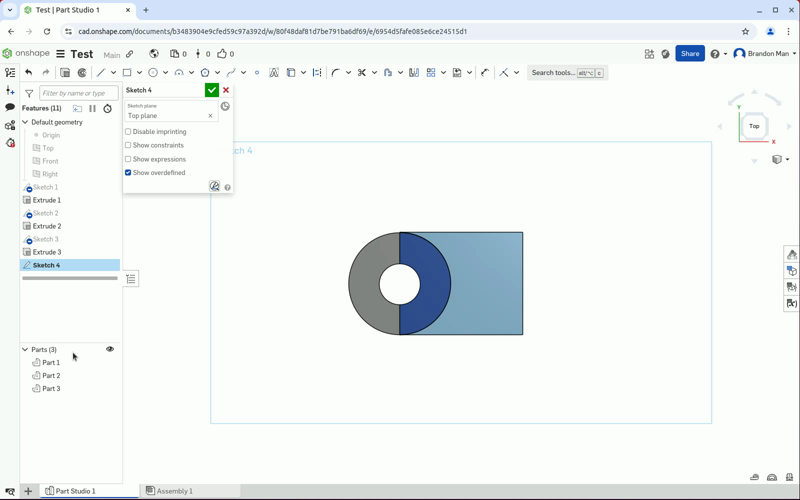
key(y)
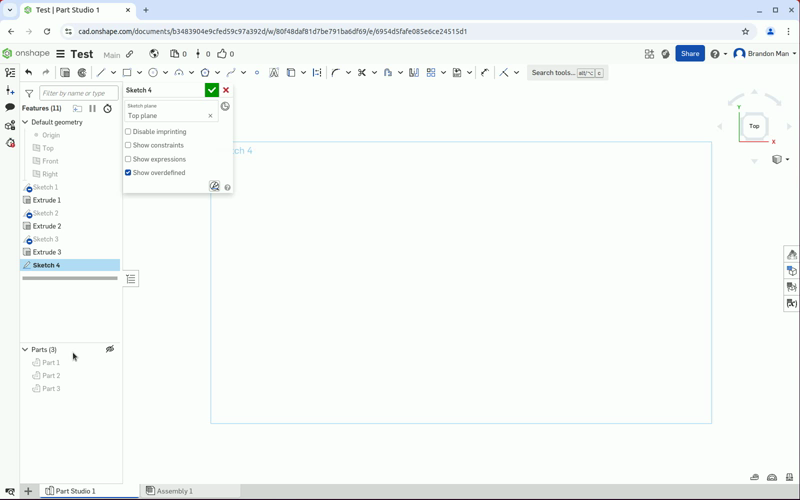
key(l)
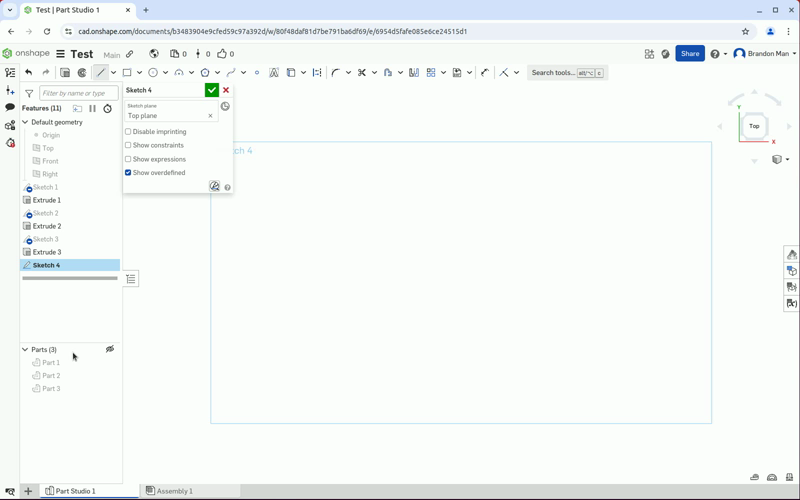
key_down(shift)
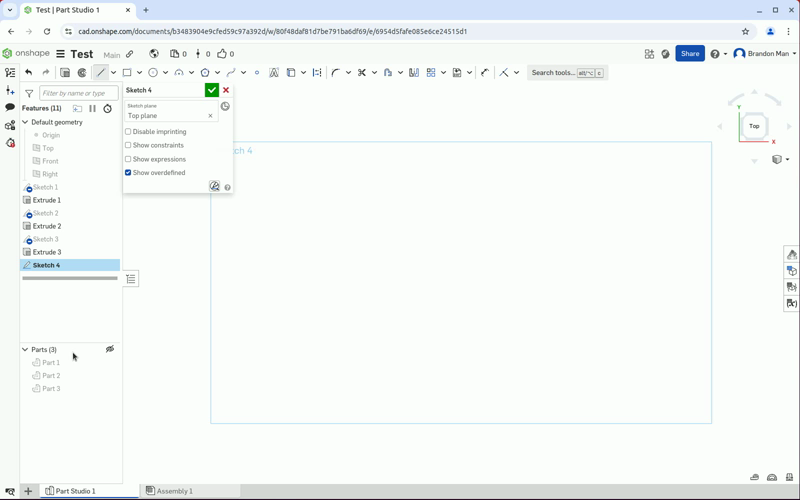
mouse_move(399, 334)
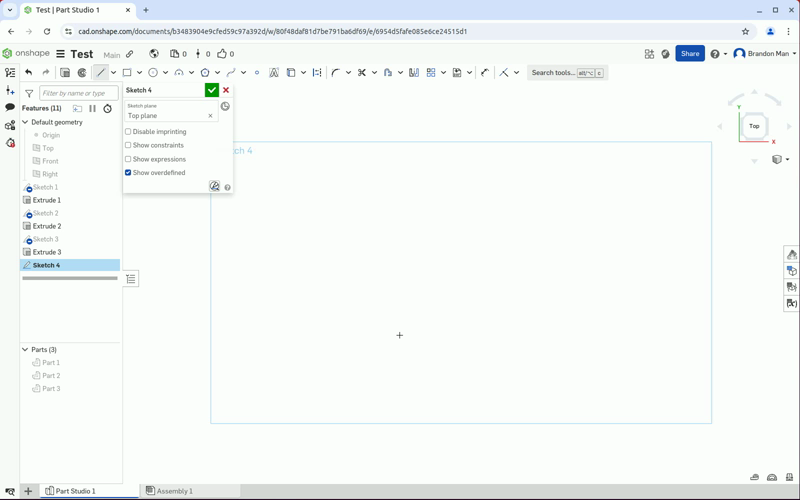
click(399, 334)
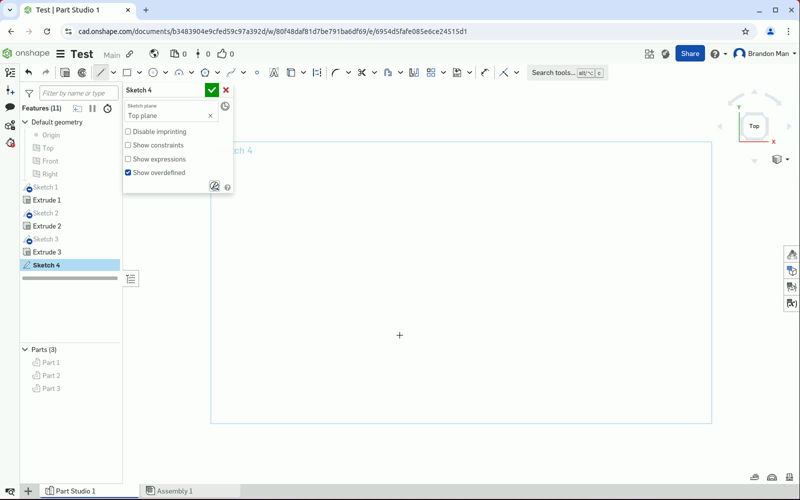
key_up(shift)
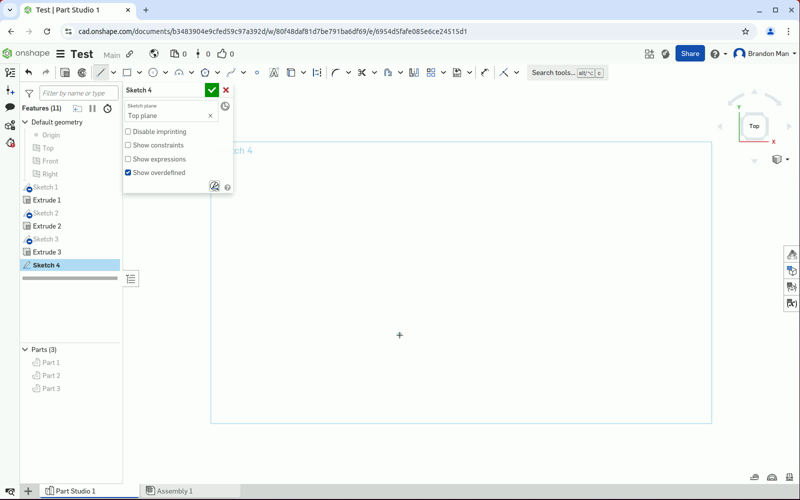
key_down(shift)
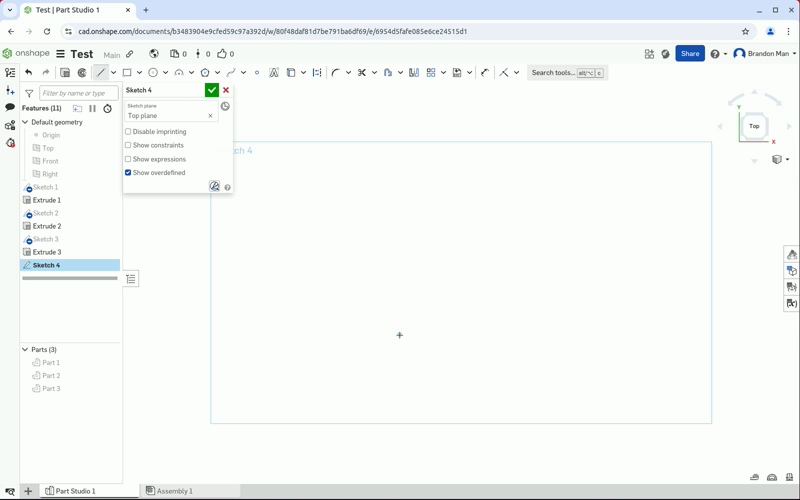
mouse_move(429, 334)
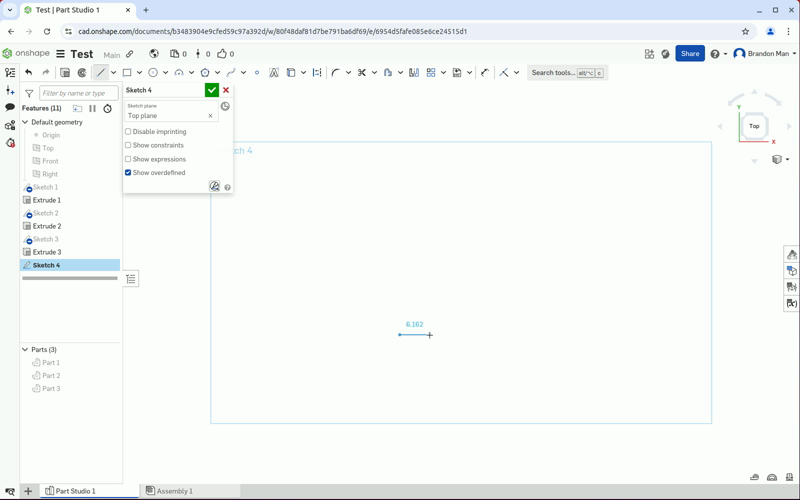
mouse_move(399, 304)
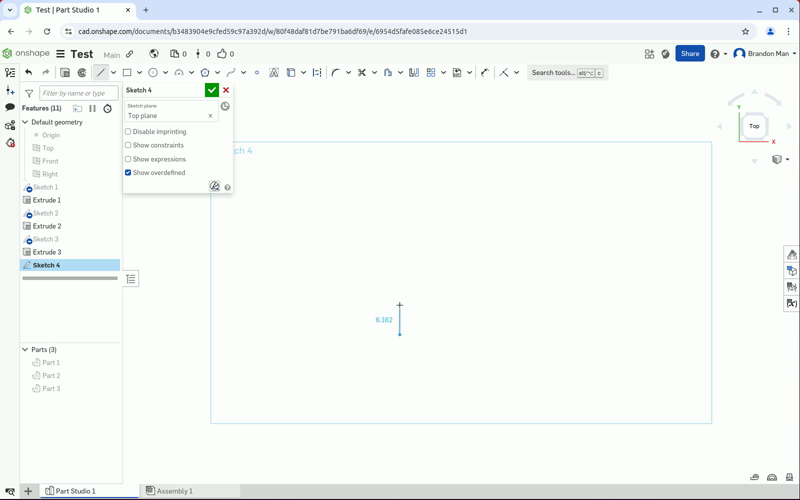
click(399, 304)
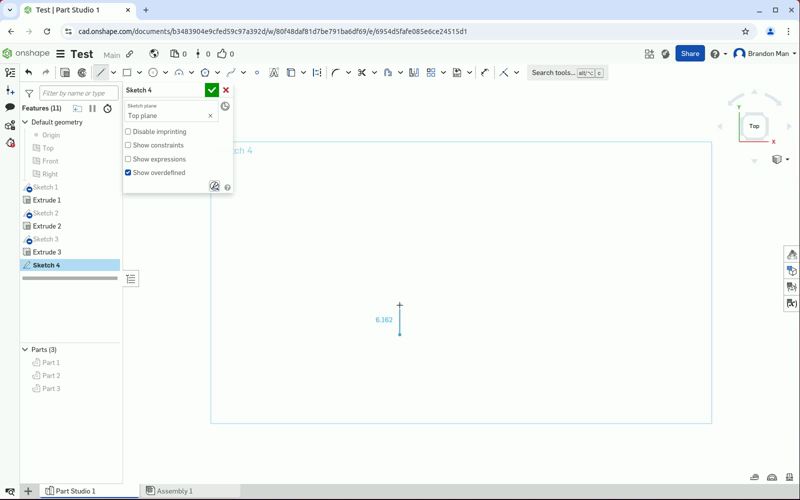
key_up(shift)
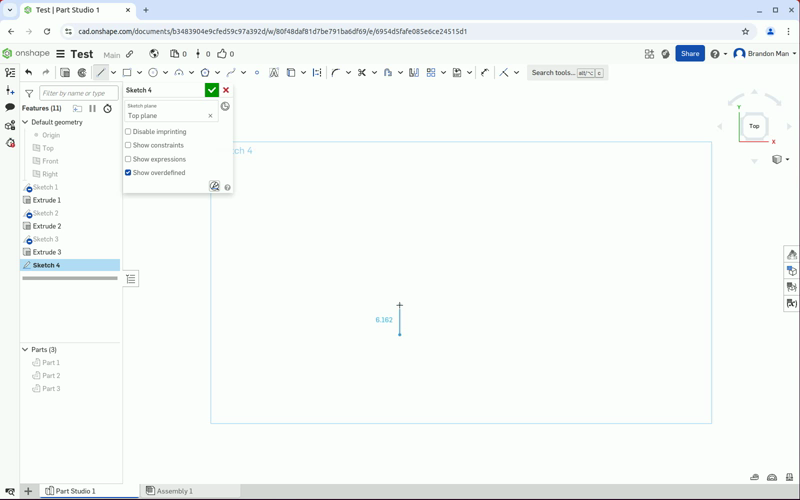
key(esc)
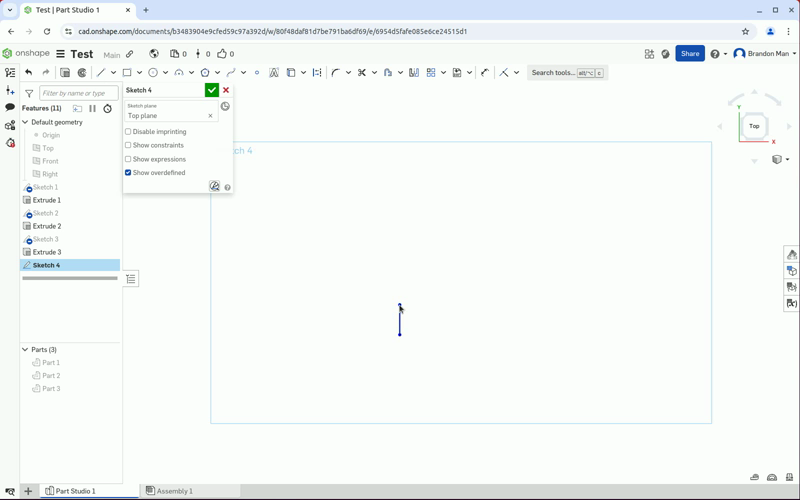
key(a)
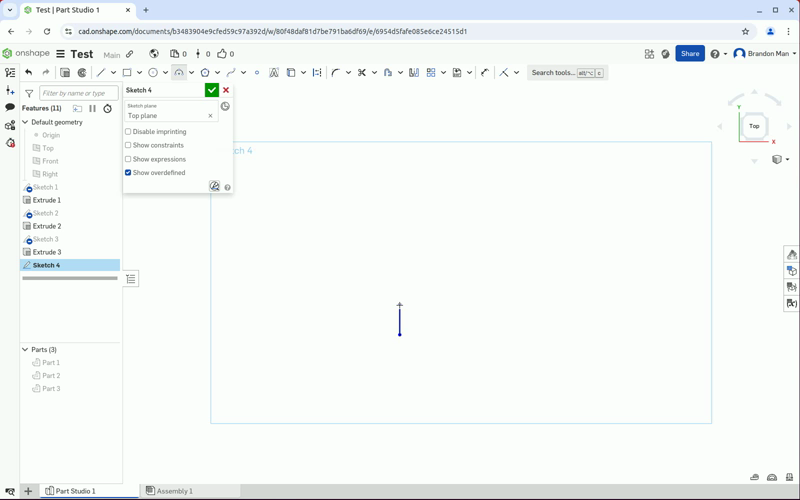
mouse_move(399, 304)
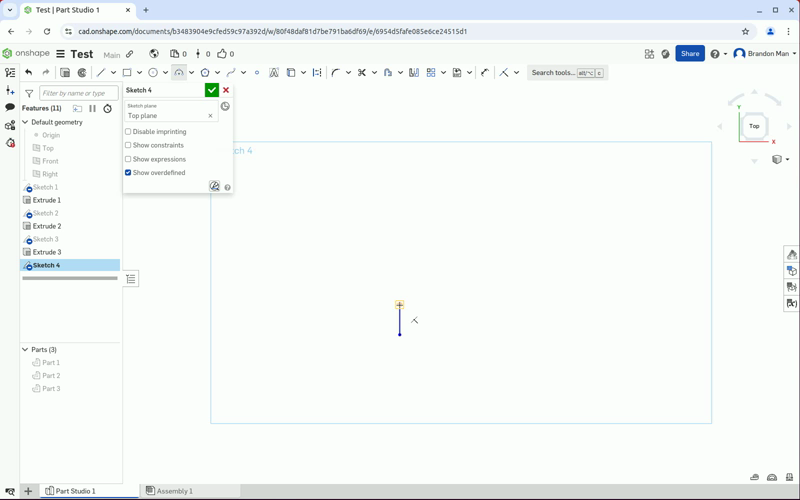
click(399, 304)
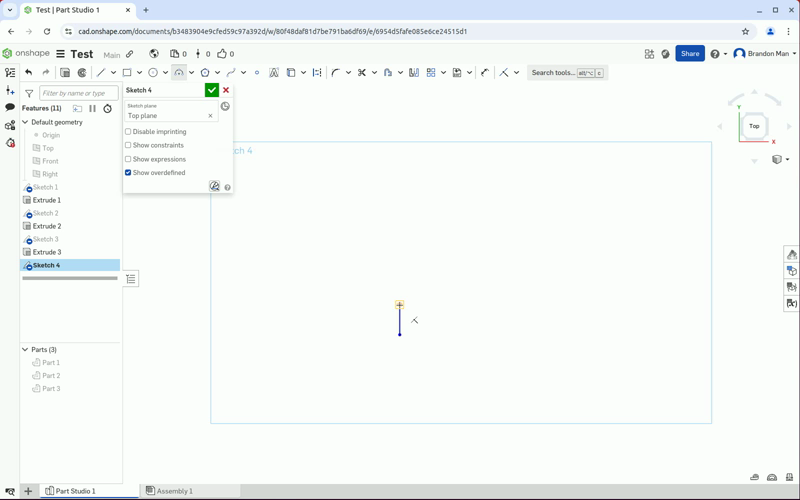
key_down(shift)
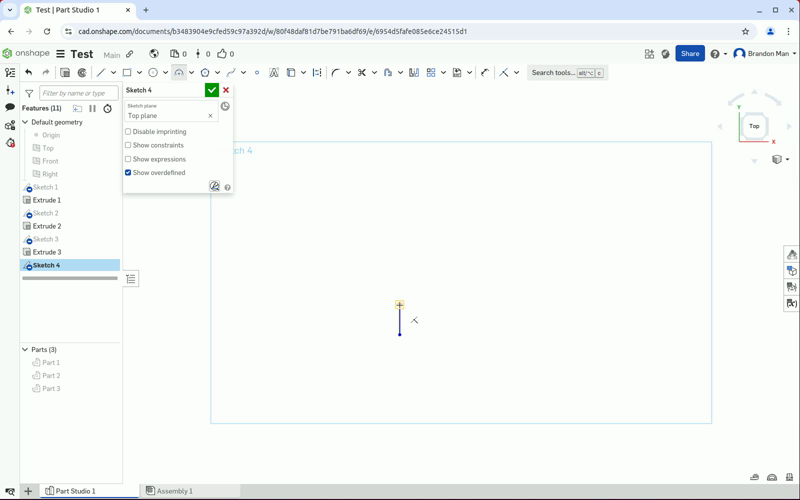
mouse_move(399, 263)
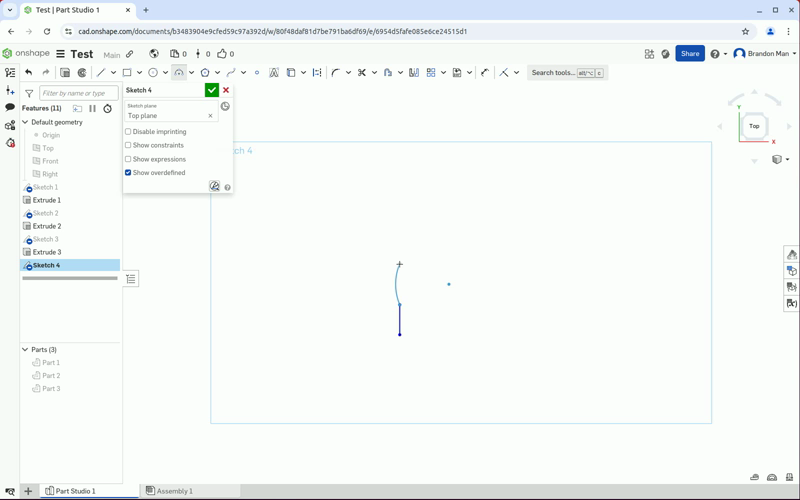
click(399, 263)
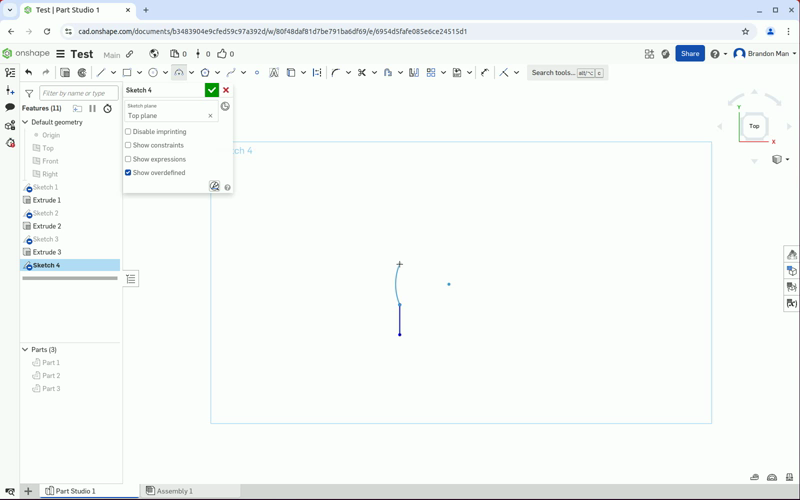
mouse_move(379, 284)
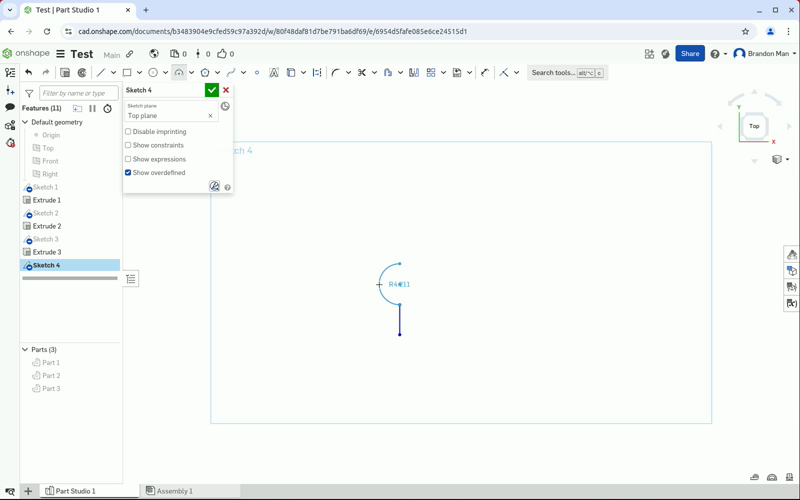
click(379, 284)
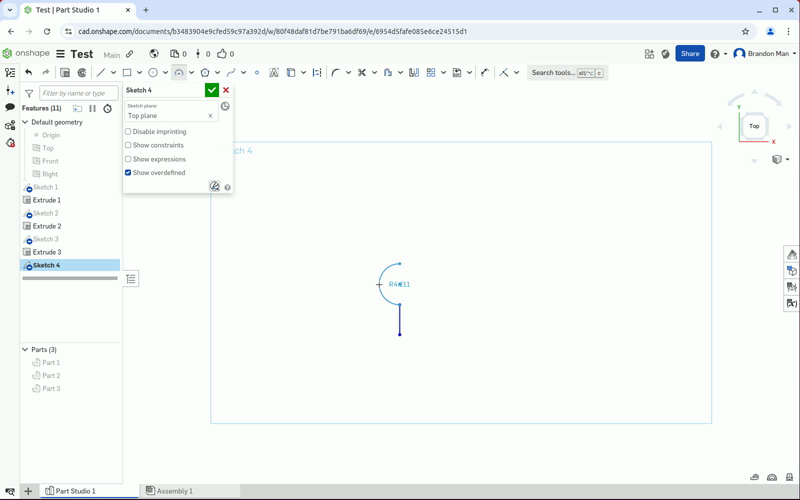
key_up(shift)
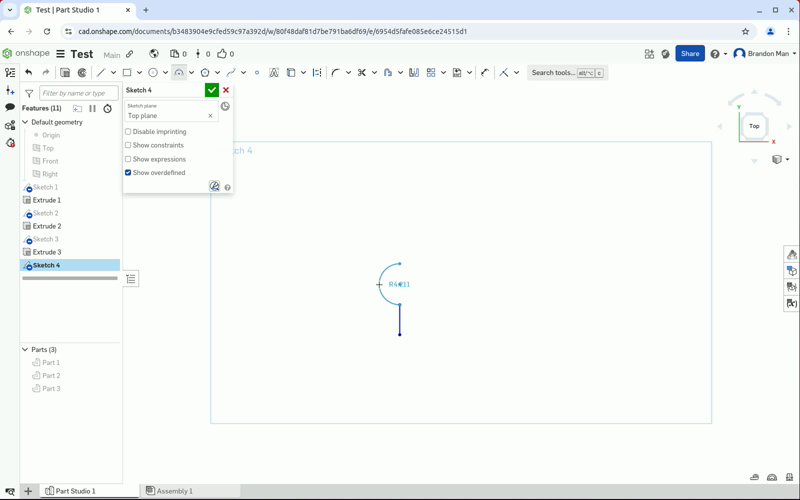
key(esc)
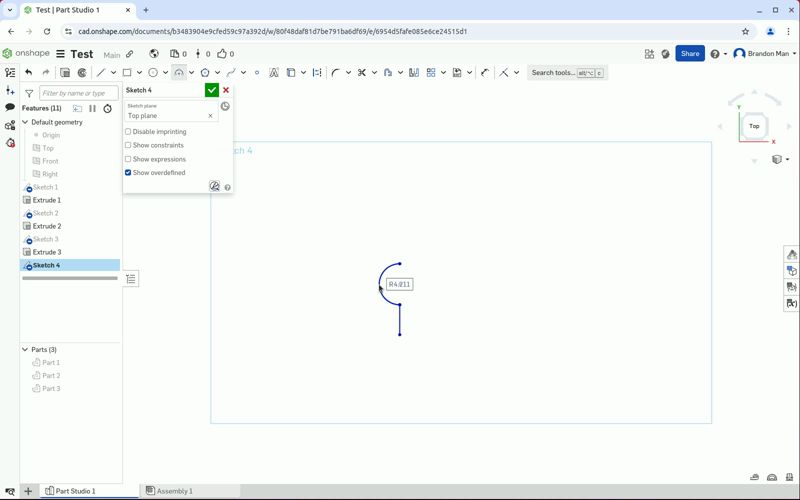
key(l)
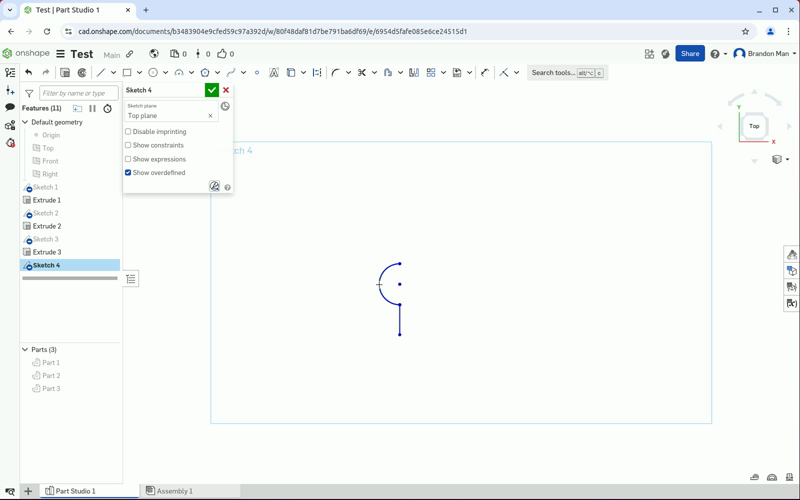
mouse_move(399, 263)
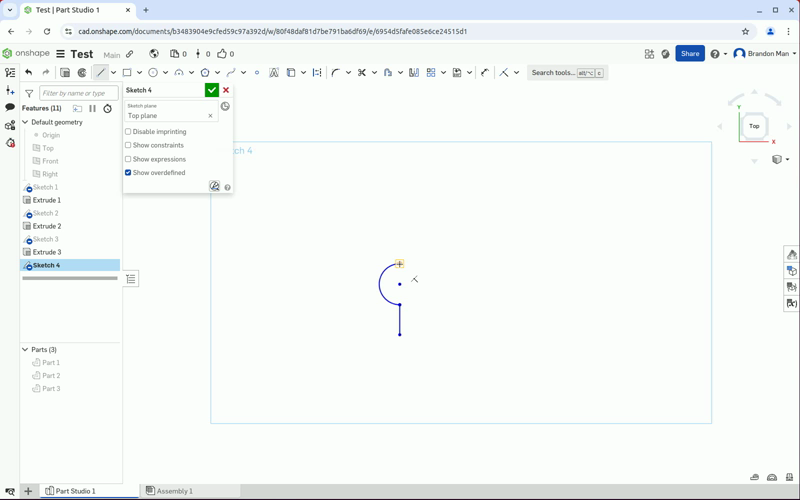
click(399, 263)
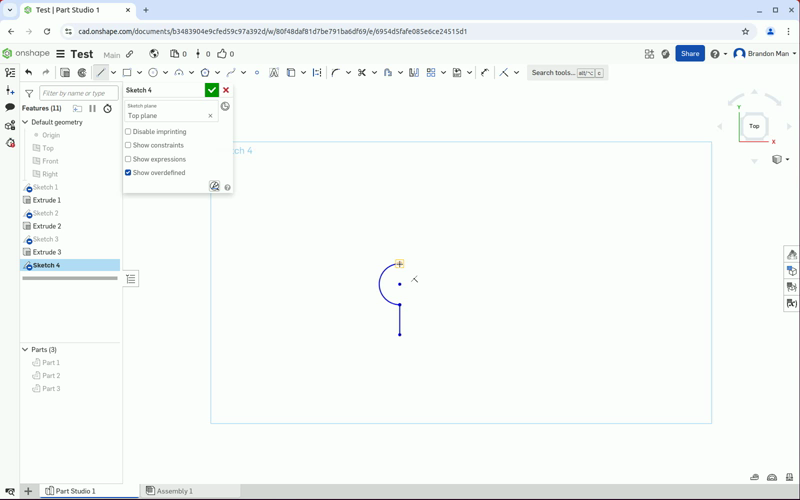
key_down(shift)
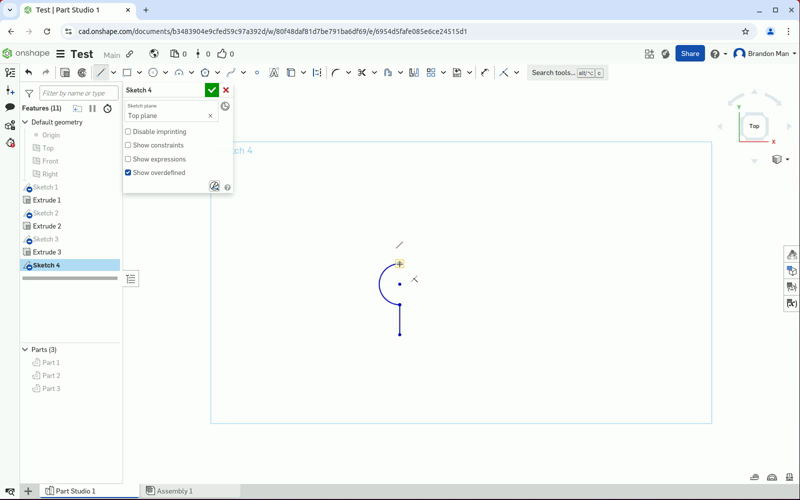
mouse_move(429, 263)
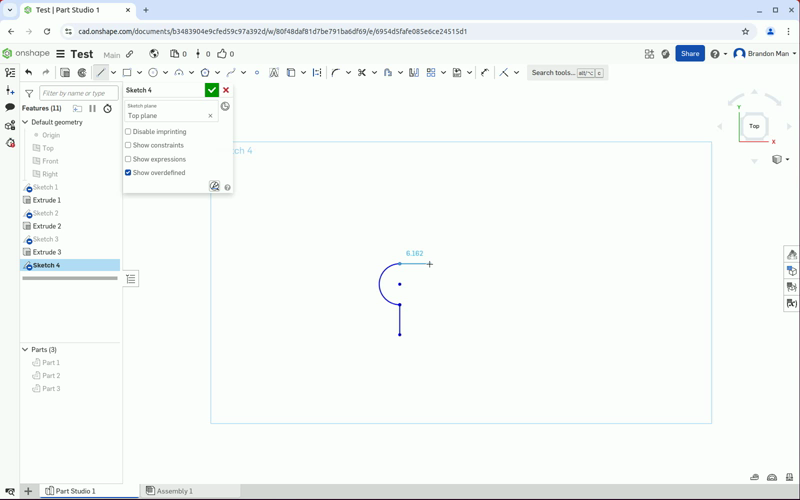
mouse_move(399, 232)
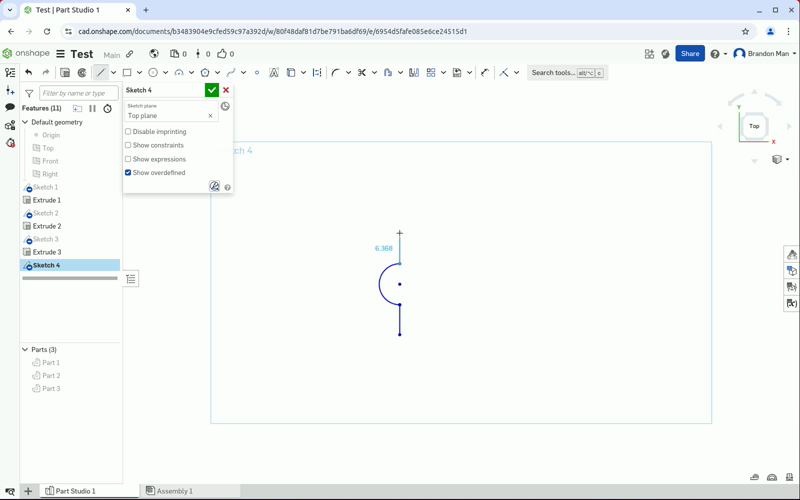
click(399, 232)
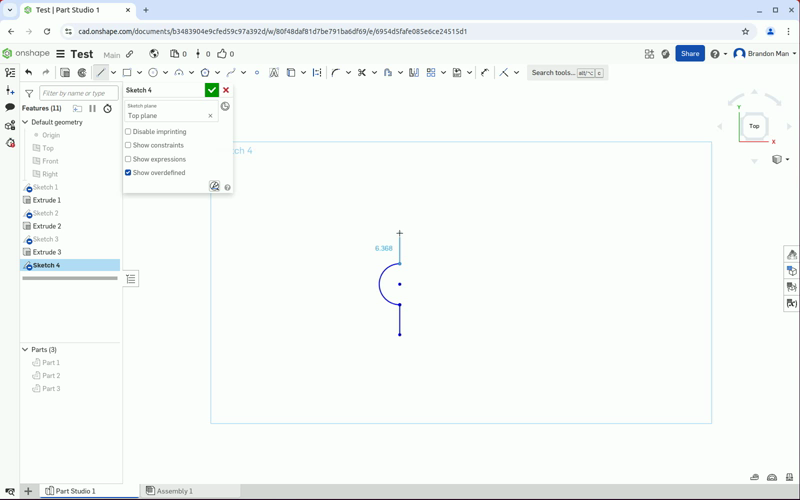
key_up(shift)
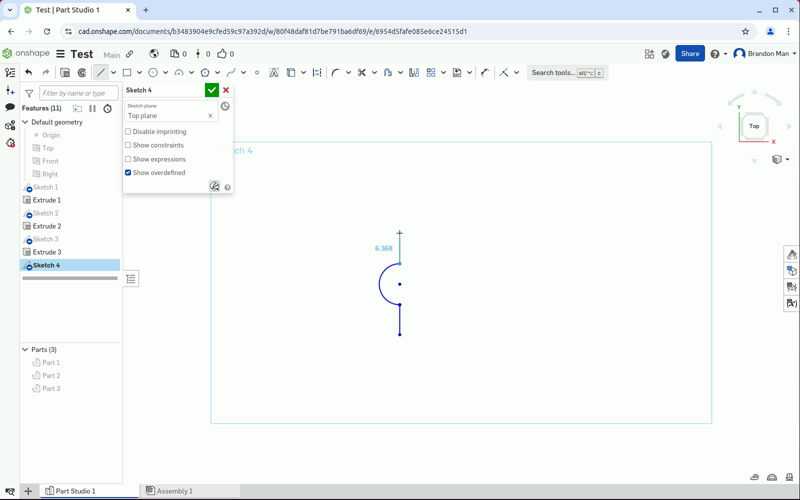
key(esc)
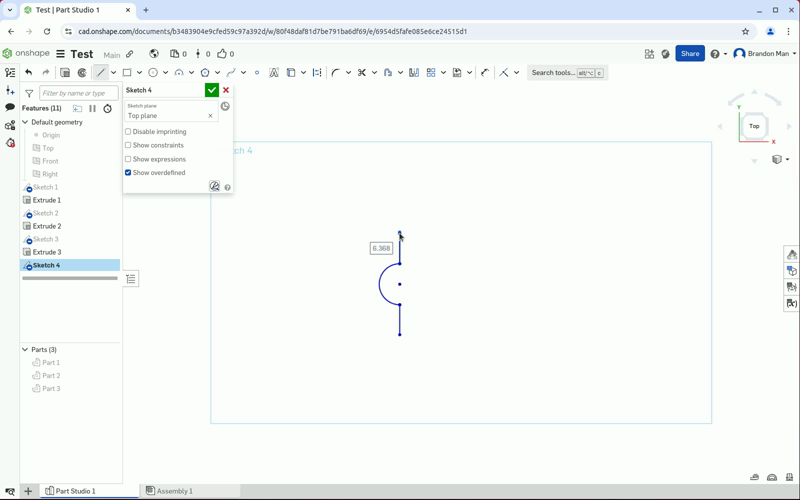
key(a)
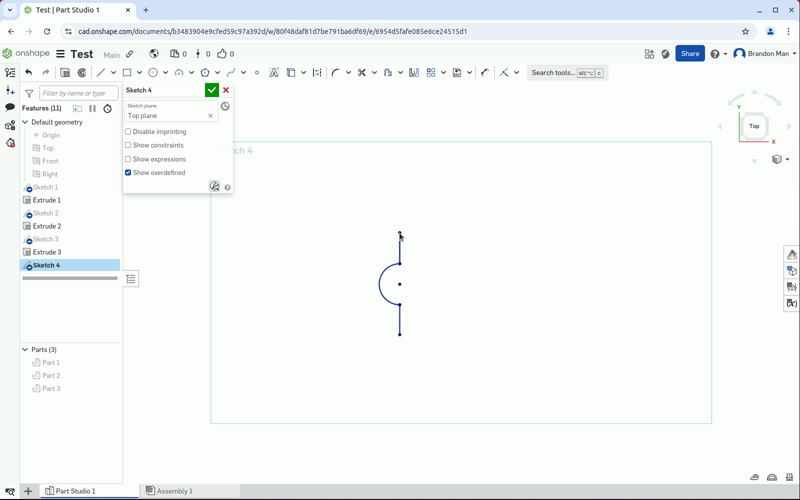
mouse_move(399, 232)
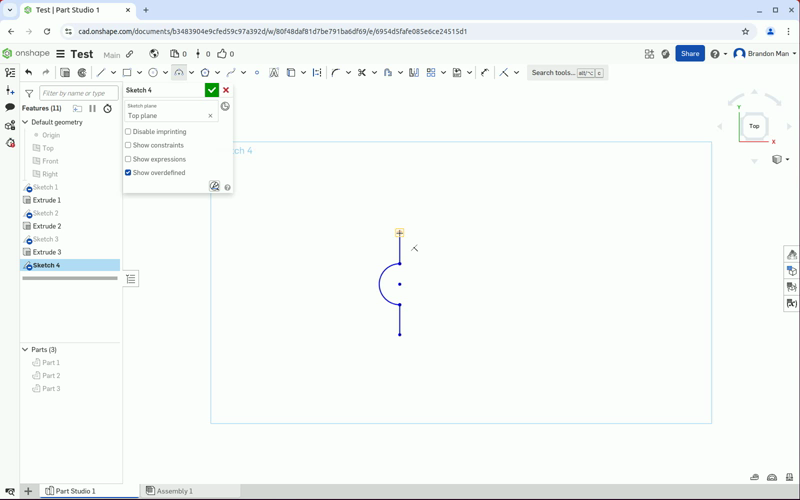
click(399, 232)
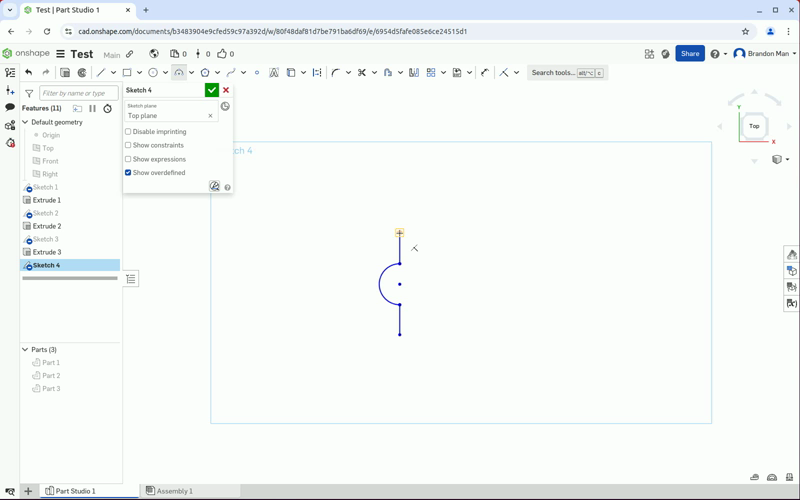
mouse_move(399, 334)
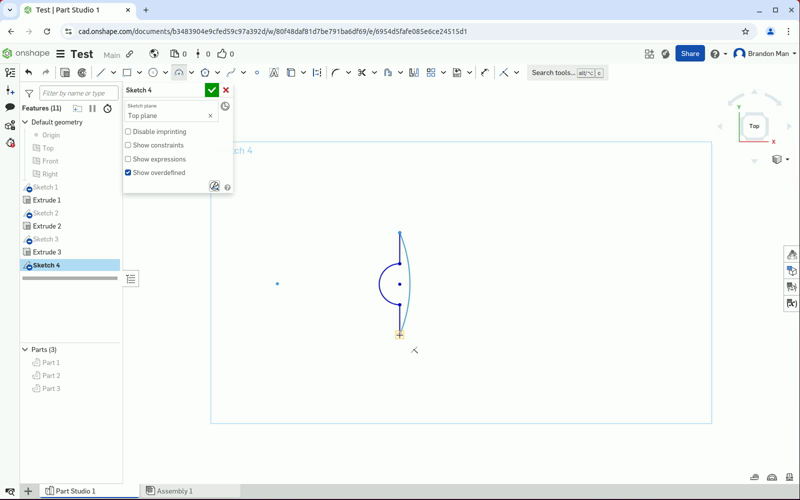
click(399, 334)
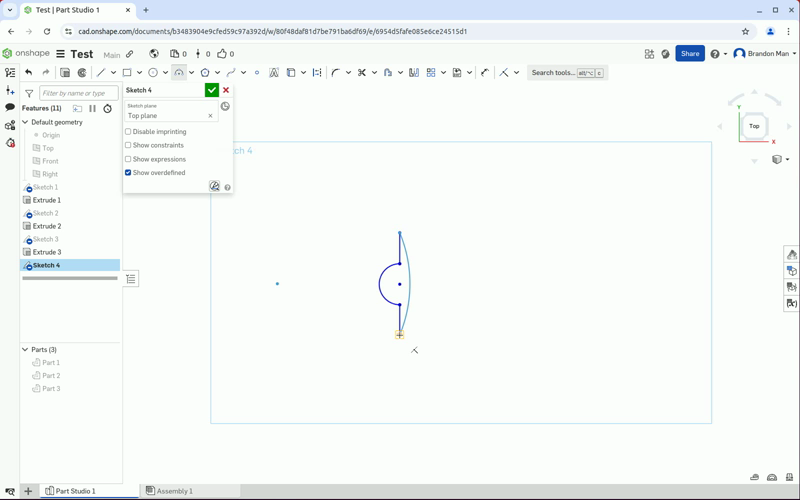
key_down(shift)
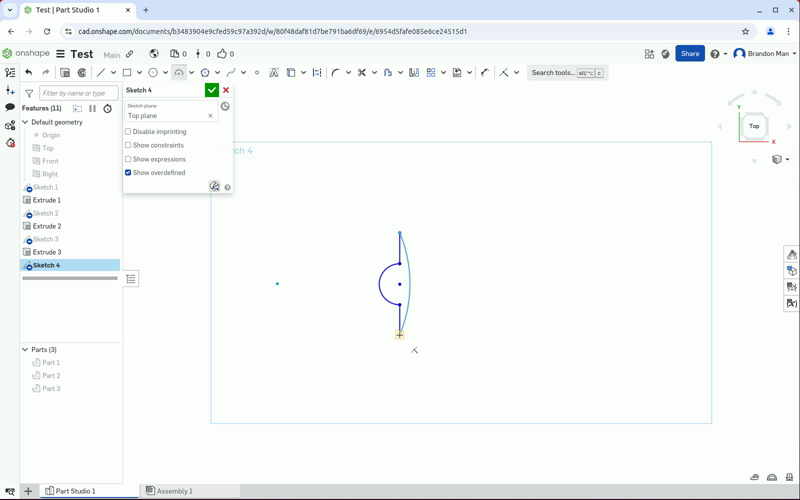
mouse_move(348, 283)
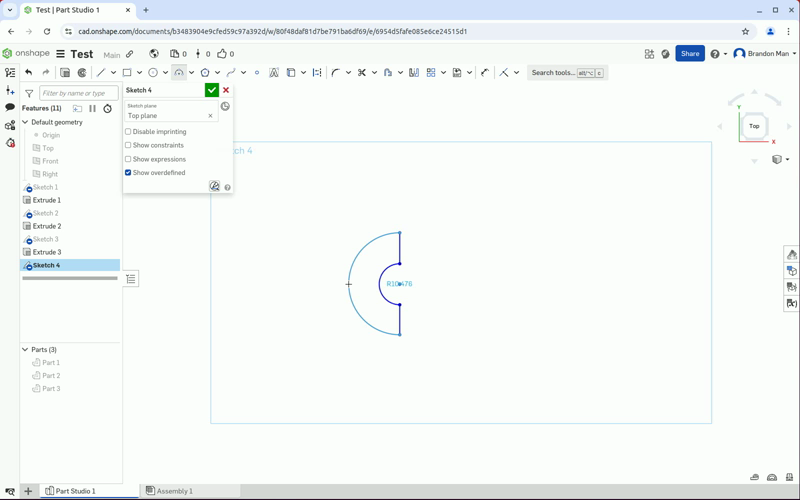
click(348, 283)
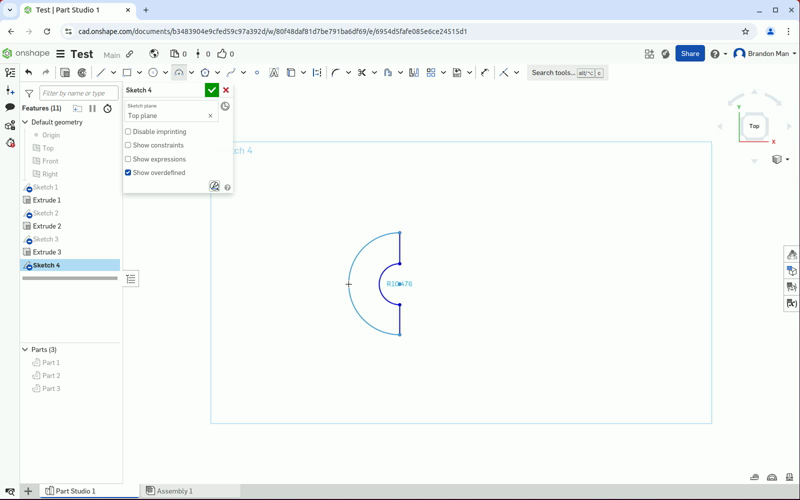
key_up(shift)
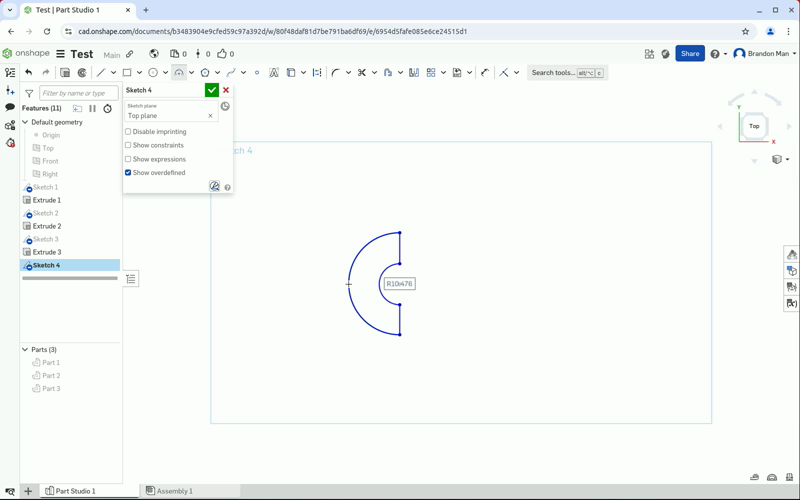
key(esc)
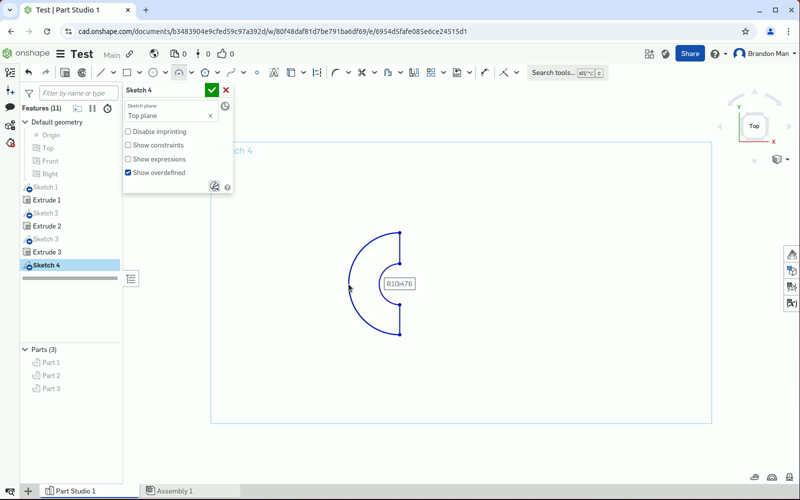
mouse_move(391, 254)
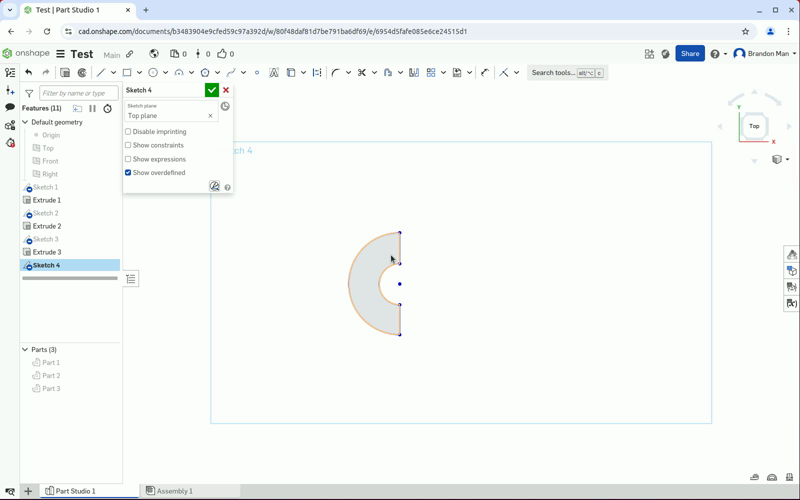
scroll(6)
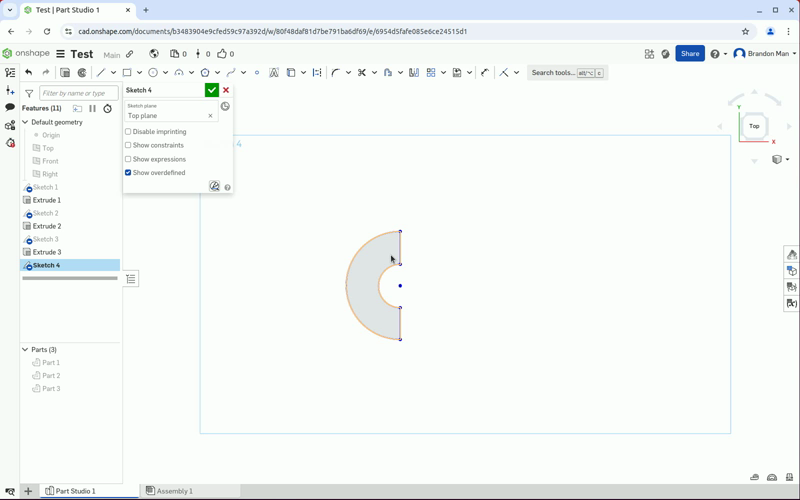
scroll(6)
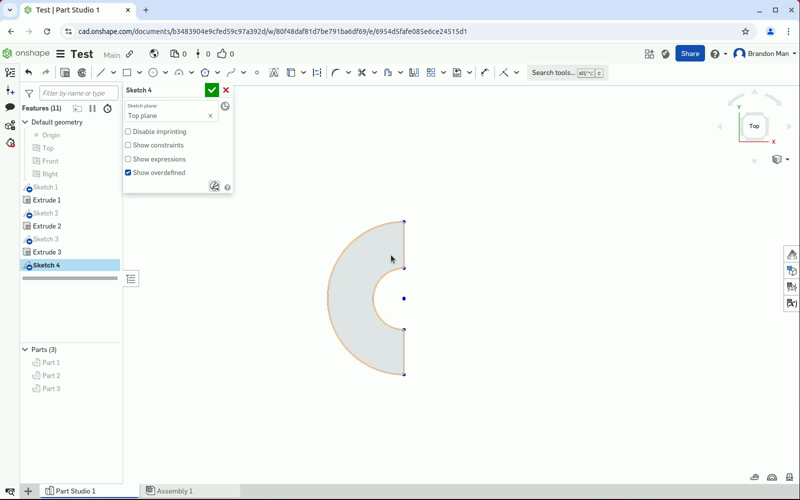
scroll(6)
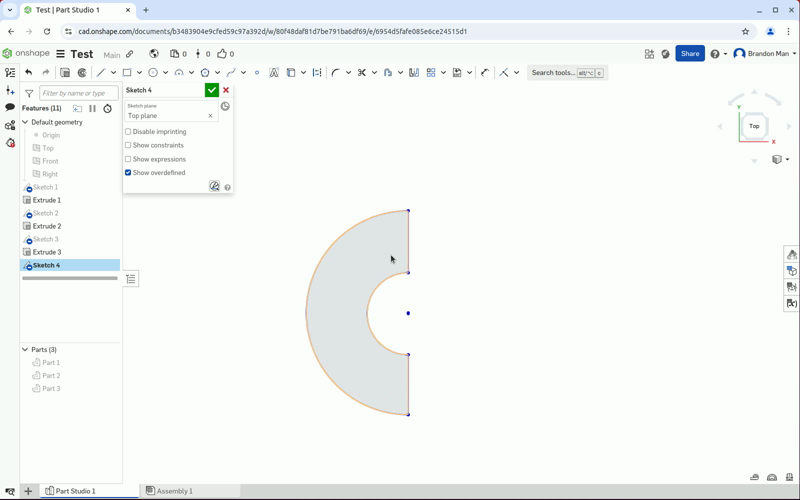
scroll(6)
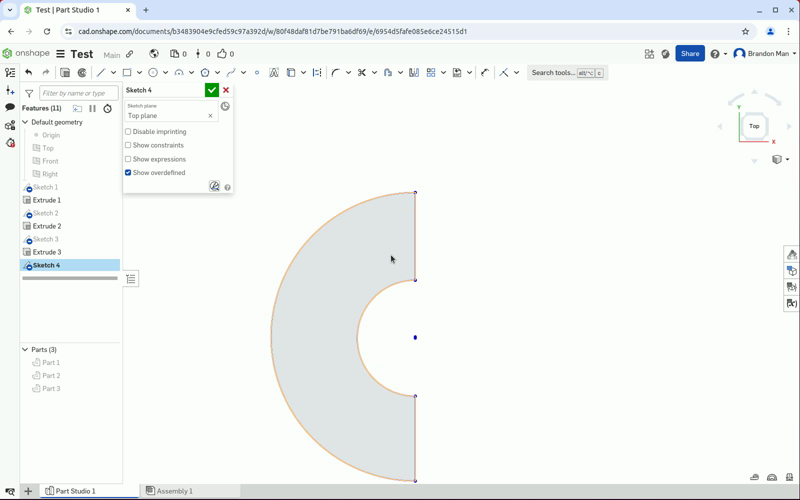
scroll(6)
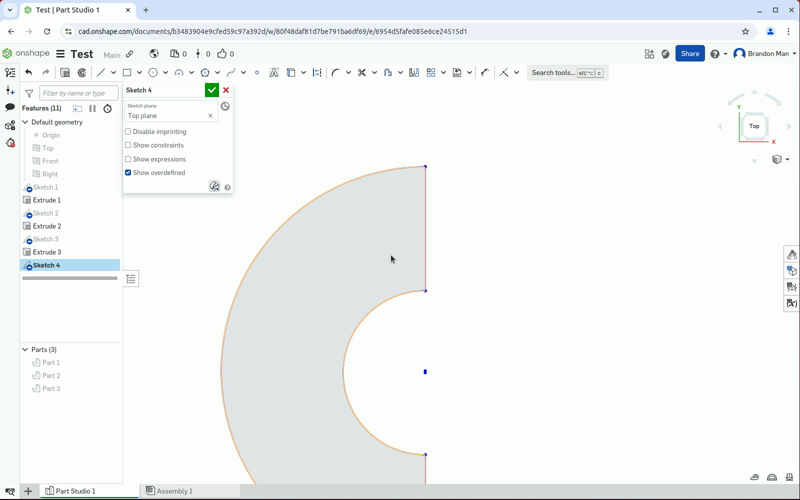
scroll(6)
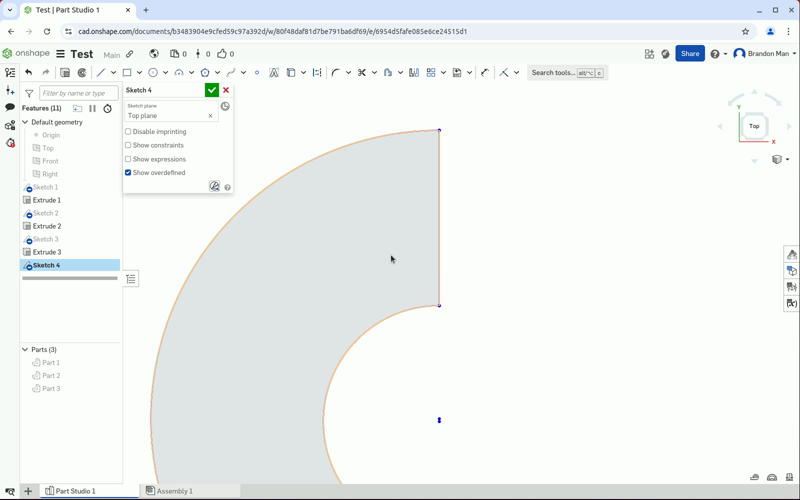
scroll(6)
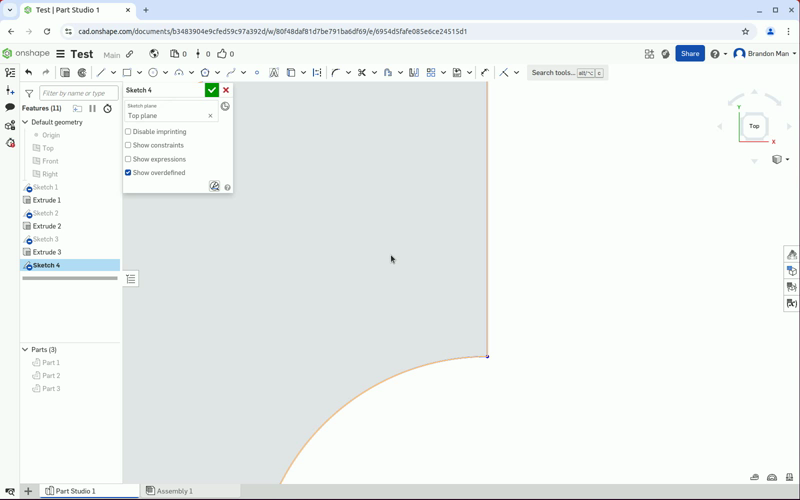
click(391, 254)
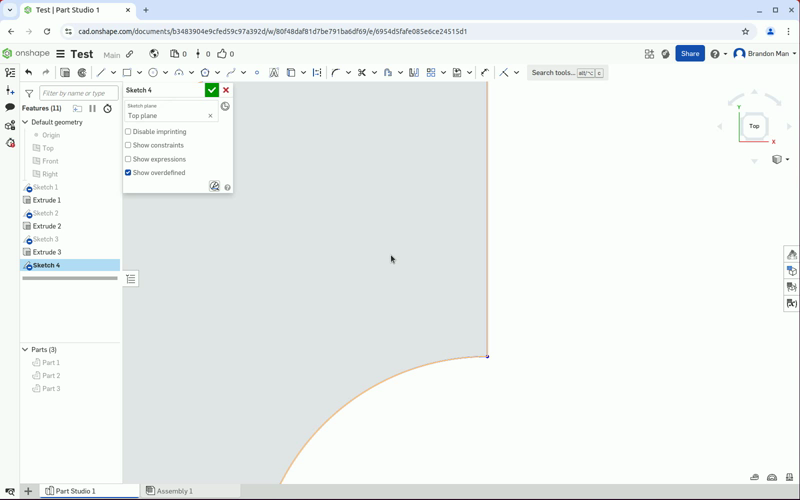
scroll(-6)
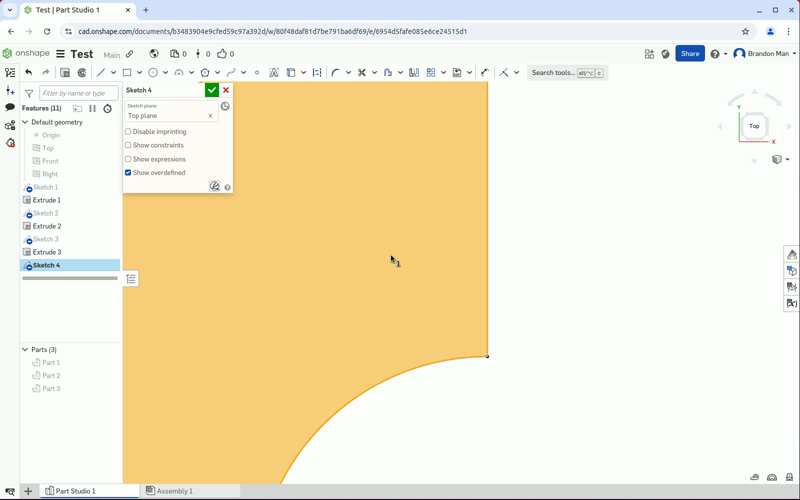
scroll(-6)
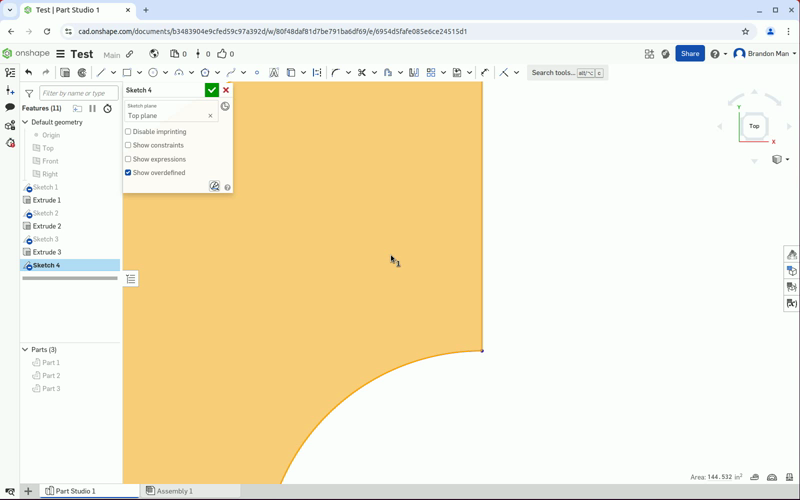
scroll(-6)
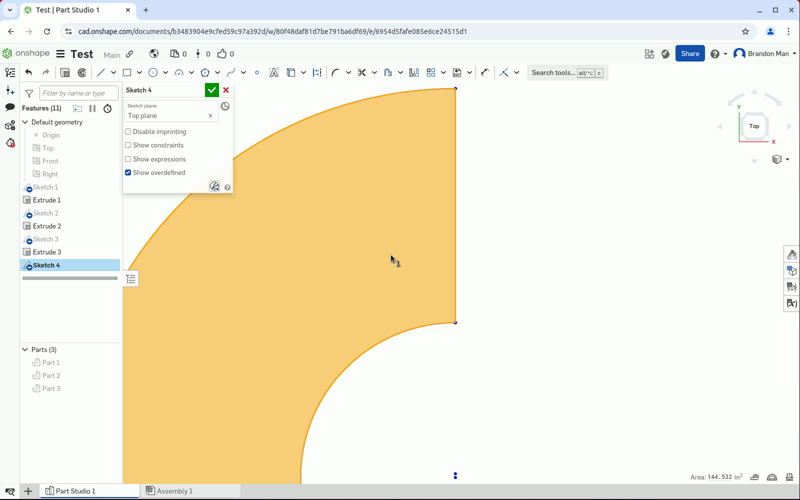
scroll(-6)
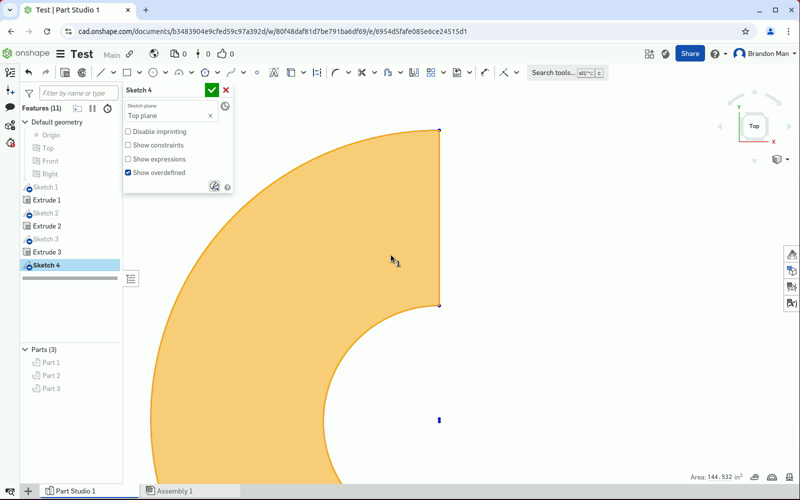
scroll(-6)
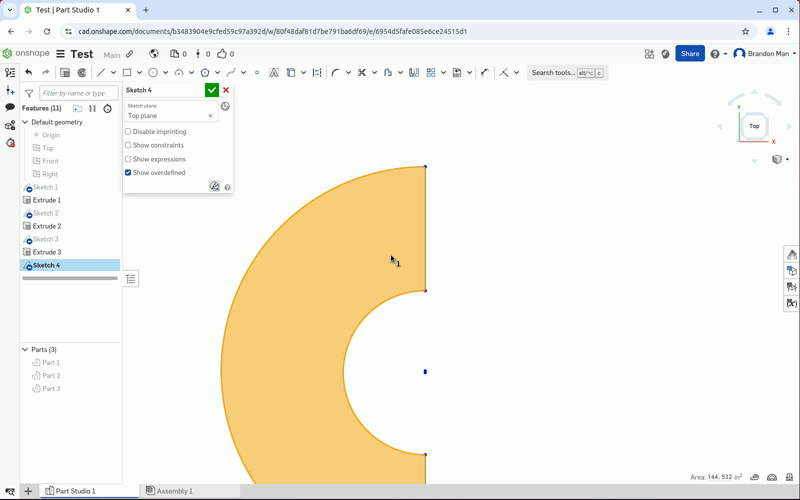
scroll(-6)
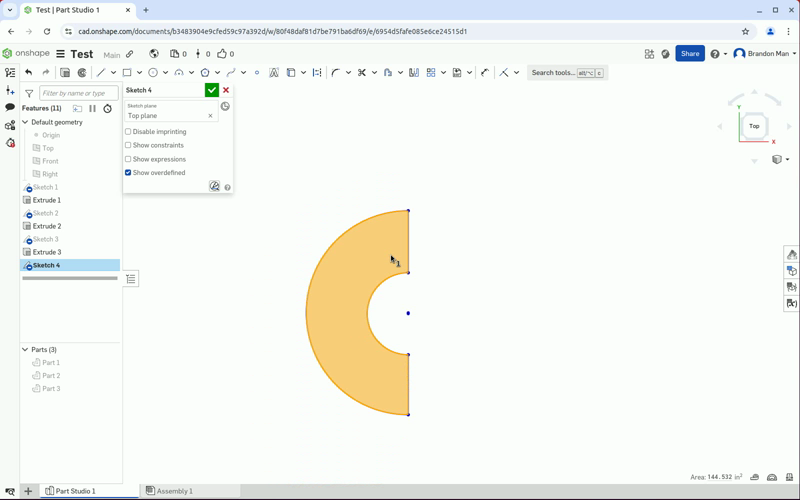
scroll(-6)
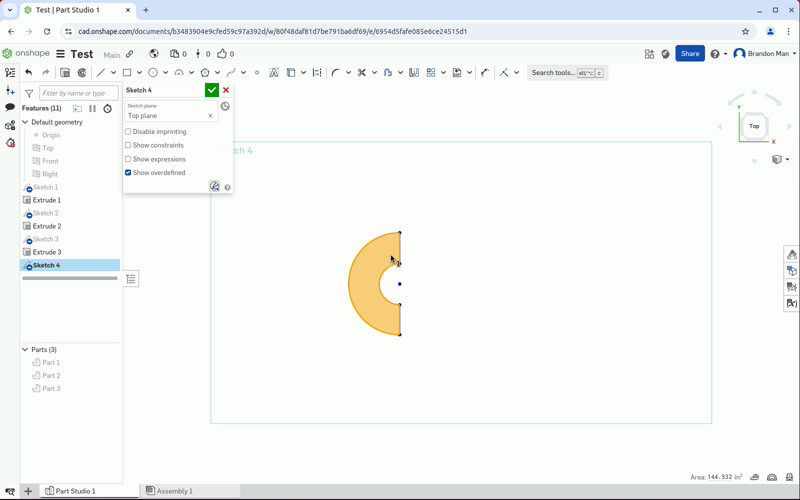
mouse_move(73, 352)
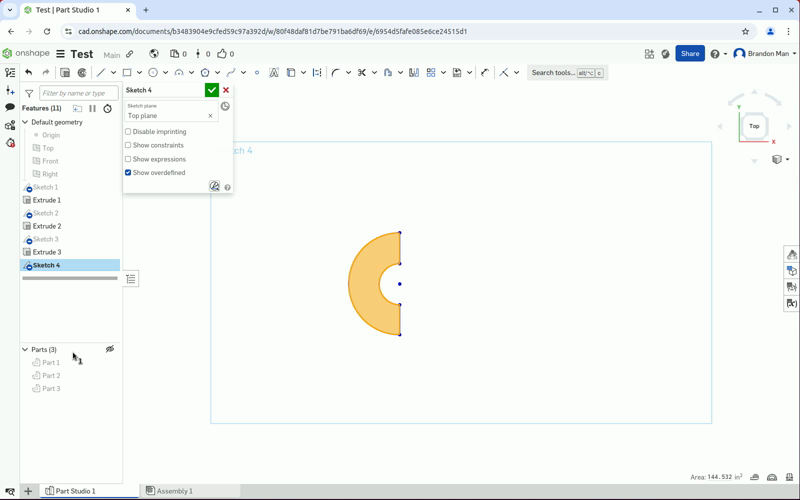
key(shift+y)
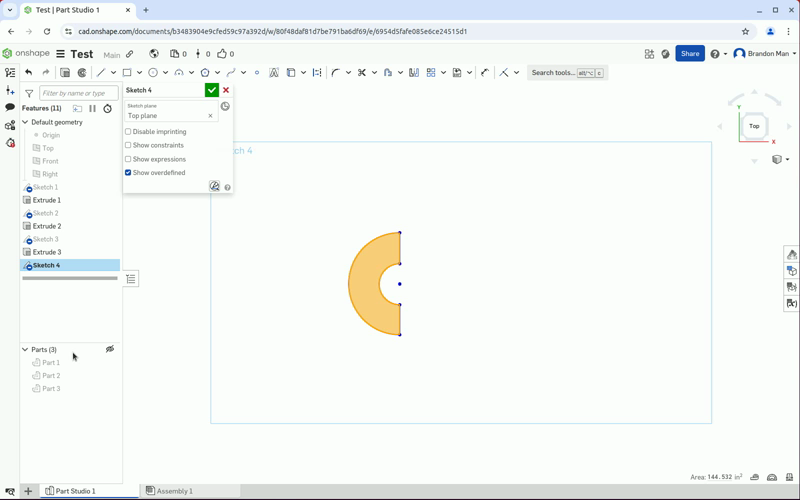
key(shift+e)
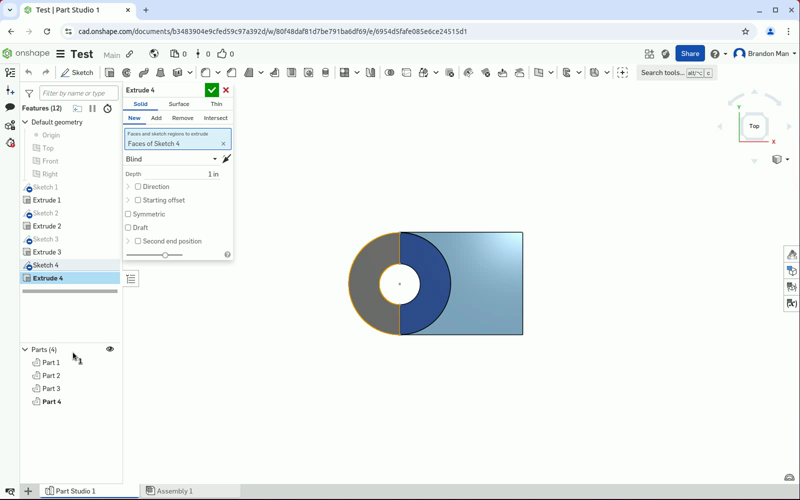
mouse_move(143, 106)
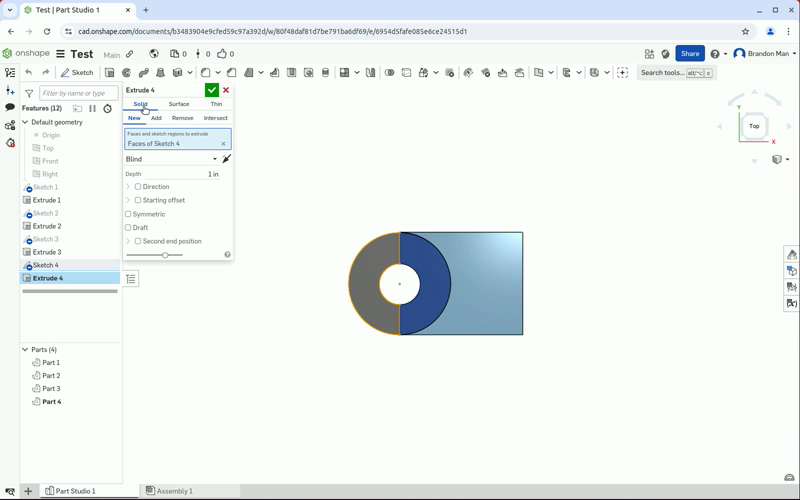
click(143, 106)
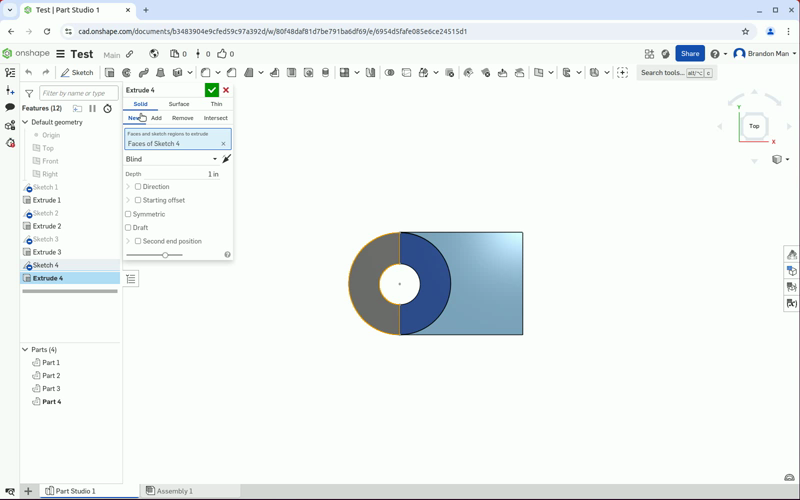
mouse_move(137, 120)
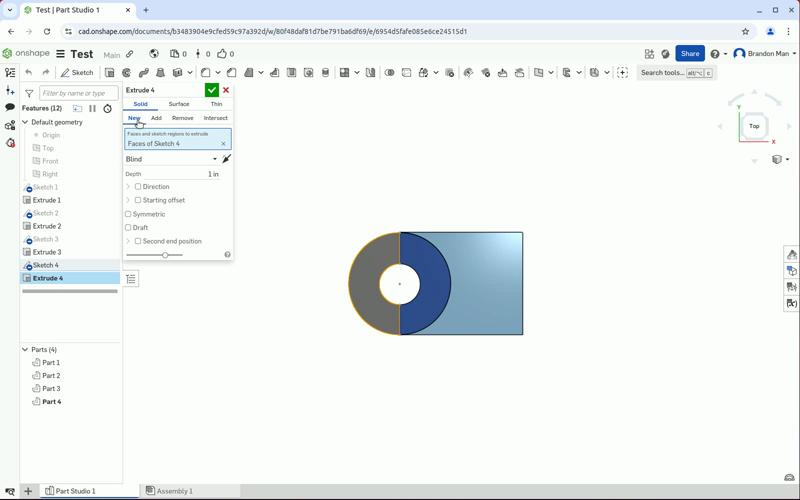
click(137, 120)
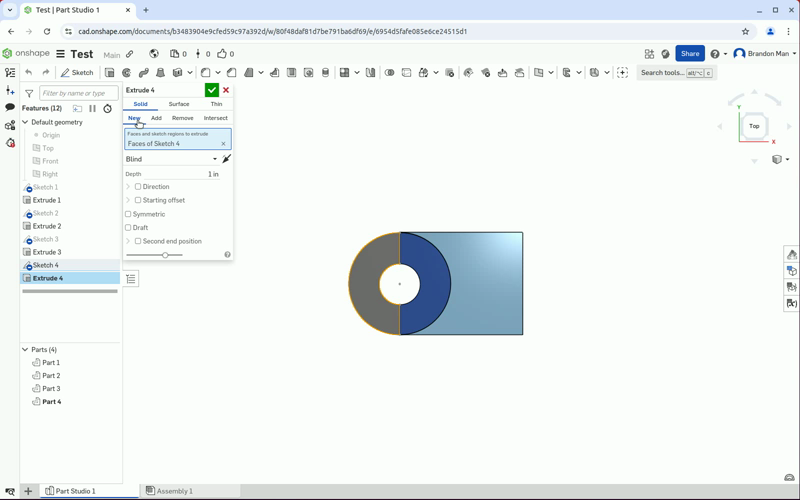
key(tab, 4)
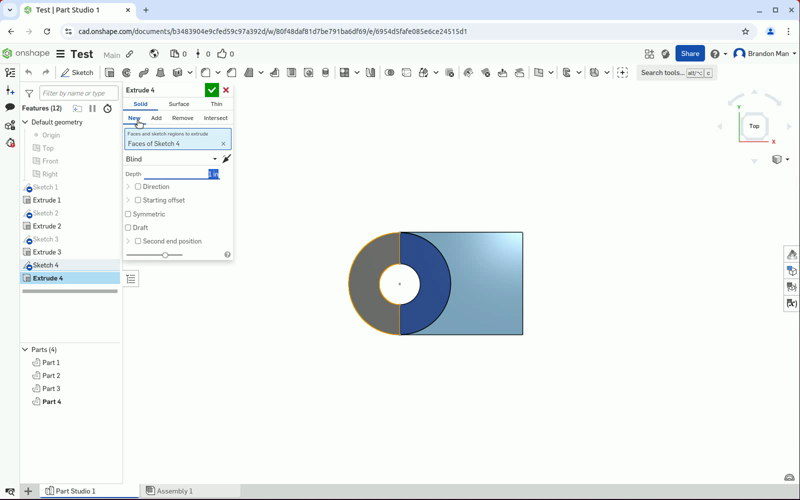
text(16.85)
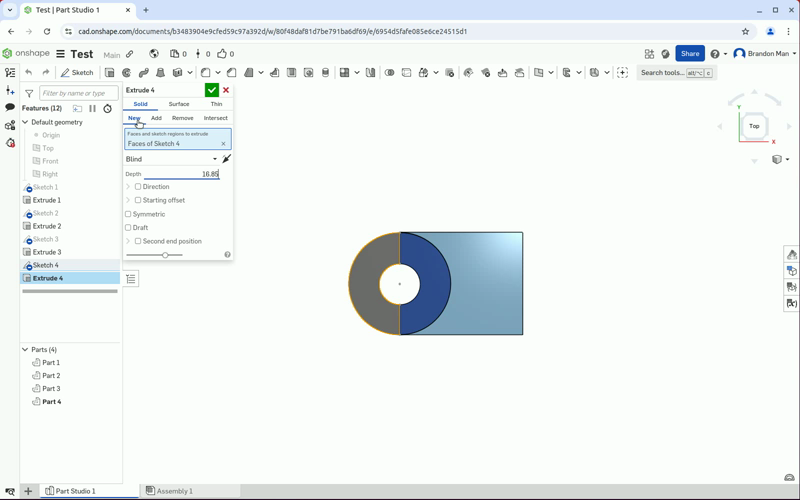
key(enter)
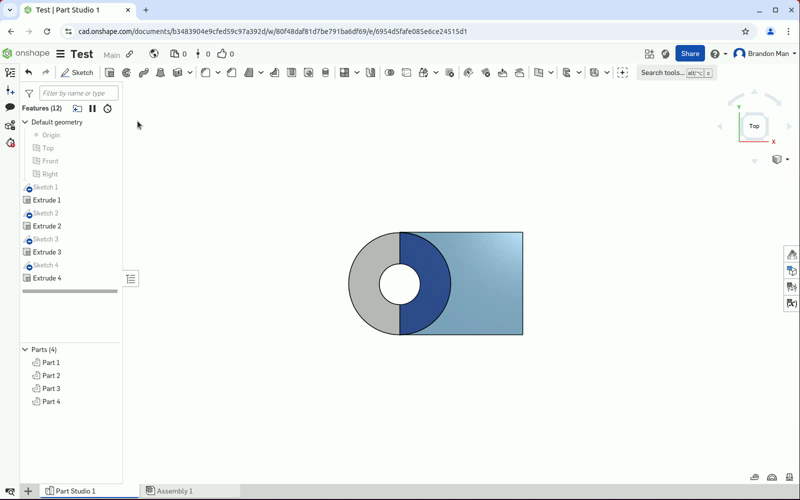
key(shift+h)
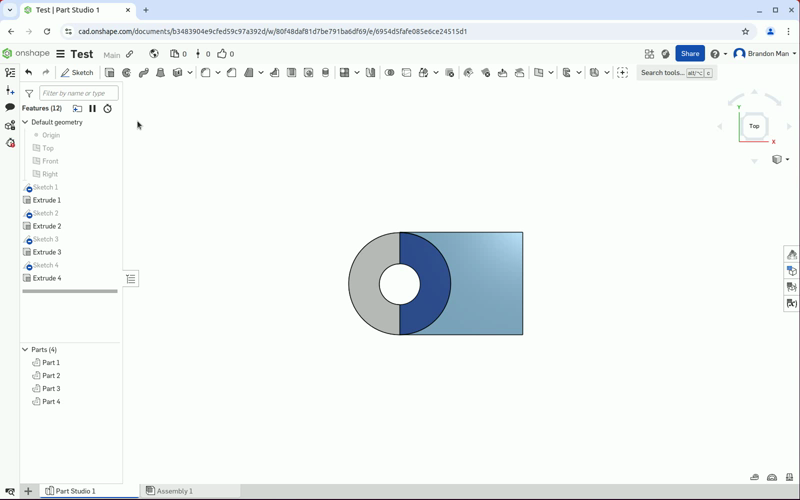
key(shift+h)
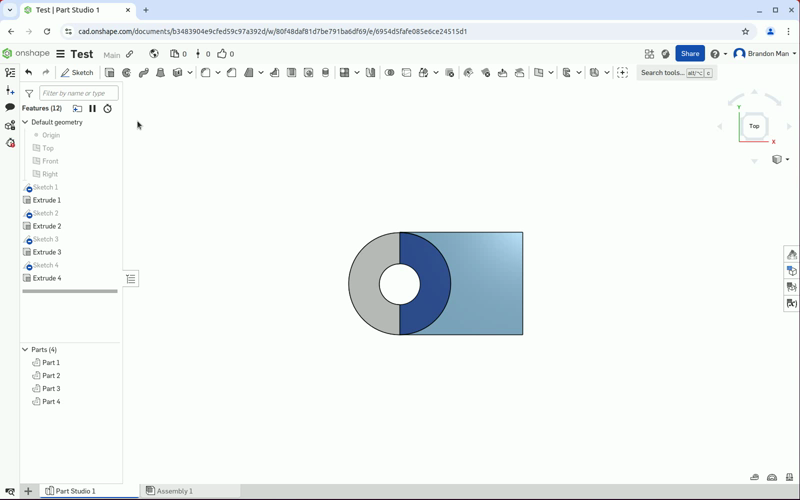
mouse_move(73, 189)
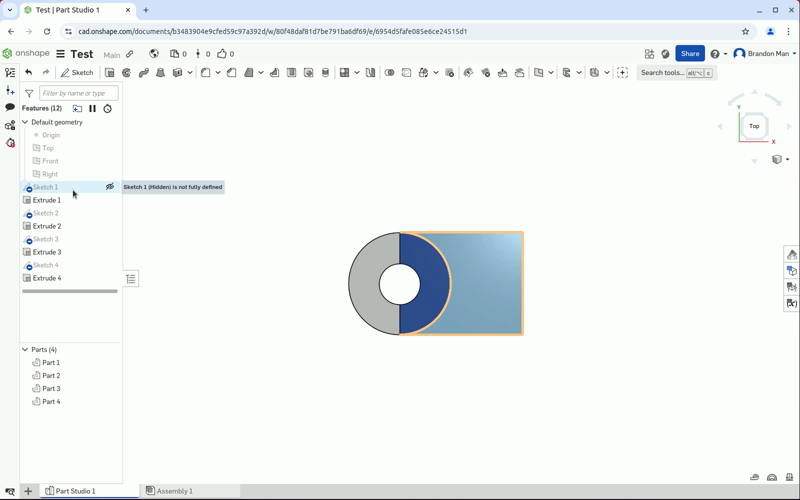
click(73, 189)
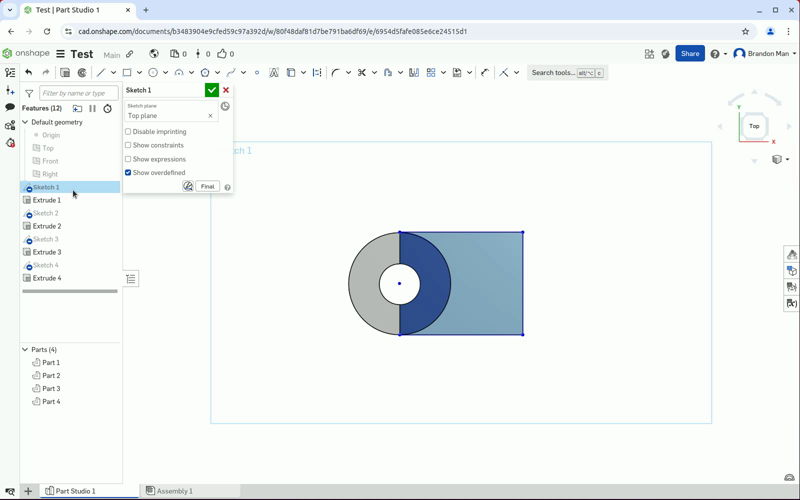
mouse_move(229, 92)
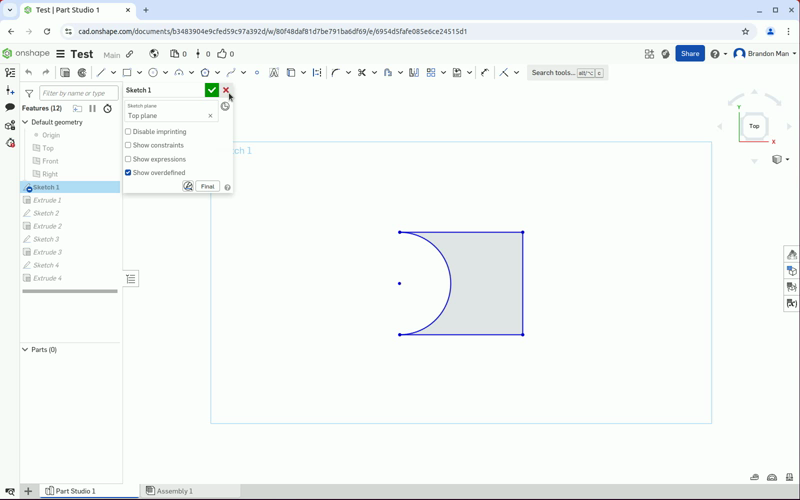
click(229, 92)
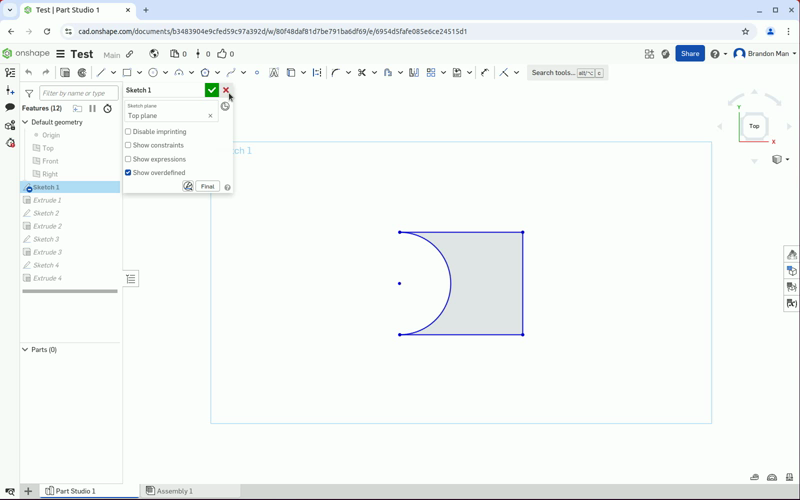
key(shift+s)
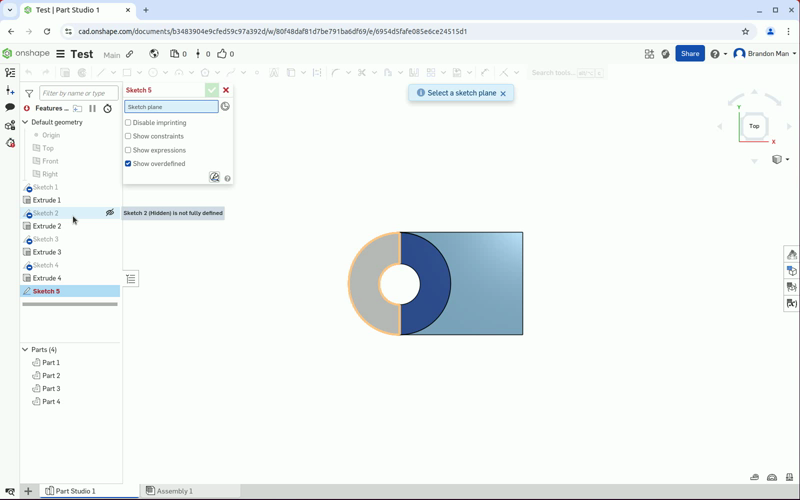
scroll(3)
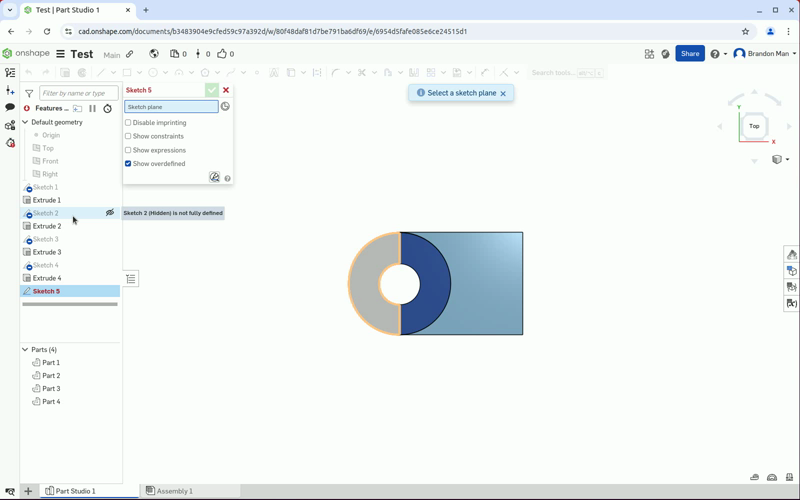
mouse_move(73, 150)
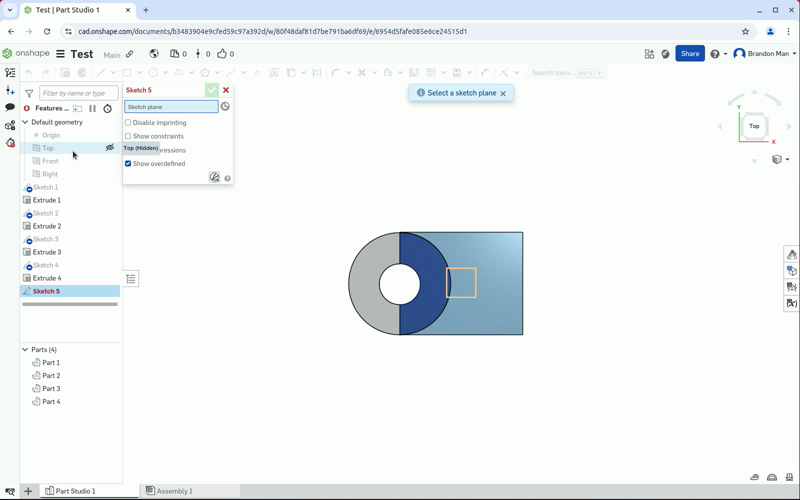
click(73, 150)
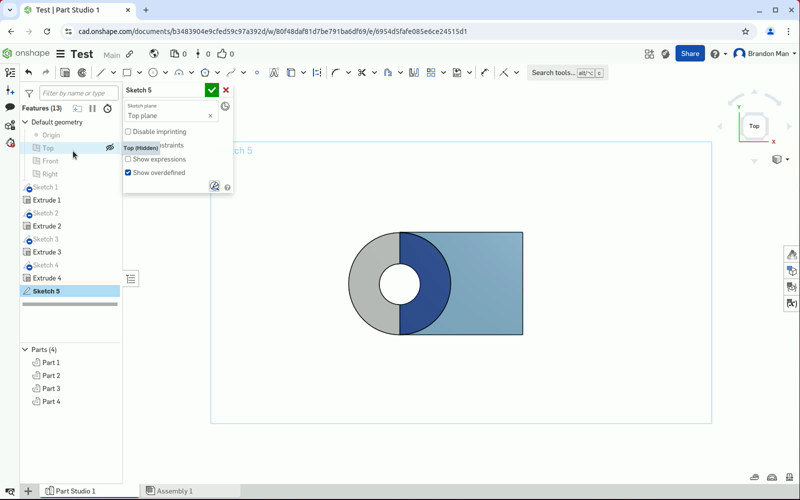
mouse_move(73, 352)
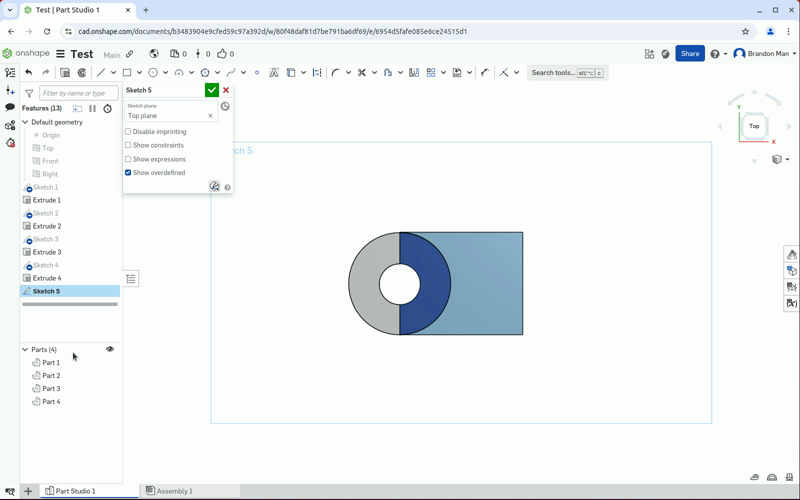
key(y)
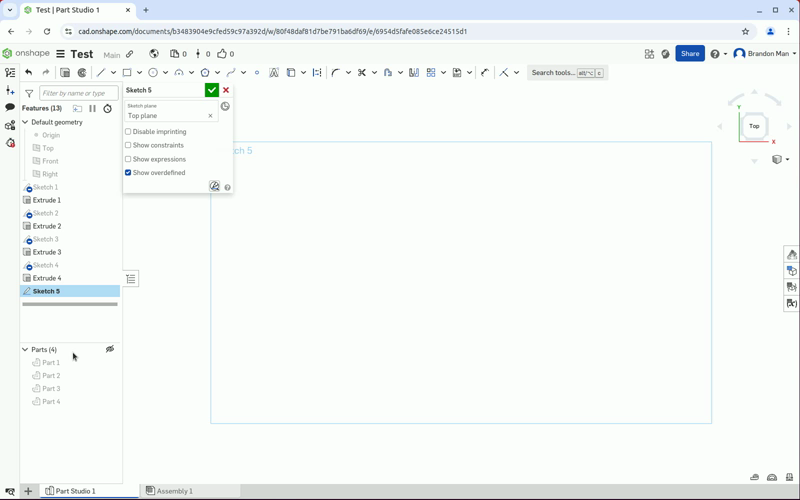
key(a)
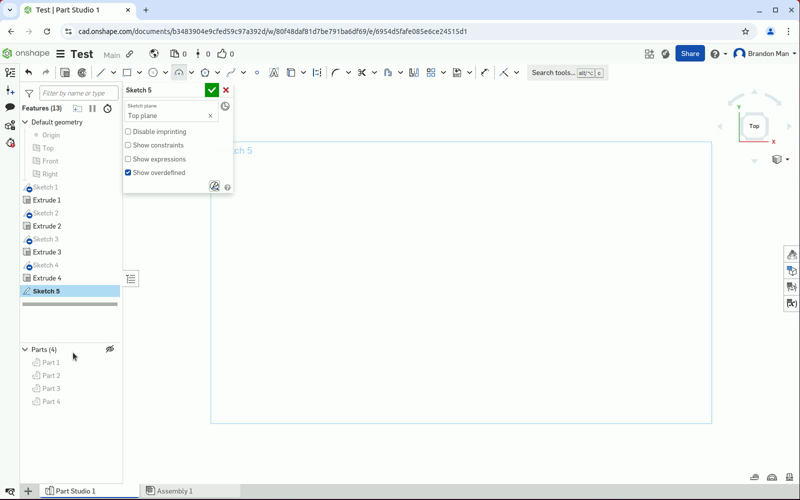
key_down(shift)
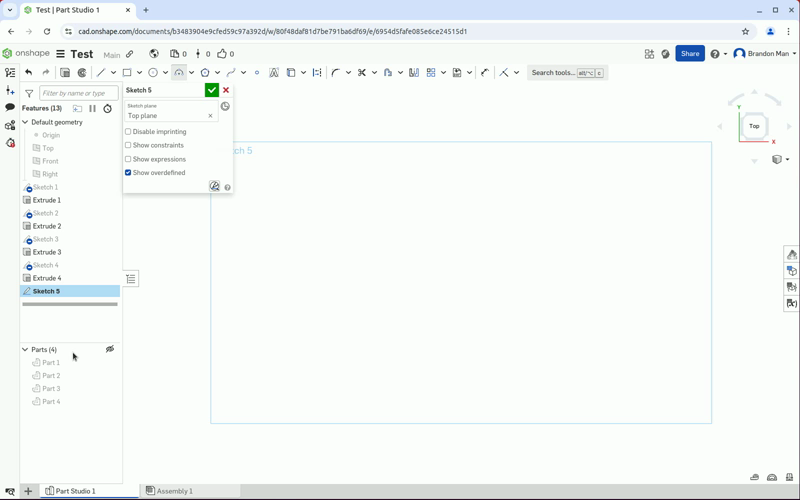
mouse_move(399, 334)
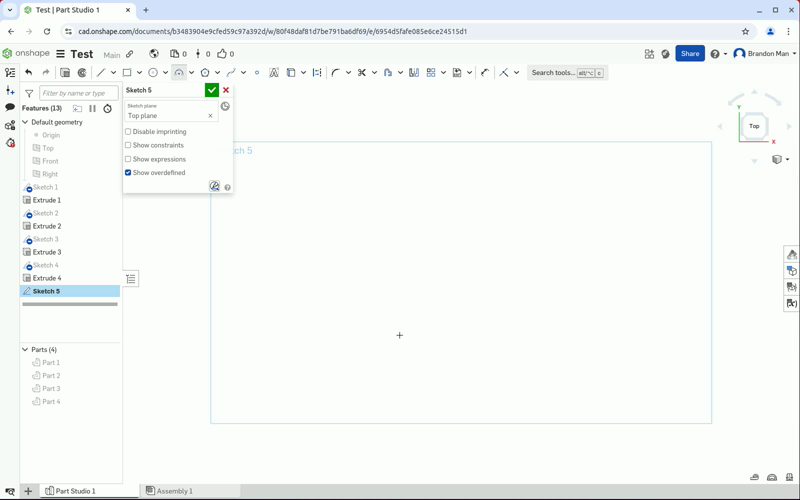
click(399, 334)
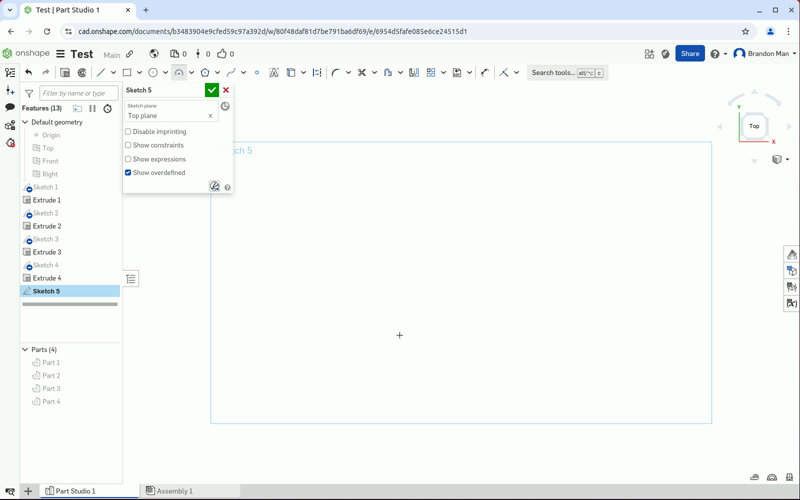
key_up(shift)
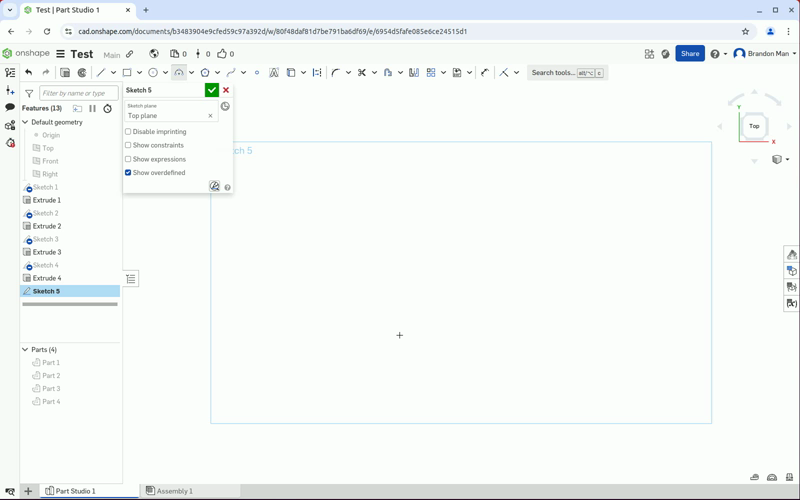
key_down(shift)
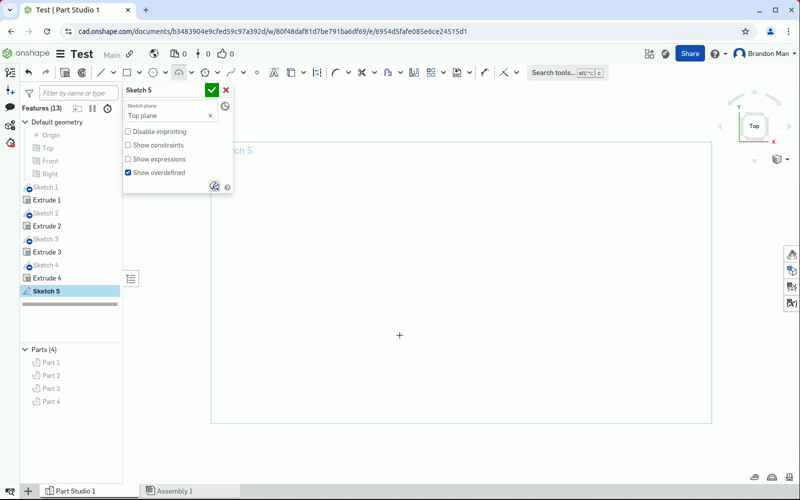
mouse_move(399, 232)
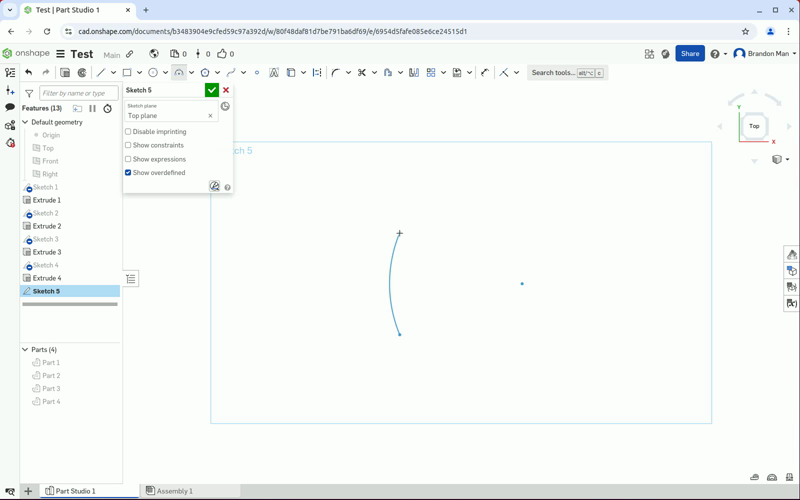
click(399, 232)
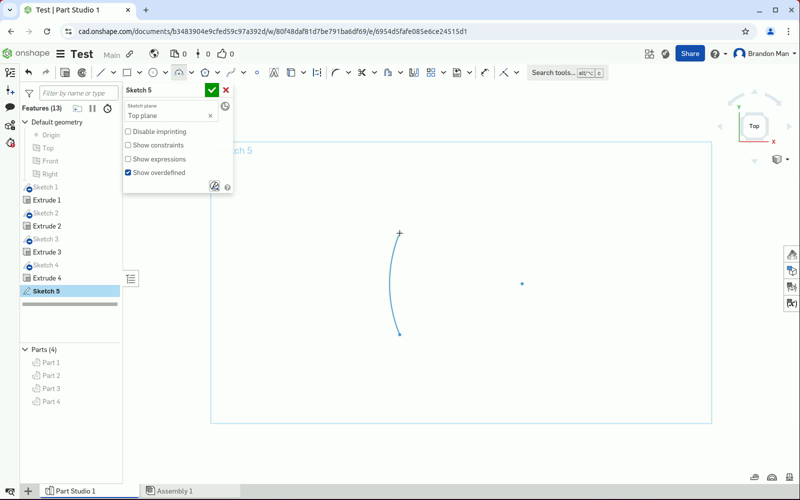
mouse_move(450, 283)
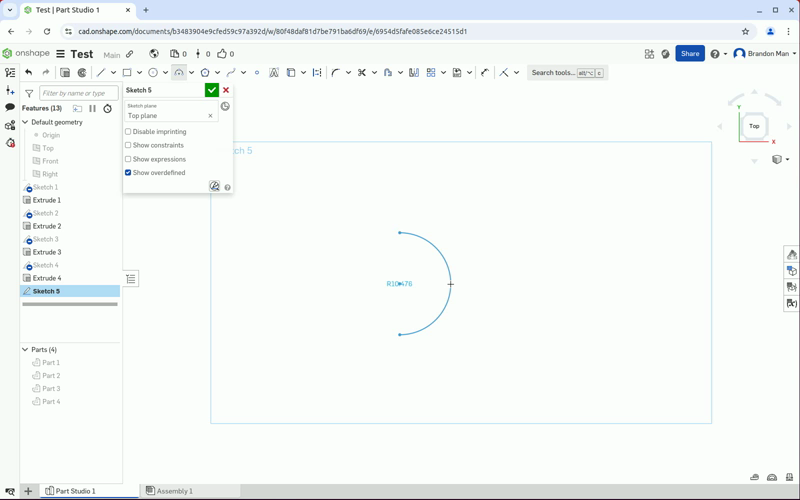
click(450, 283)
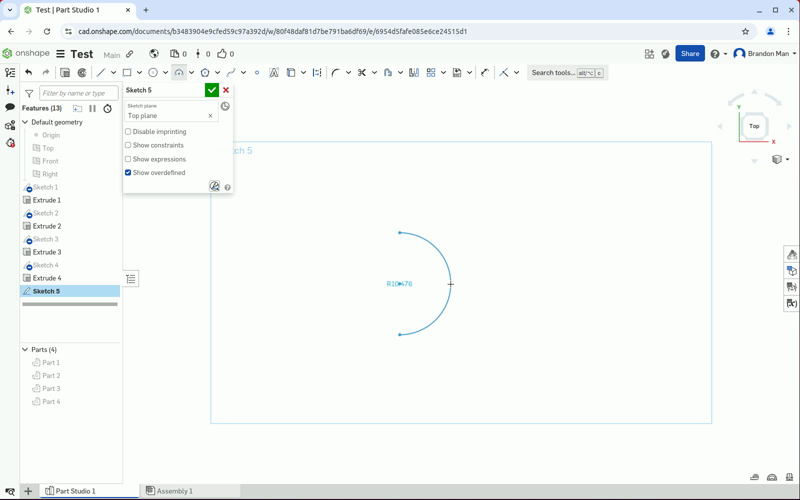
key_up(shift)
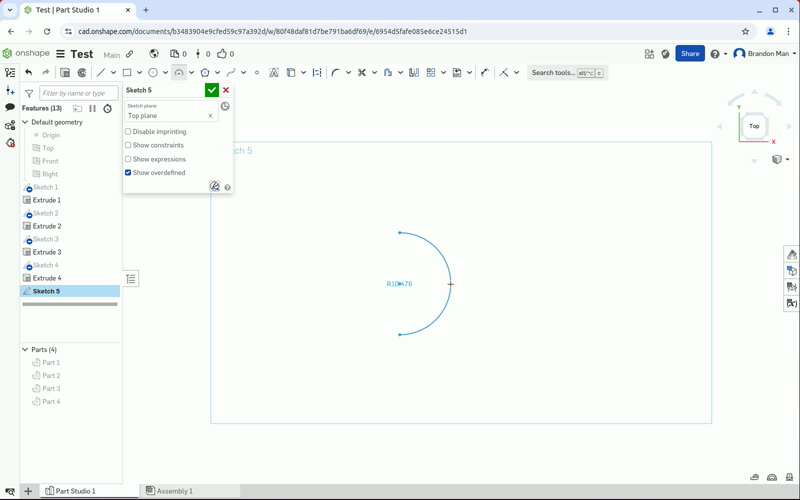
key(esc)
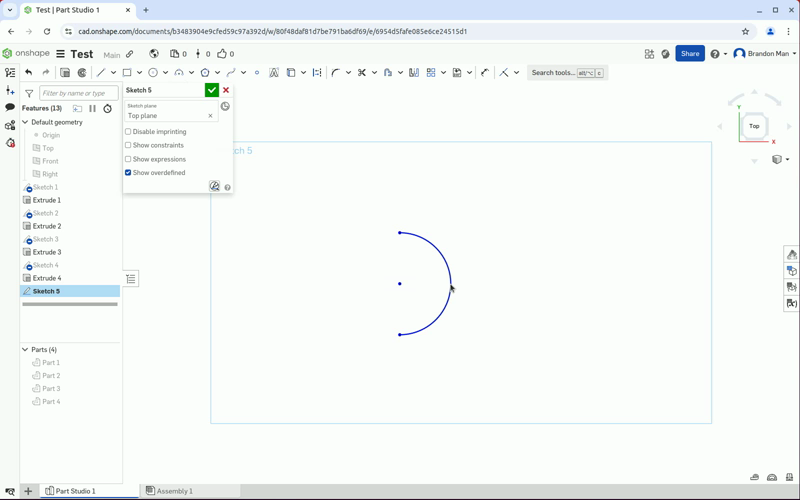
key(l)
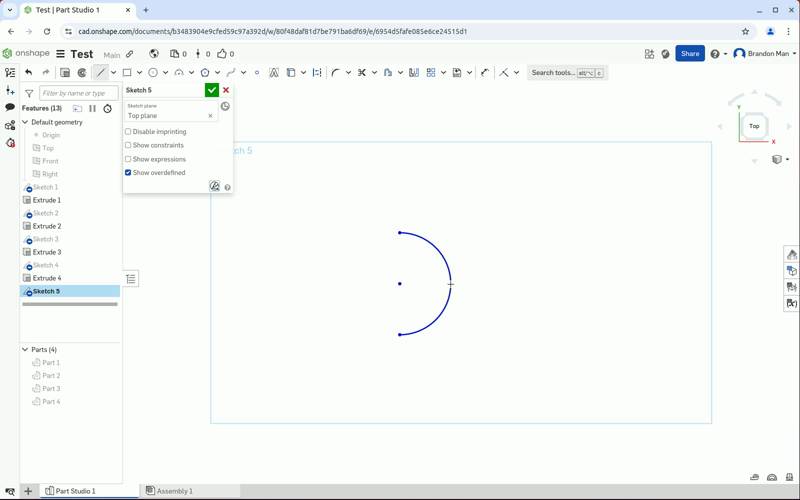
mouse_move(399, 232)
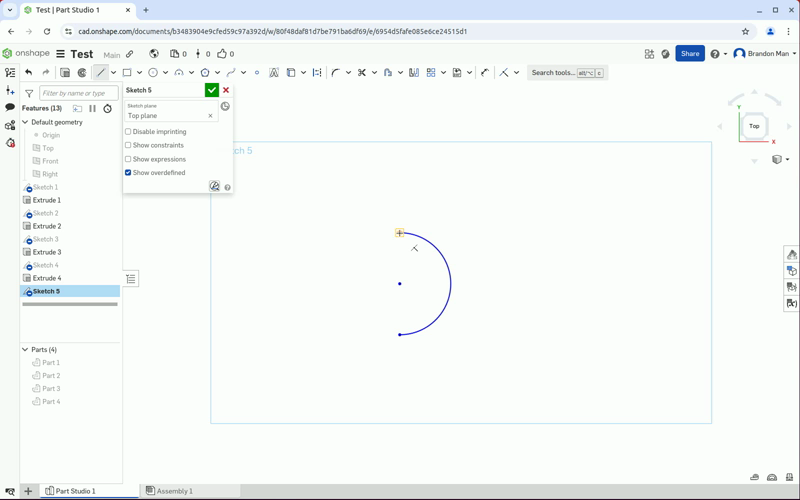
click(399, 232)
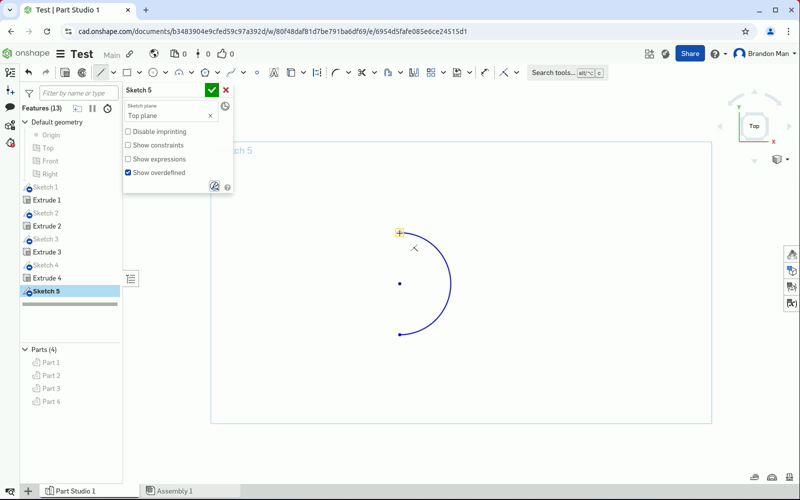
key_down(shift)
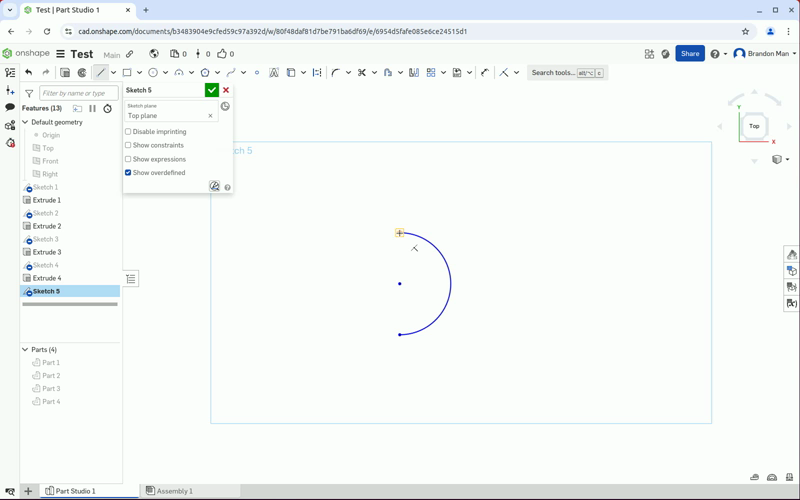
mouse_move(429, 232)
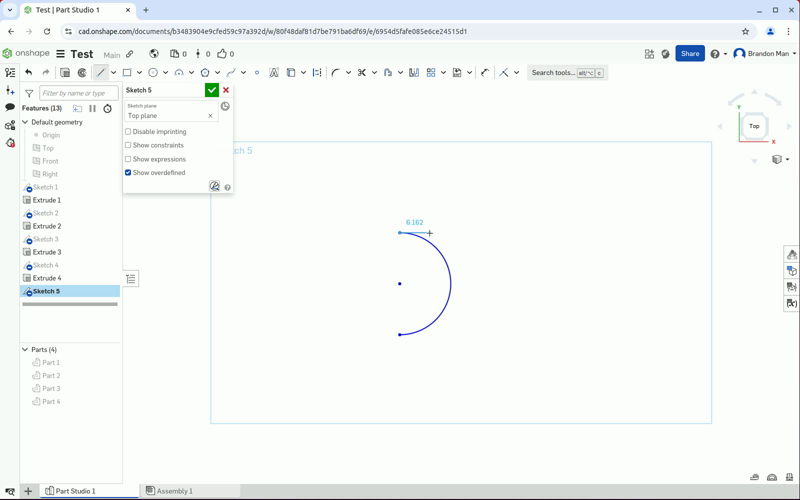
mouse_move(399, 263)
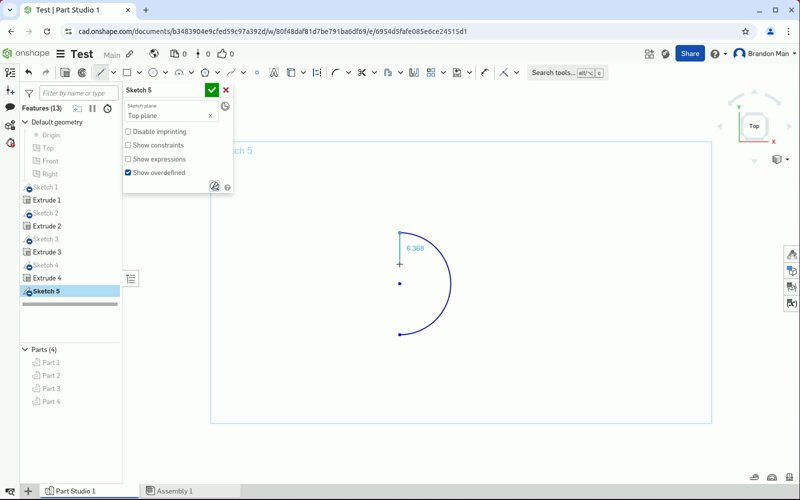
click(399, 263)
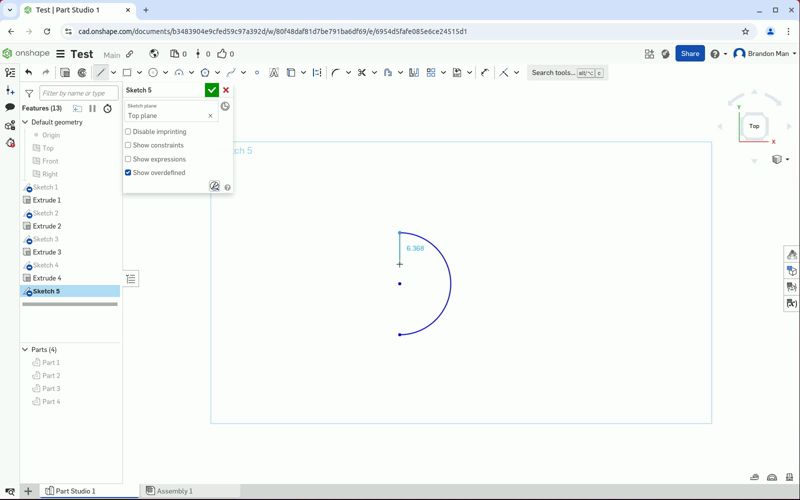
key_up(shift)
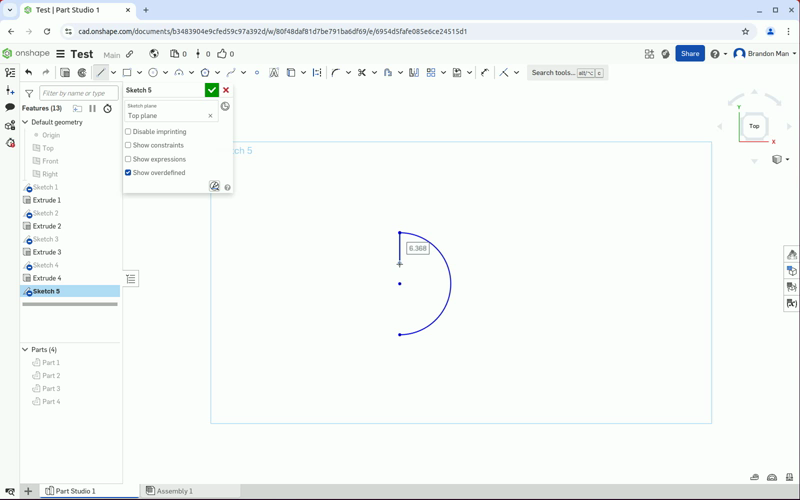
key(esc)
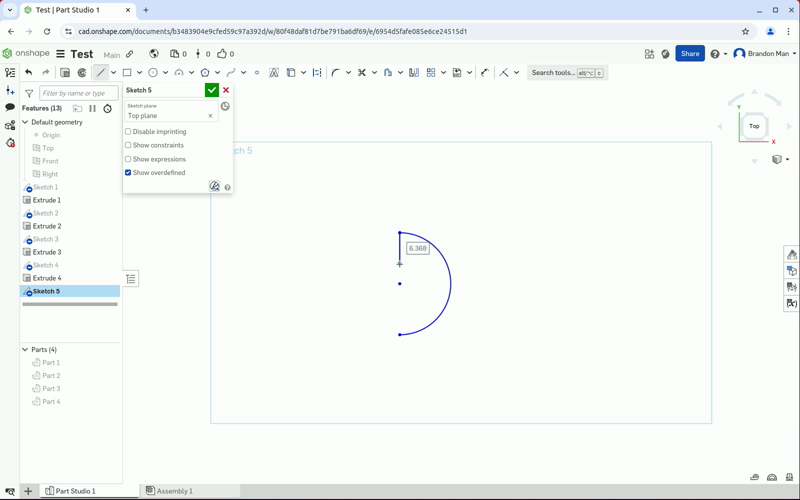
key(a)
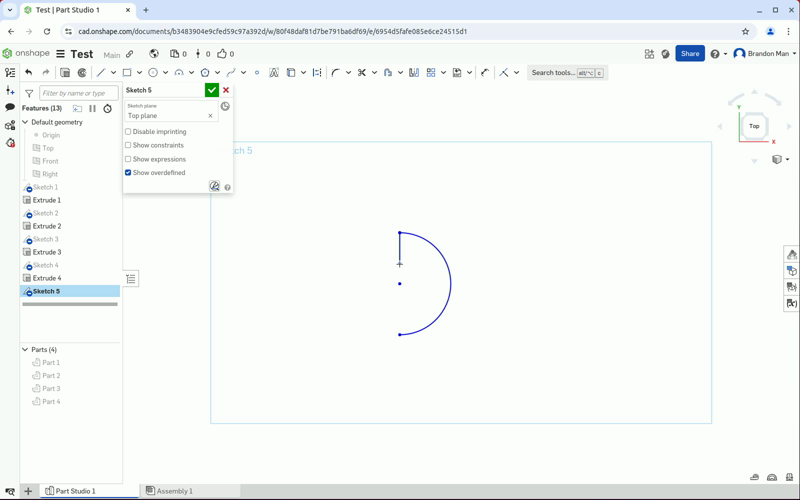
mouse_move(399, 263)
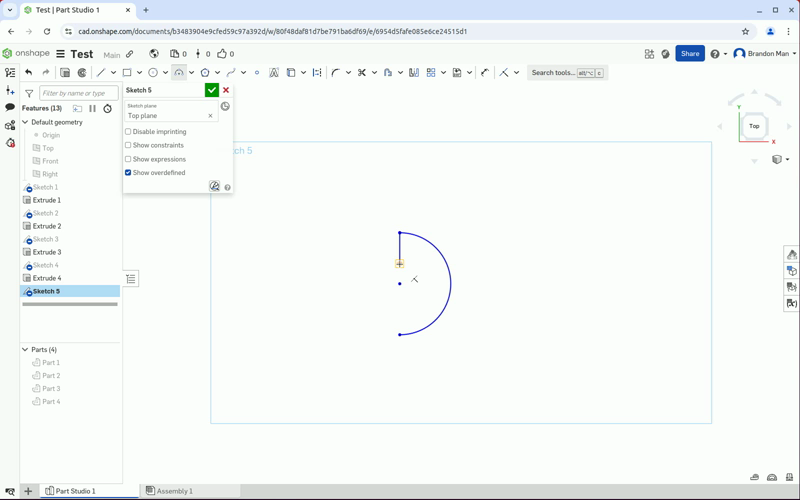
click(399, 263)
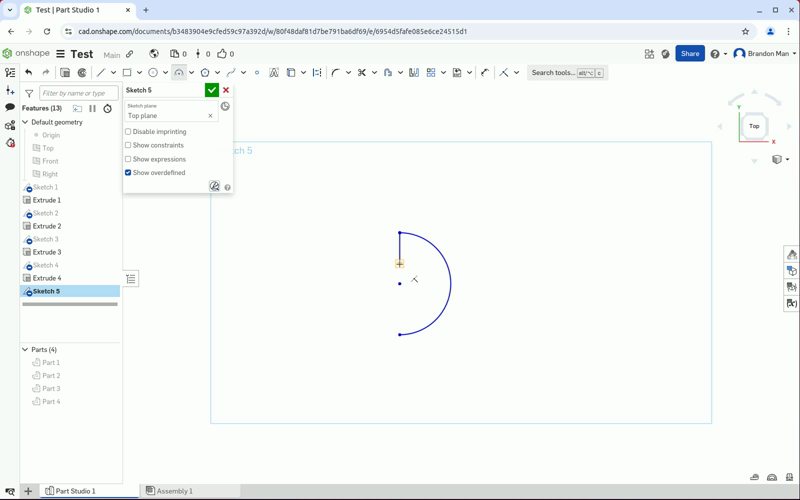
key_down(shift)
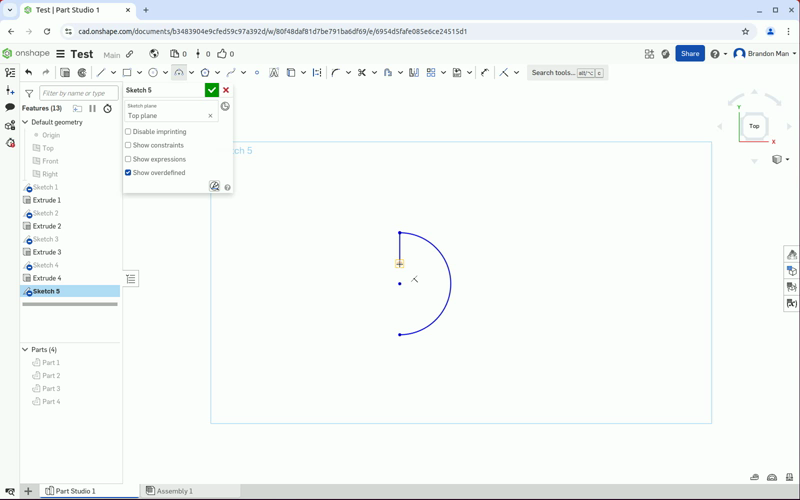
mouse_move(399, 304)
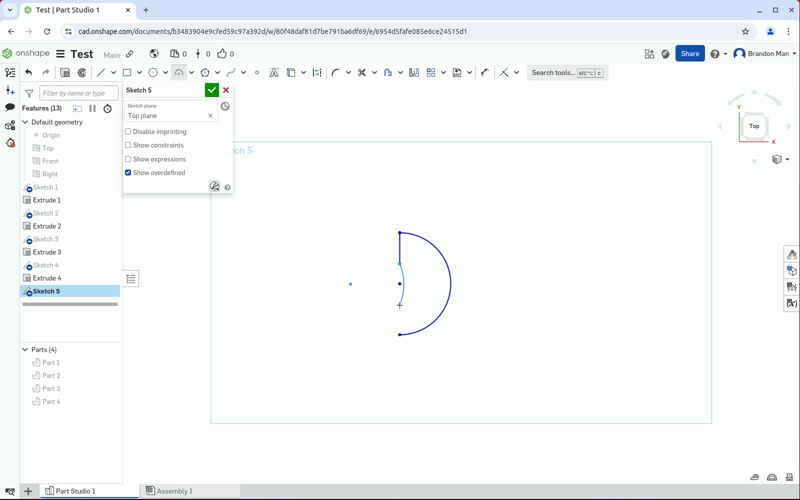
click(399, 304)
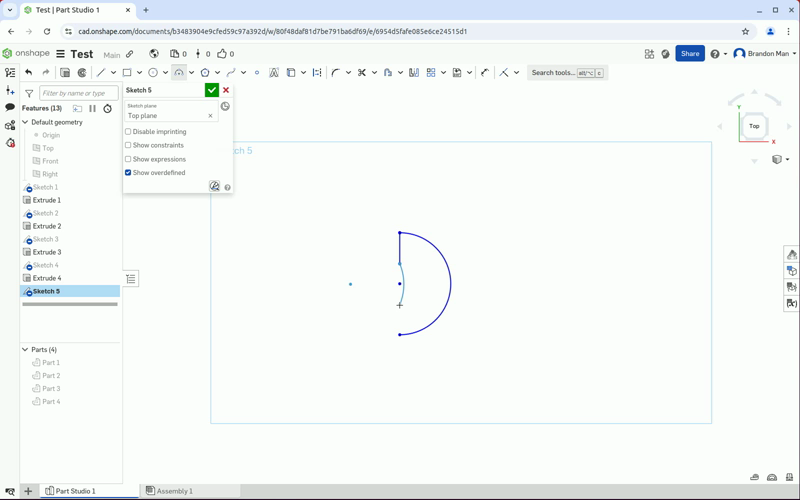
mouse_move(420, 284)
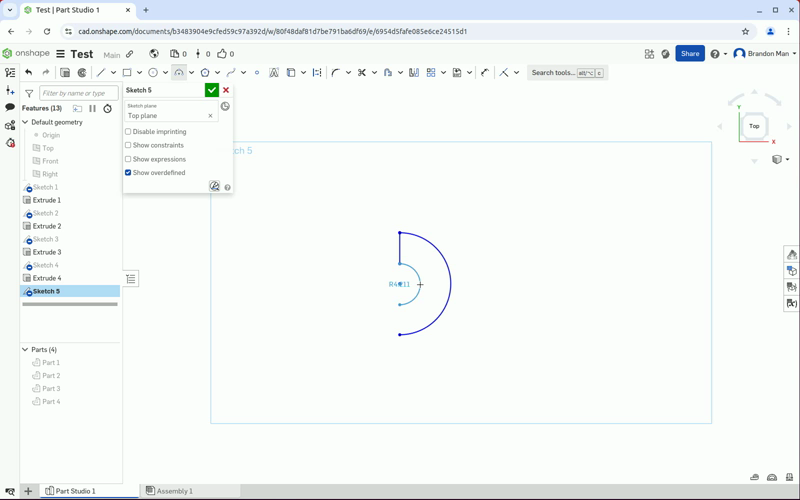
click(420, 284)
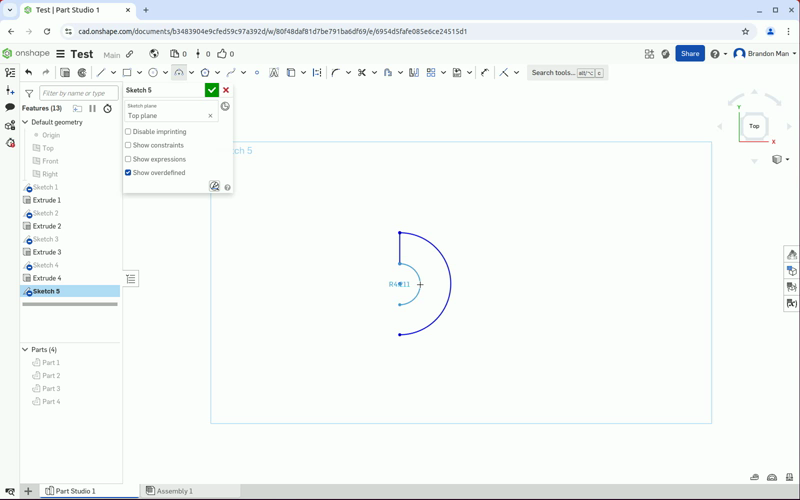
key_up(shift)
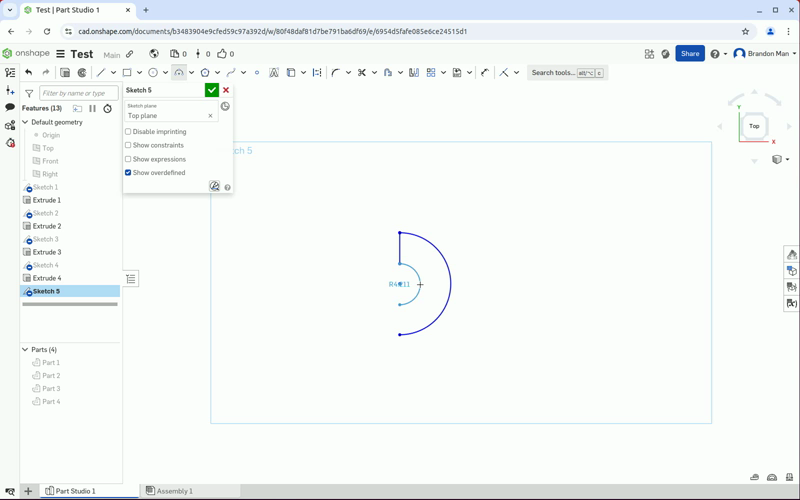
key(esc)
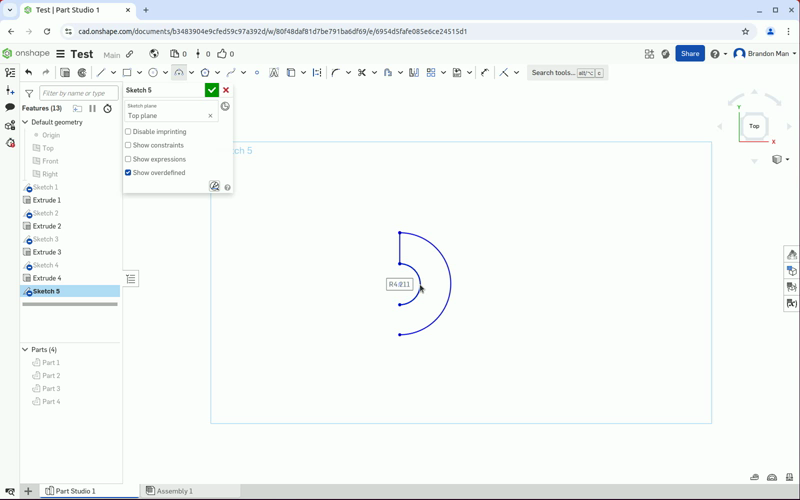
key(l)
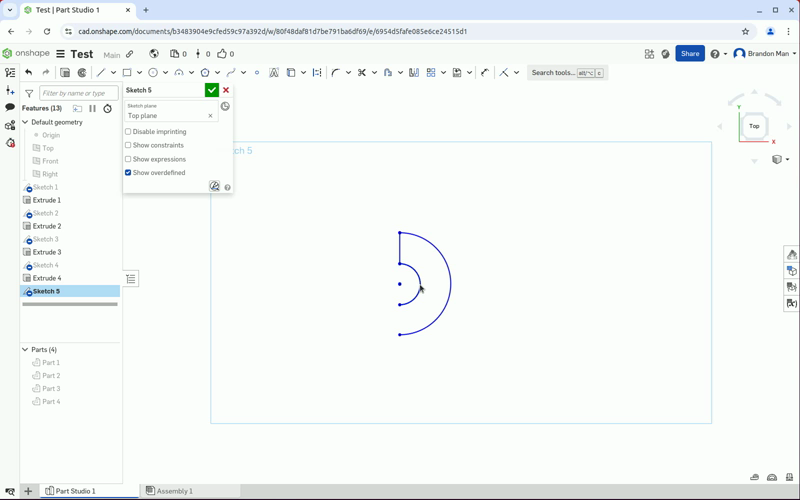
mouse_move(399, 304)
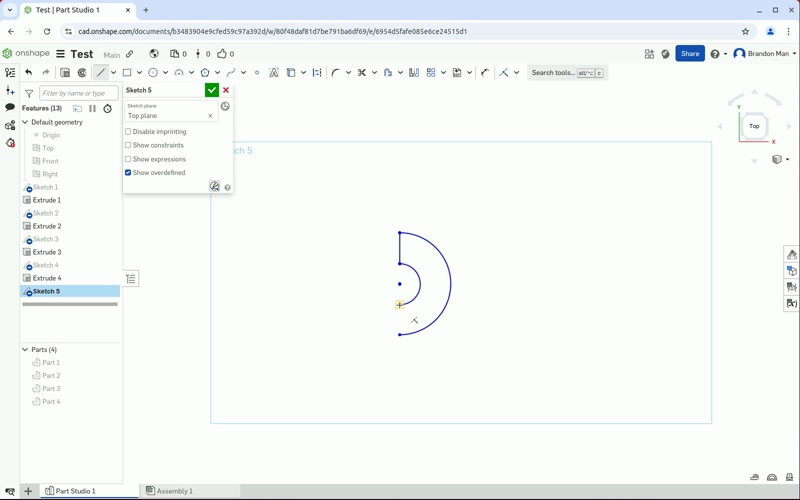
click(399, 304)
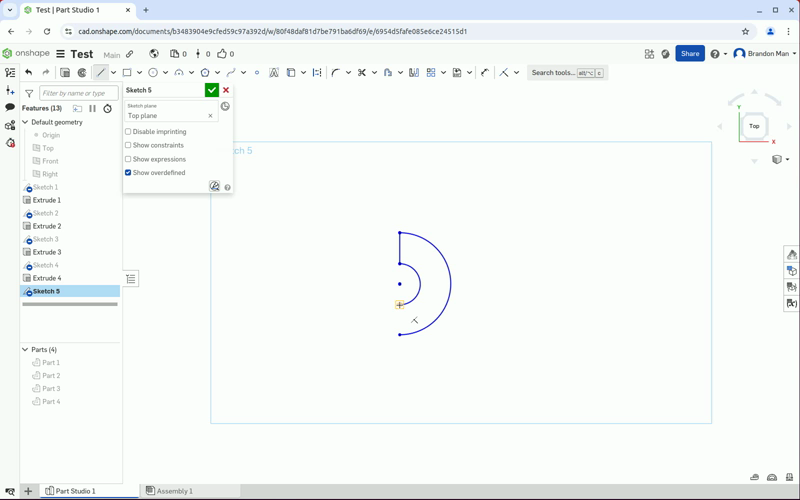
mouse_move(429, 304)
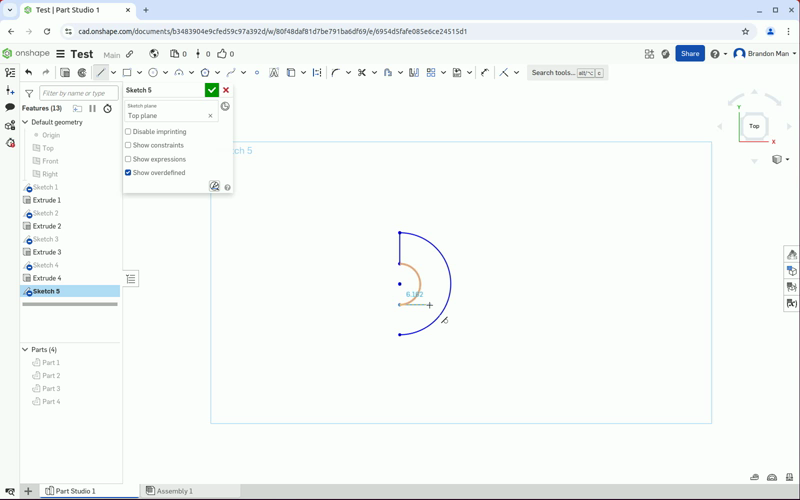
key_down(shift)
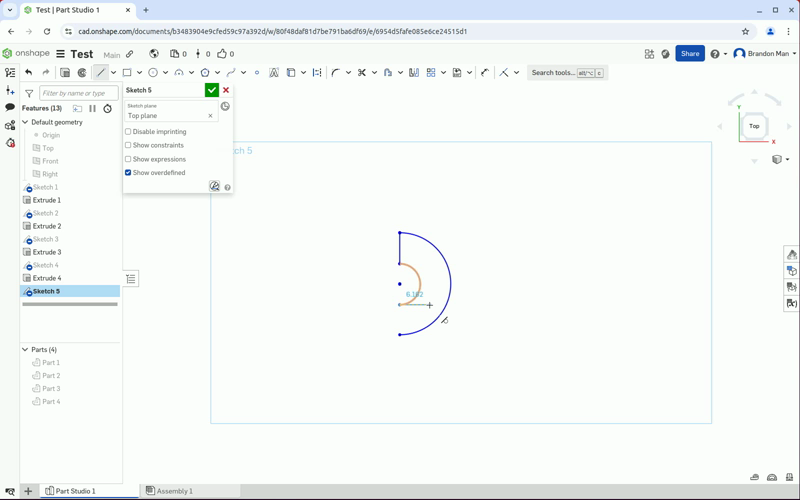
mouse_move(399, 334)
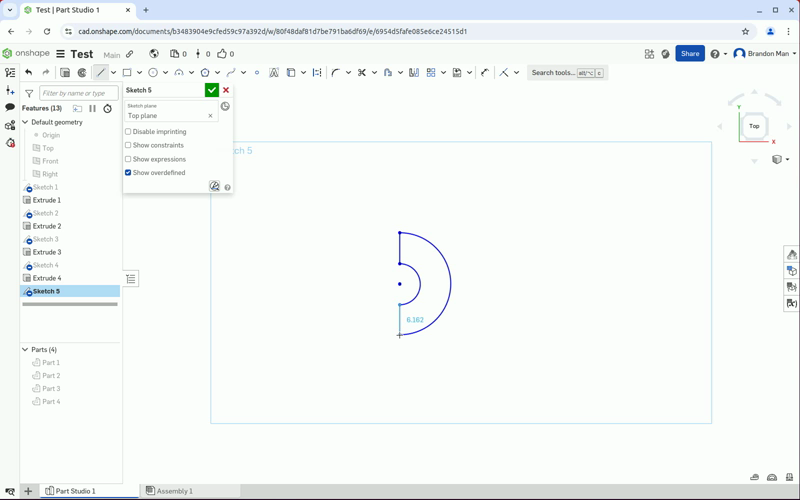
key_up(shift)
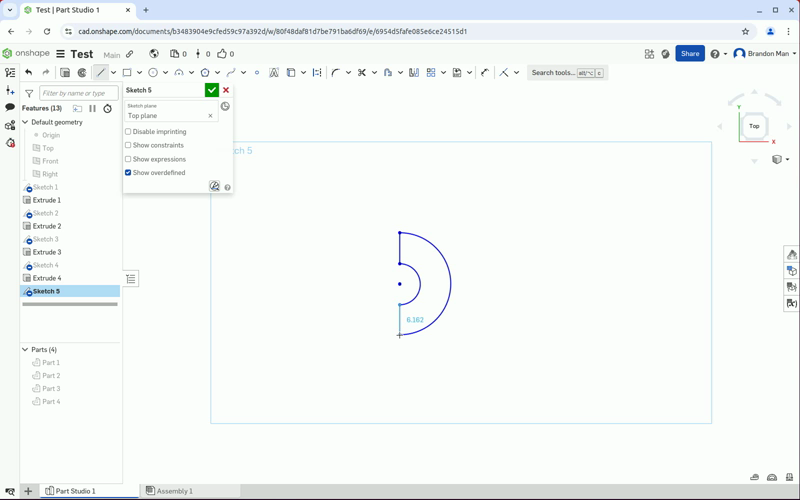
click(399, 334)
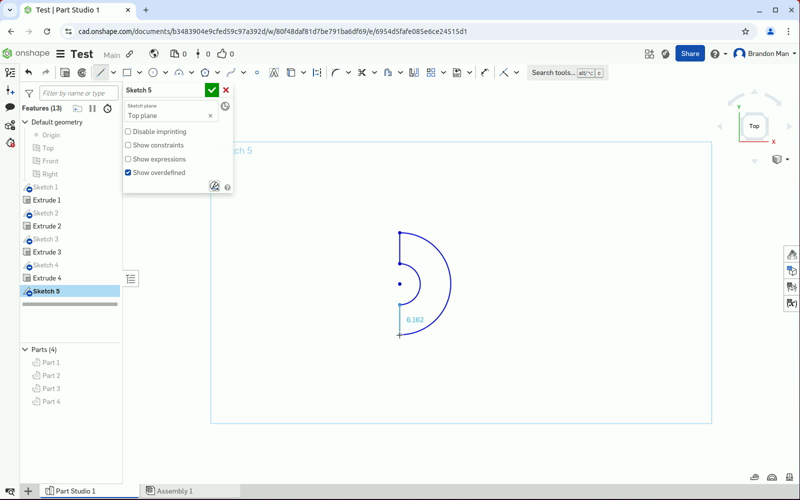
key(esc)
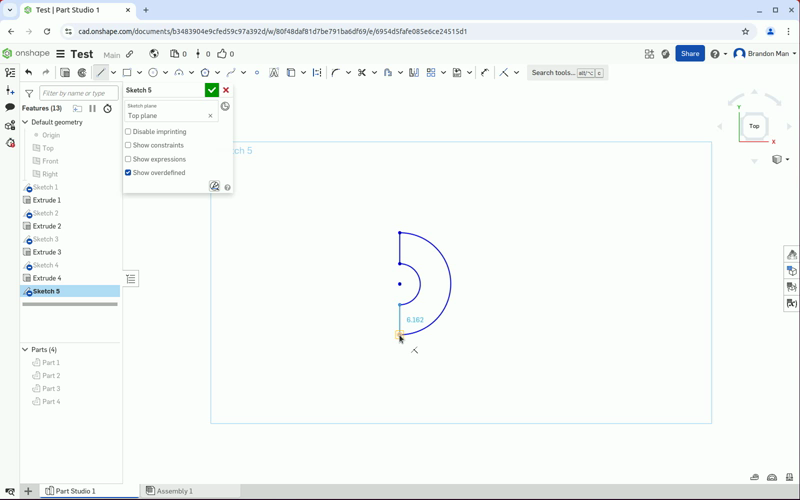
mouse_move(403, 261)
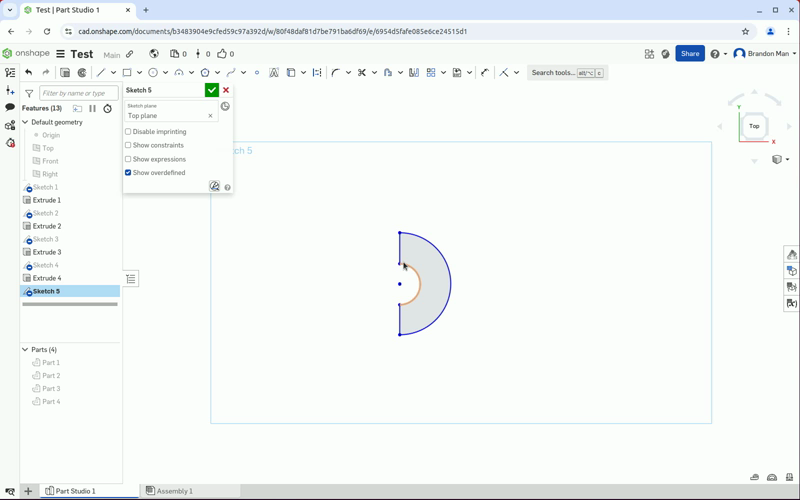
scroll(6)
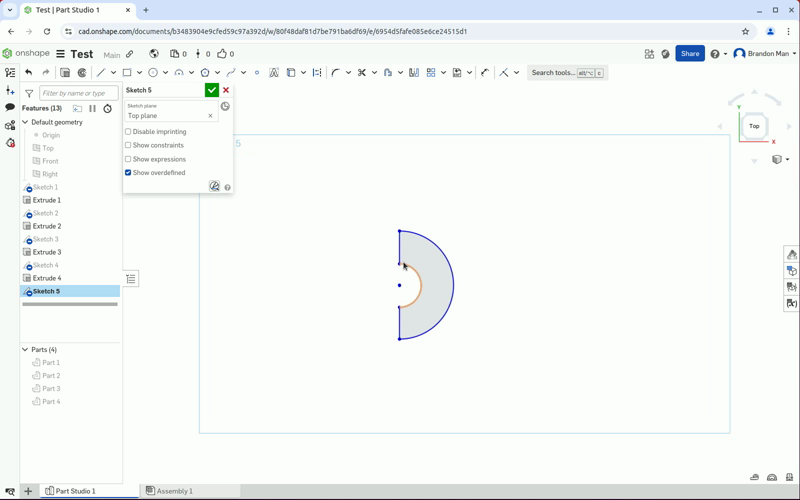
scroll(6)
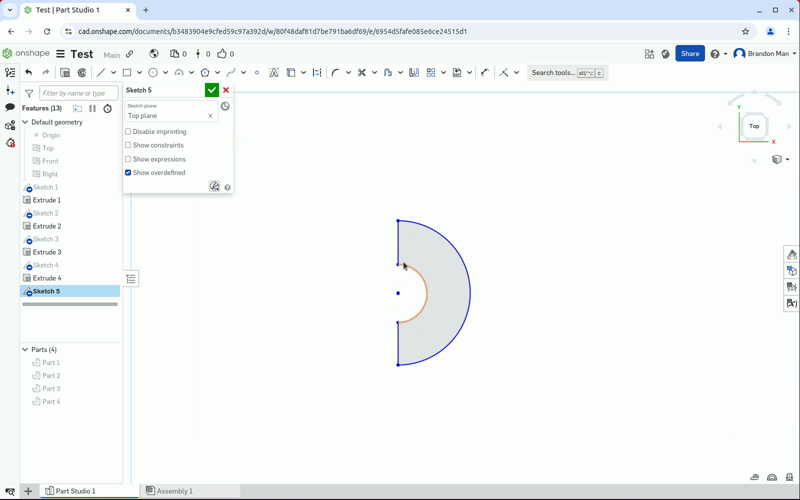
scroll(6)
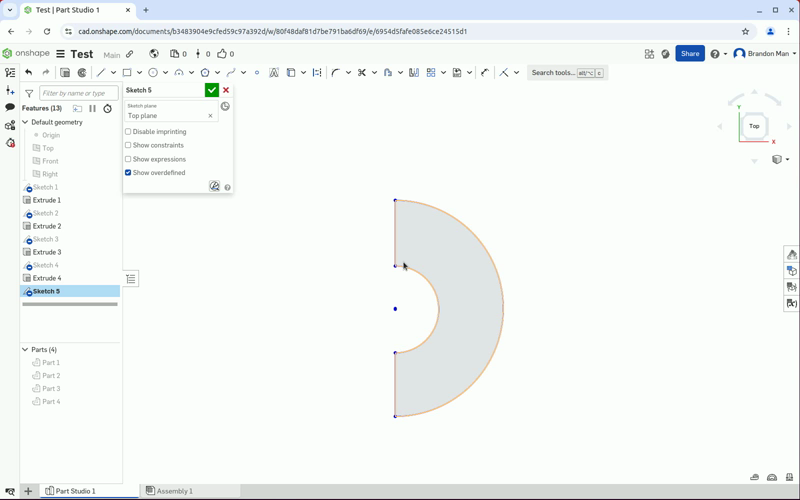
scroll(6)
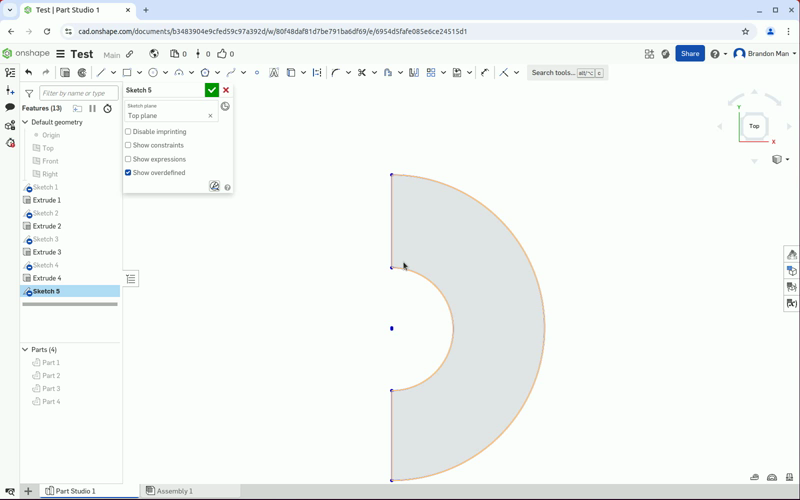
scroll(6)
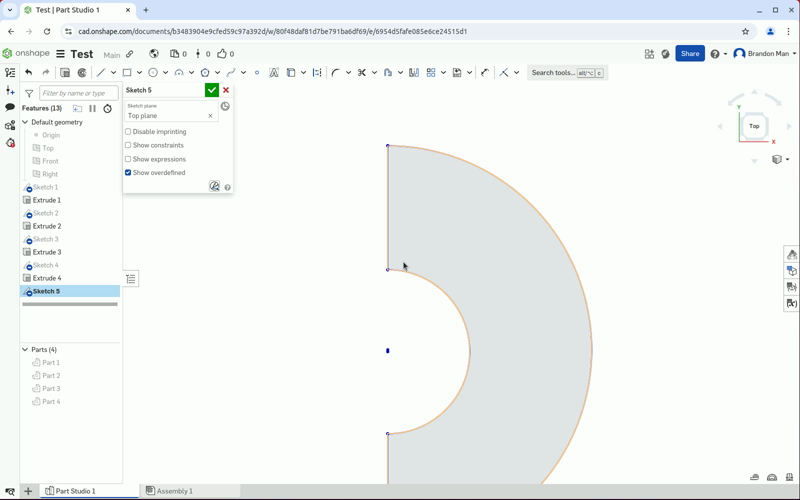
scroll(6)
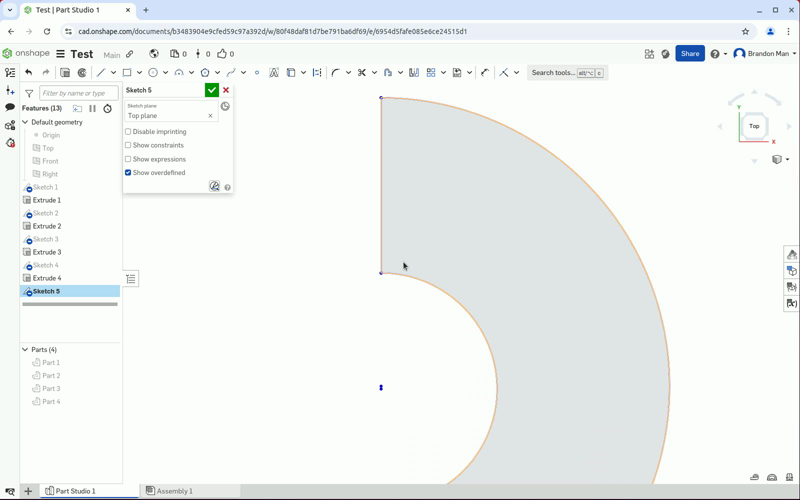
scroll(6)
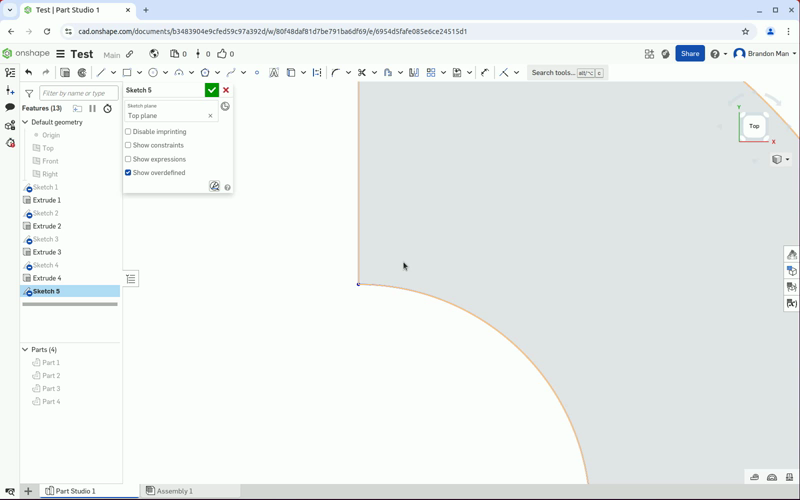
click(403, 261)
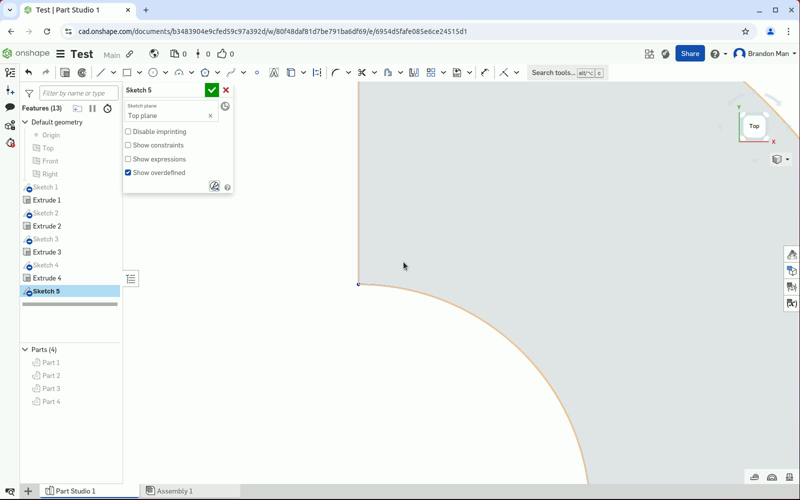
scroll(-6)
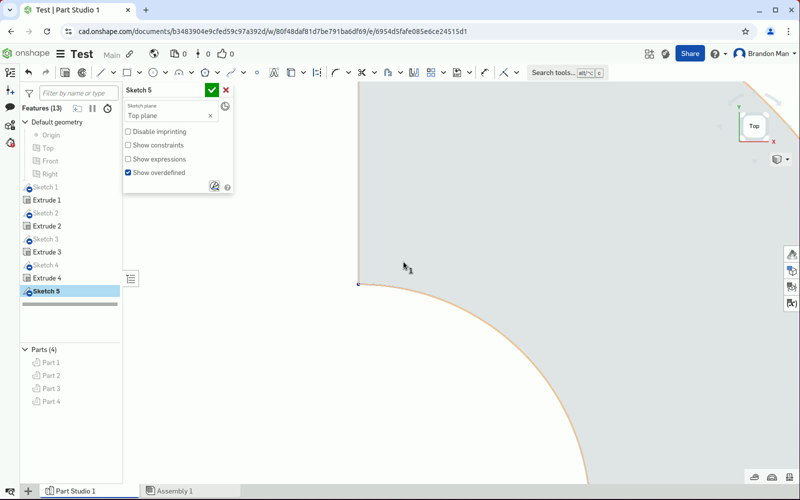
scroll(-6)
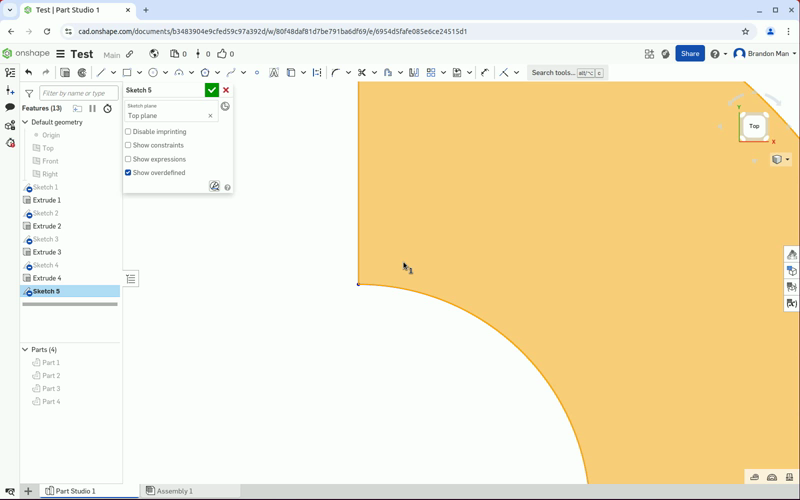
scroll(-6)
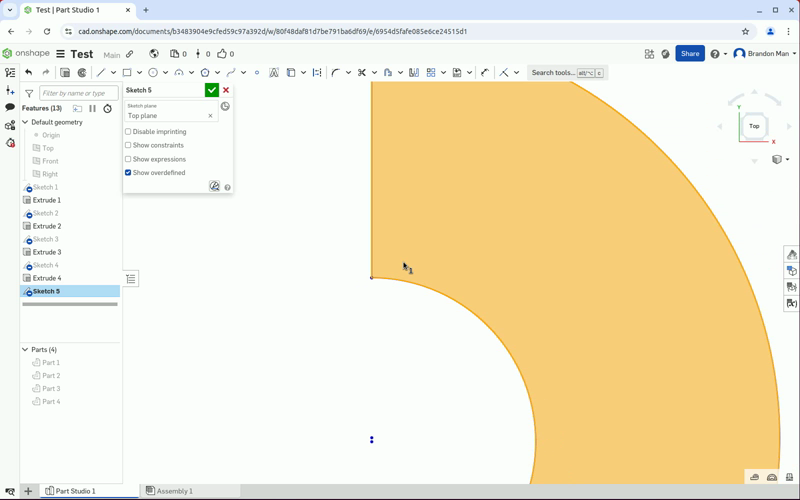
scroll(-6)
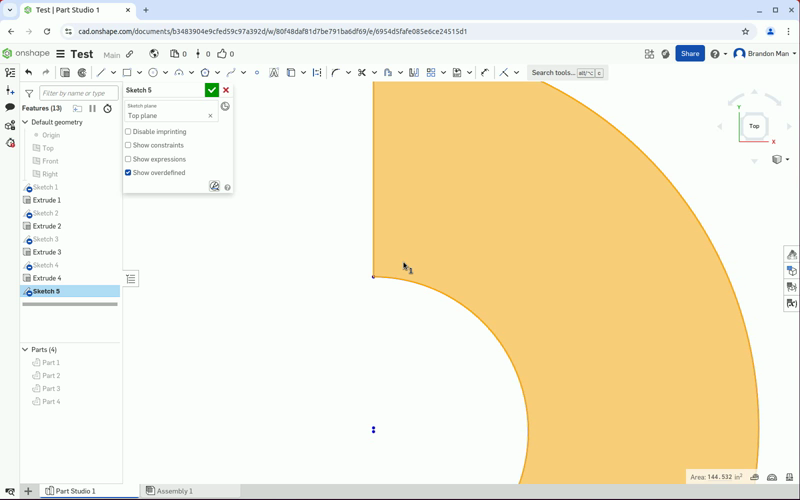
scroll(-6)
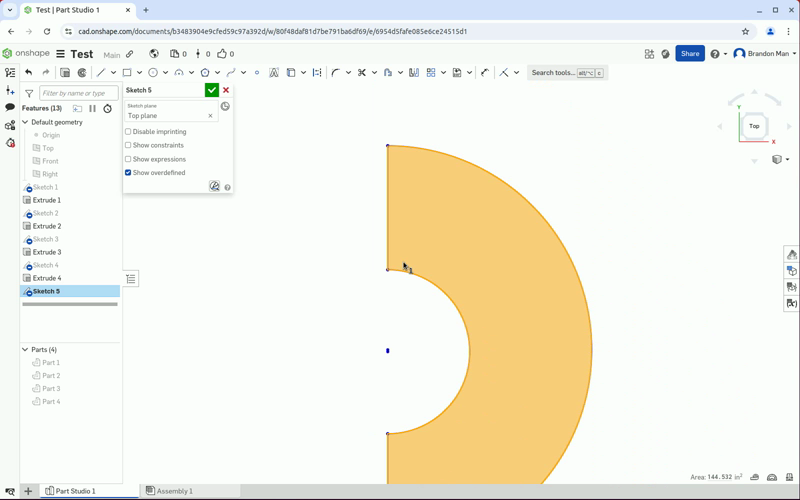
scroll(-6)
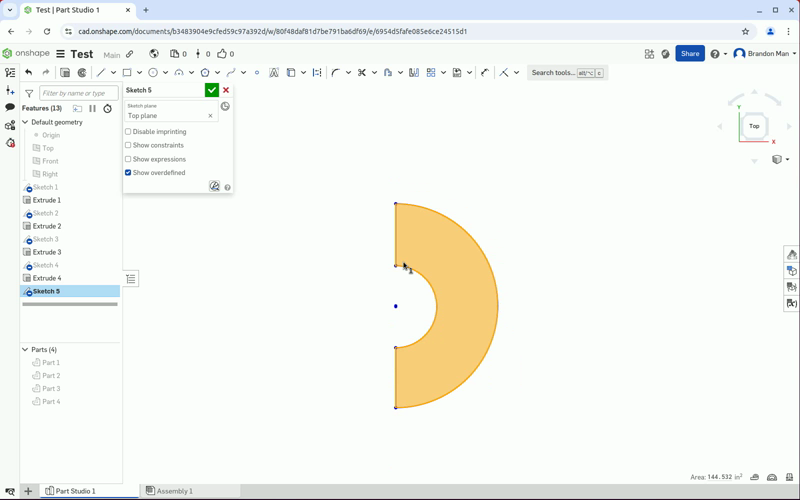
scroll(-6)
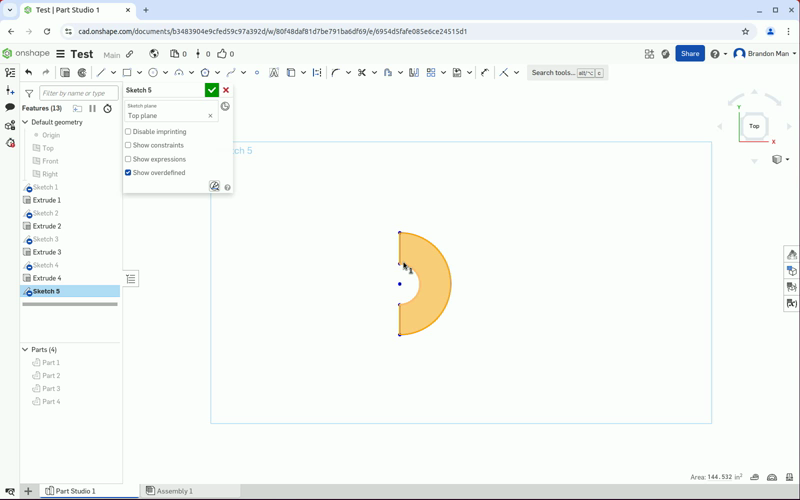
mouse_move(73, 352)
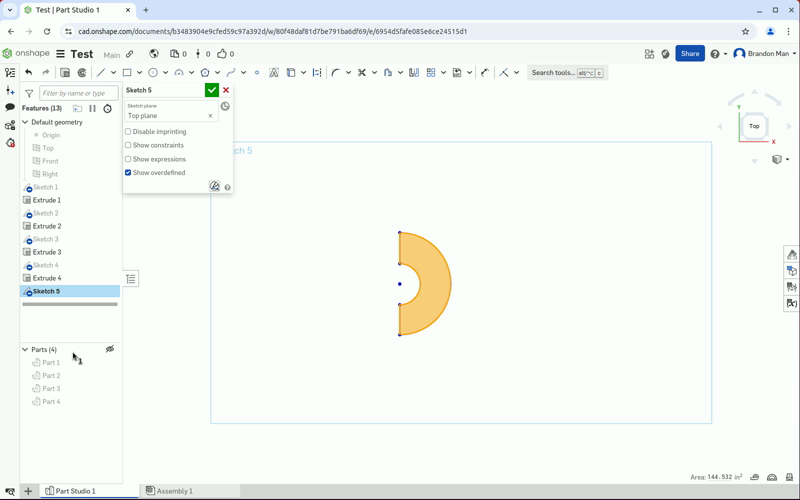
key(shift+y)
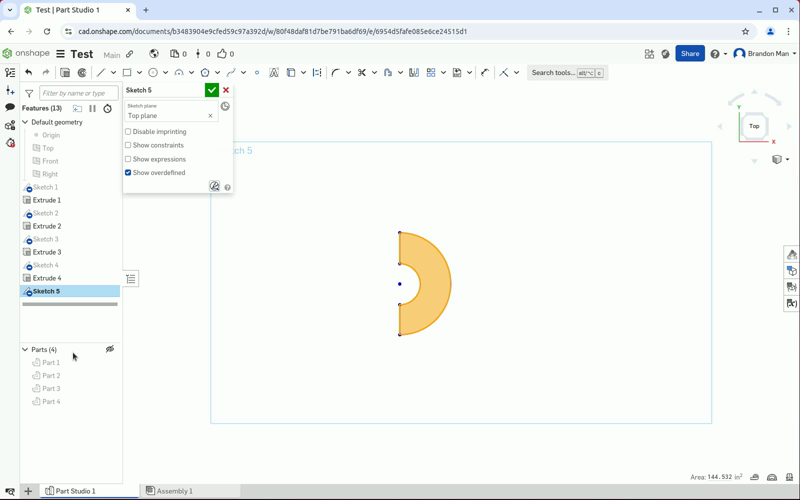
key(shift+e)
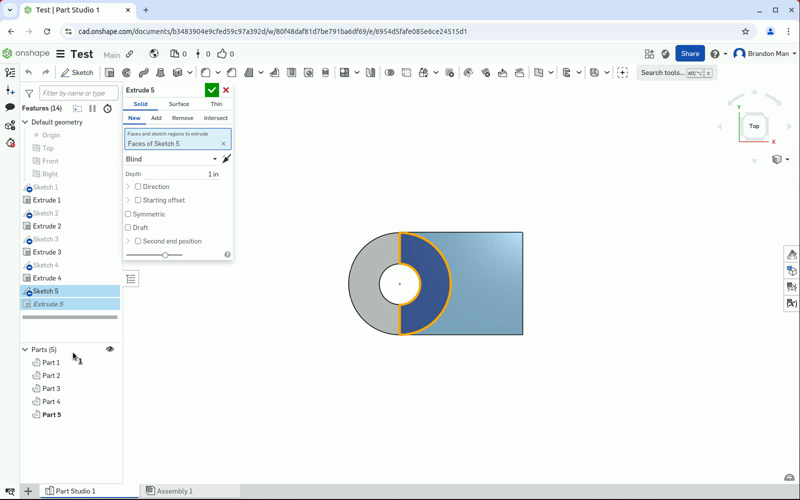
mouse_move(143, 106)
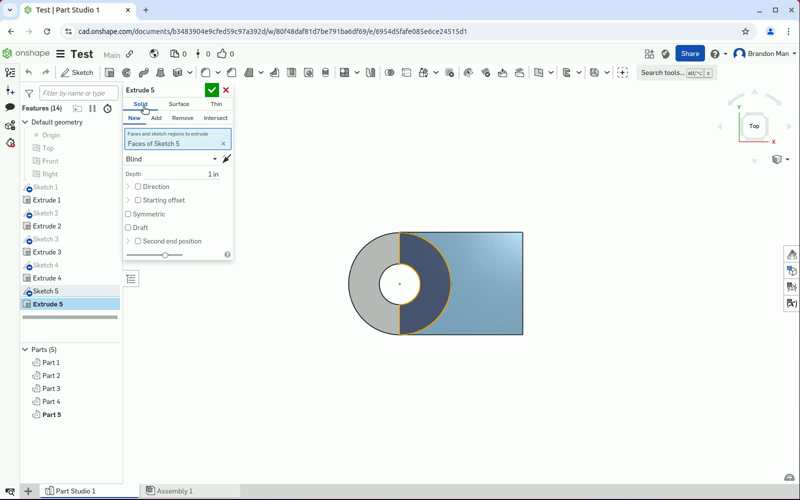
click(143, 106)
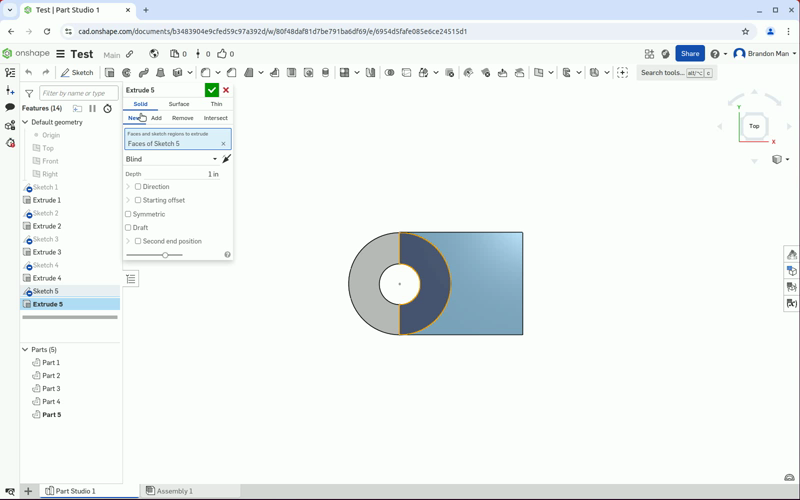
mouse_move(137, 120)
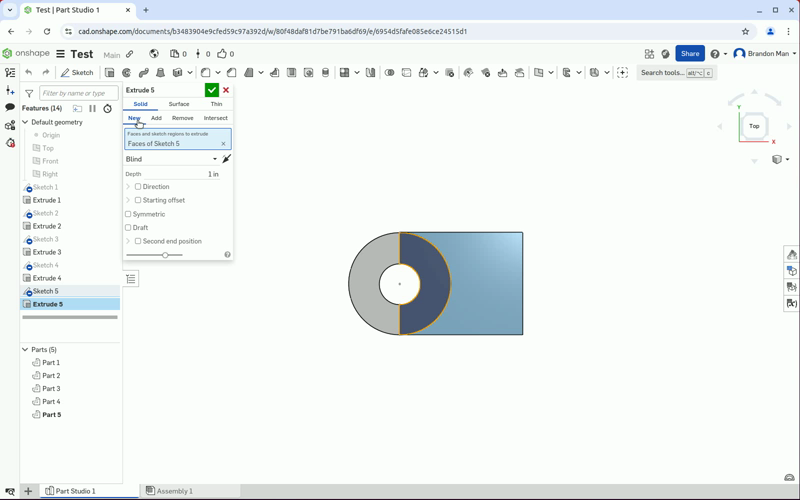
click(137, 120)
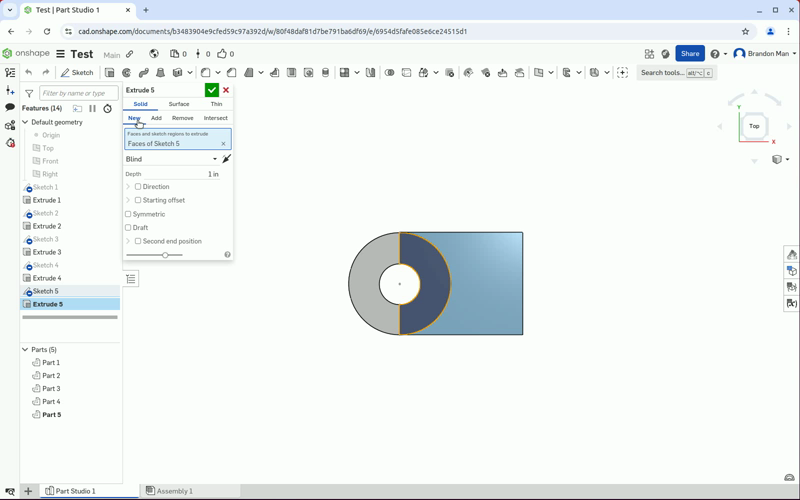
key(tab, 4)
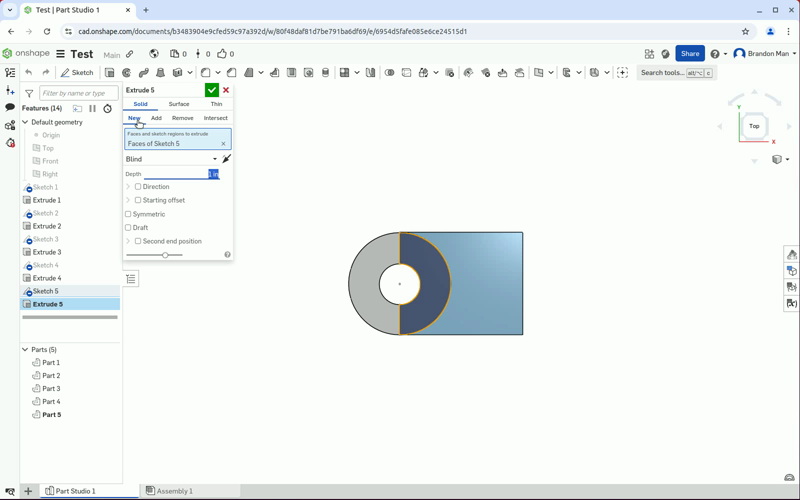
text(16.85)
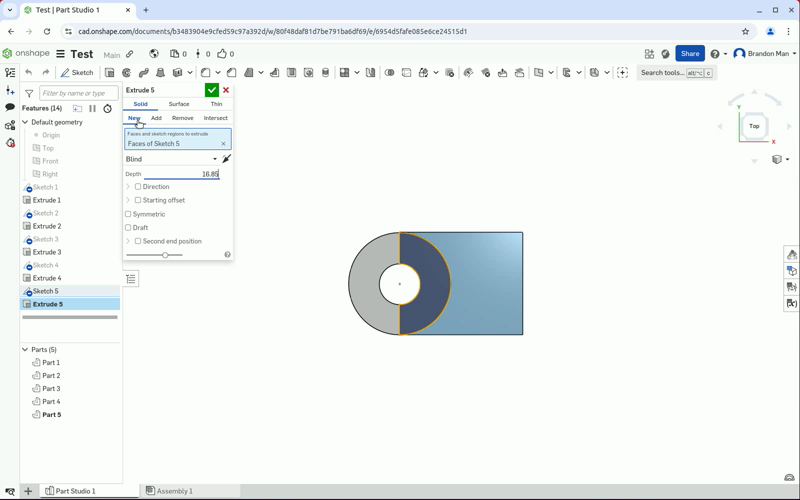
key(enter)
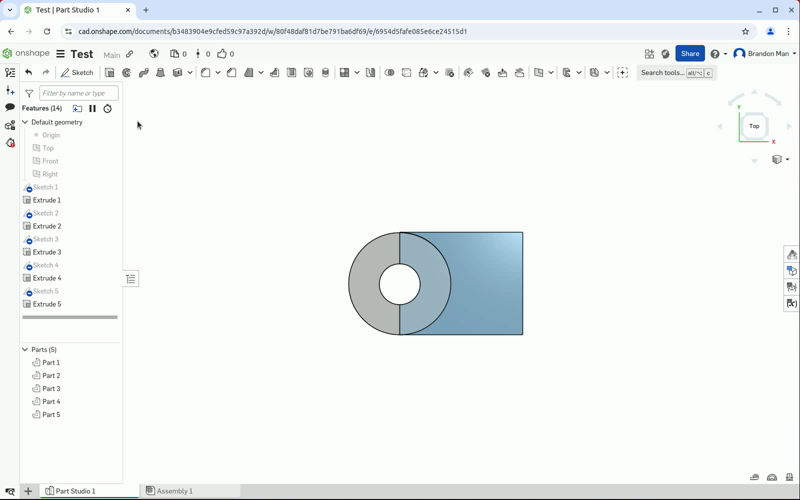
key(shift+h)
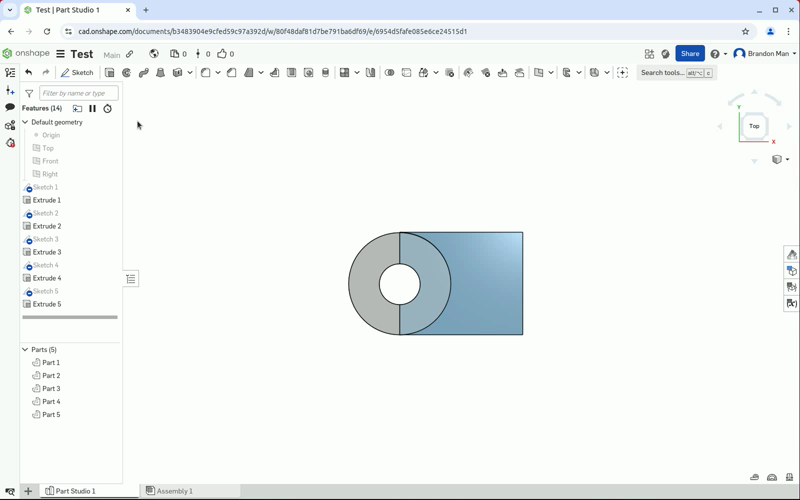
key(shift+h)
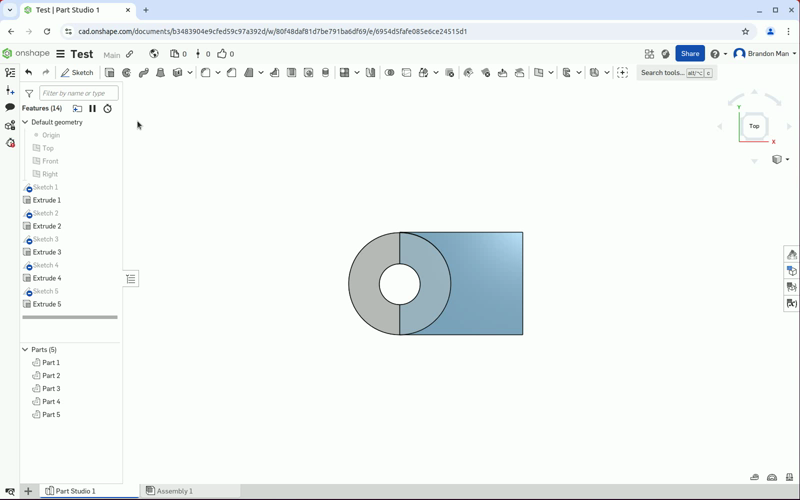
mouse_move(73, 189)
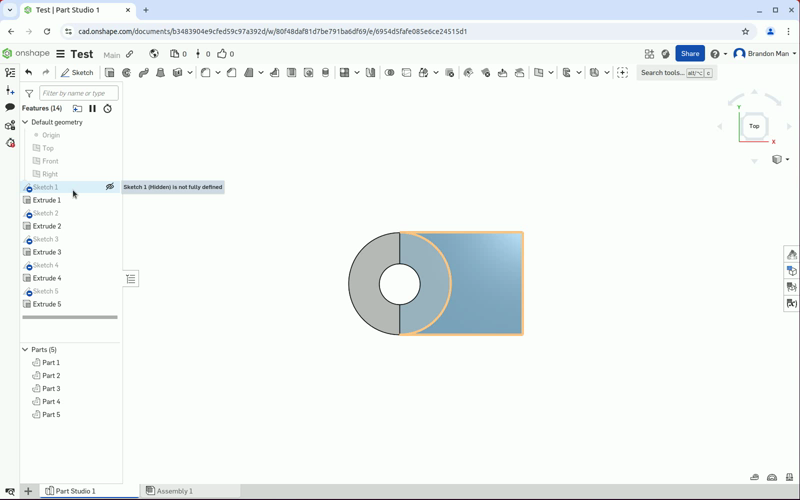
click(73, 189)
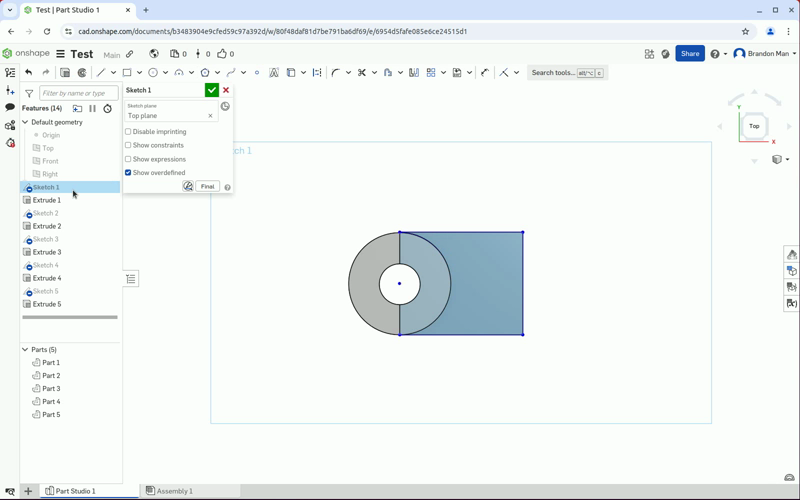
mouse_move(229, 92)
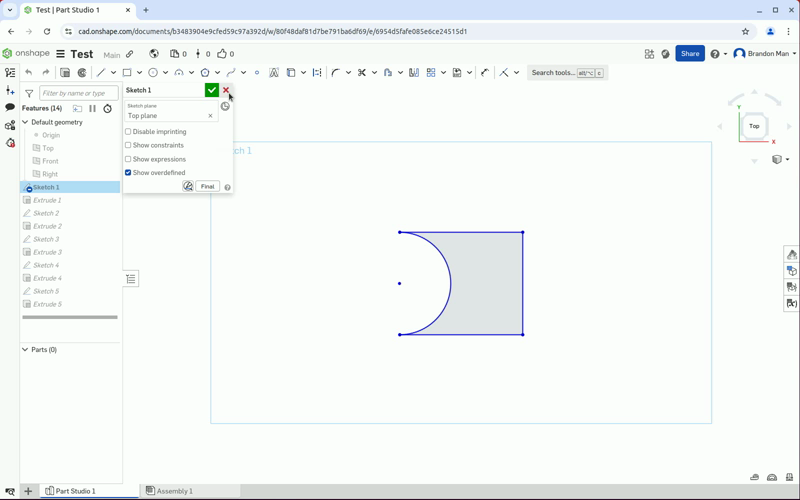
click(229, 92)
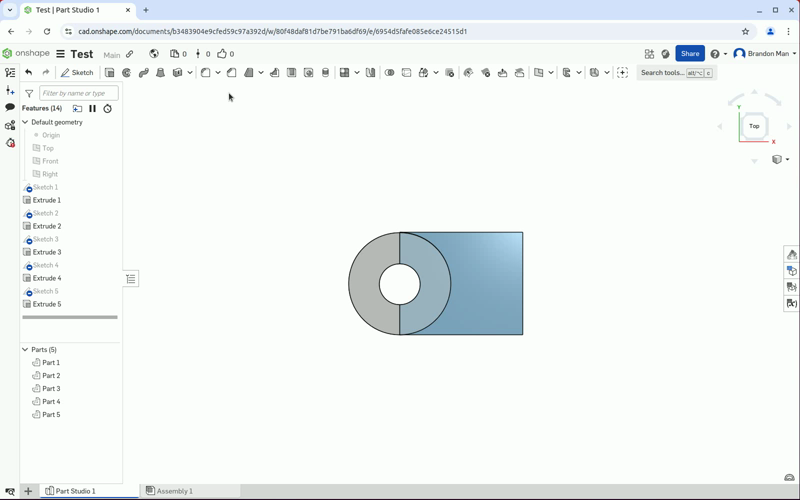
mouse_move(73, 352)
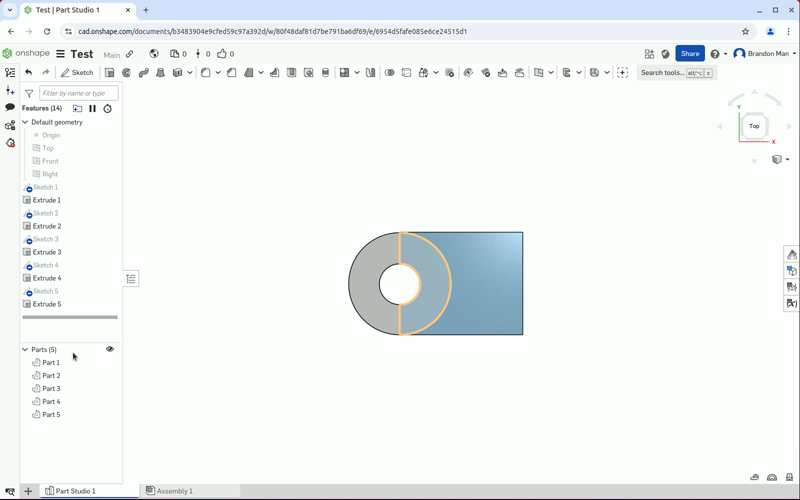
key(y)
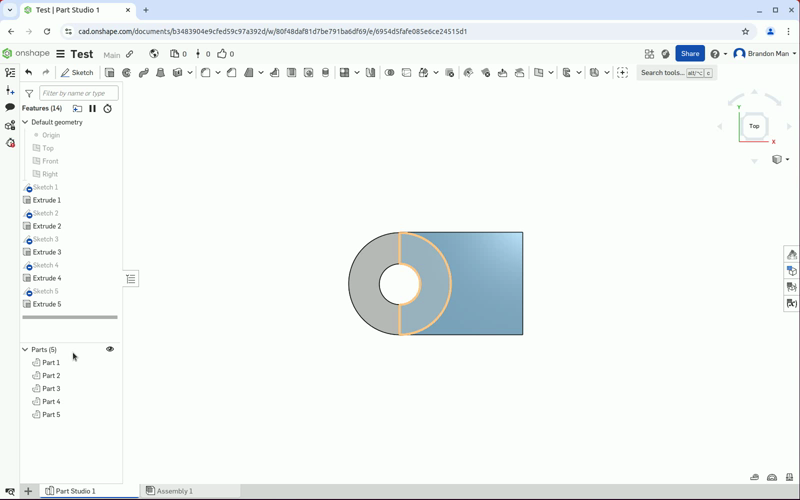
key(shift+p)
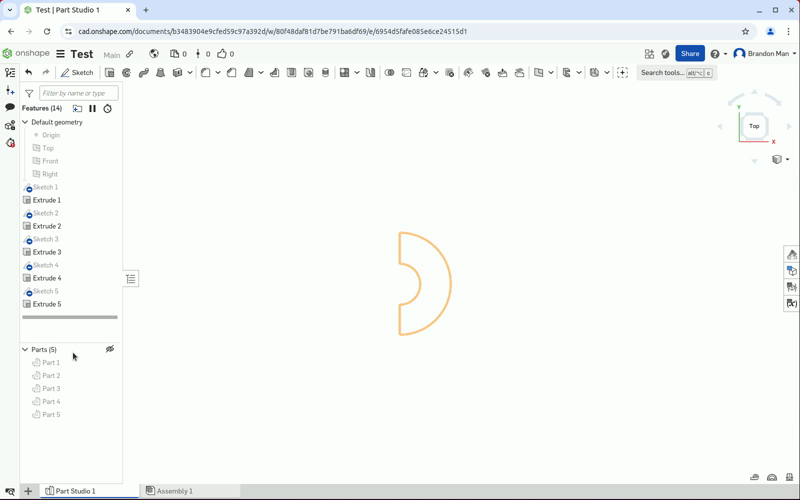
key(space)
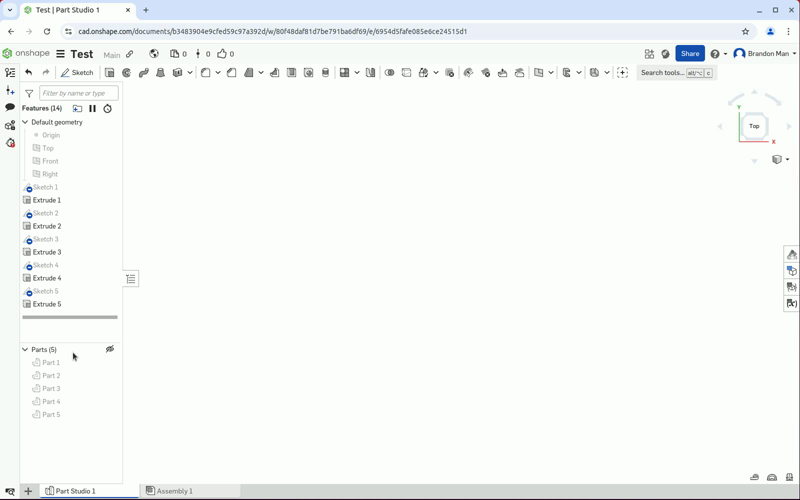
key_down(shift)
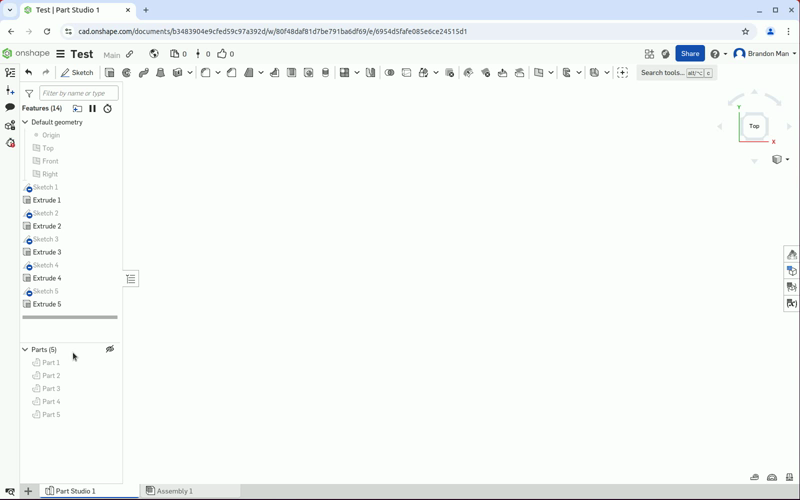
key(up)
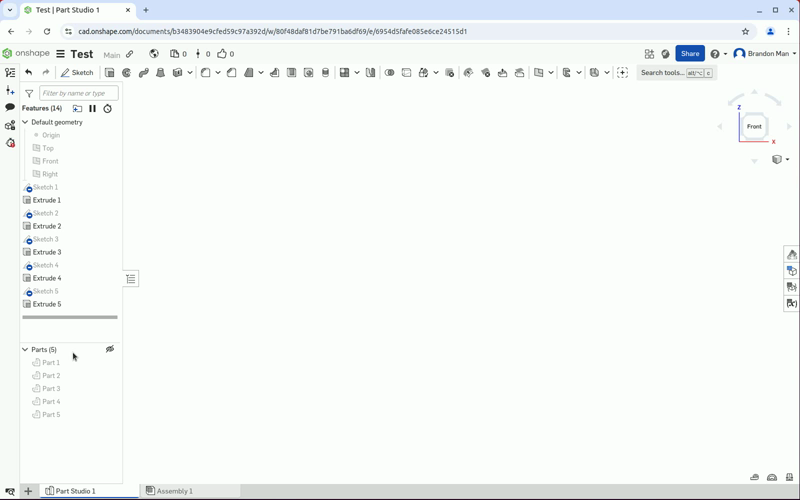
key_up(shift)
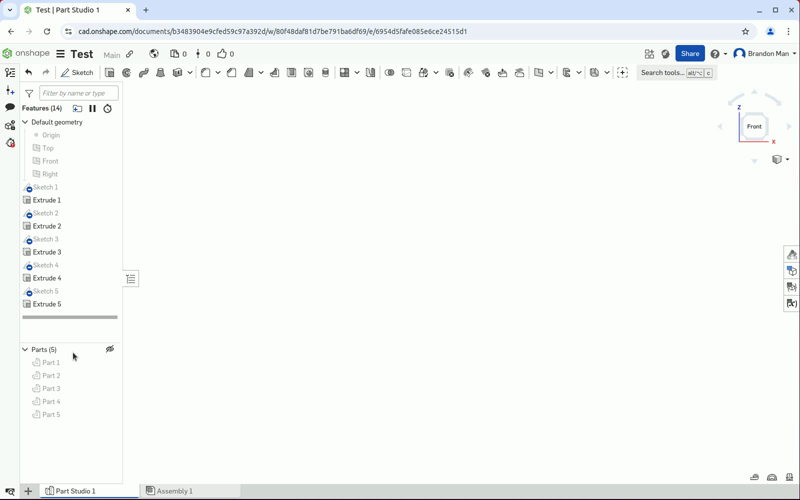
key(space)
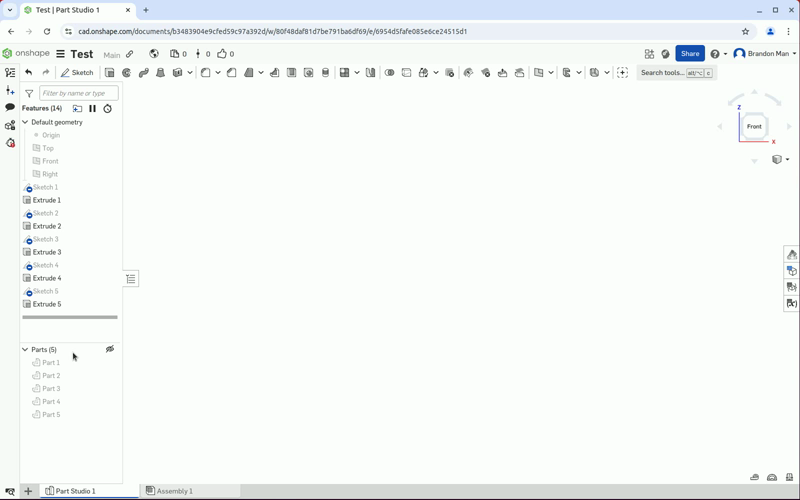
key_down(shift)
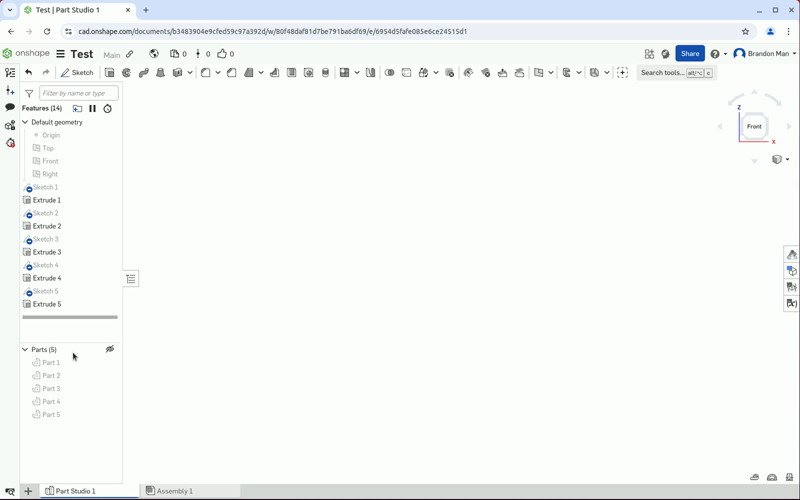
key(left)
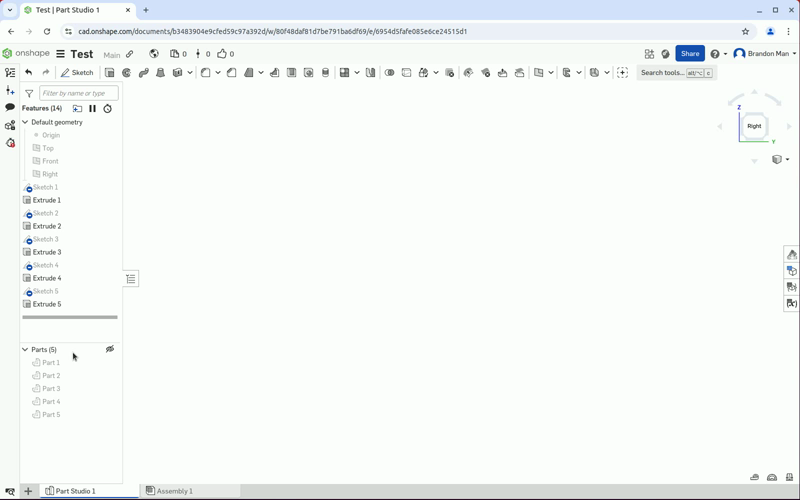
key_up(shift)
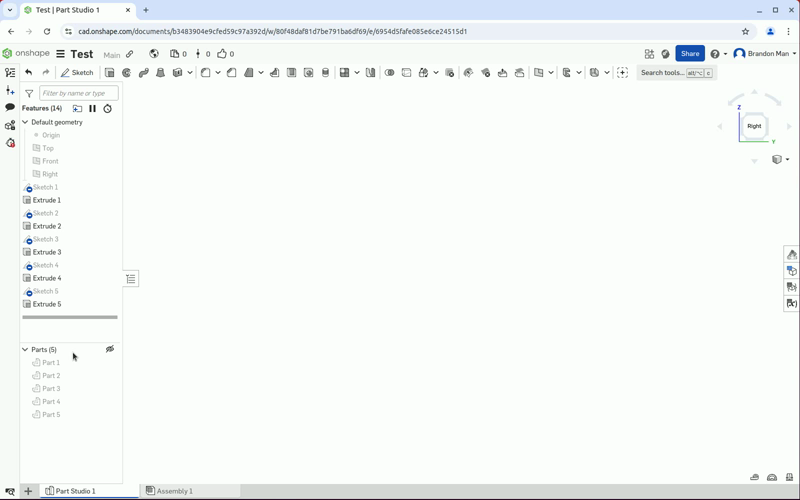
mouse_move(73, 352)
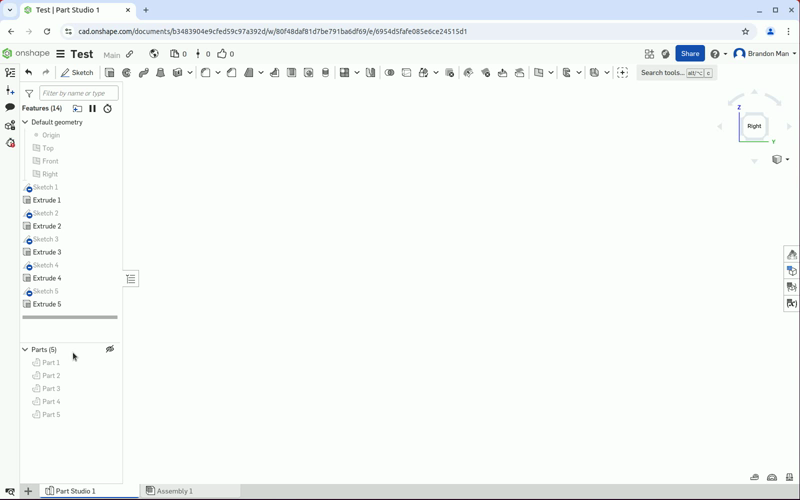
key(shift+y)
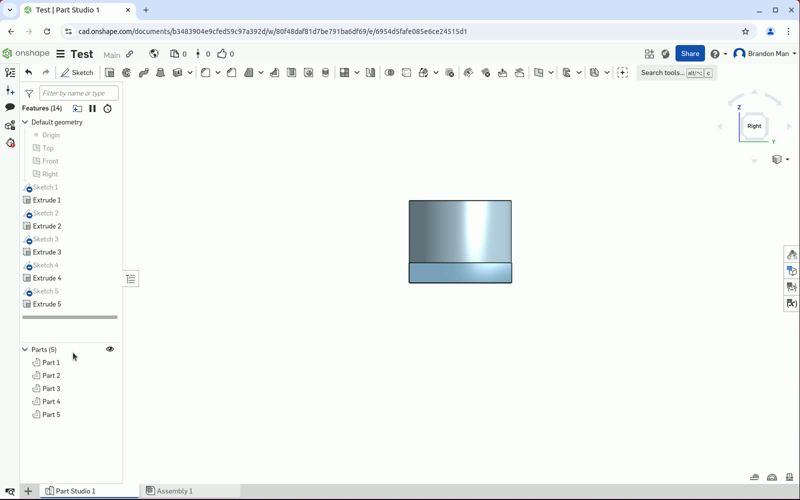
mouse_move(541, 75)
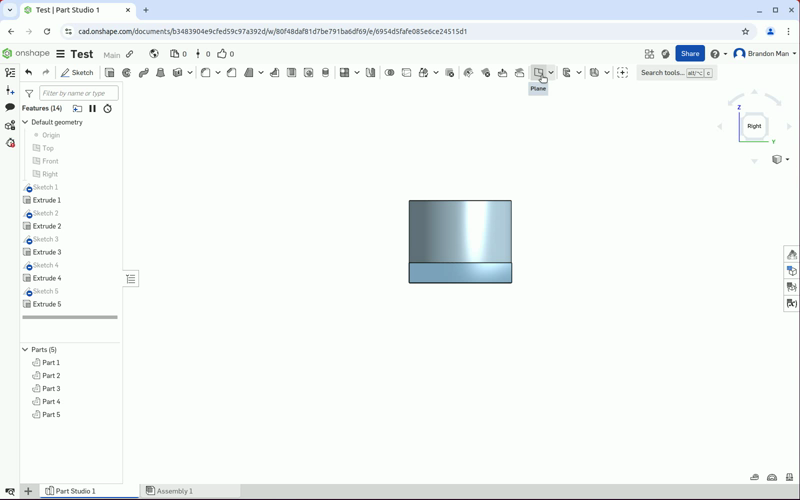
click(541, 75)
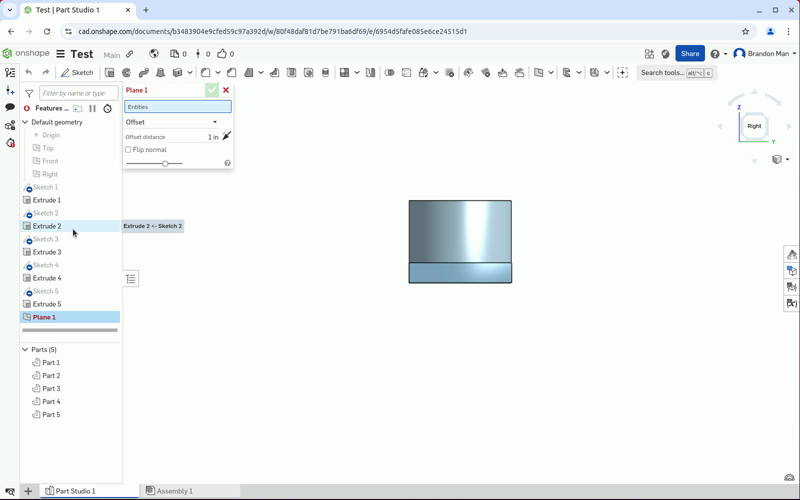
scroll(3)
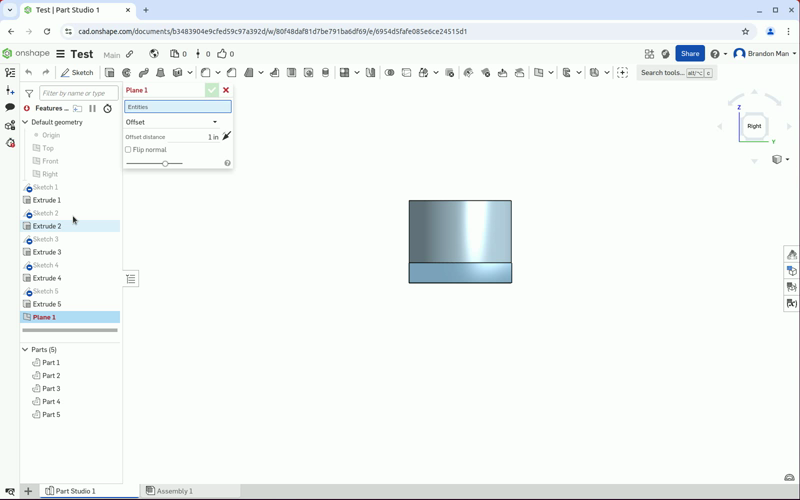
mouse_move(73, 176)
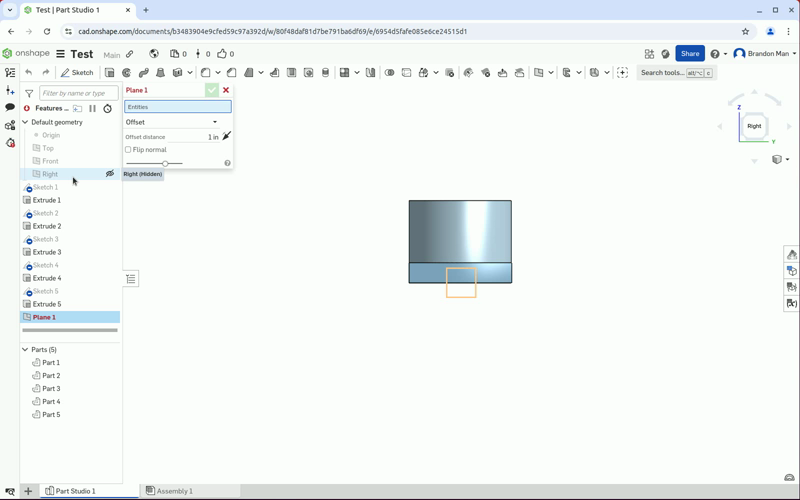
click(73, 176)
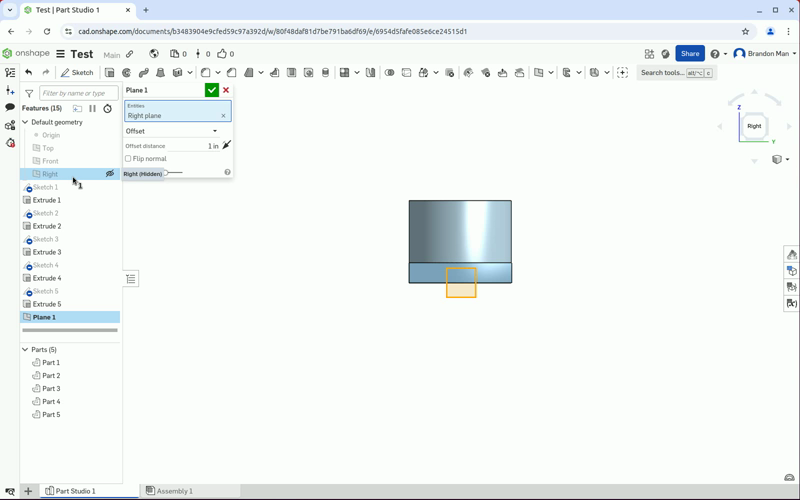
key(tab, 2)
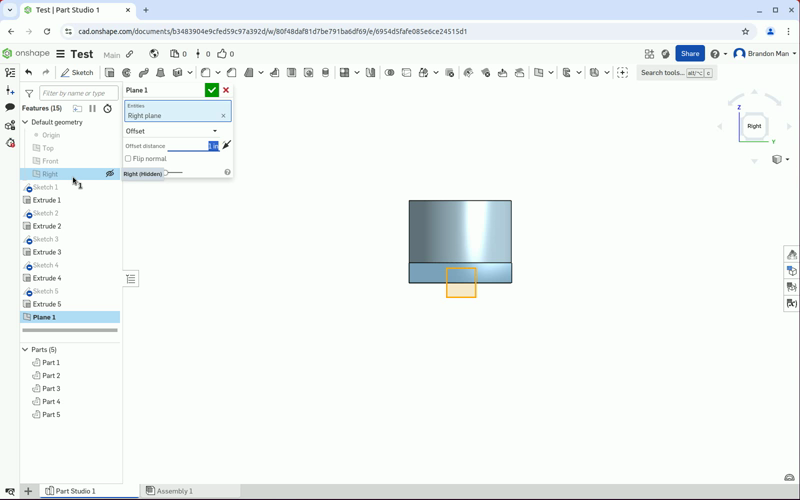
text(12.509)
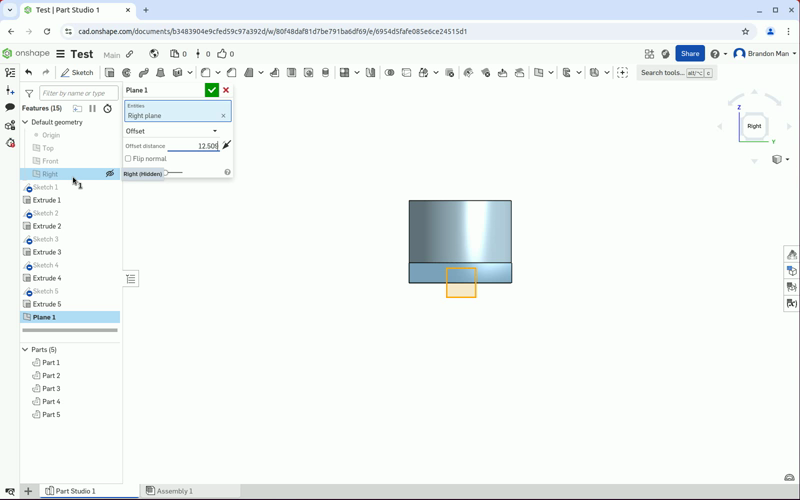
key(enter, 2)
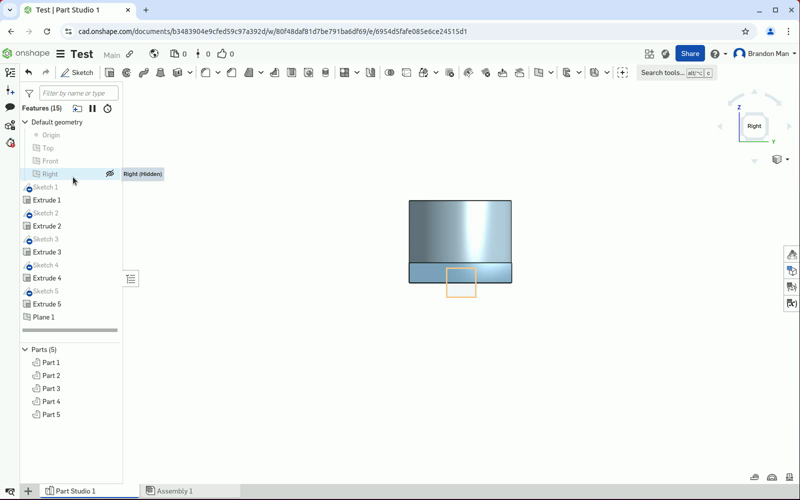
key(shift+s)
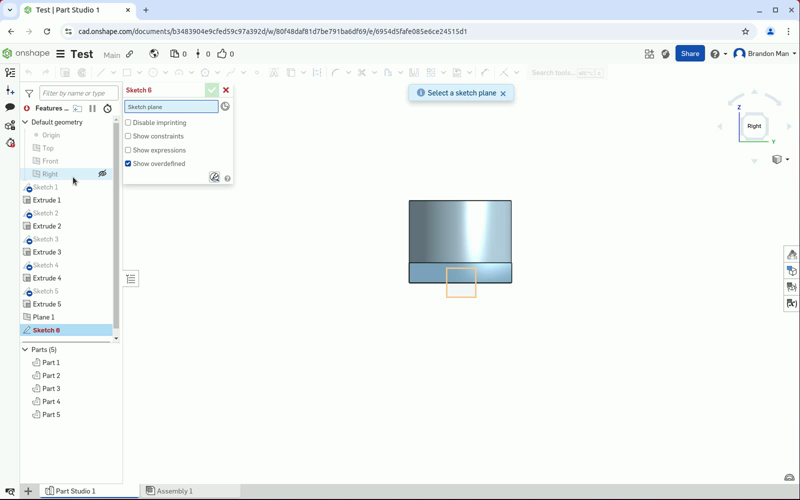
mouse_move(69, 319)
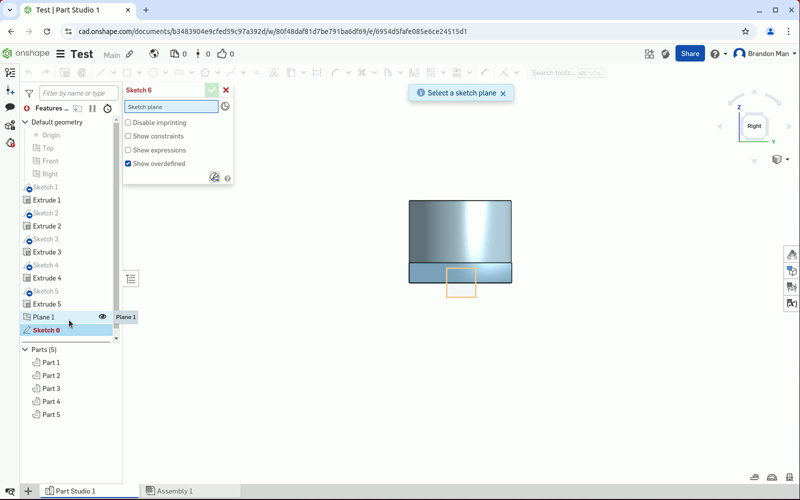
click(69, 319)
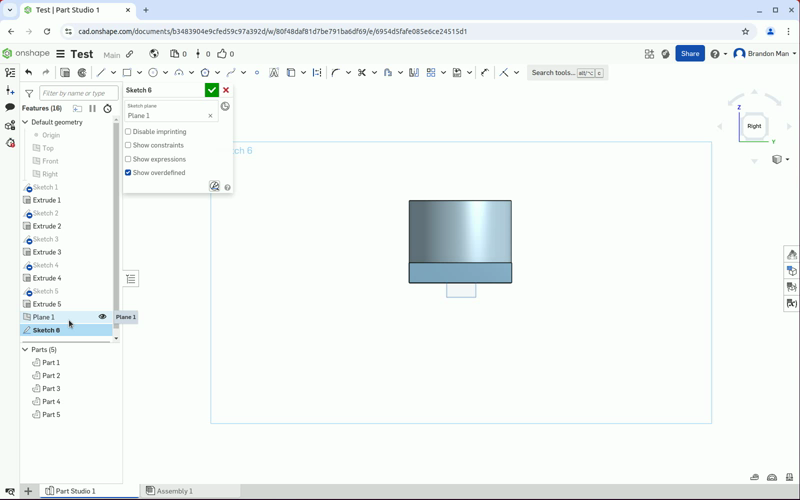
mouse_move(73, 352)
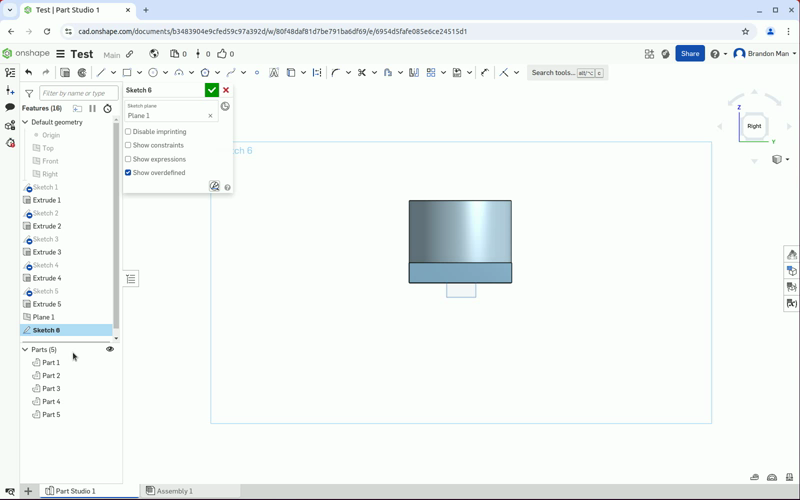
key(y)
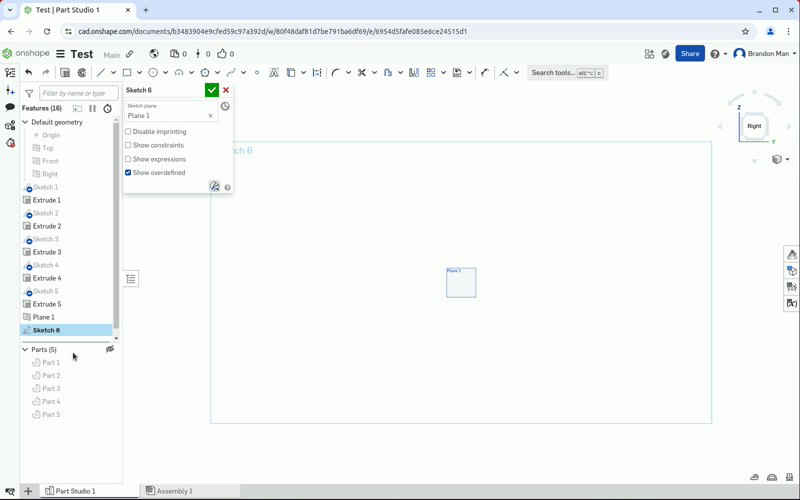
key(l)
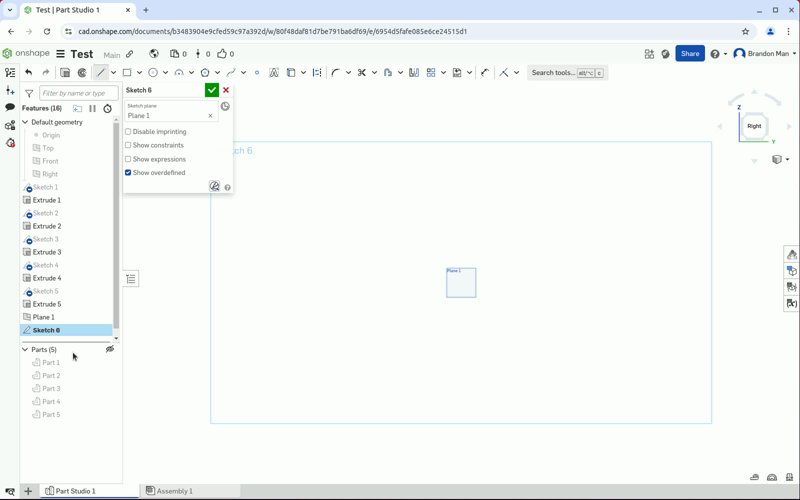
key_down(shift)
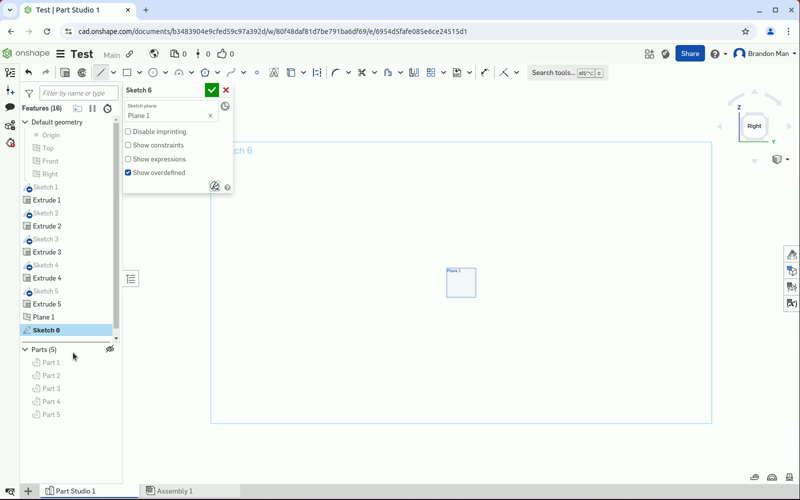
mouse_move(409, 282)
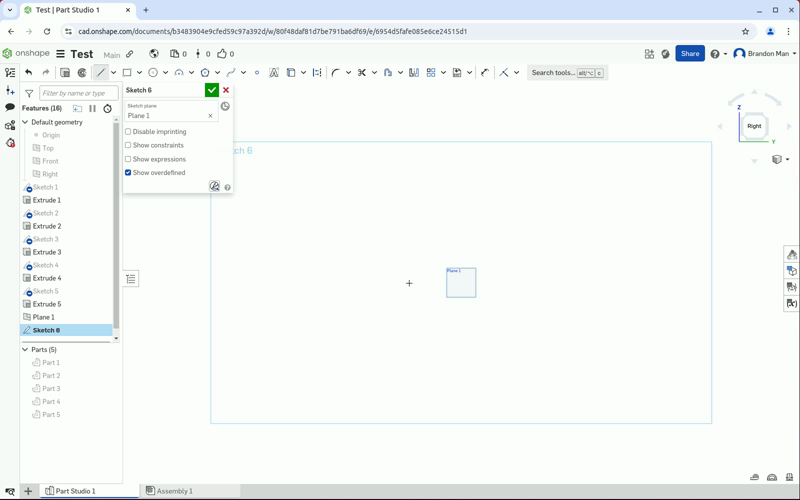
click(409, 282)
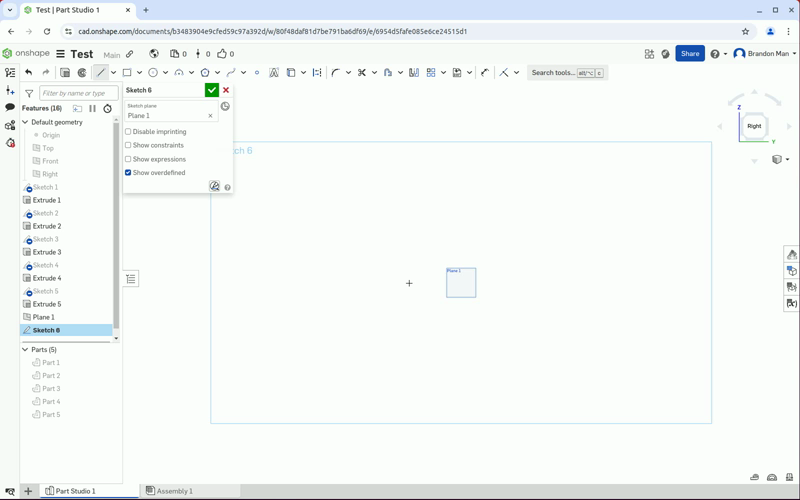
key_up(shift)
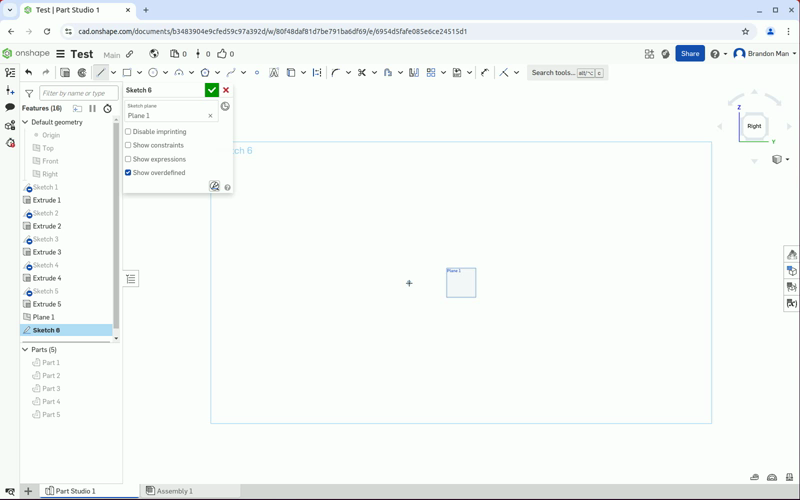
key_down(shift)
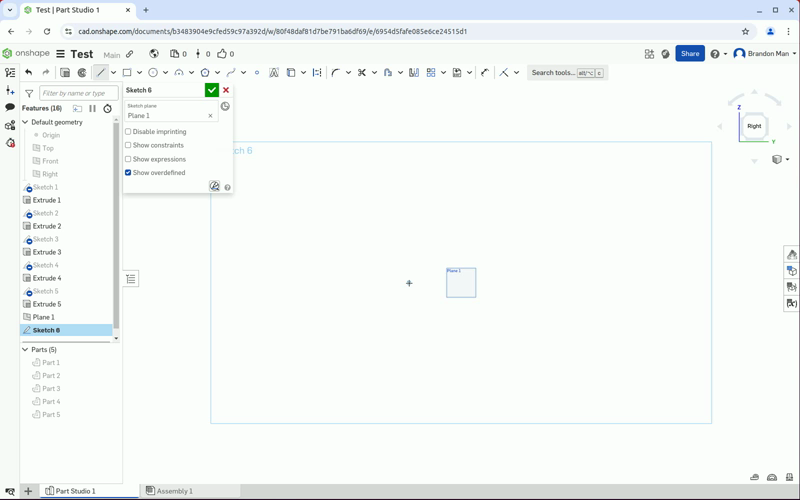
mouse_move(439, 282)
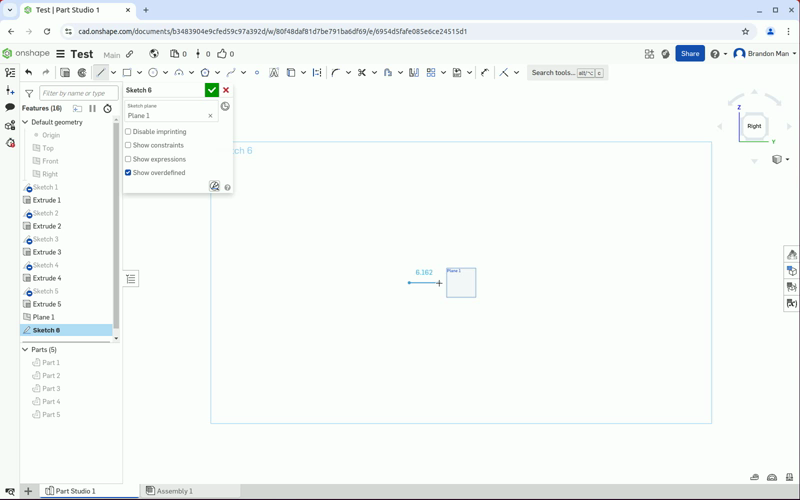
mouse_move(460, 282)
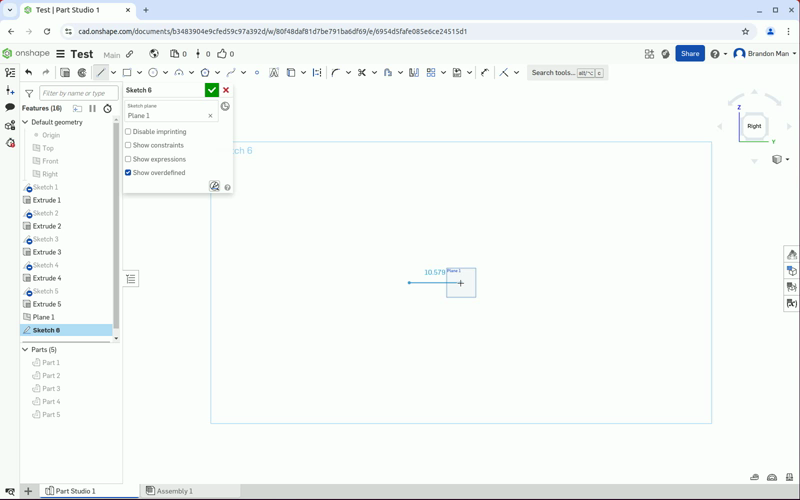
click(460, 282)
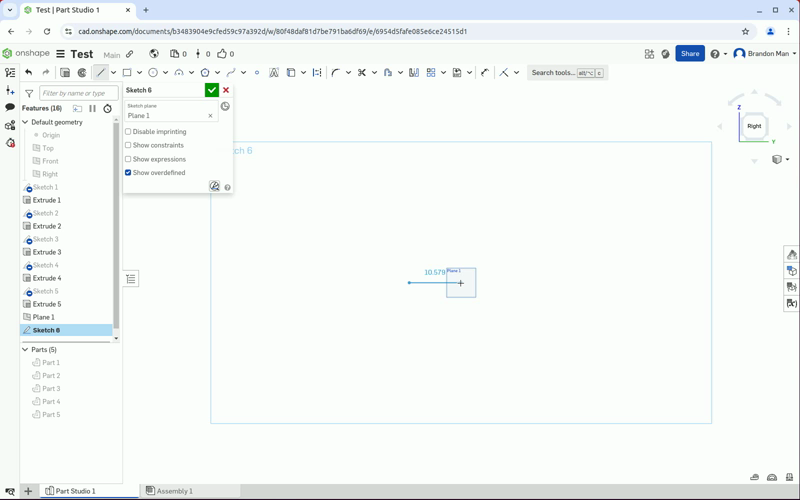
key_up(shift)
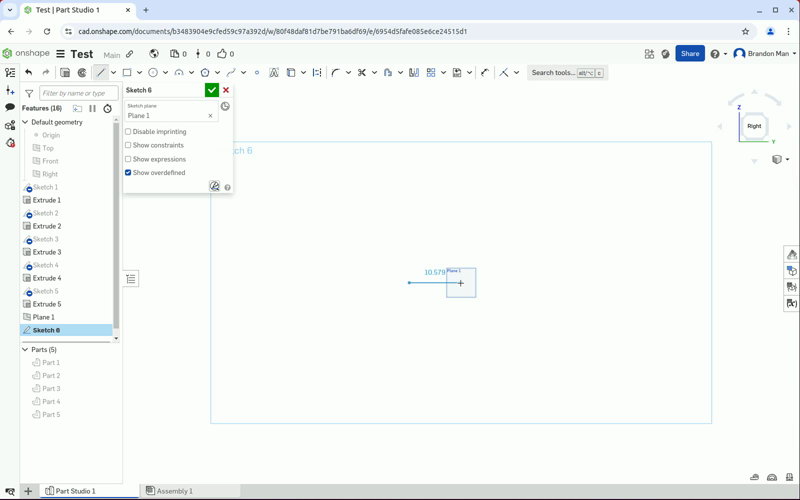
key_down(shift)
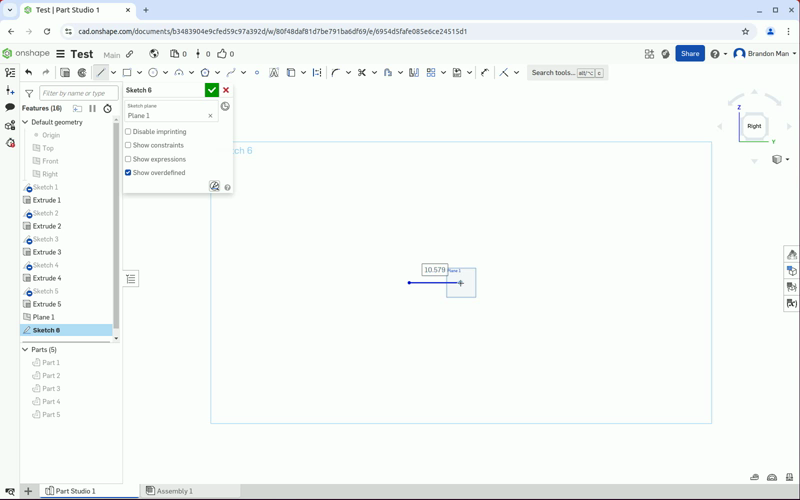
mouse_move(490, 282)
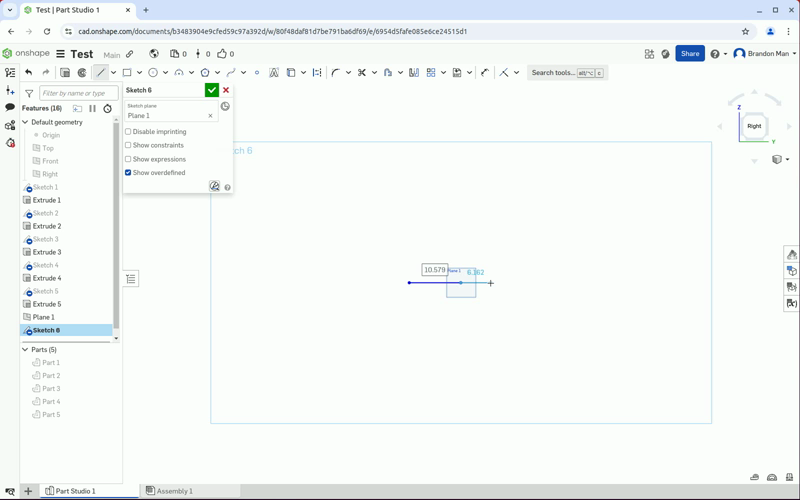
mouse_move(511, 282)
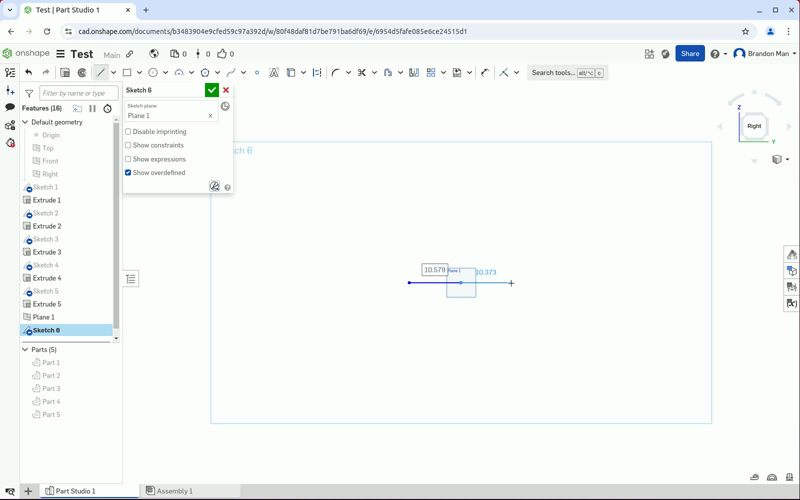
click(511, 282)
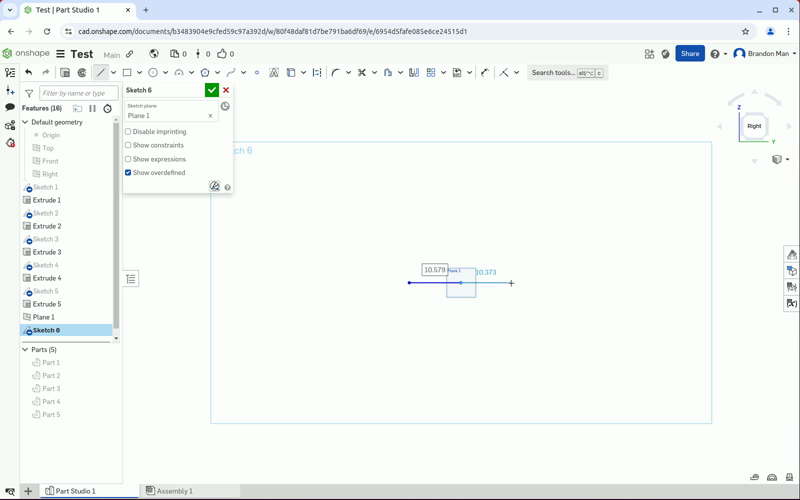
key_up(shift)
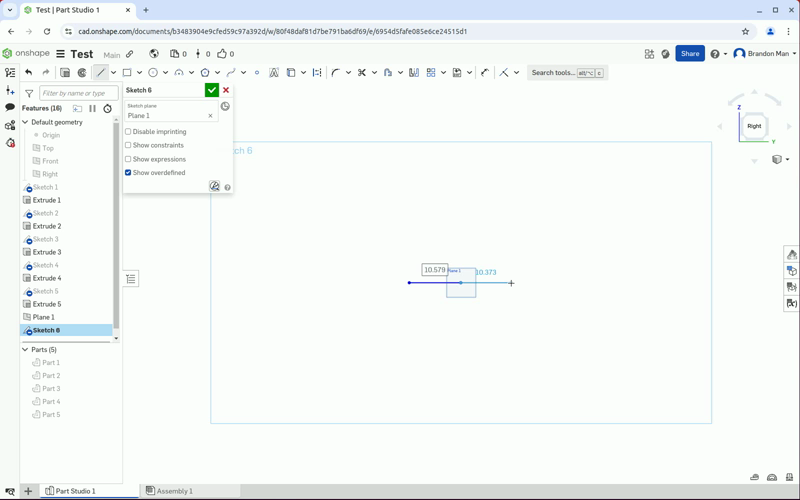
key_down(shift)
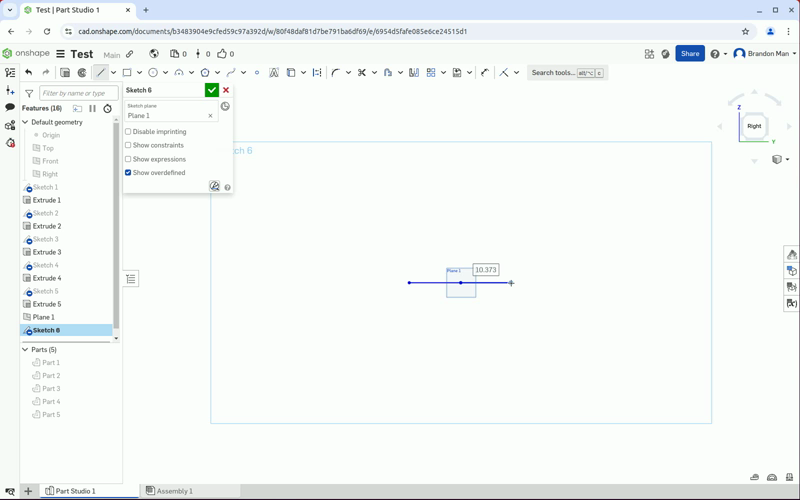
mouse_move(541, 282)
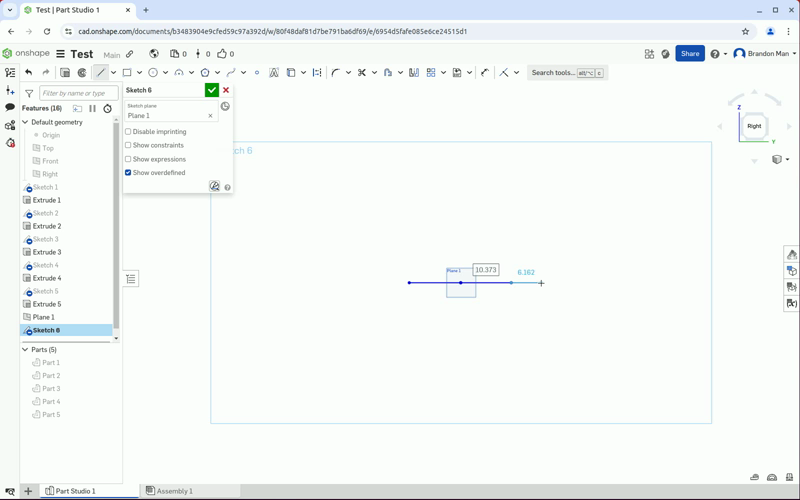
mouse_move(511, 262)
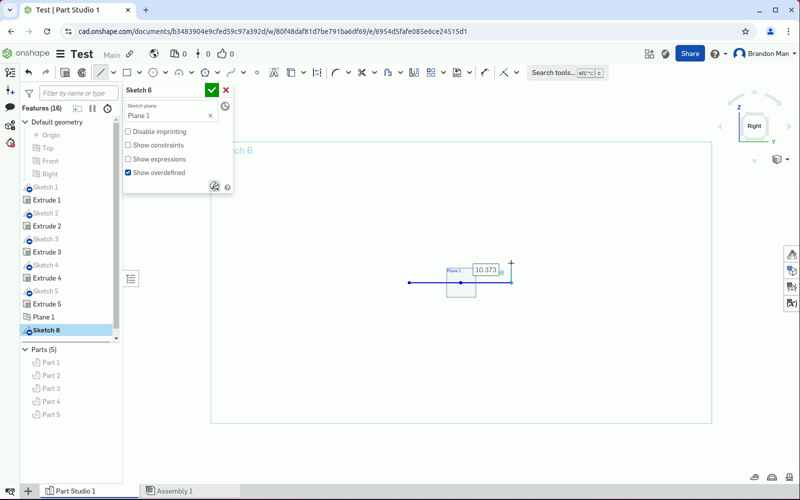
click(511, 262)
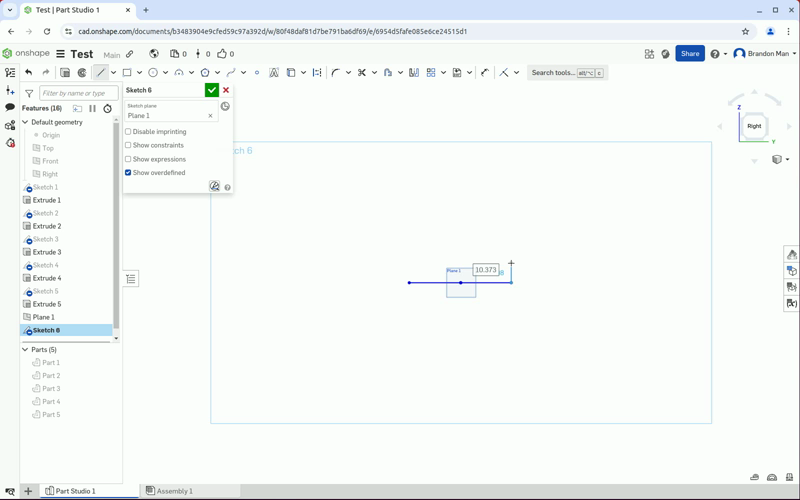
key_up(shift)
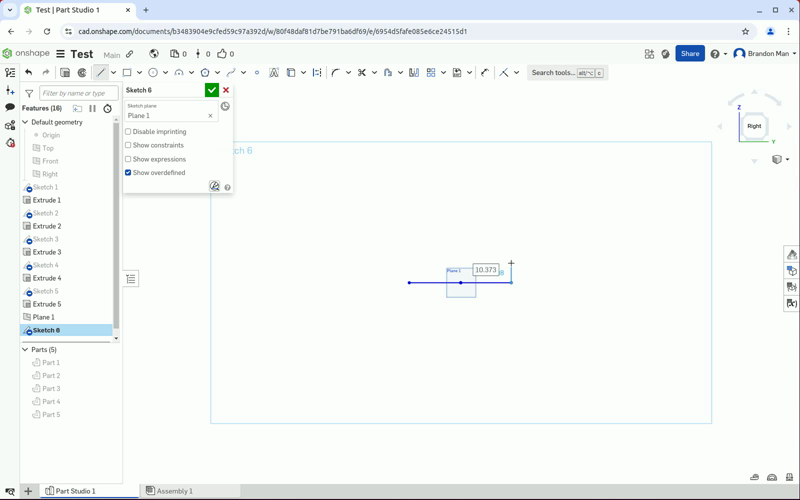
key_down(shift)
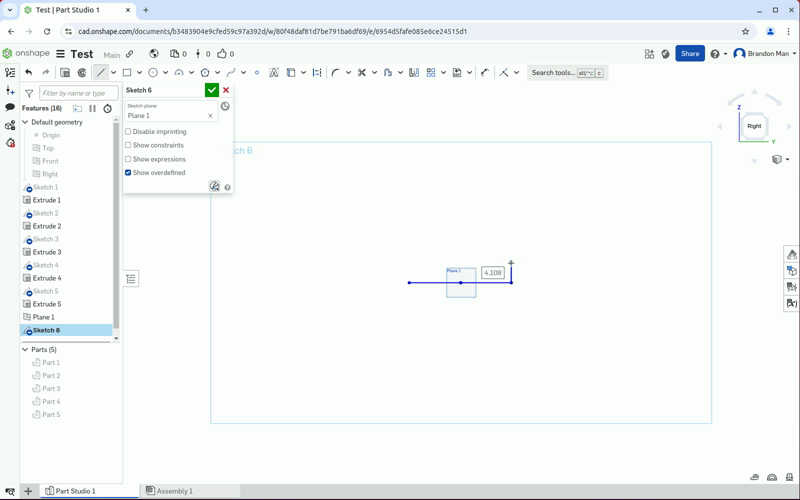
mouse_move(409, 262)
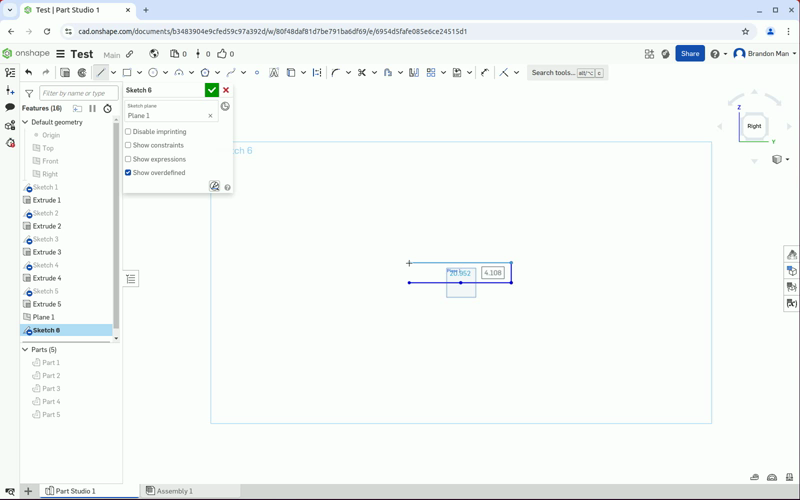
click(409, 262)
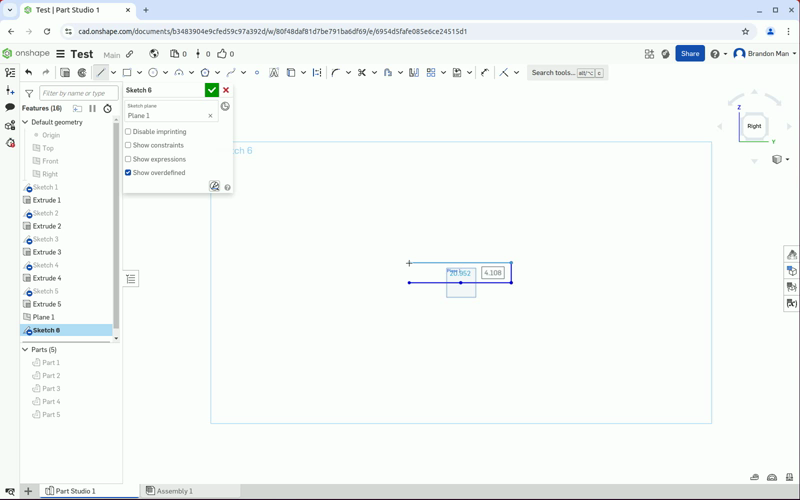
key_up(shift)
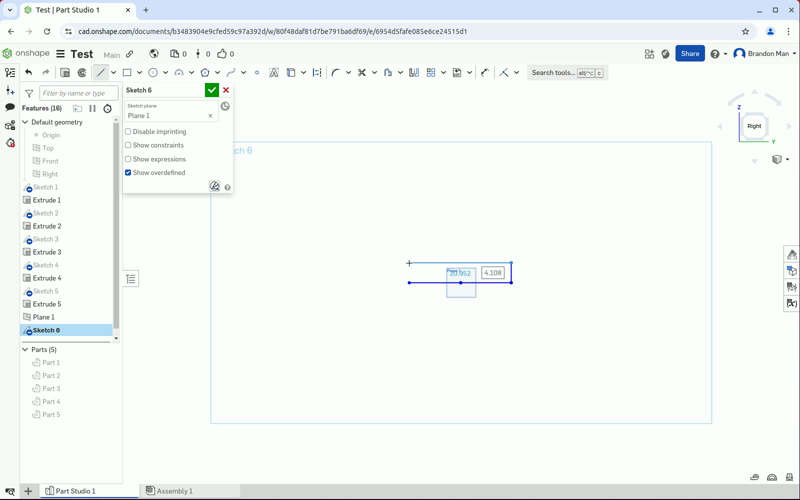
mouse_move(439, 262)
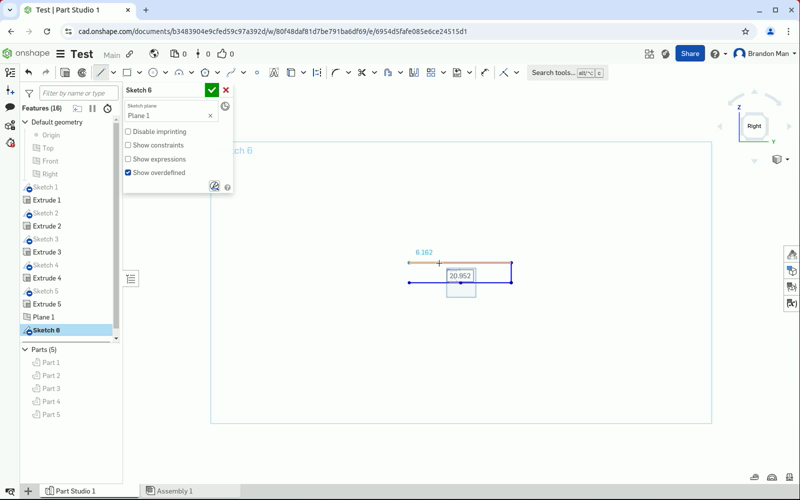
key_down(shift)
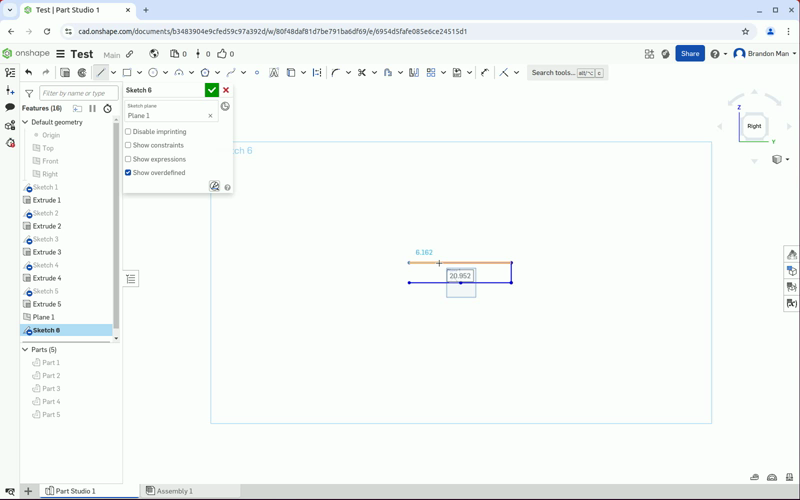
mouse_move(409, 282)
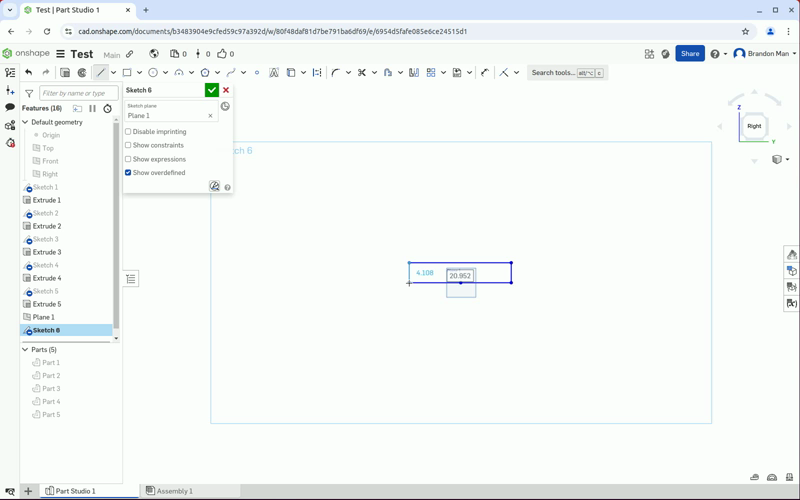
key_up(shift)
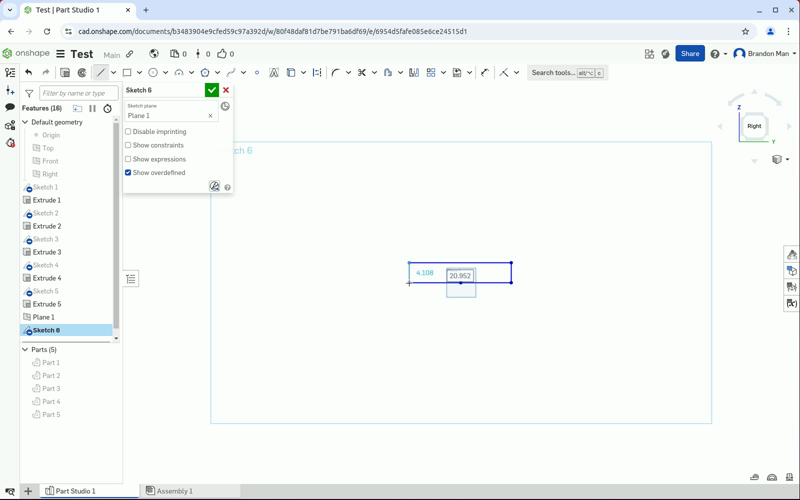
click(409, 282)
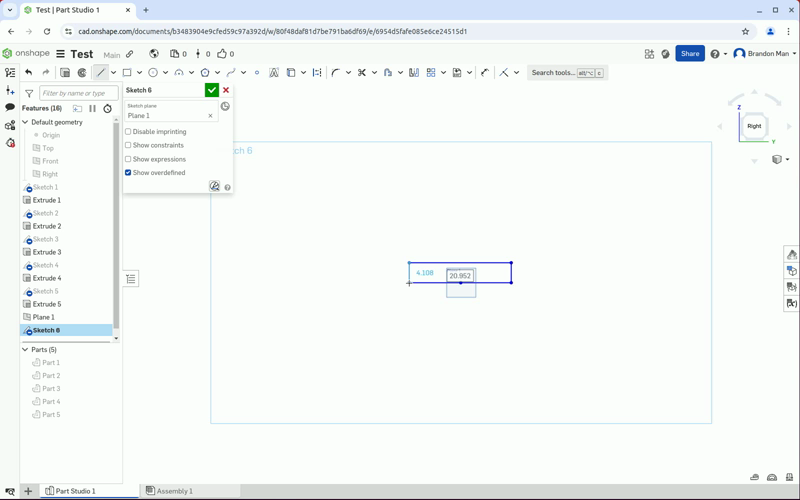
key(esc)
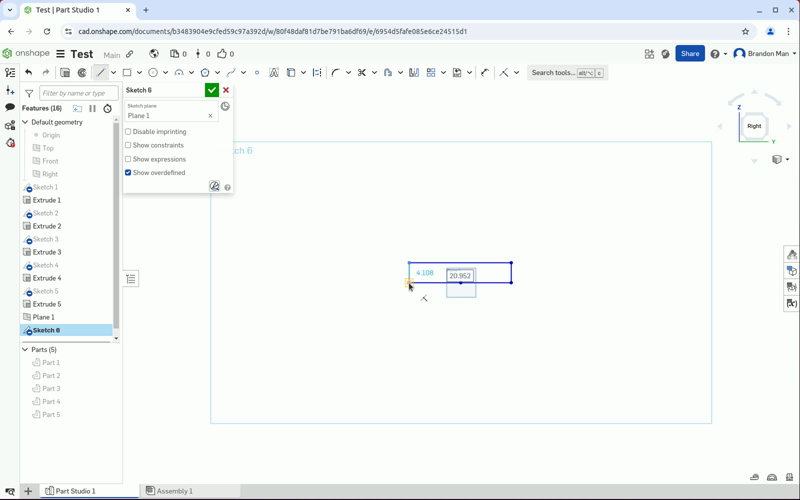
mouse_move(506, 277)
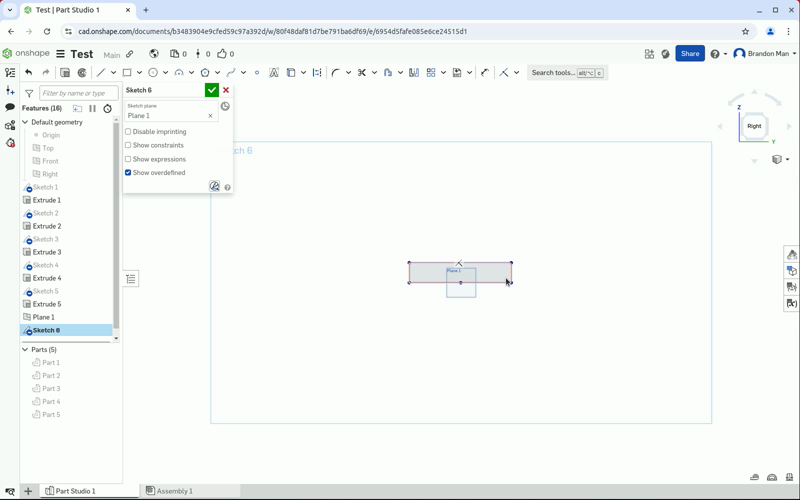
click(506, 277)
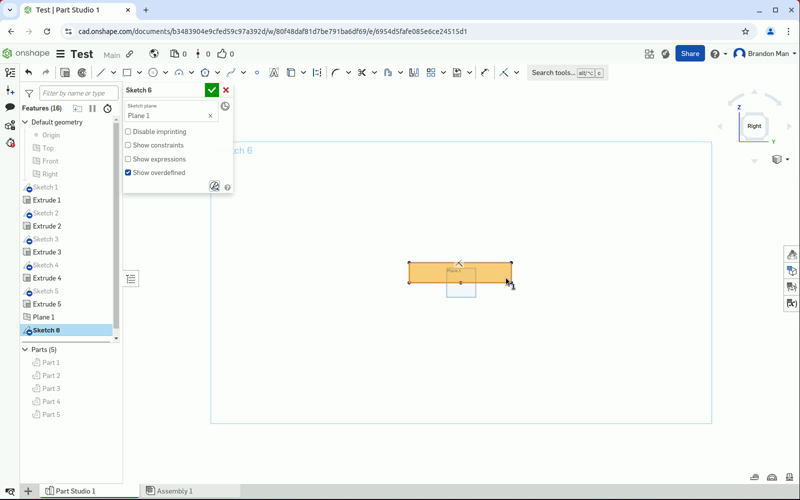
mouse_move(73, 352)
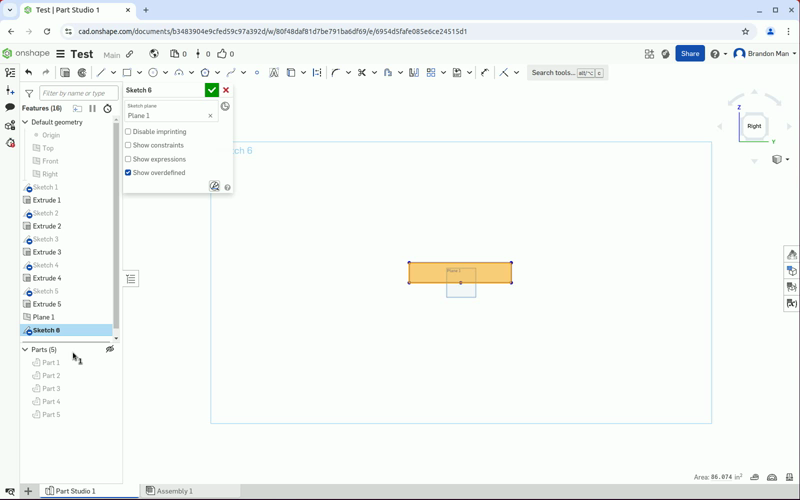
key(shift+y)
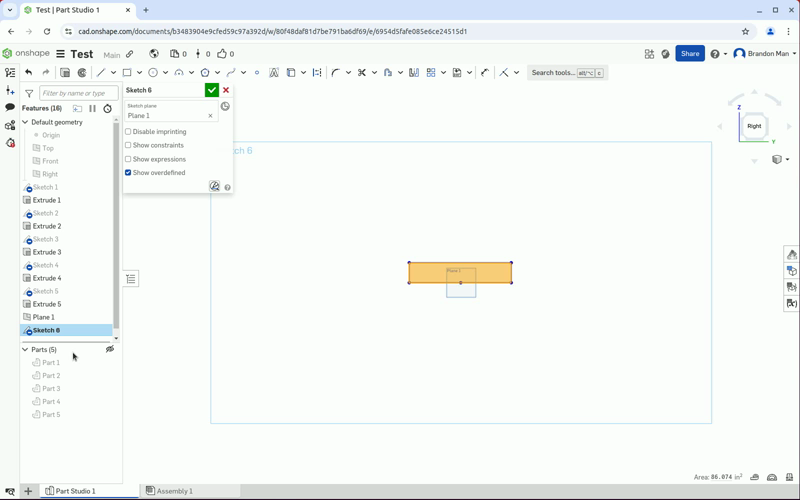
key(shift+e)
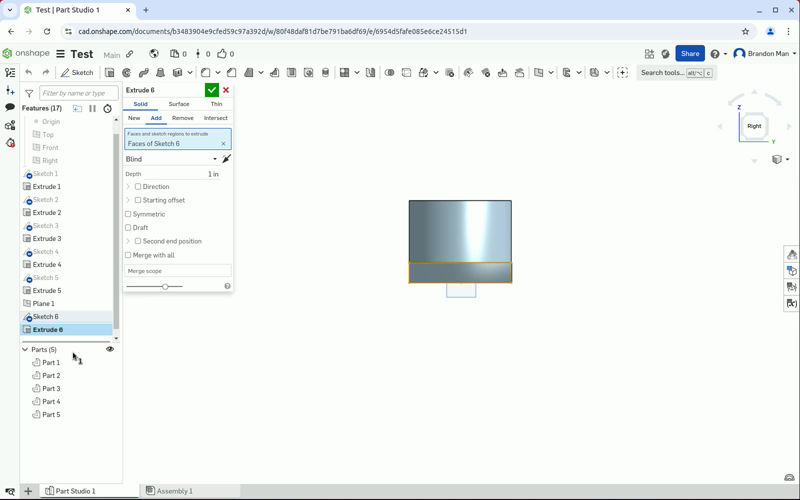
mouse_move(143, 106)
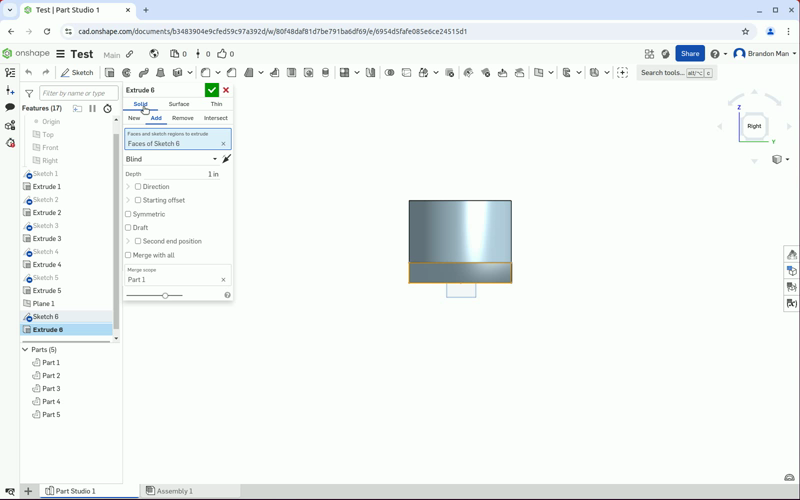
click(143, 106)
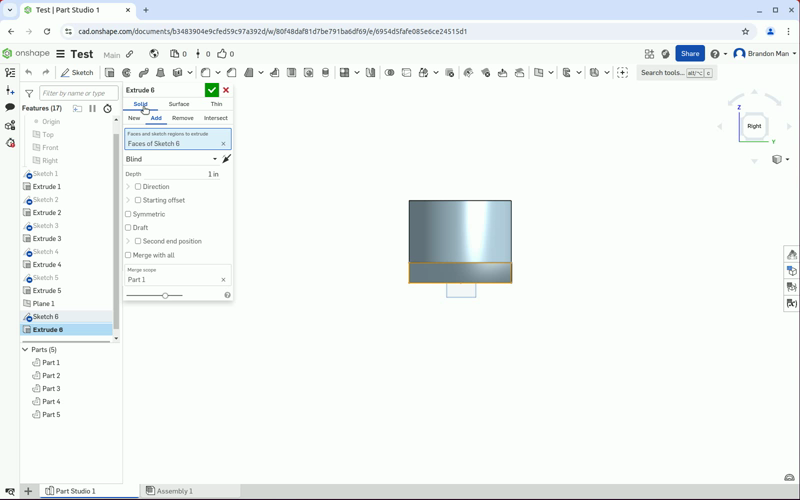
mouse_move(137, 120)
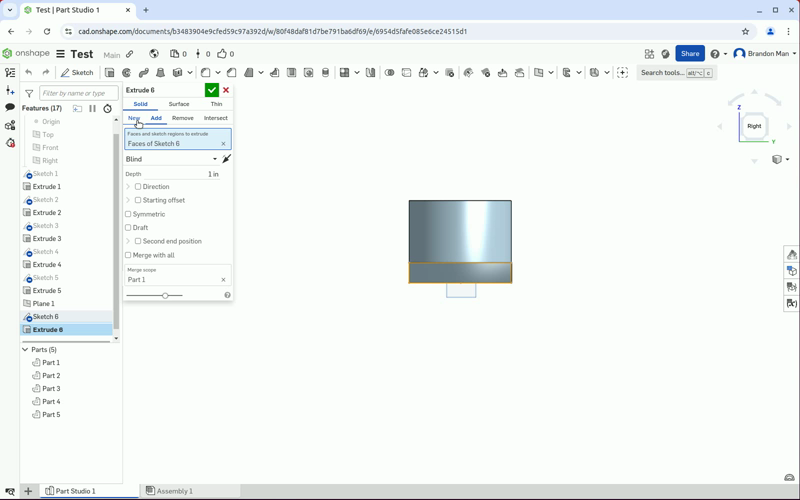
click(137, 120)
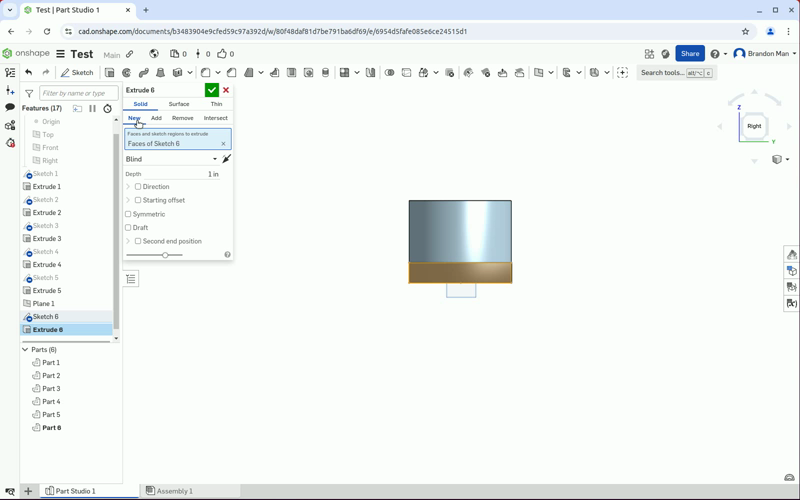
key(tab, 4)
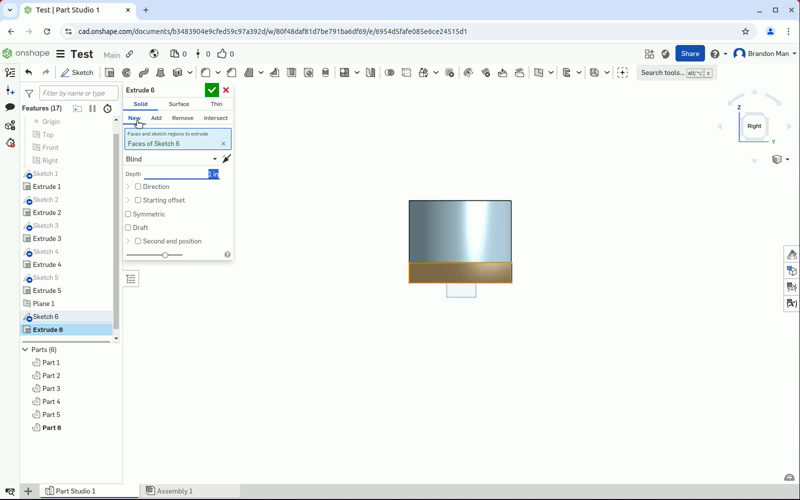
text(-4.092)
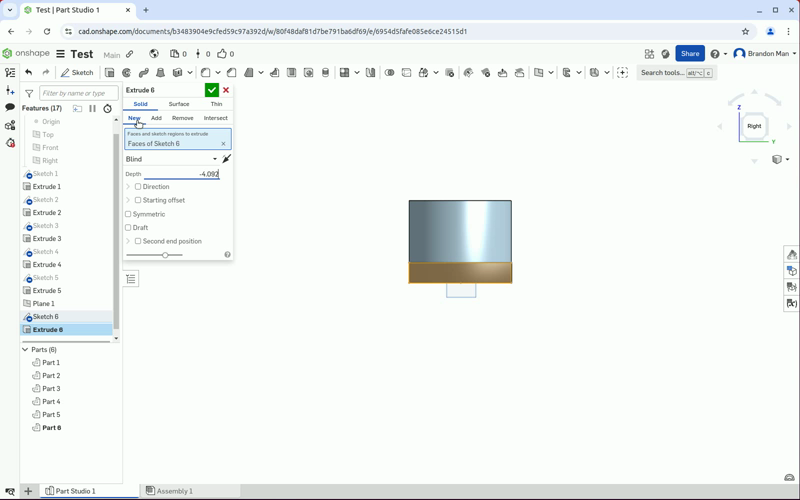
key(enter)
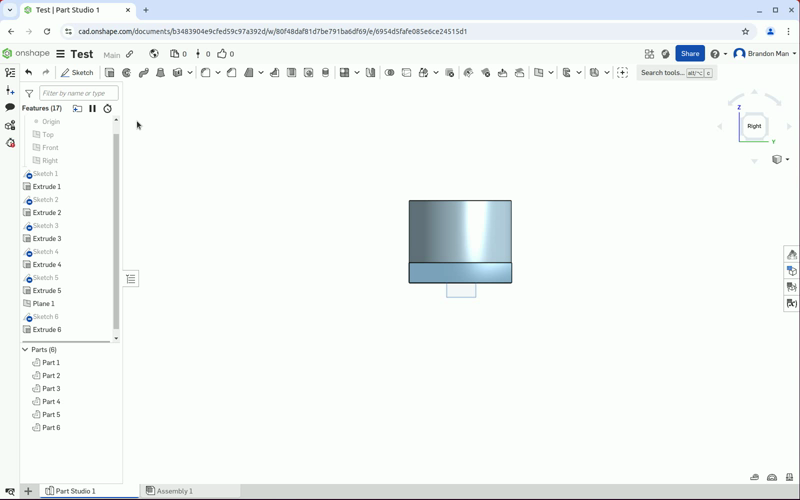
key(shift+h)
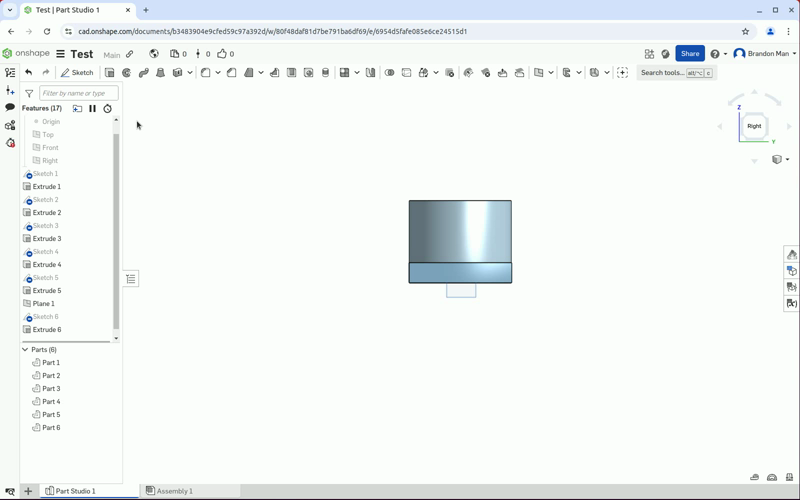
key(shift+h)
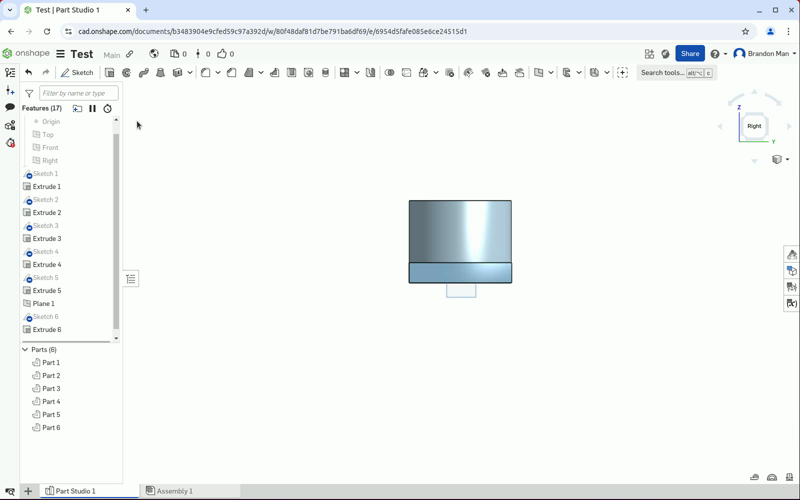
mouse_move(69, 176)
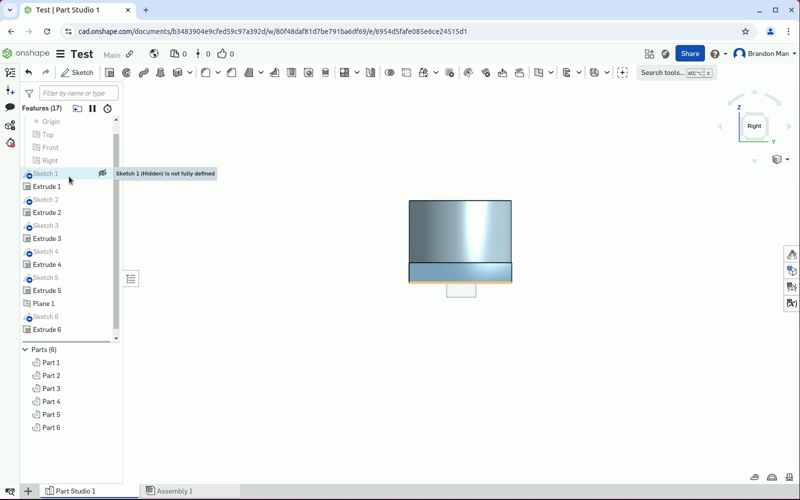
click(69, 176)
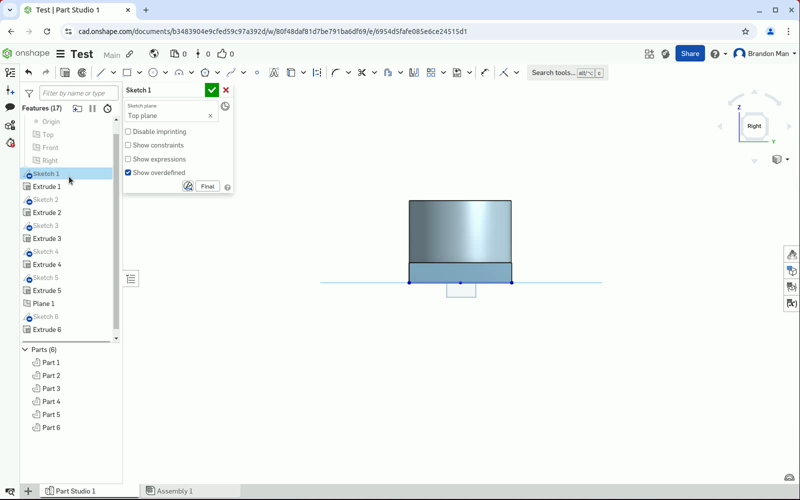
mouse_move(229, 92)
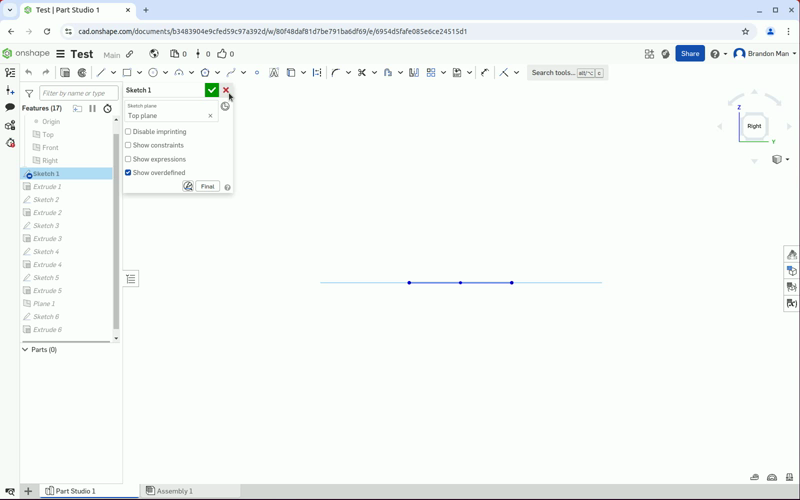
click(229, 92)
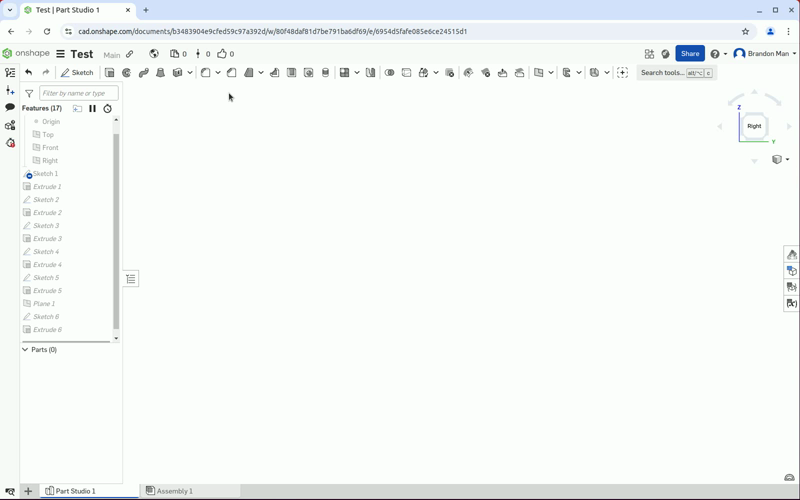
key(shift+s)
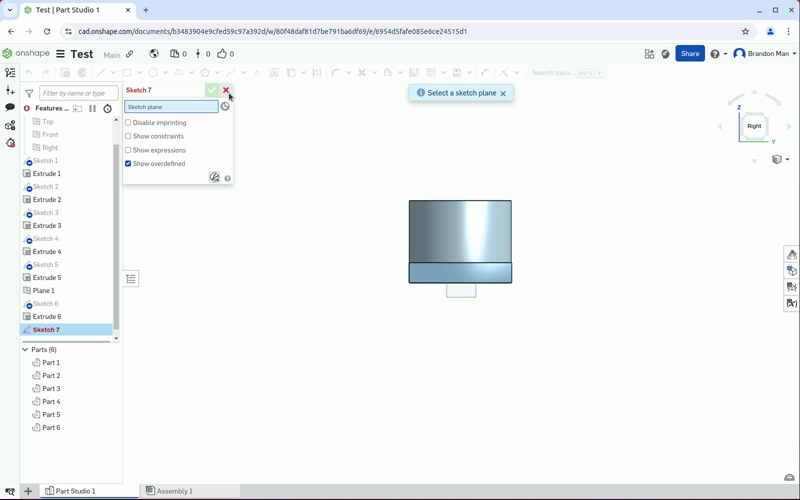
mouse_move(69, 293)
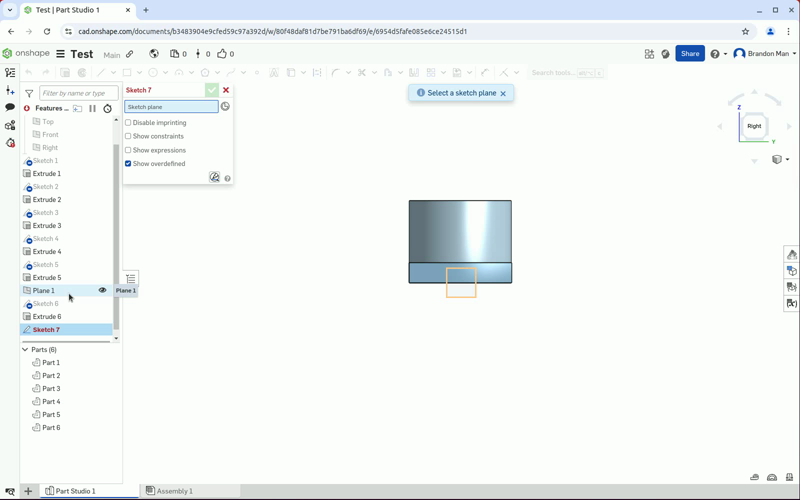
click(69, 293)
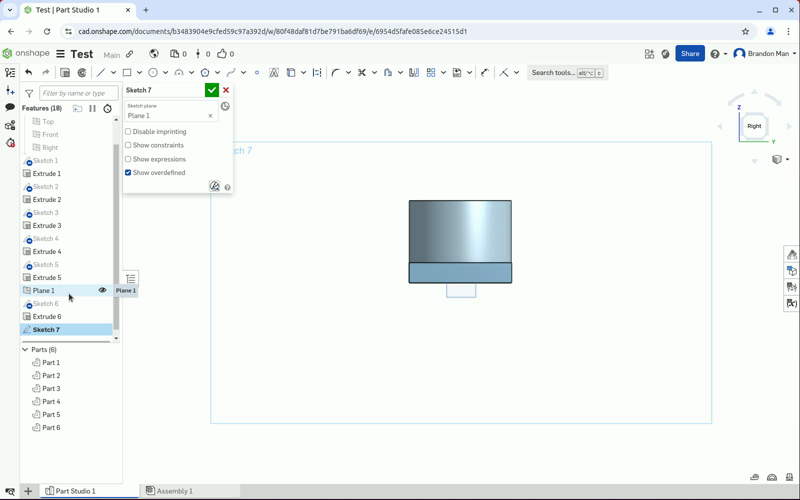
mouse_move(73, 352)
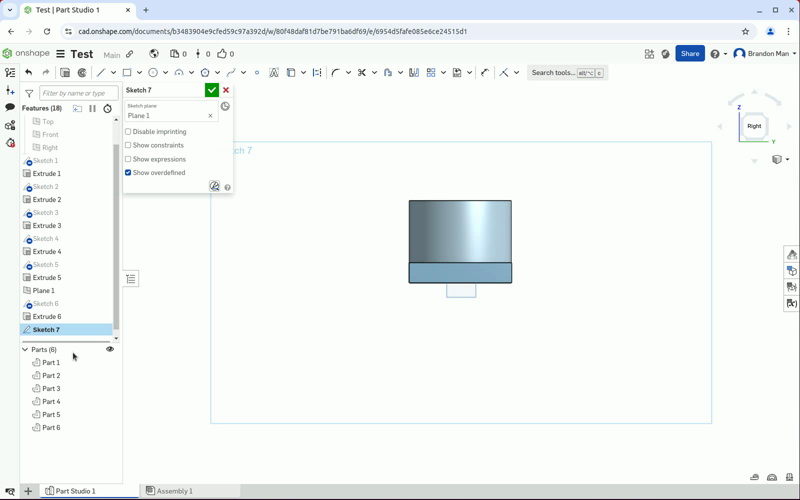
key(y)
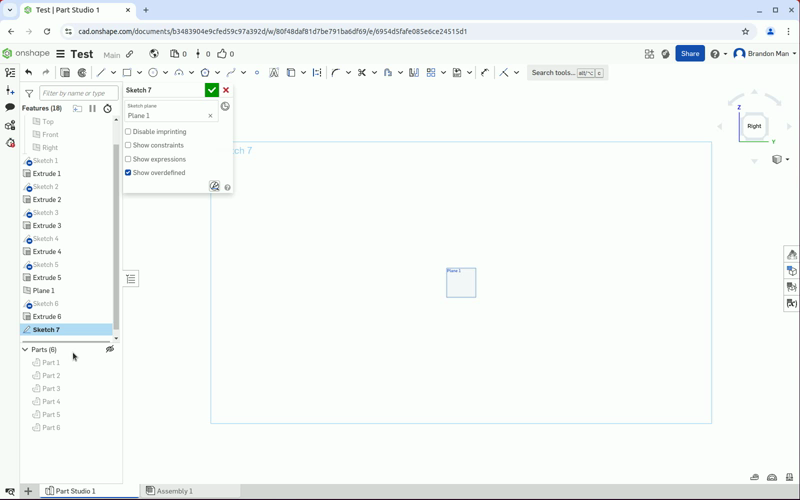
key(l)
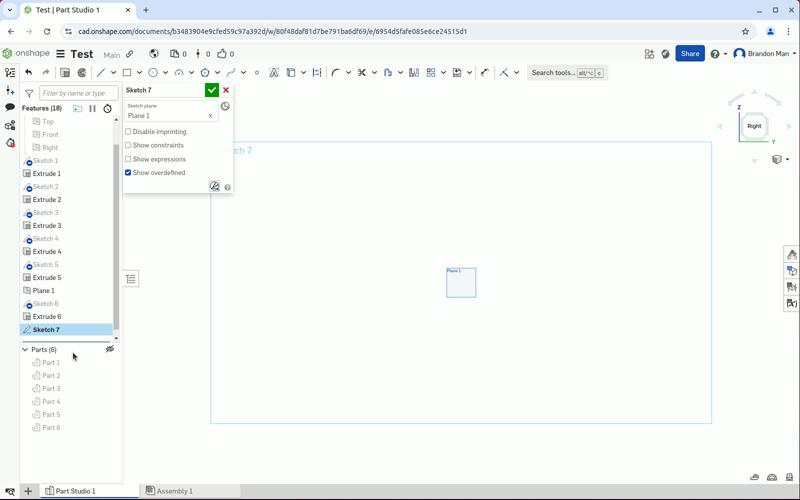
key_down(shift)
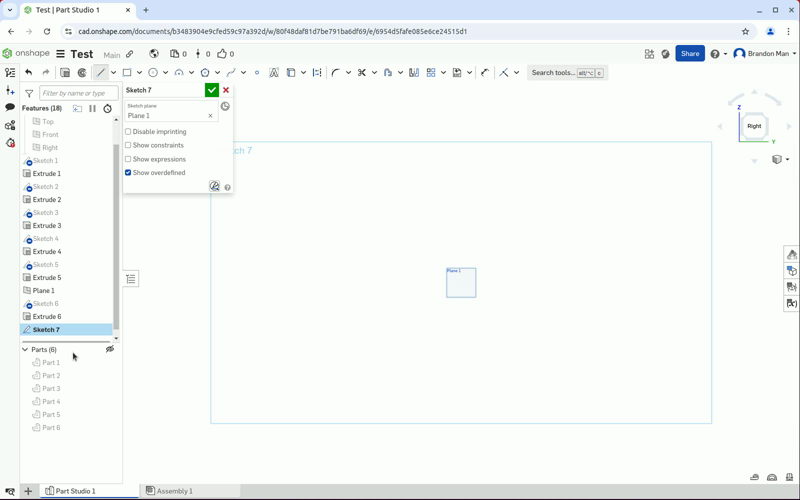
mouse_move(409, 324)
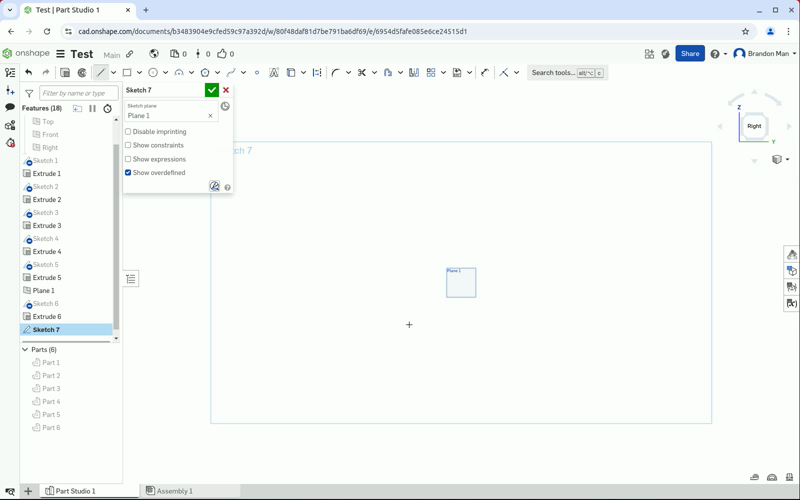
click(409, 324)
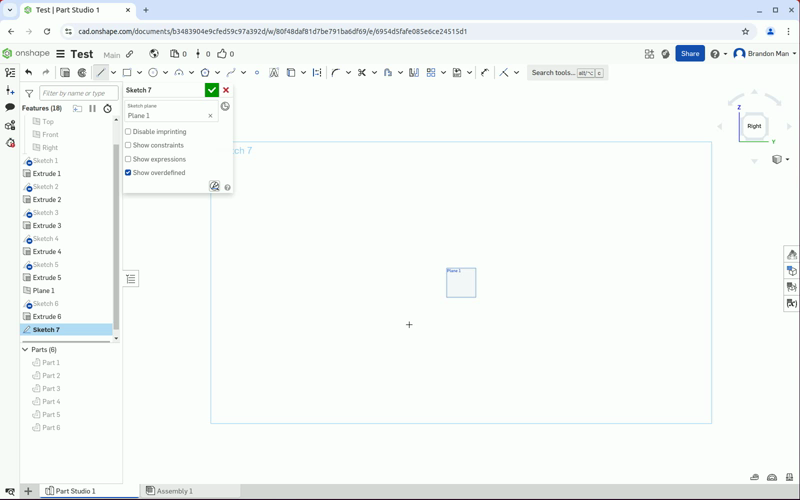
key_up(shift)
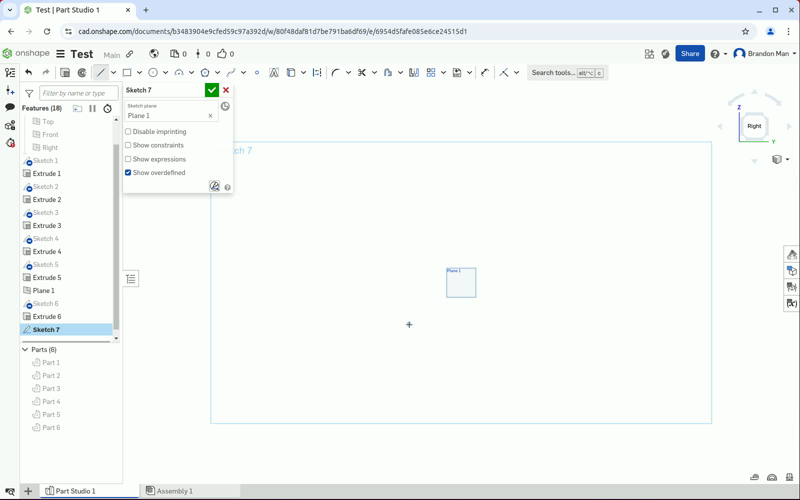
key_down(shift)
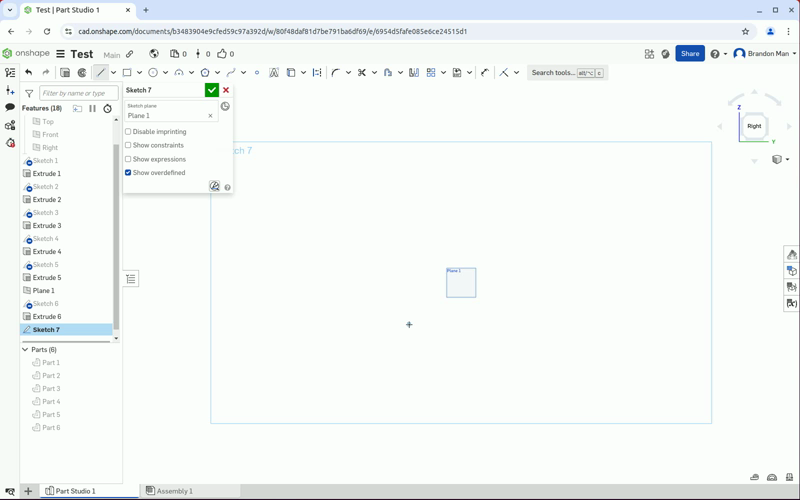
mouse_move(439, 324)
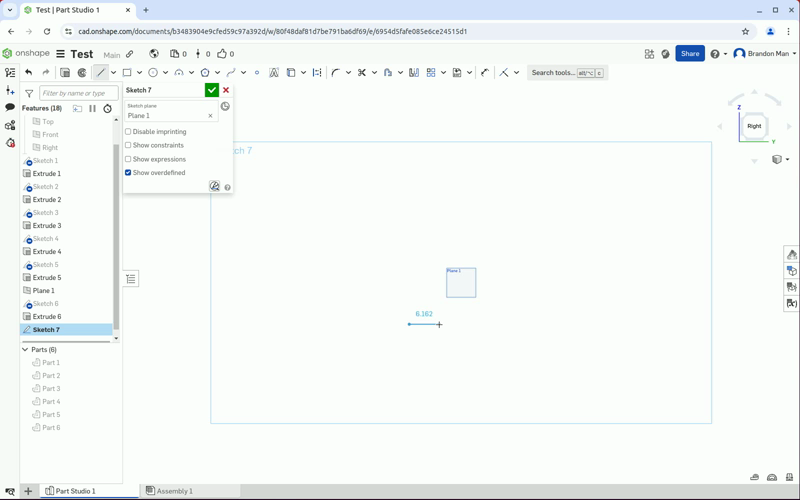
mouse_move(461, 324)
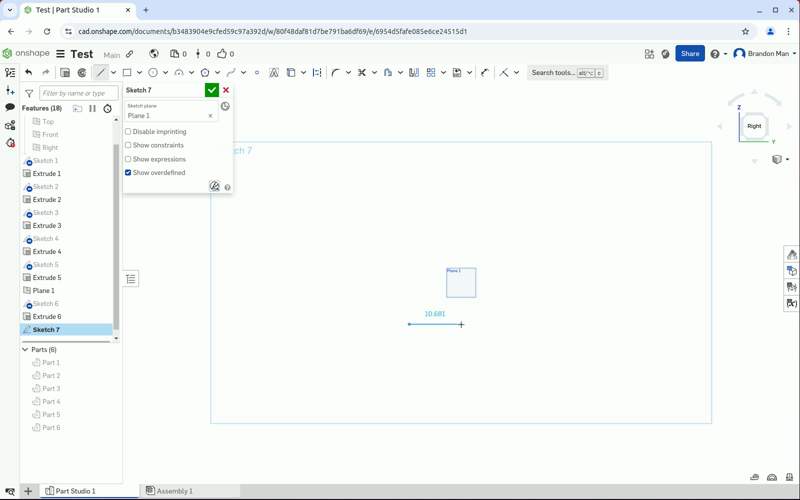
click(461, 324)
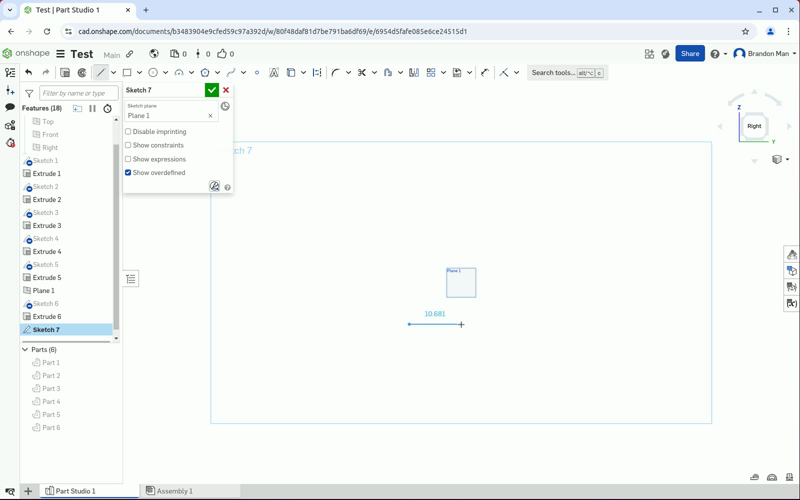
key_up(shift)
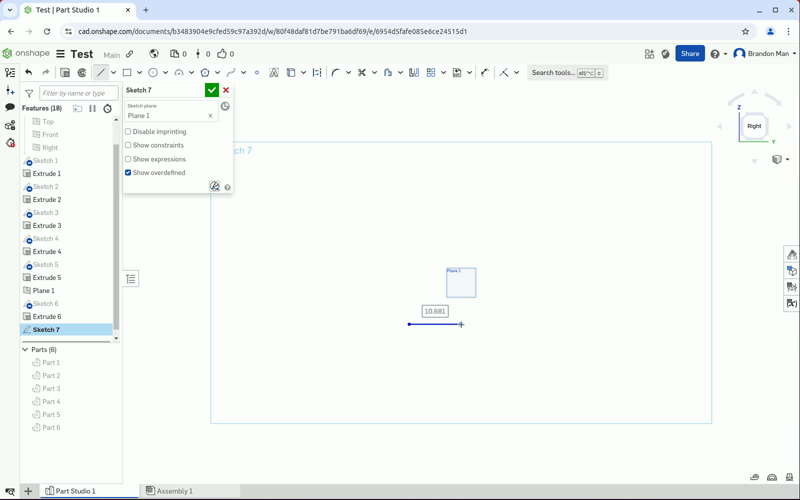
key_down(shift)
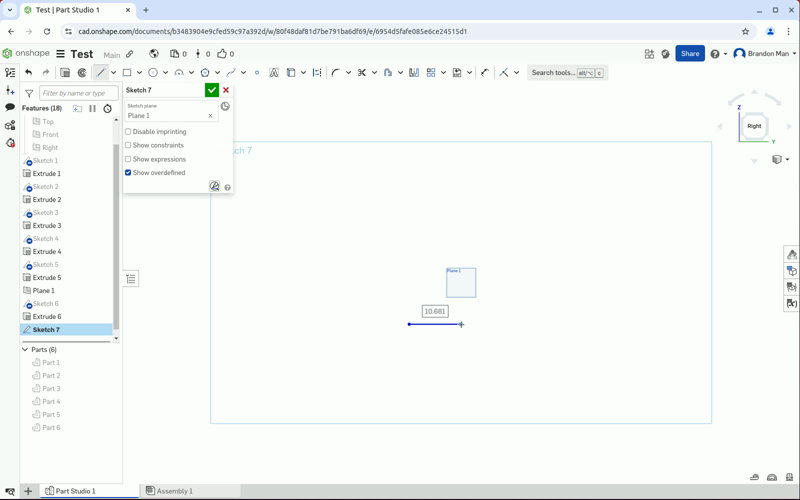
mouse_move(491, 324)
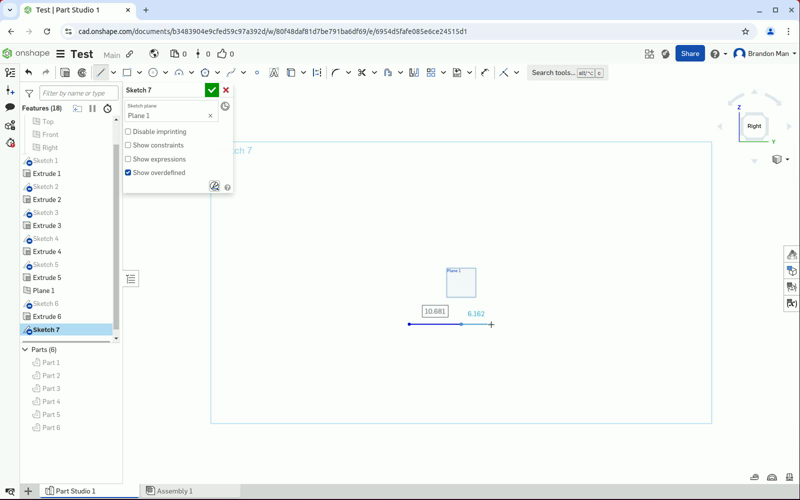
mouse_move(461, 282)
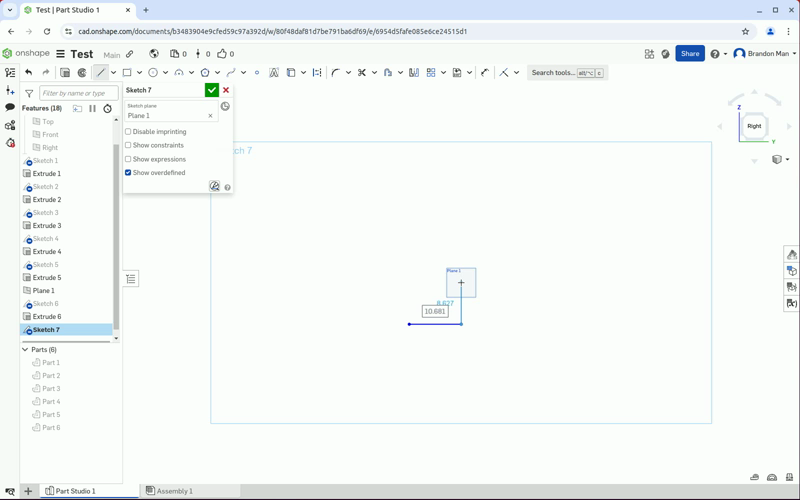
click(461, 282)
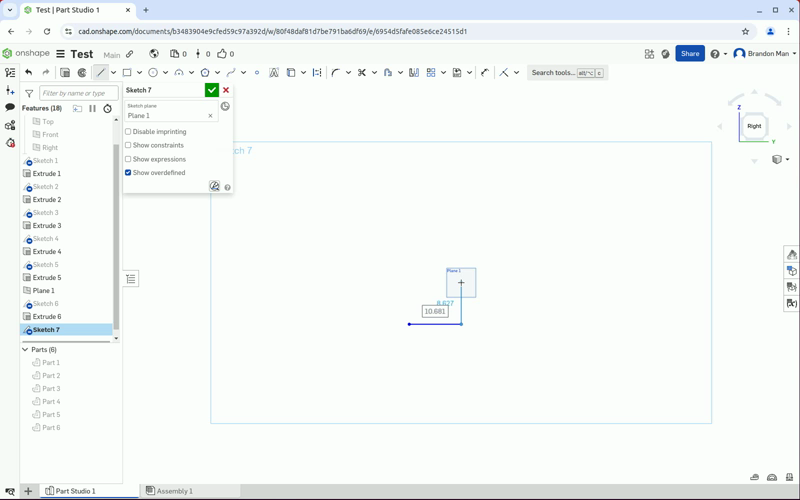
key_up(shift)
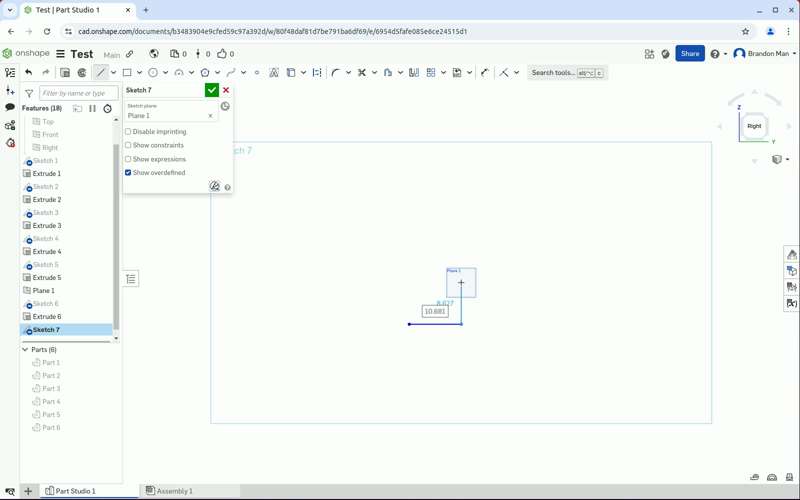
key_down(shift)
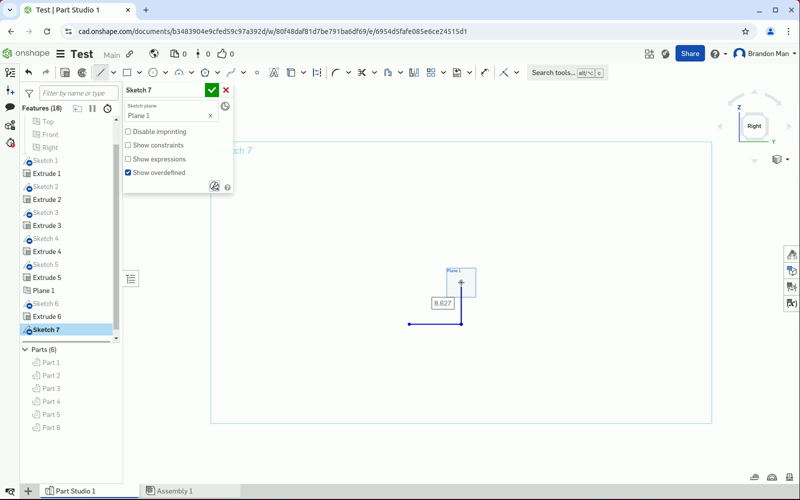
mouse_move(491, 282)
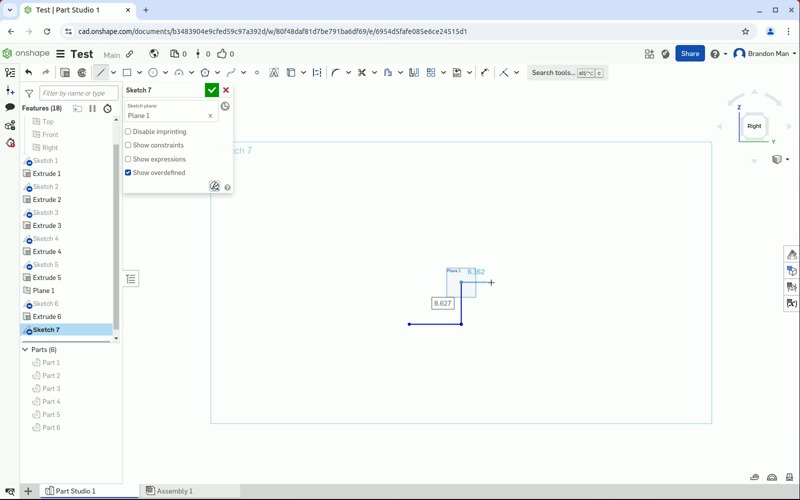
mouse_move(409, 282)
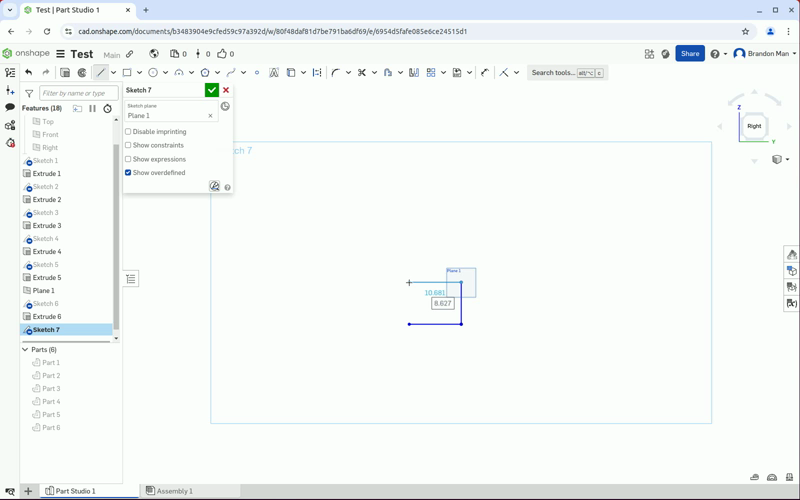
click(409, 282)
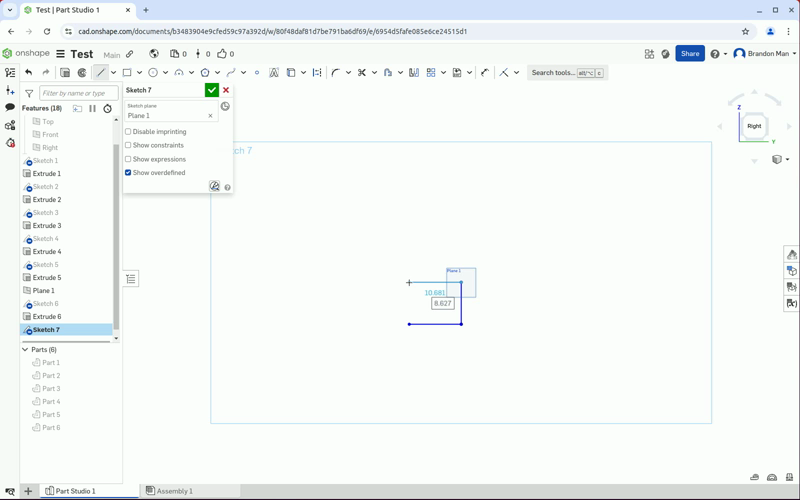
key_up(shift)
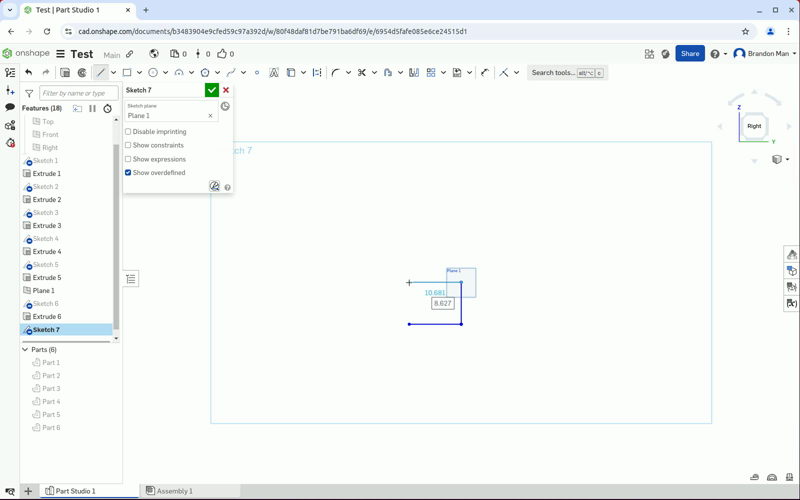
mouse_move(439, 282)
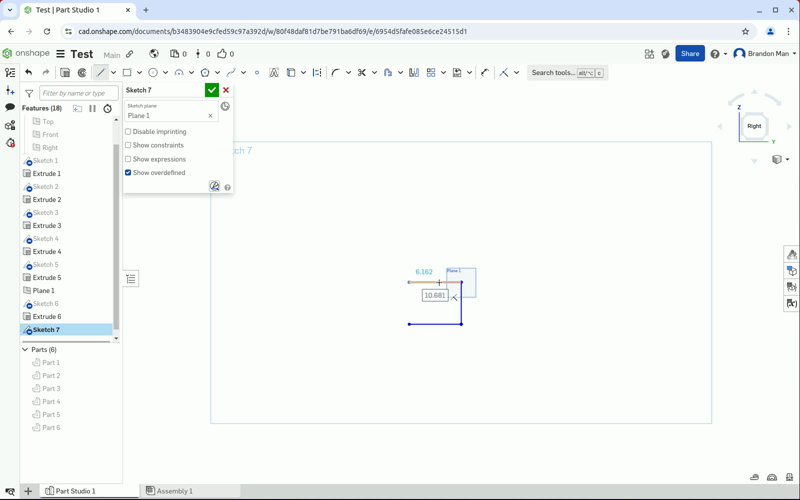
key_down(shift)
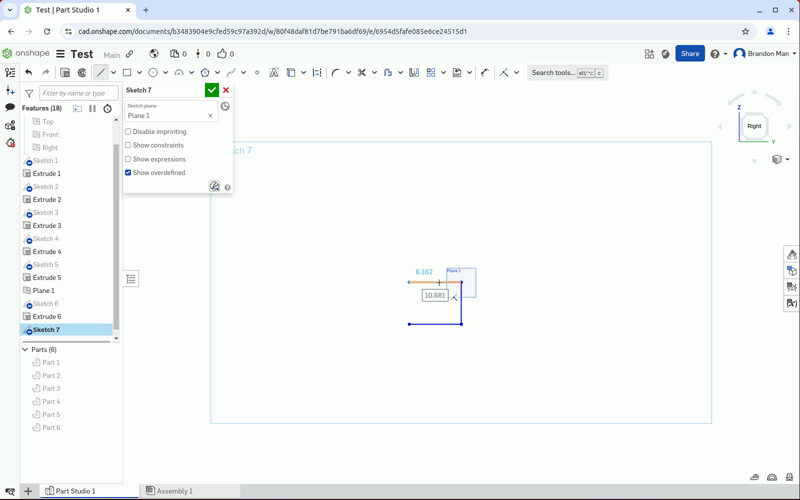
mouse_move(409, 324)
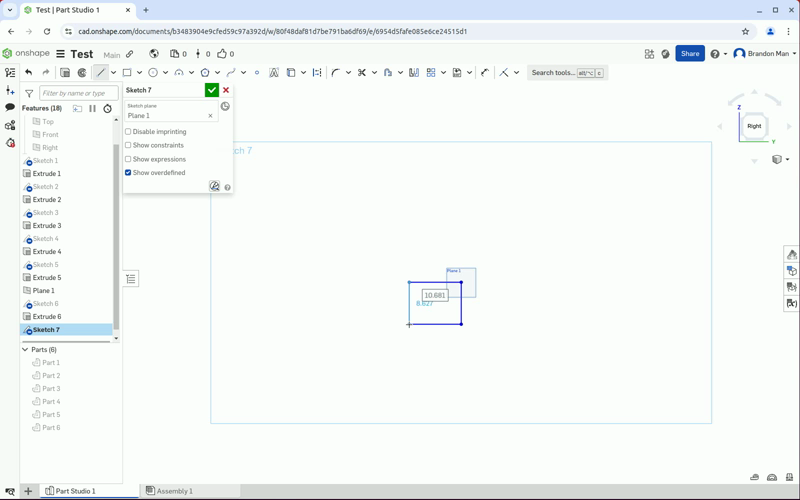
key_up(shift)
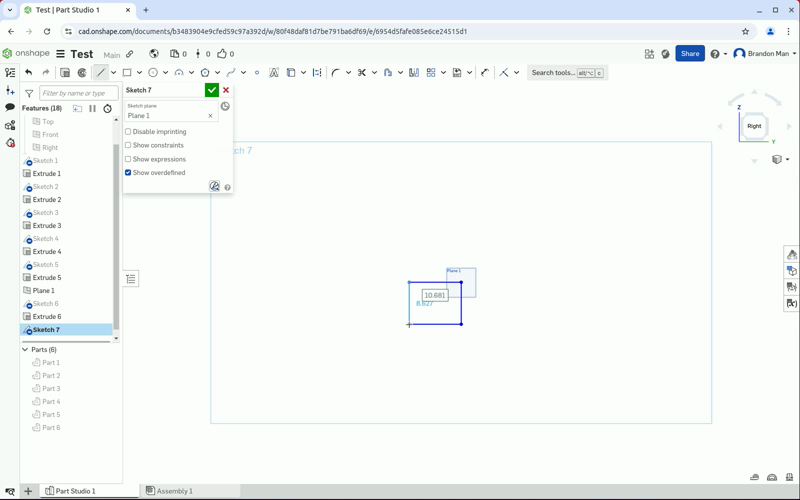
click(409, 324)
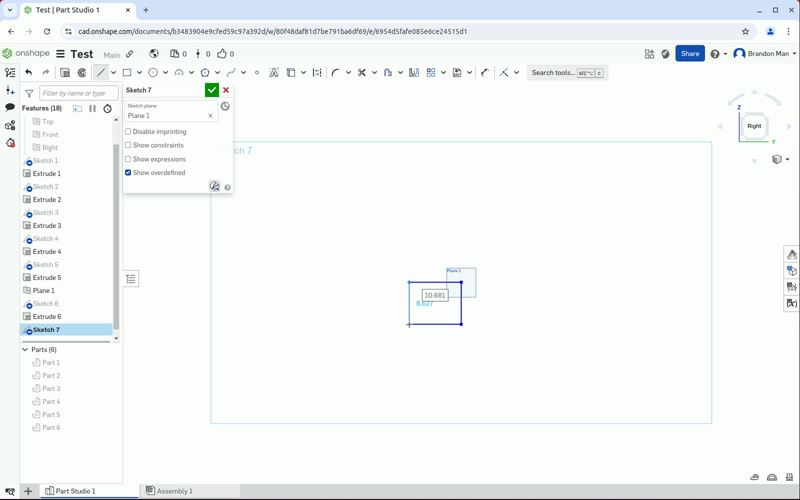
key(esc)
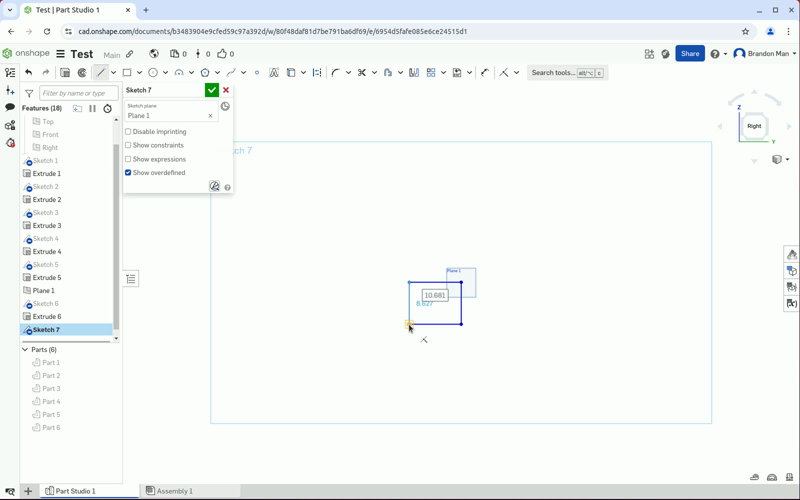
key(c)
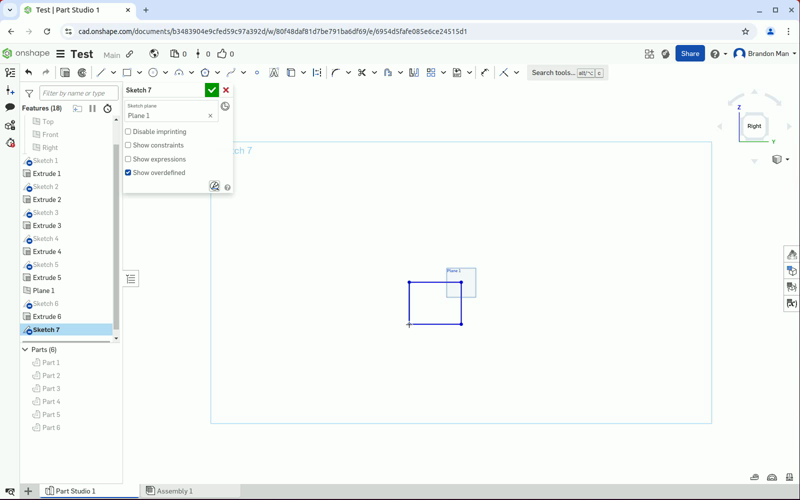
key_down(shift)
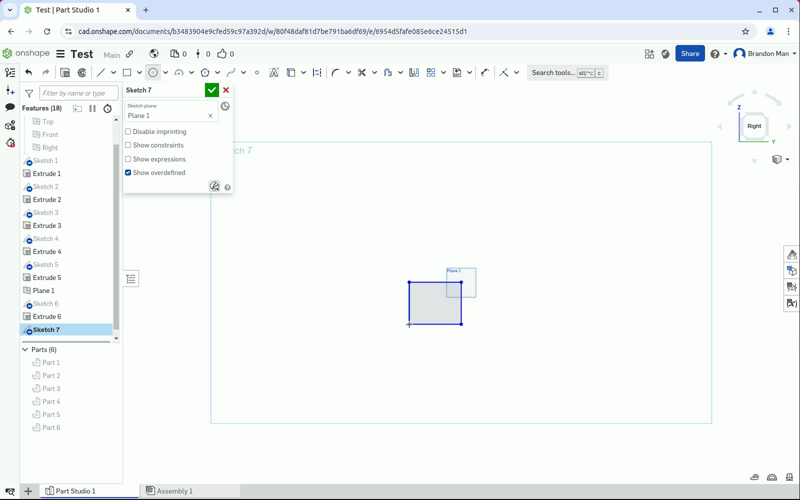
mouse_move(440, 303)
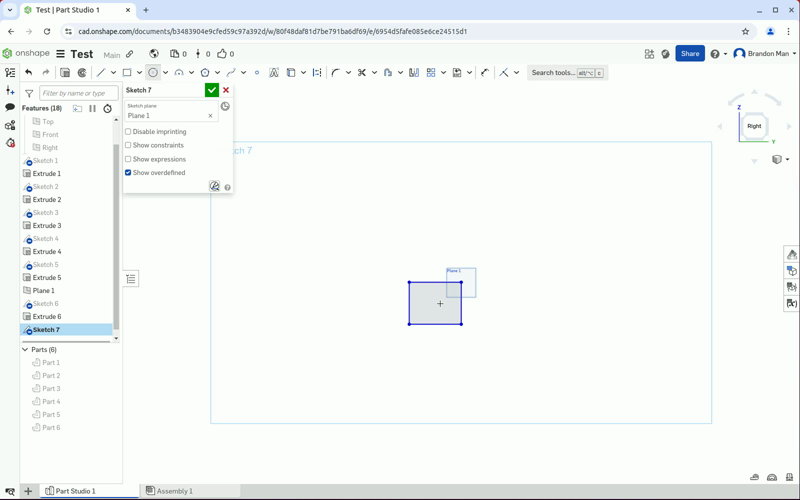
click(440, 303)
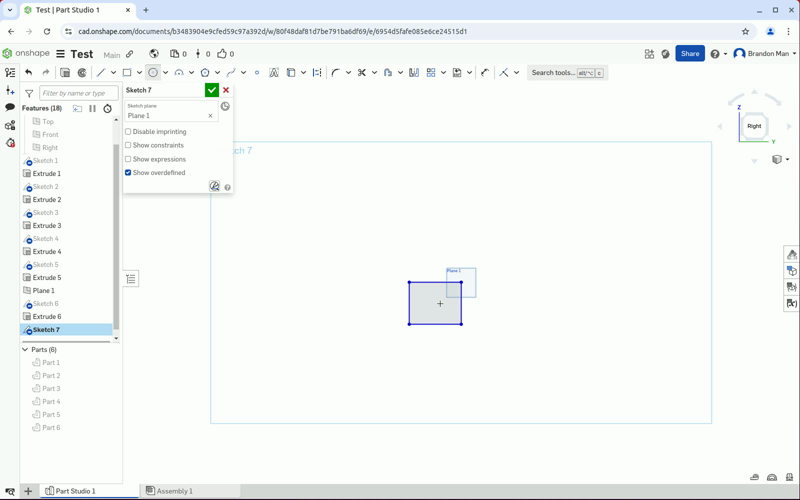
key_up(shift)
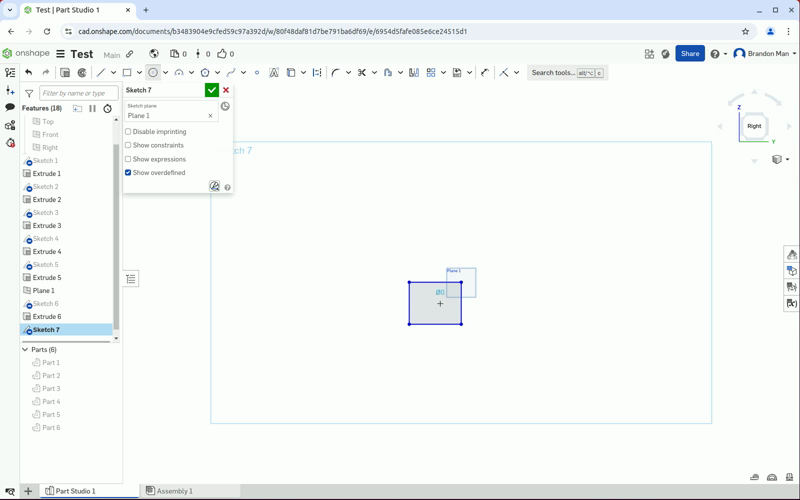
mouse_move(450, 303)
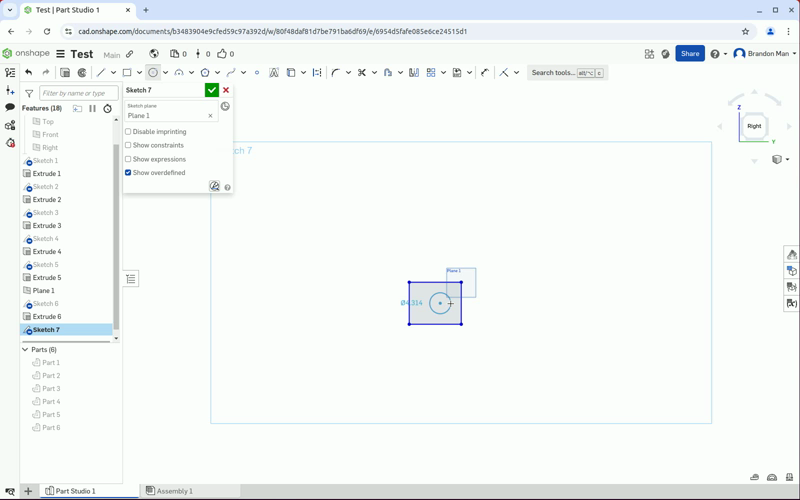
click(450, 303)
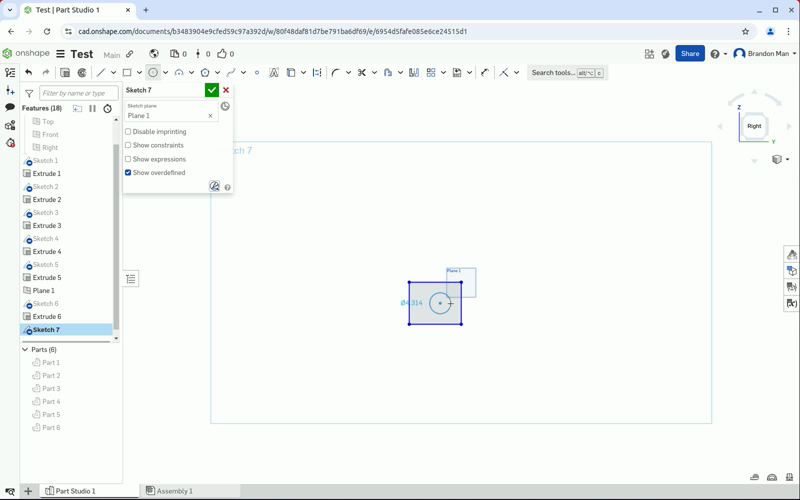
key(esc)
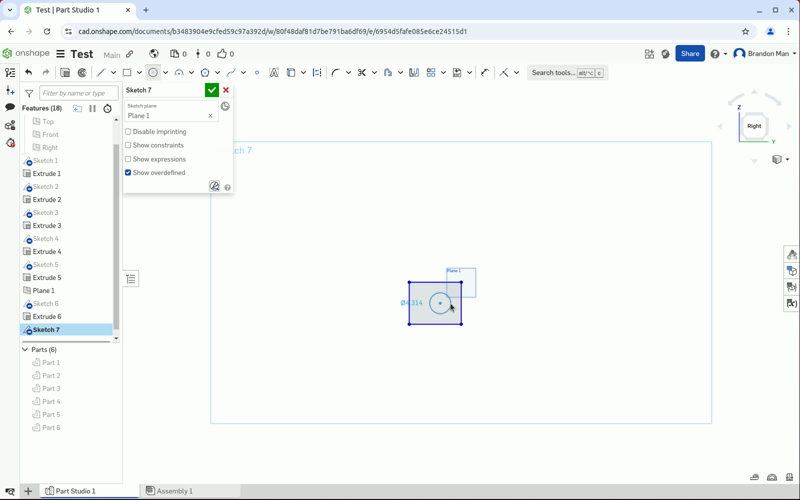
mouse_move(419, 320)
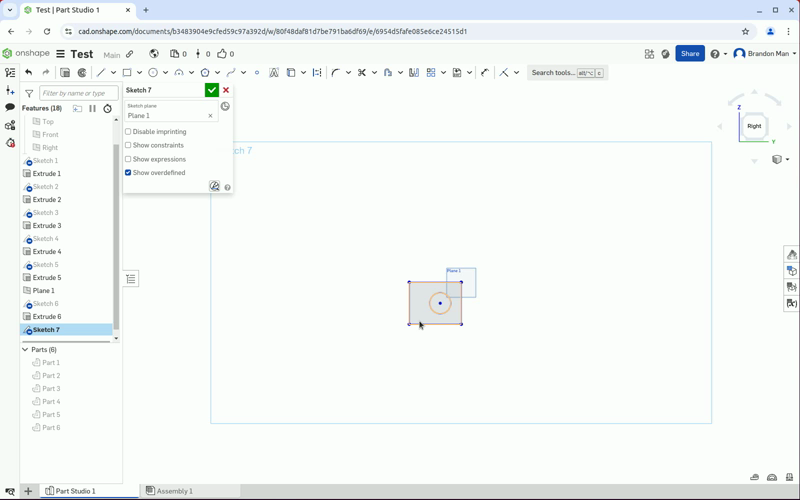
click(419, 320)
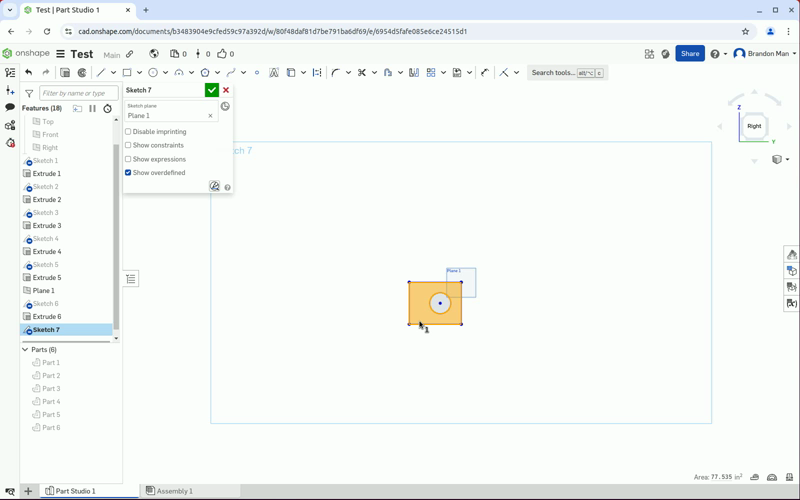
mouse_move(73, 352)
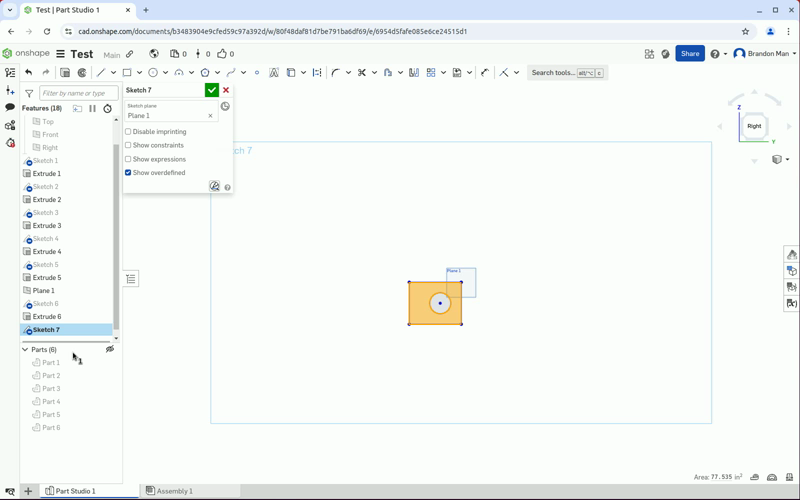
key(shift+y)
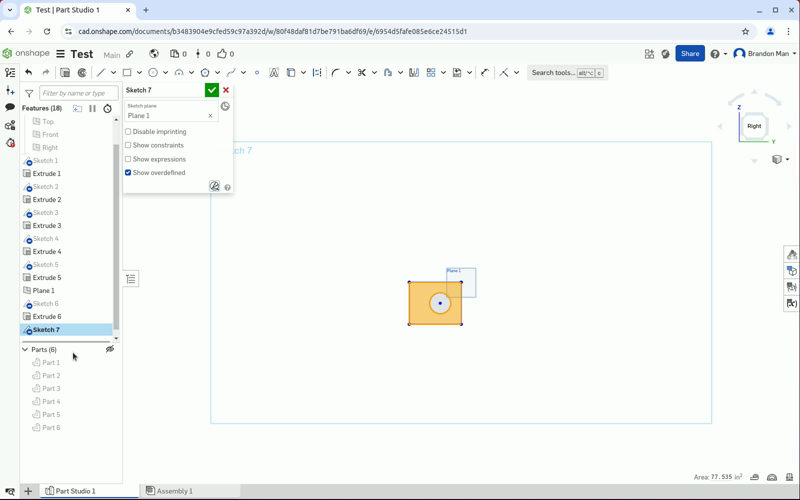
key(shift+e)
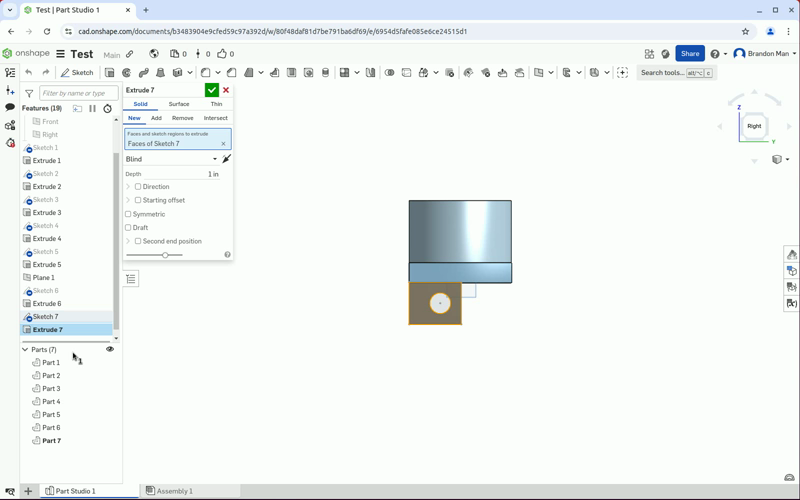
mouse_move(143, 106)
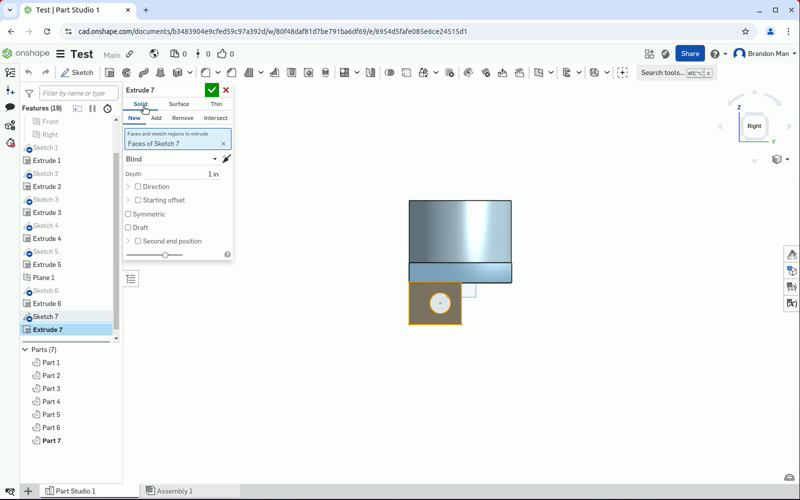
click(143, 106)
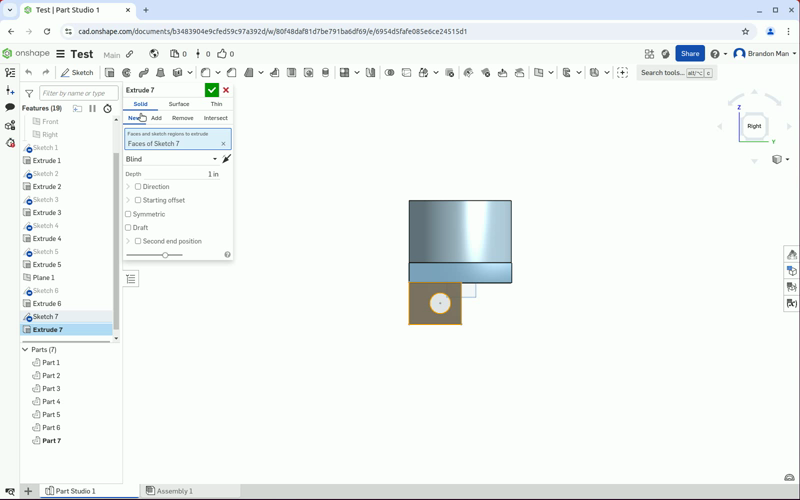
mouse_move(137, 120)
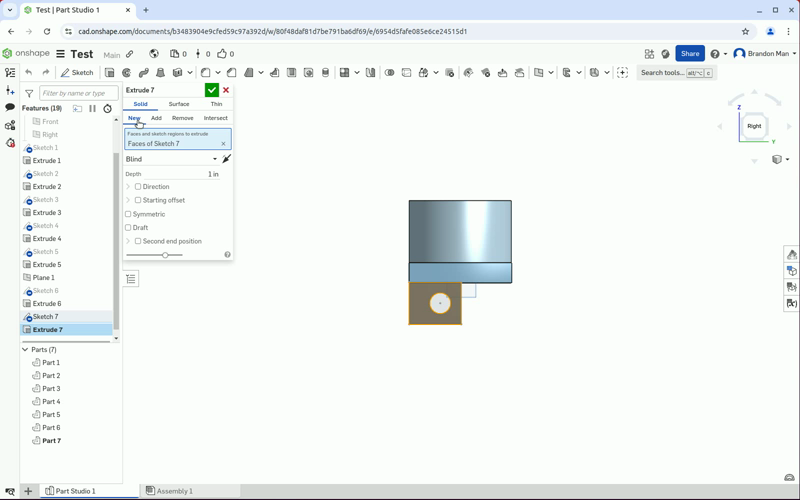
click(137, 120)
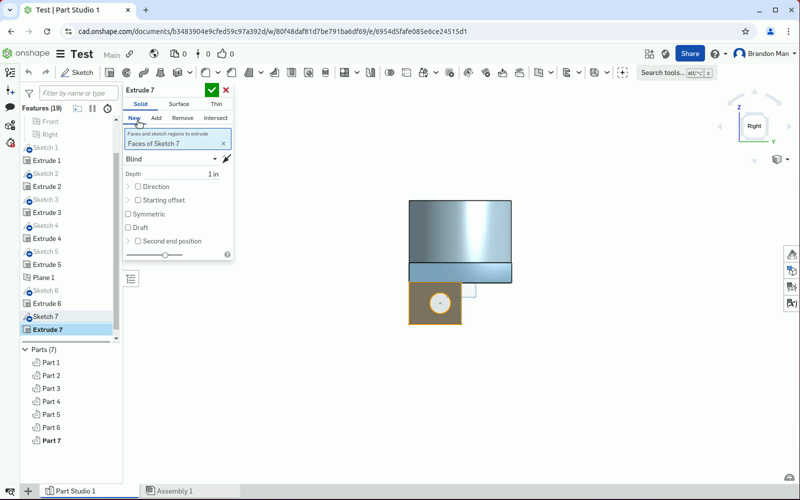
key(tab, 4)
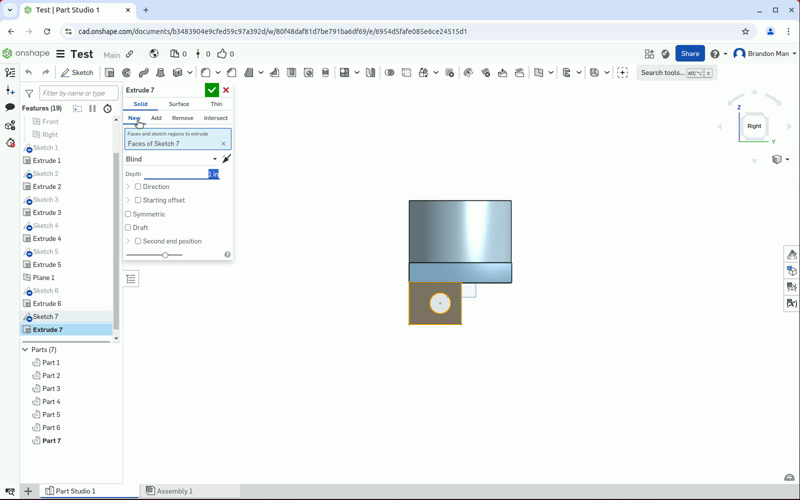
text(-4.092)
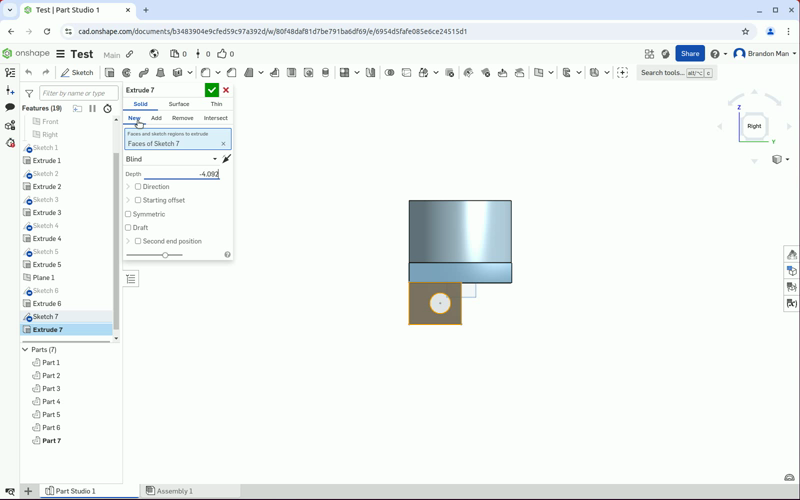
key(enter)
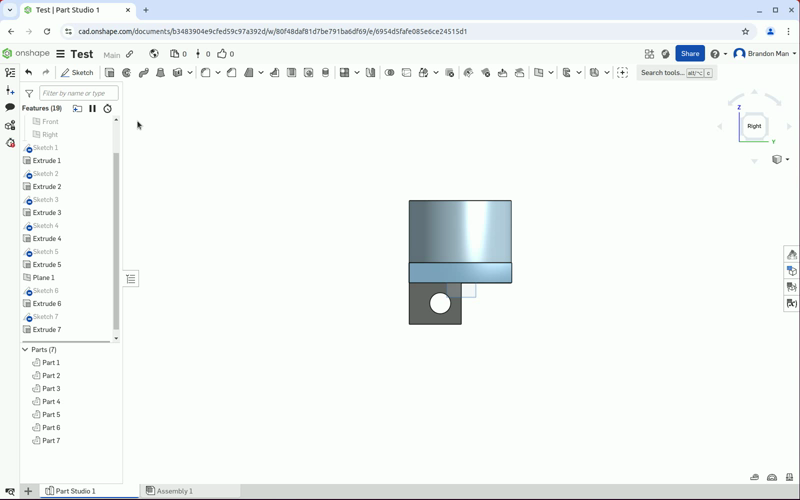
key(shift+h)
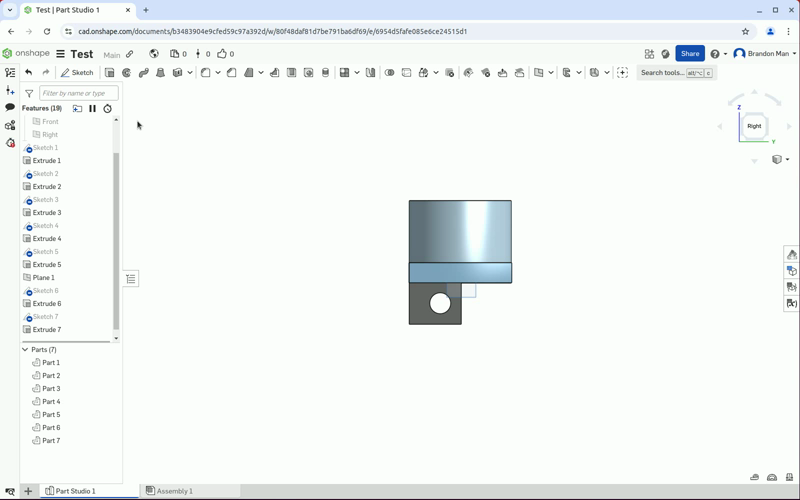
key(shift+h)
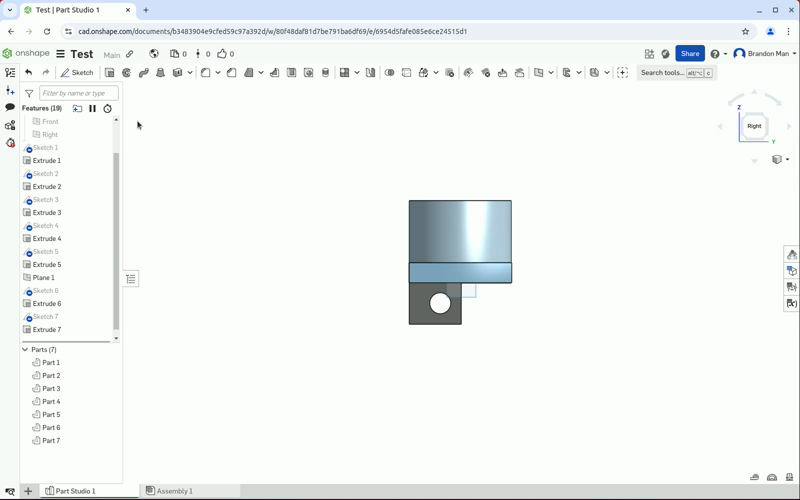
mouse_move(69, 150)
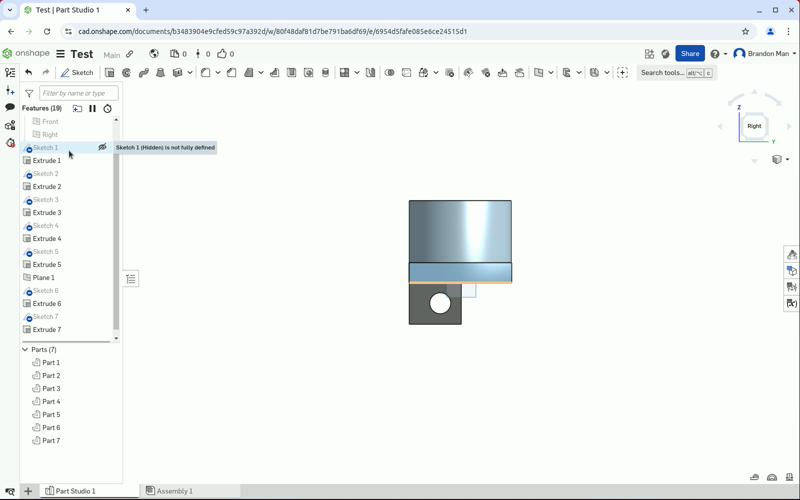
click(69, 150)
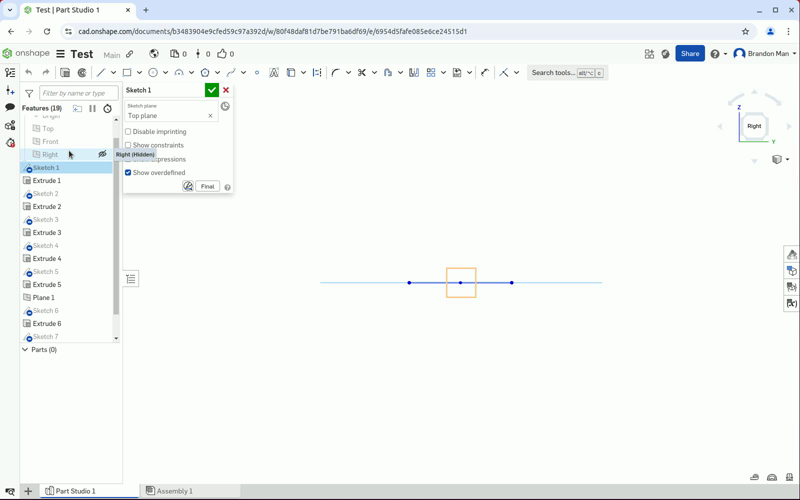
mouse_move(229, 92)
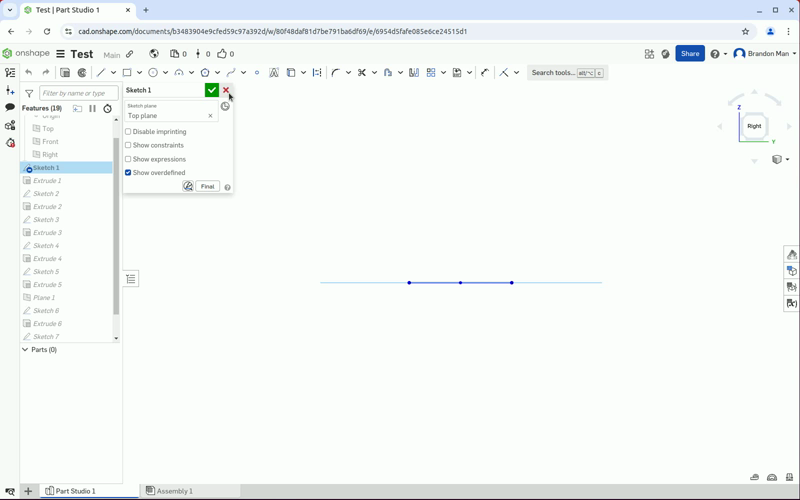
click(229, 92)
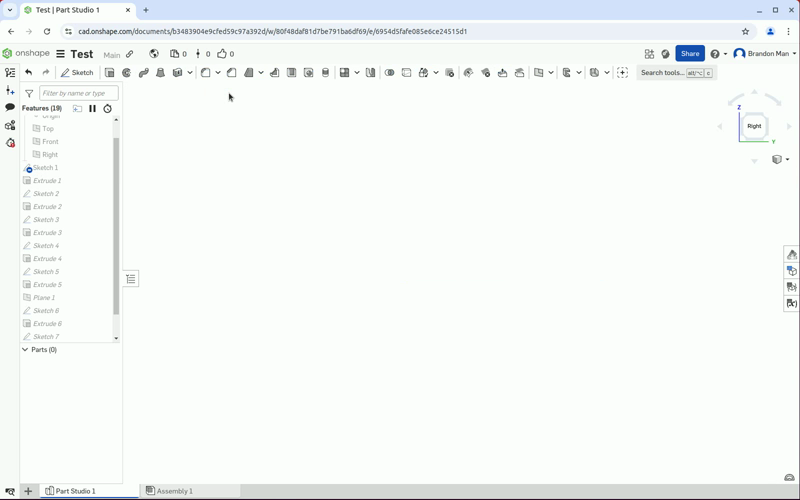
key(shift+s)
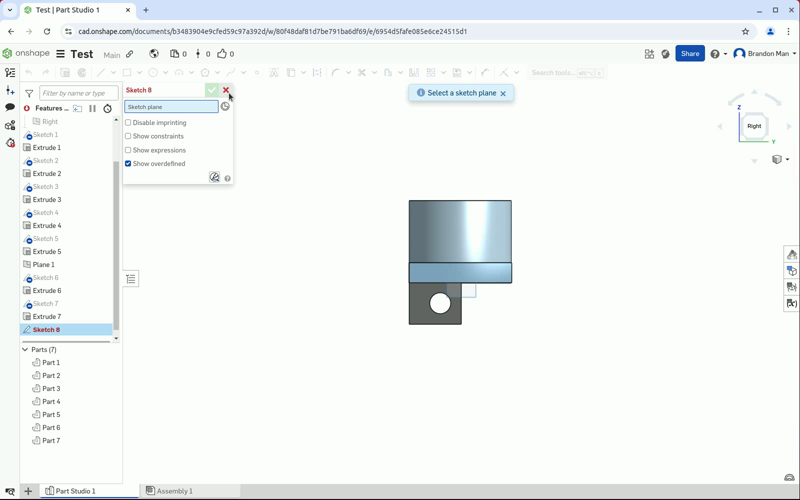
mouse_move(69, 267)
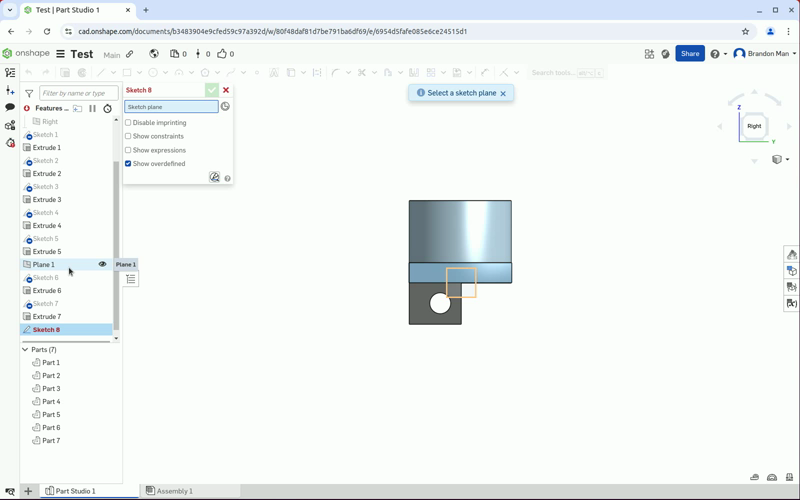
click(69, 267)
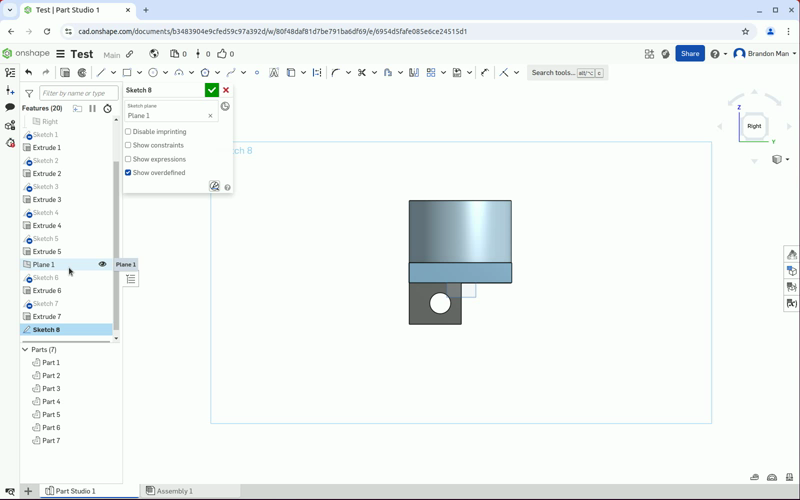
mouse_move(73, 352)
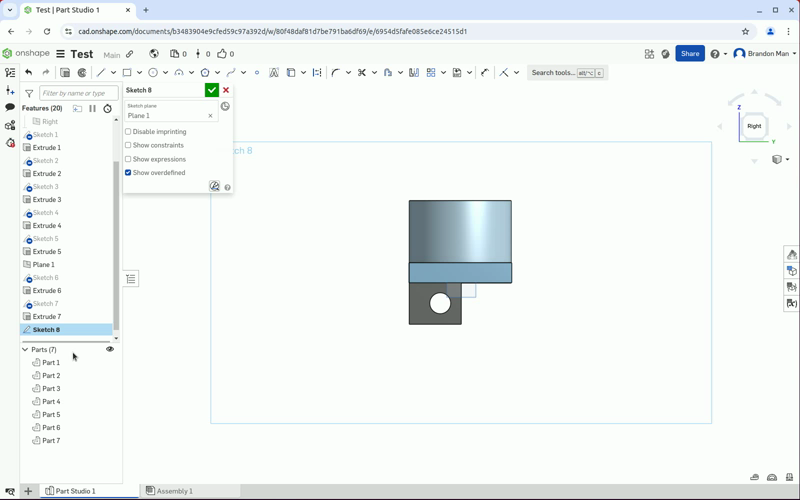
key(y)
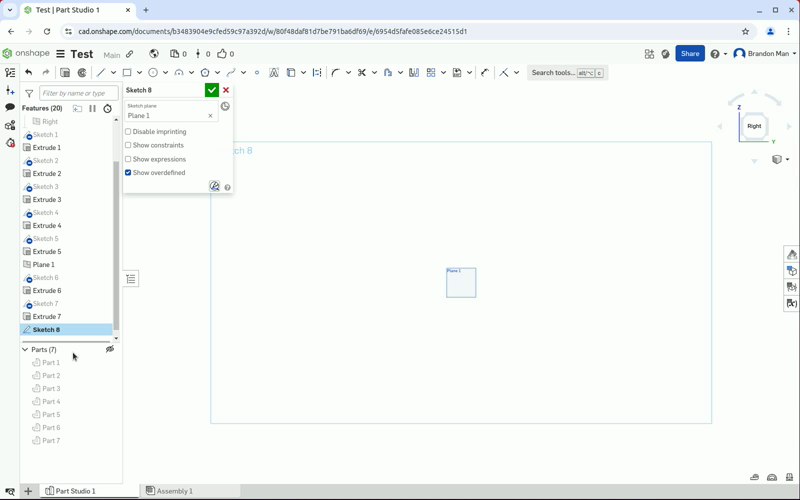
key(l)
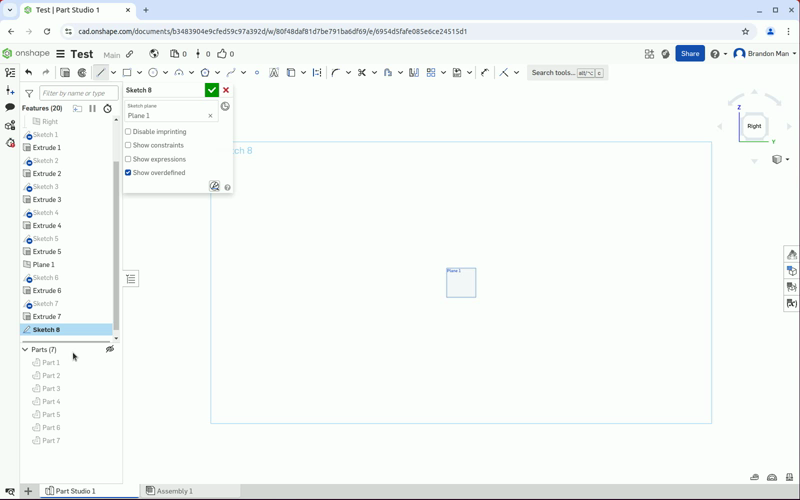
key_down(shift)
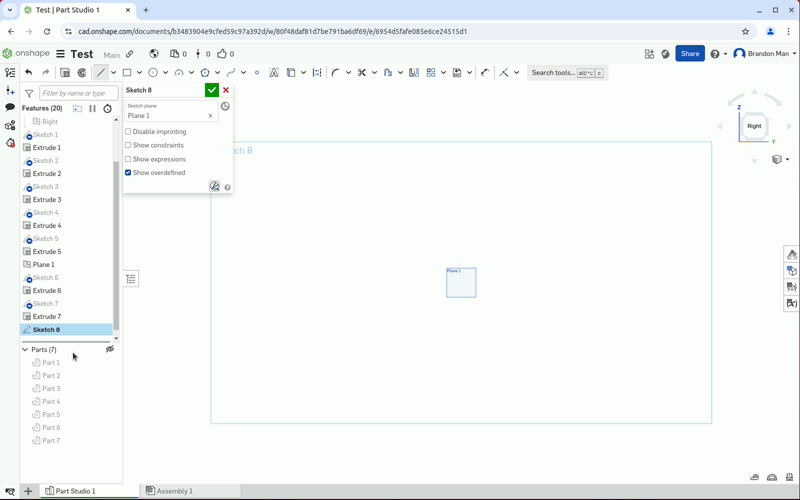
mouse_move(460, 324)
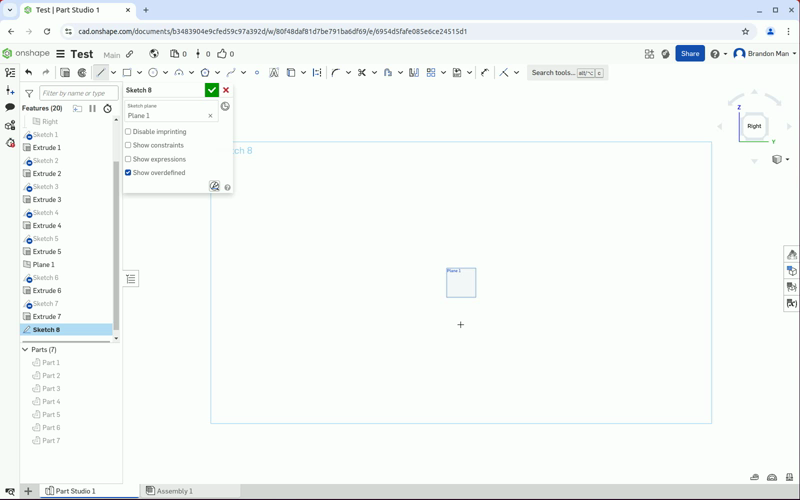
click(460, 324)
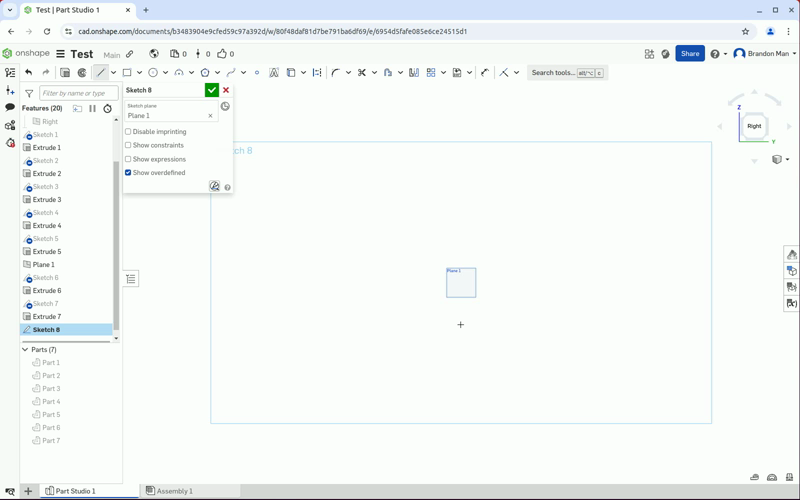
key_up(shift)
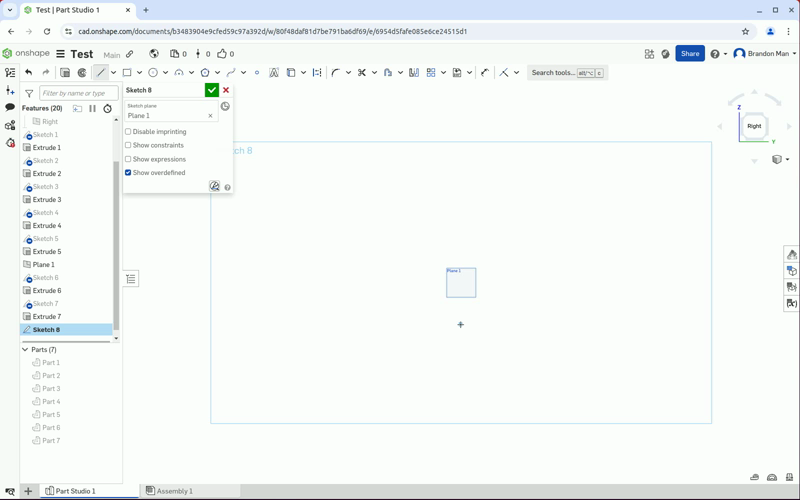
key_down(shift)
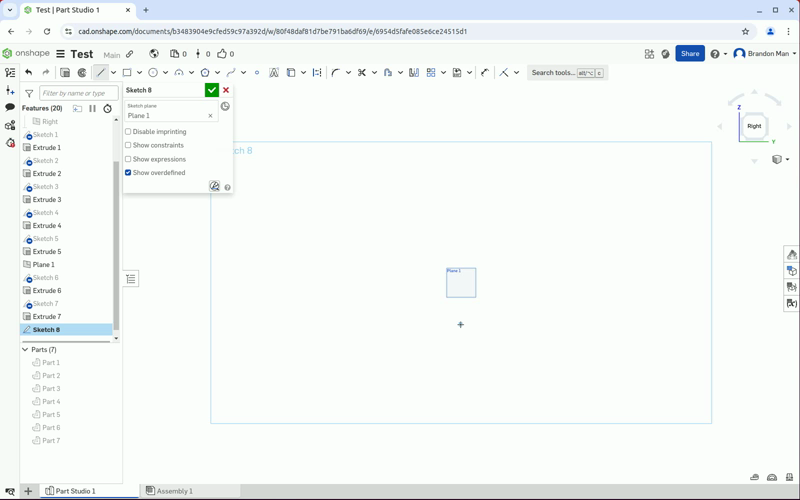
mouse_move(490, 324)
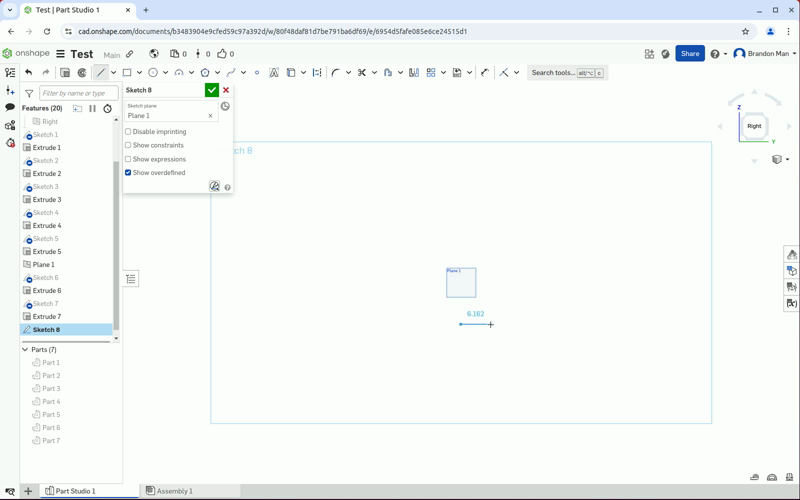
mouse_move(513, 324)
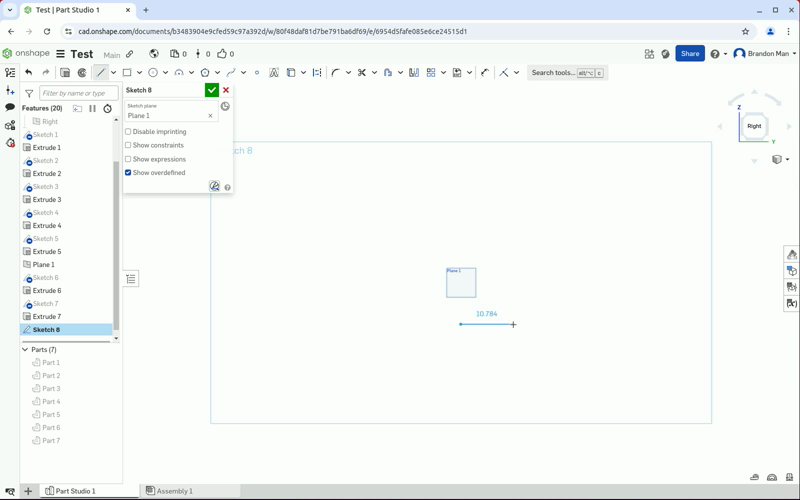
click(513, 324)
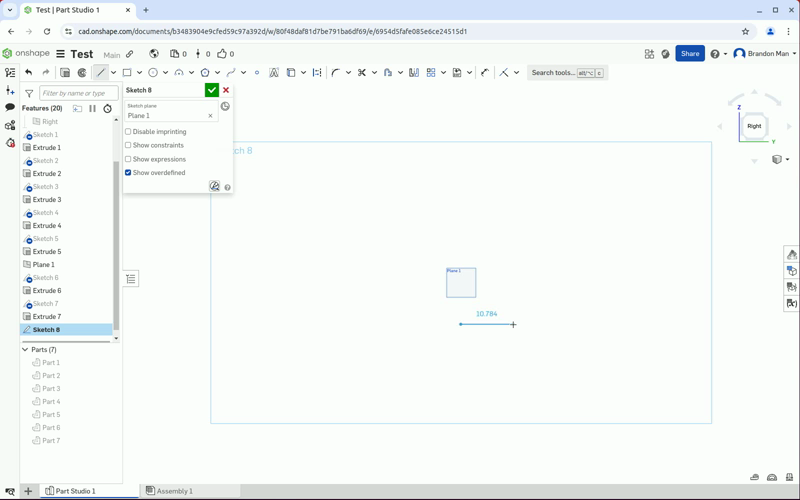
key_up(shift)
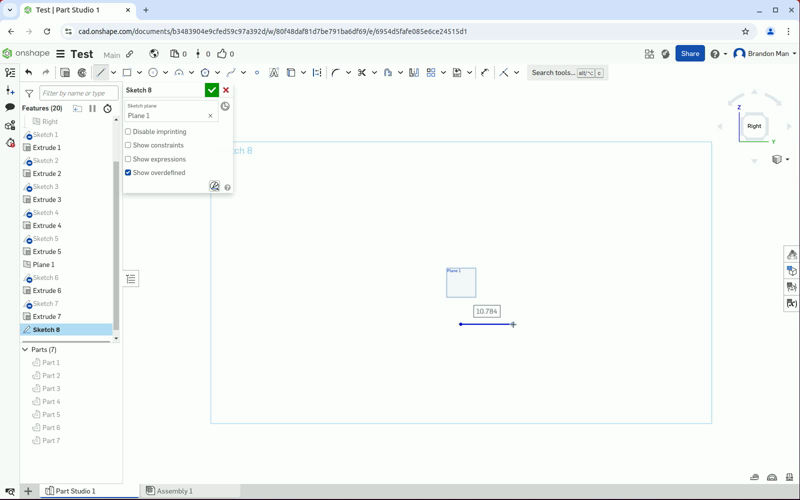
key_down(shift)
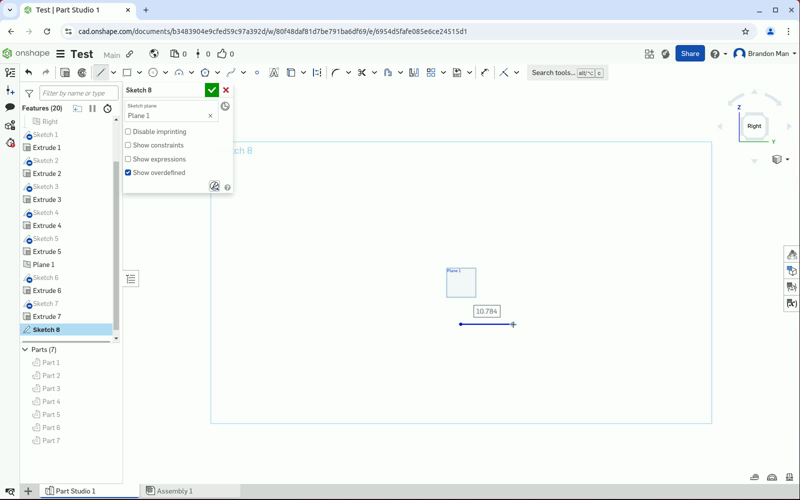
mouse_move(543, 324)
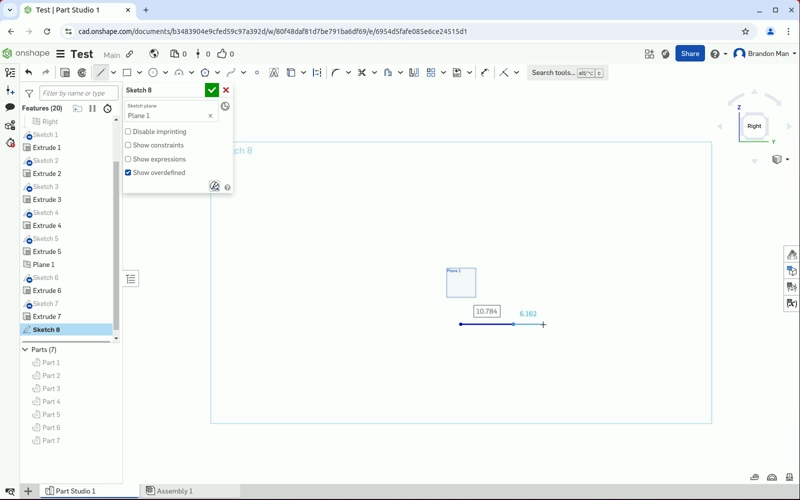
mouse_move(513, 282)
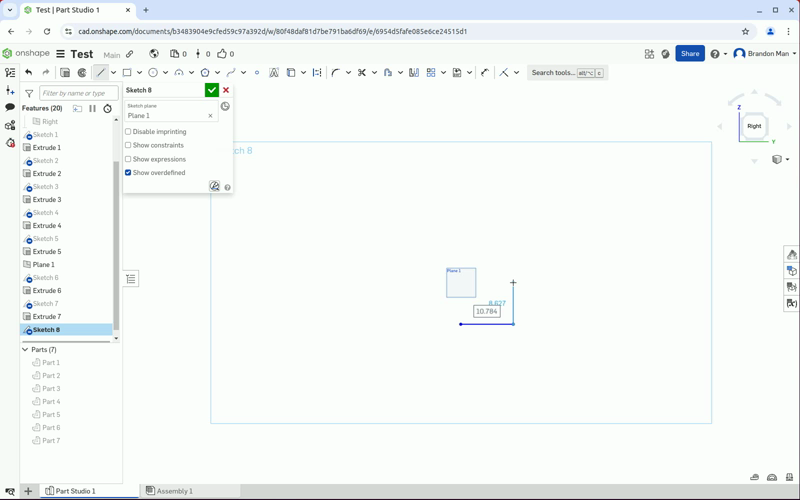
click(513, 282)
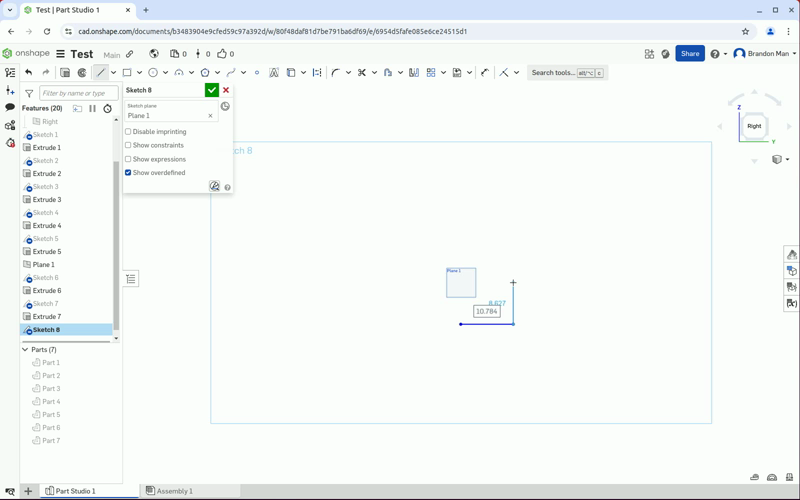
key_up(shift)
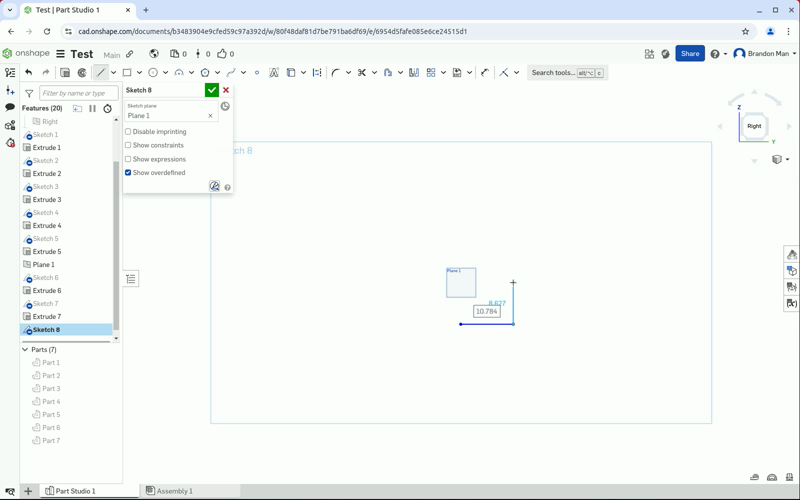
key_down(shift)
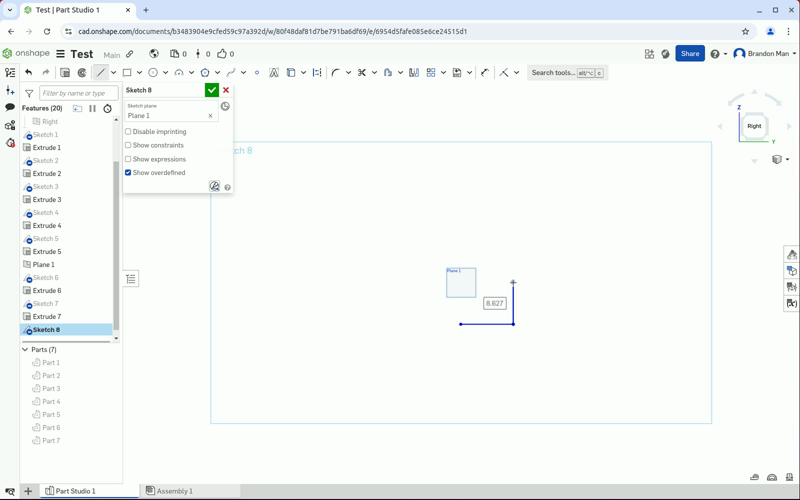
mouse_move(543, 282)
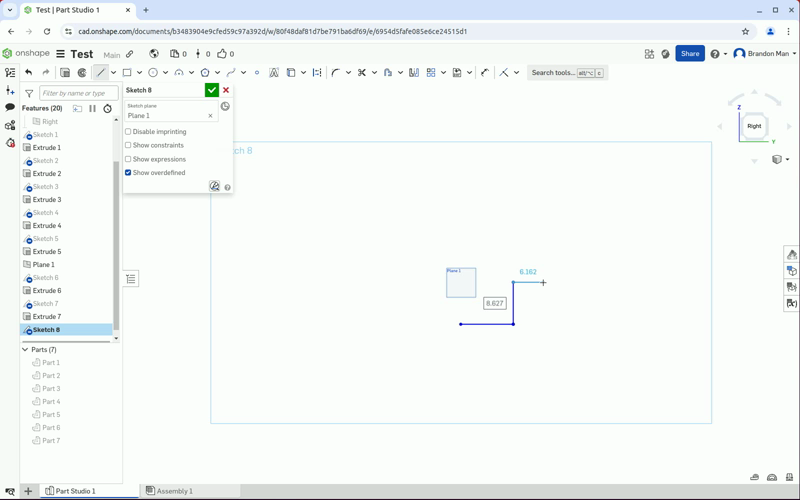
mouse_move(460, 282)
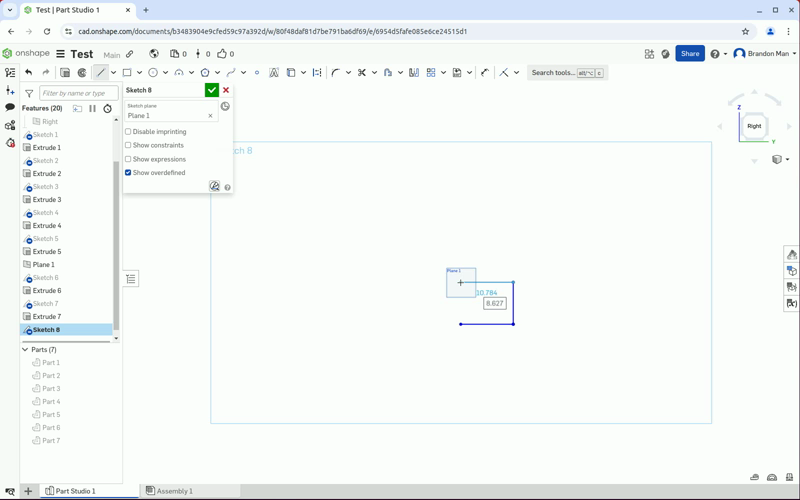
click(460, 282)
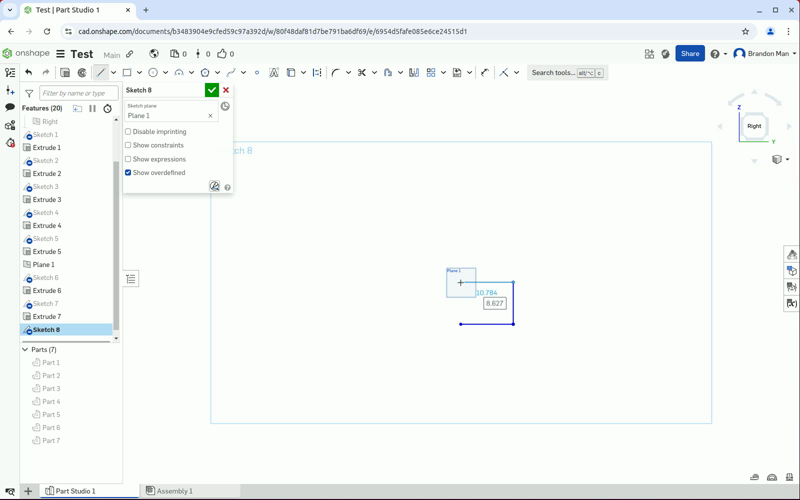
key_up(shift)
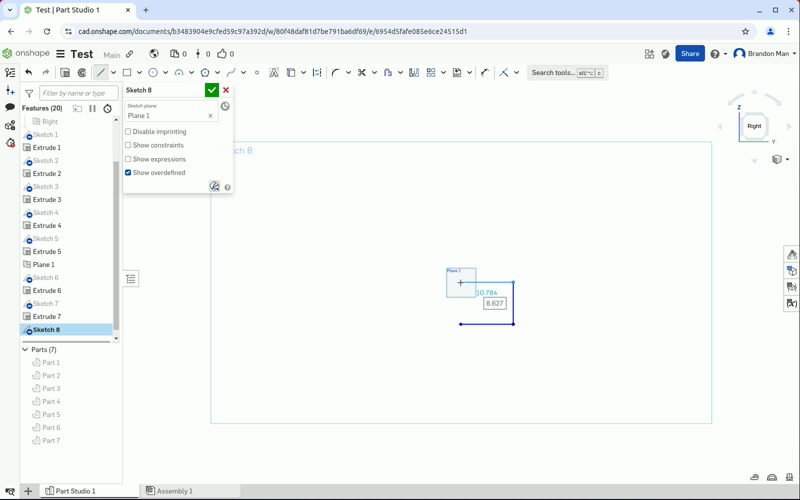
mouse_move(490, 282)
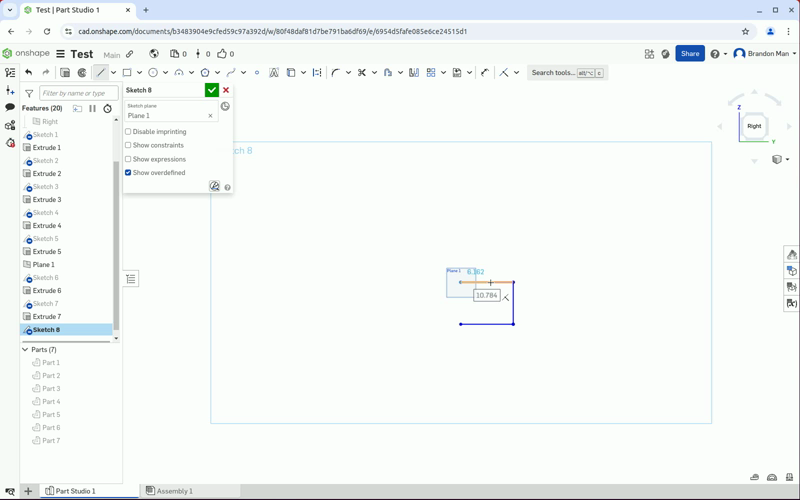
key_down(shift)
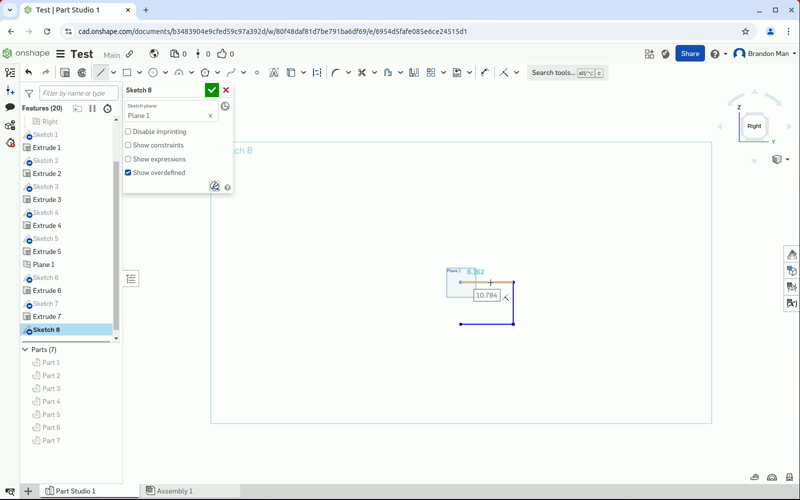
mouse_move(460, 324)
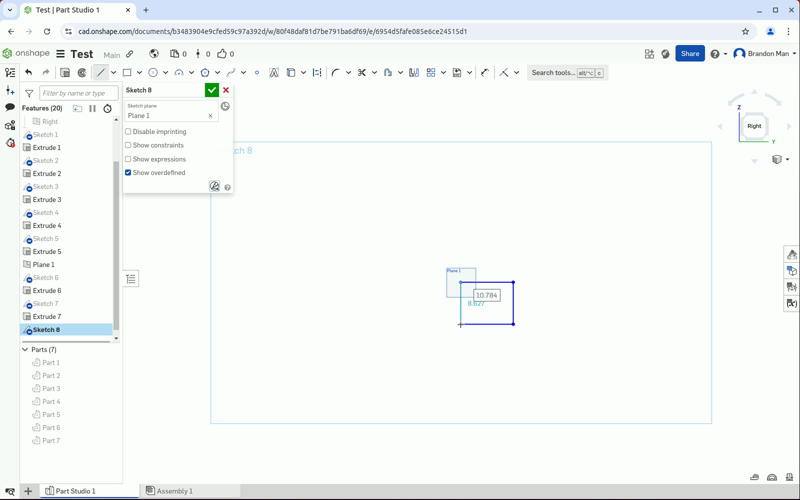
key_up(shift)
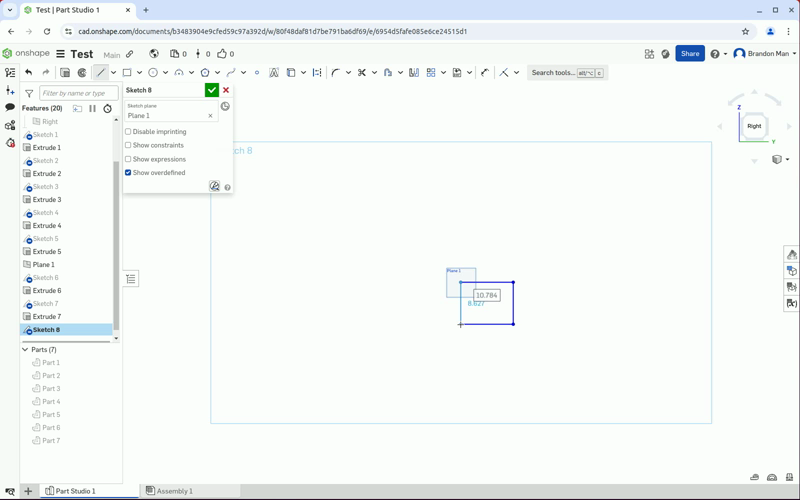
click(460, 324)
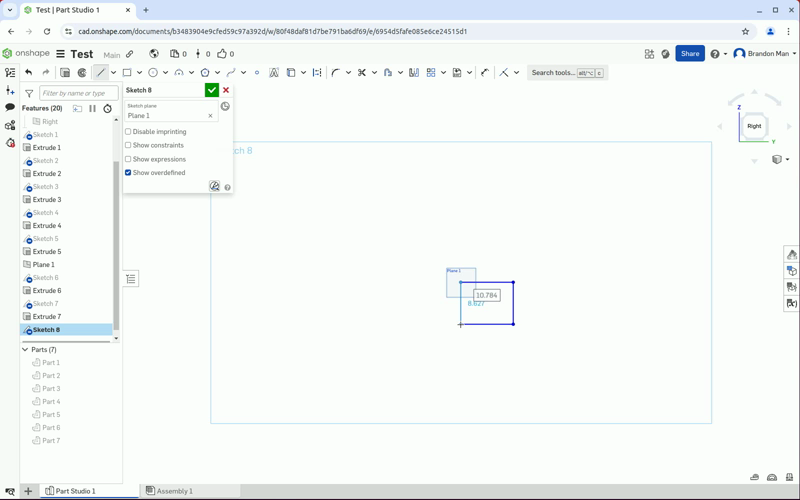
key(esc)
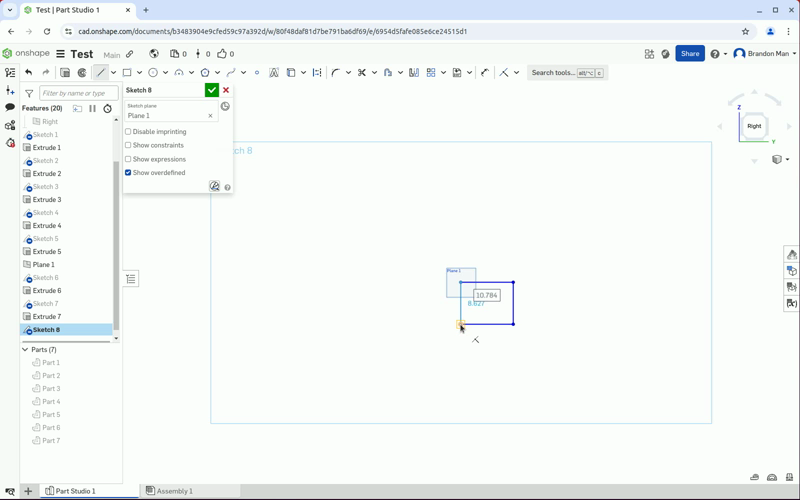
key(c)
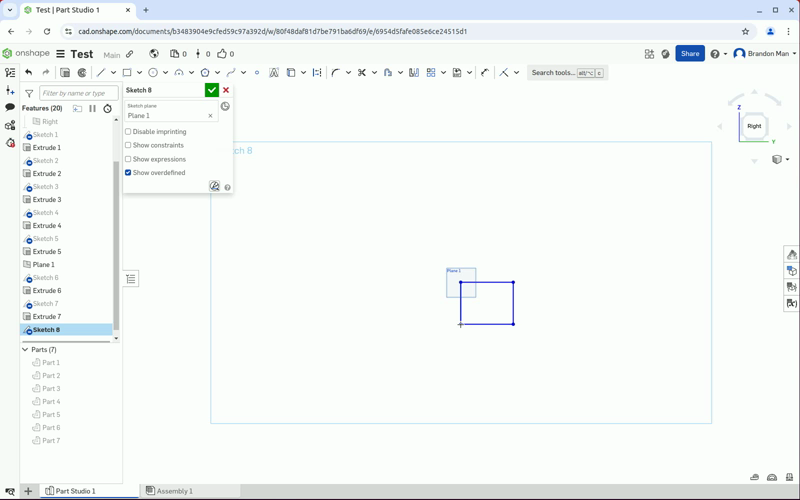
key_down(shift)
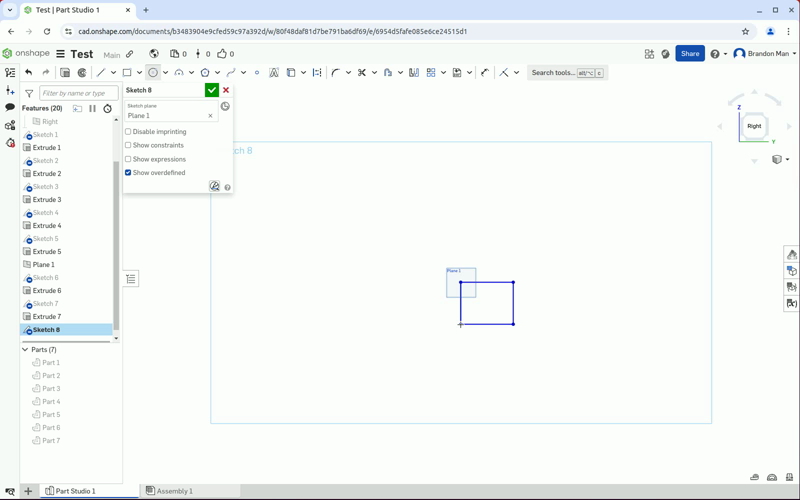
mouse_move(481, 303)
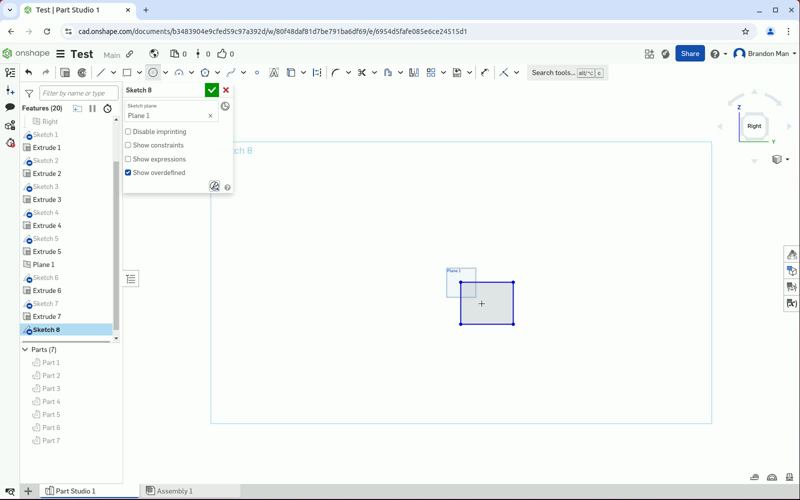
click(481, 303)
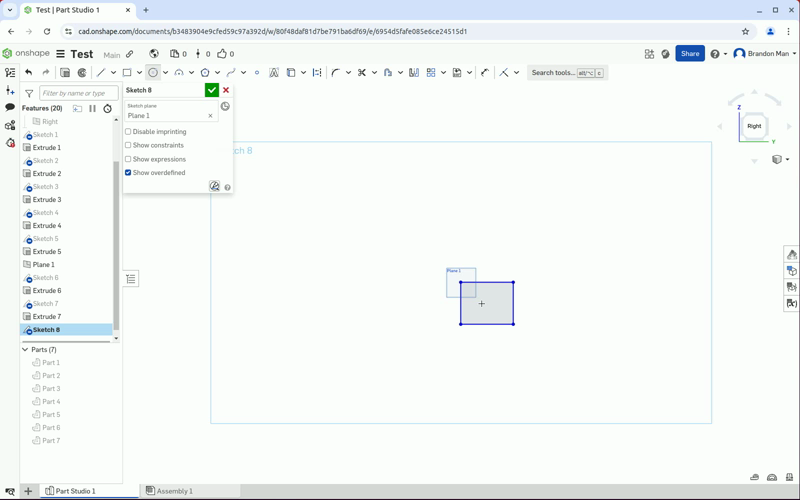
key_up(shift)
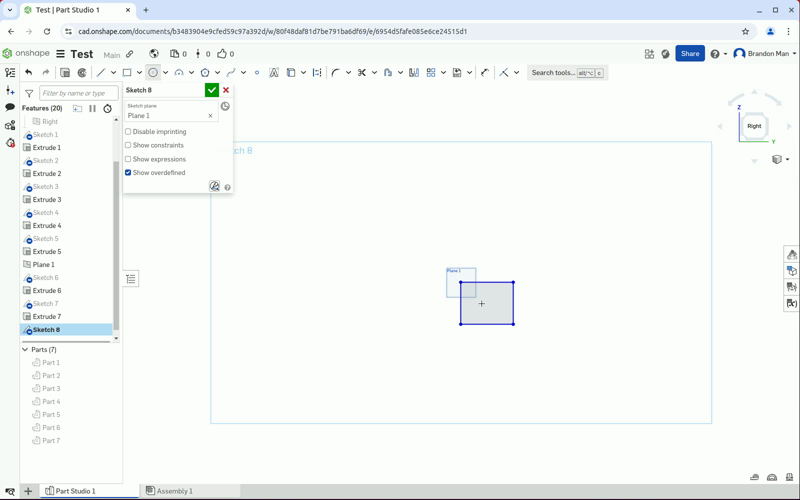
mouse_move(492, 303)
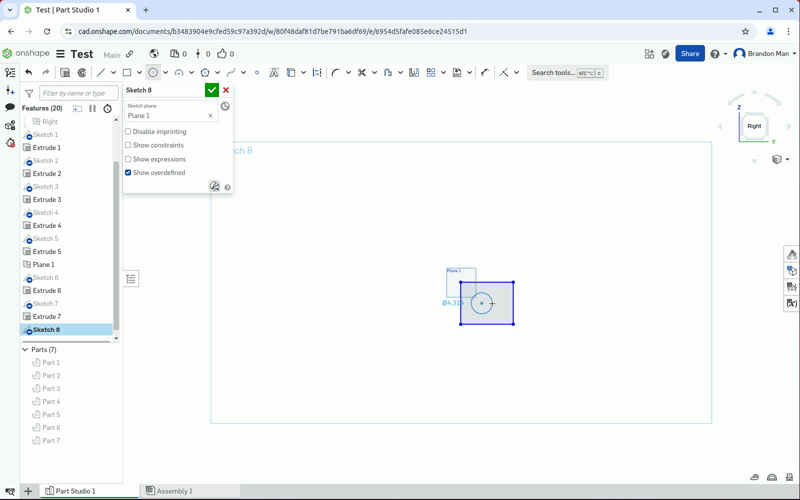
click(492, 303)
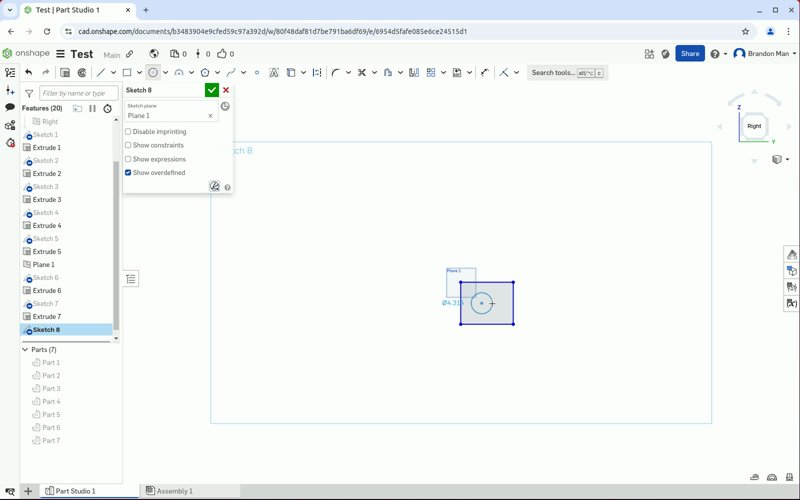
key(esc)
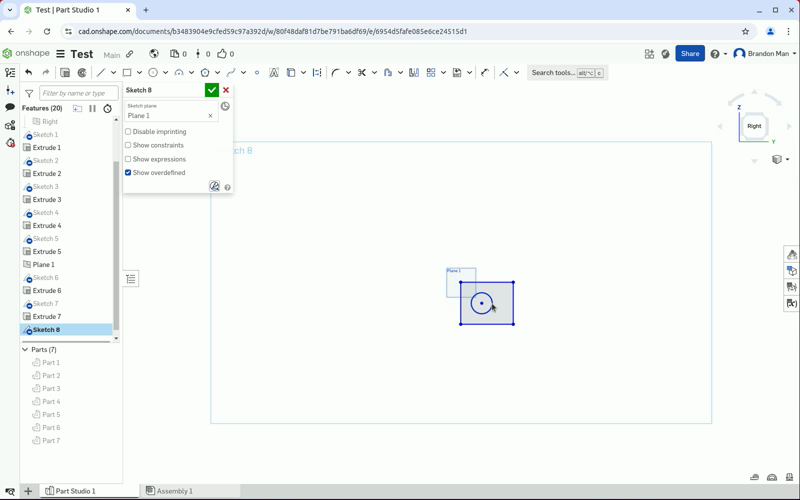
mouse_move(469, 300)
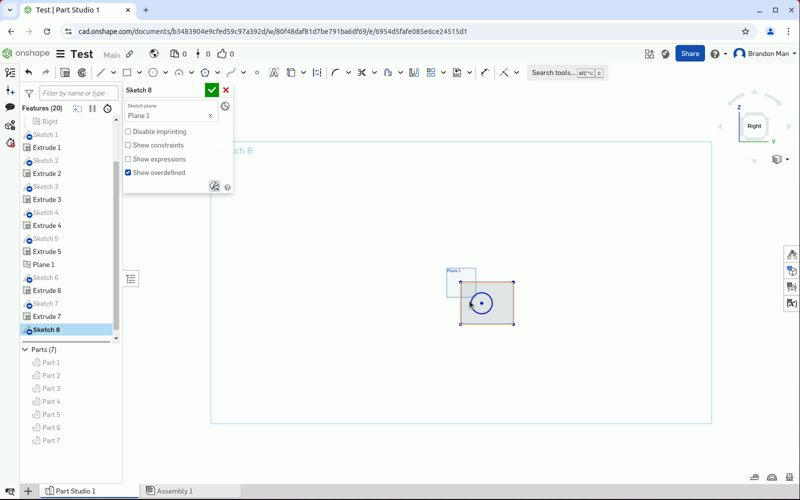
click(469, 300)
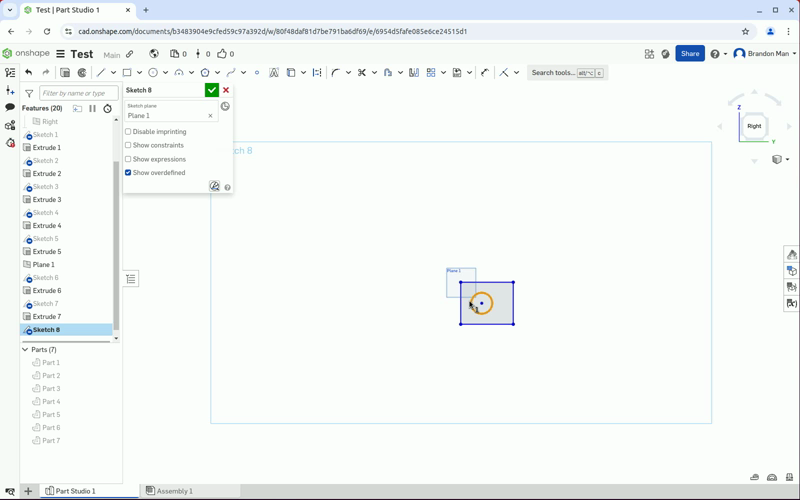
mouse_move(73, 352)
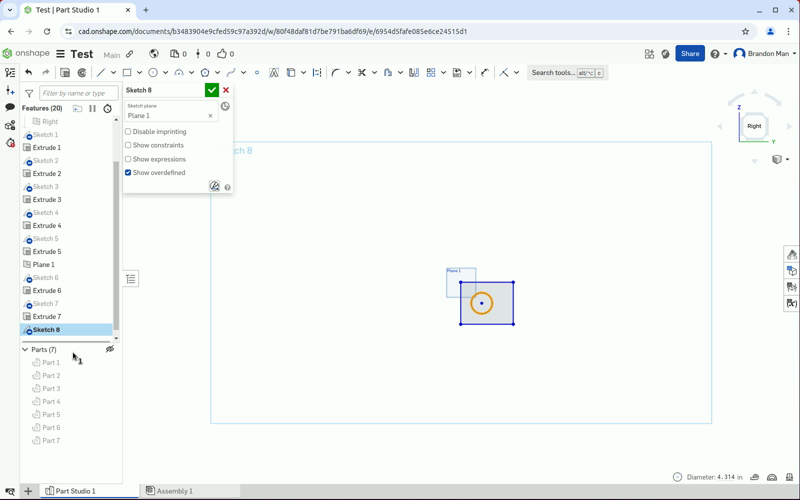
key(shift+y)
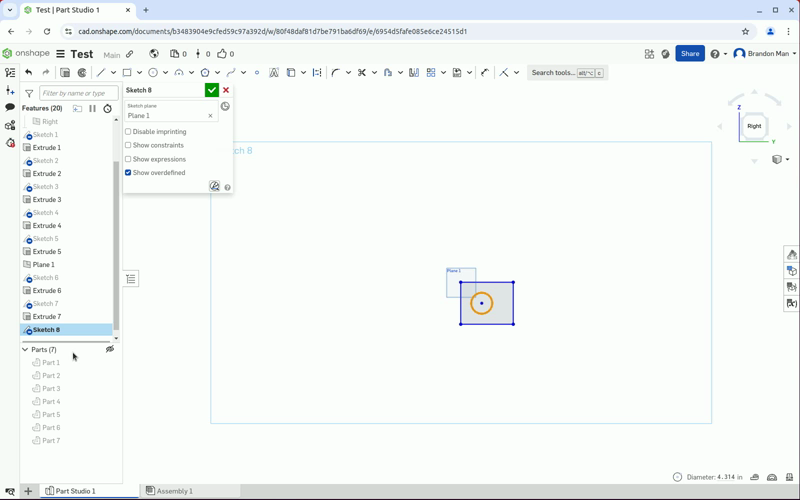
key(shift+e)
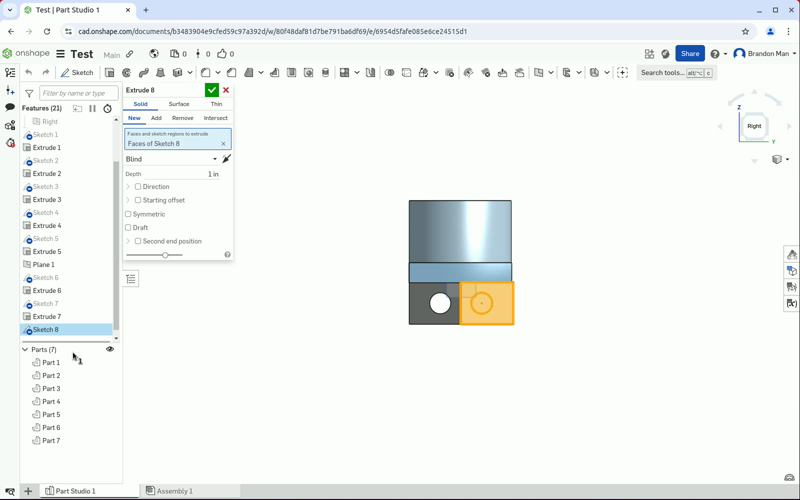
mouse_move(143, 106)
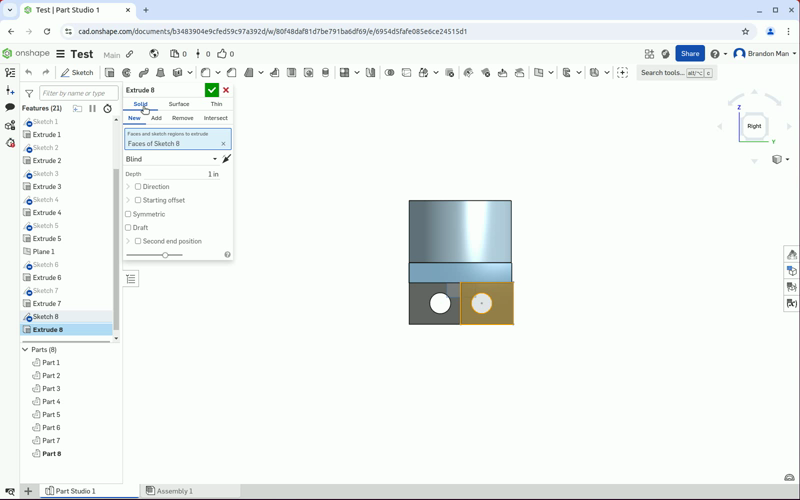
click(143, 106)
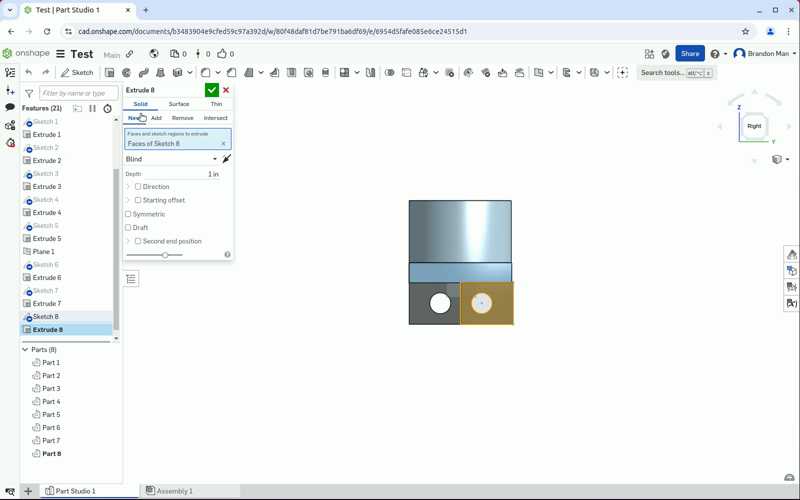
mouse_move(137, 120)
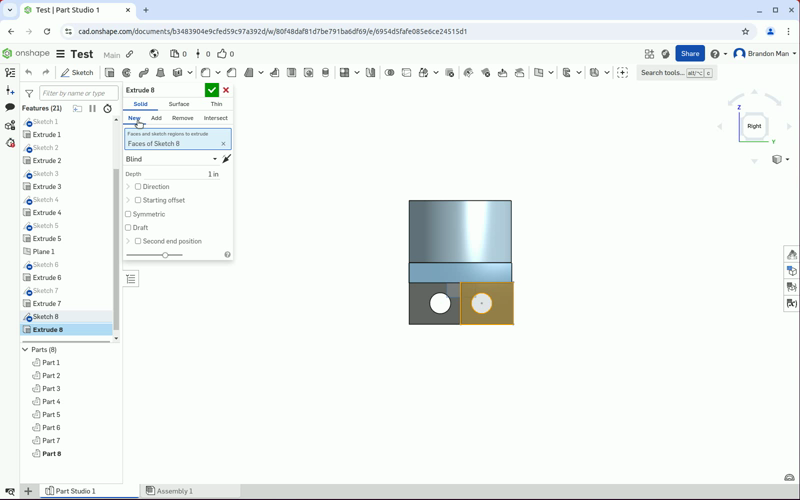
click(137, 120)
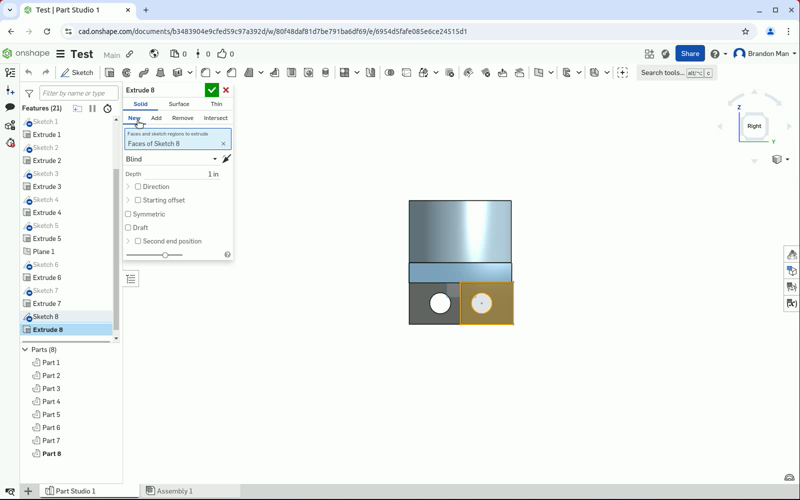
key(tab, 4)
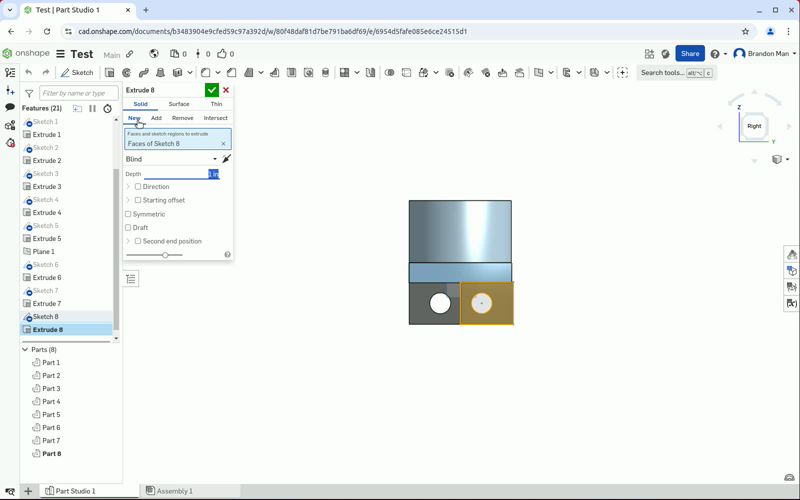
text(-4.092)
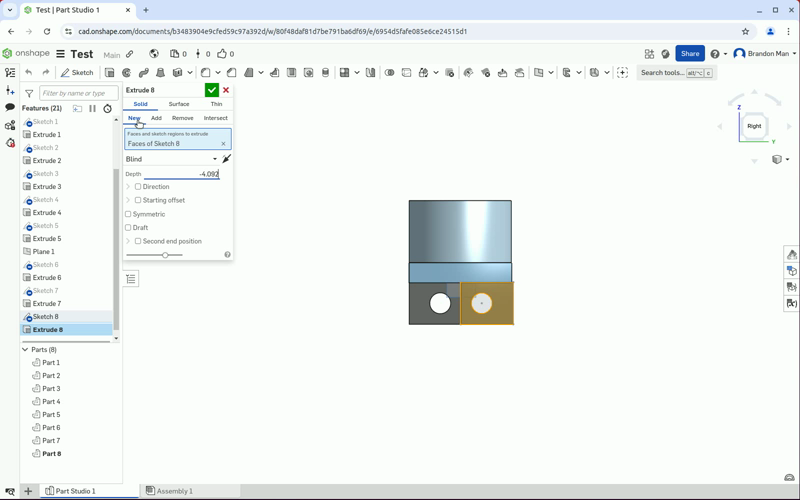
key(enter)
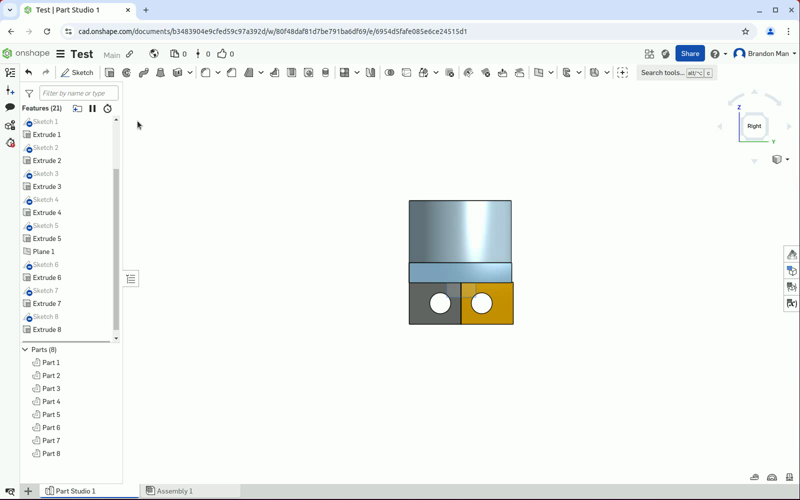
key(shift+h)
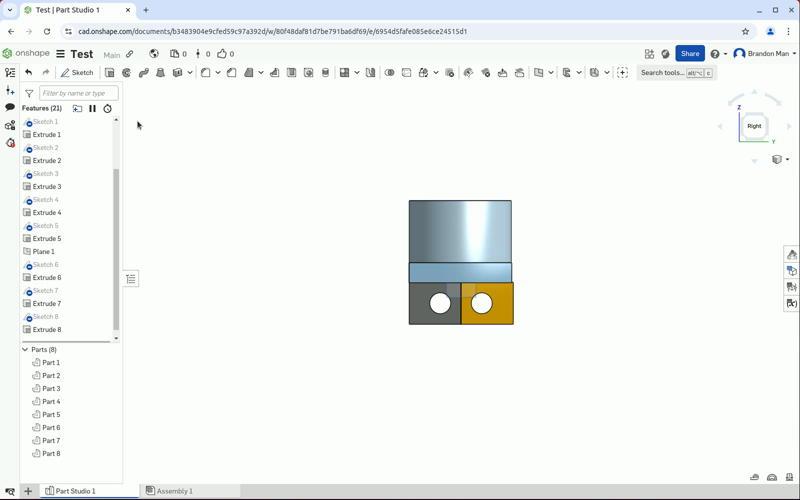
key(shift+h)
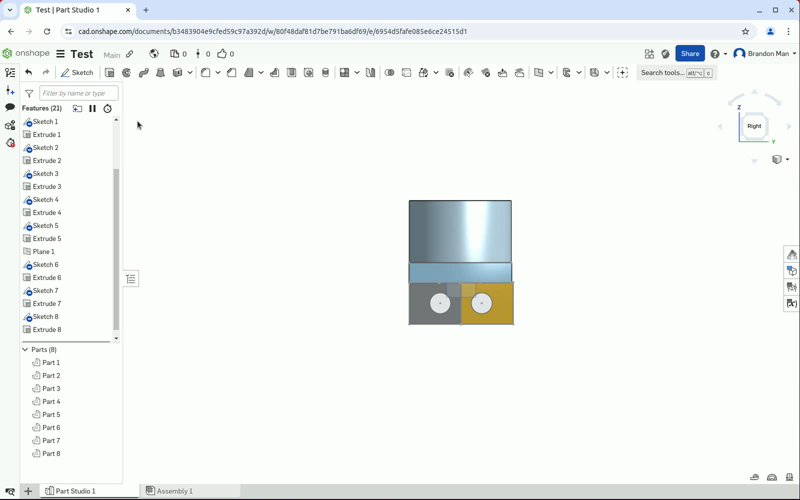
key(shift+7)
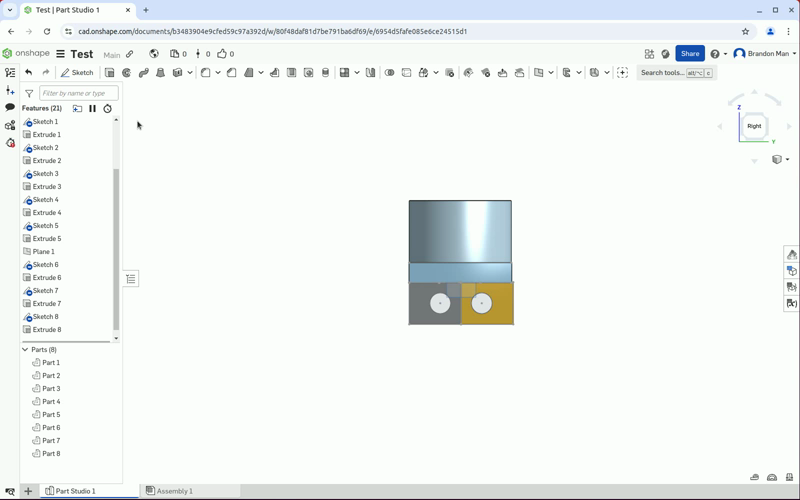
key(right, 2)
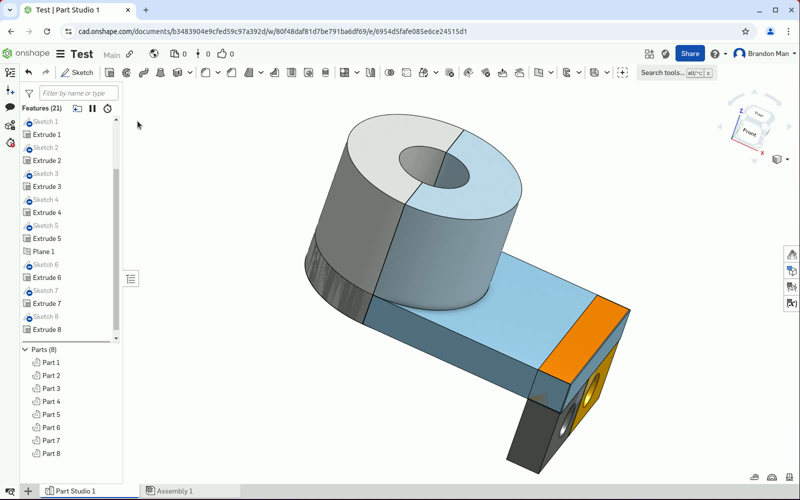
key(down, 2)
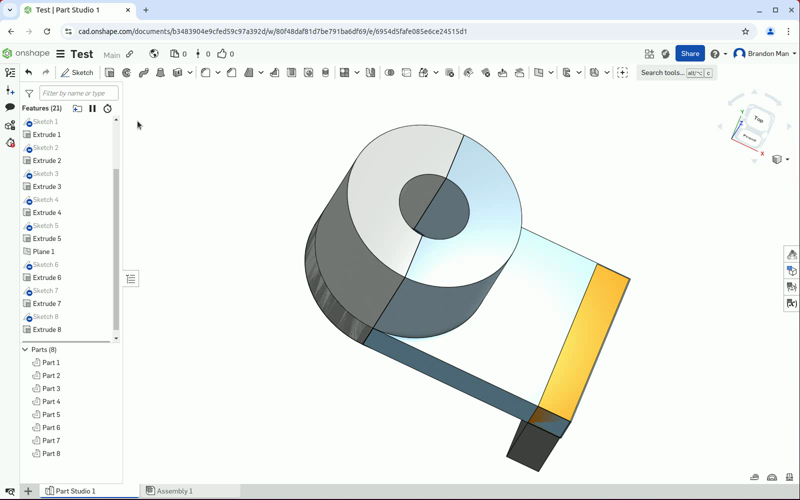
key(up, 2)
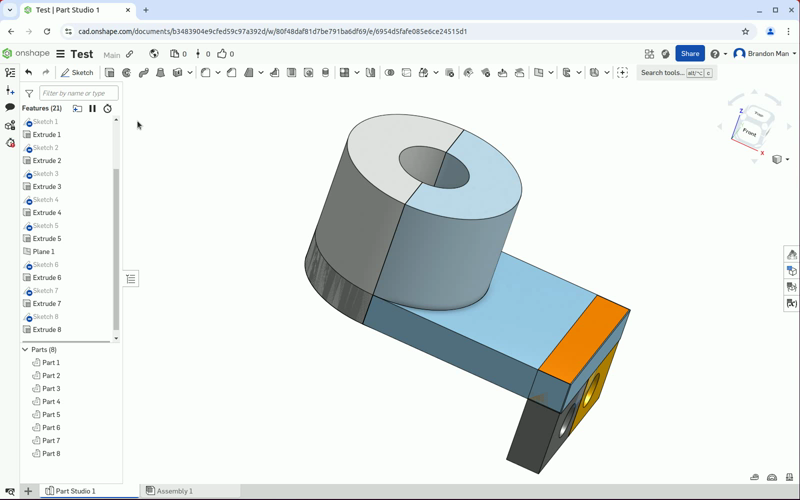
key(left, 2)
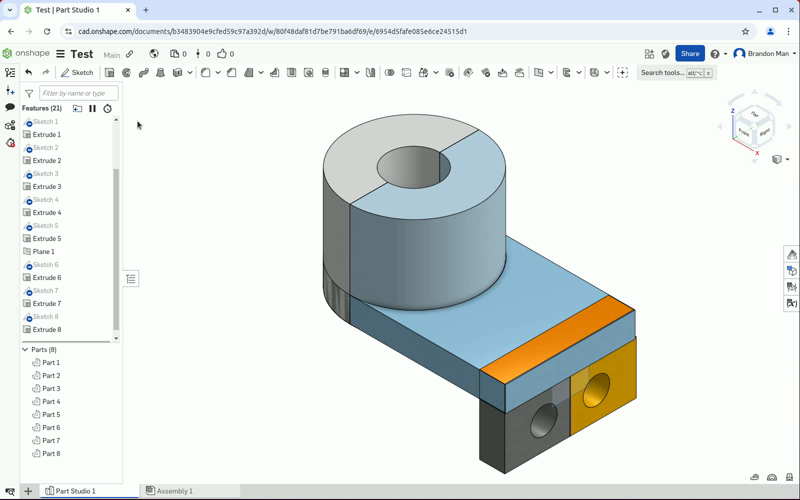
mouse_move(69, 124)
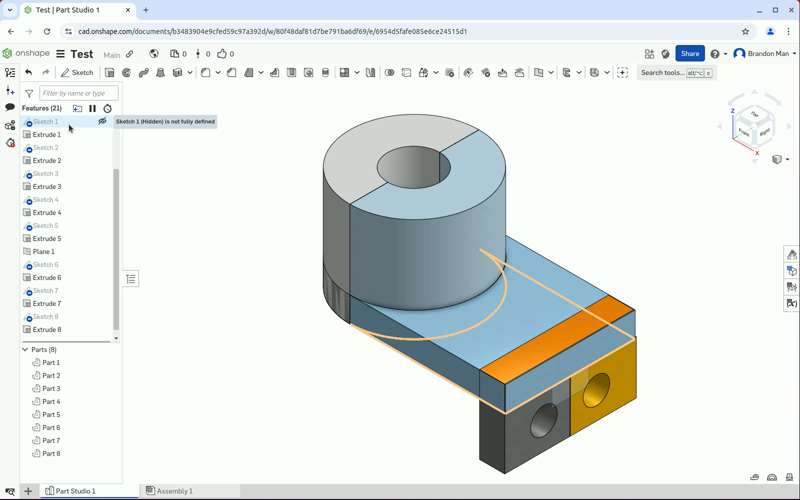
click(69, 124)